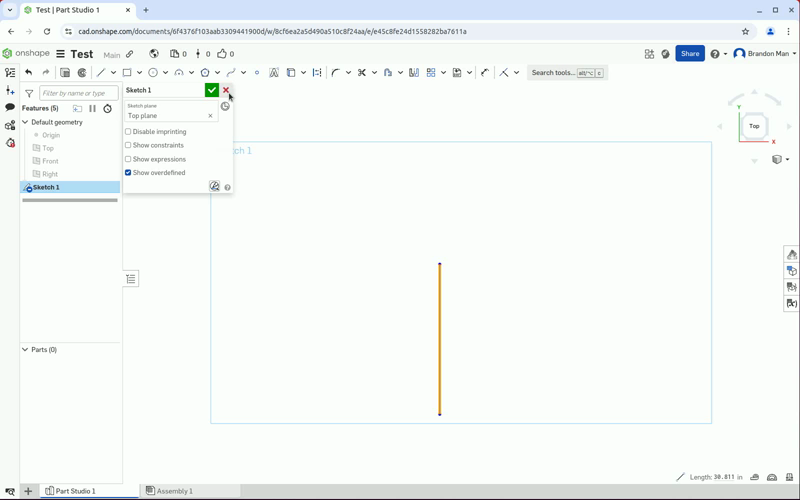
key(shift+h)
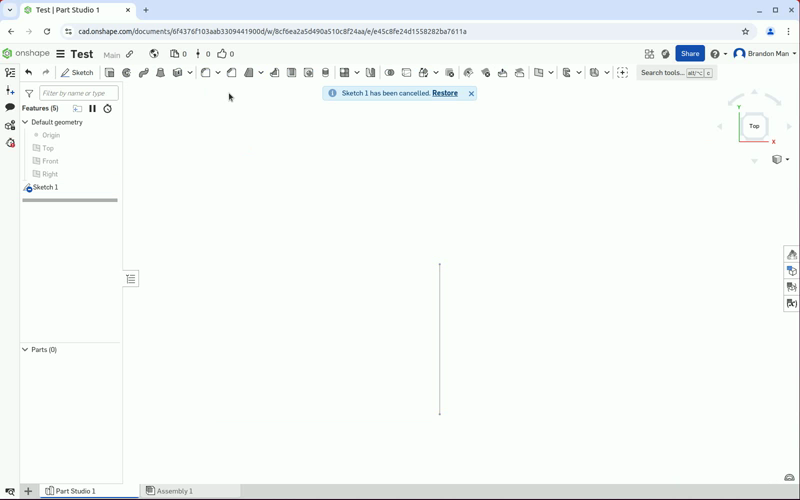
key(shift+s)
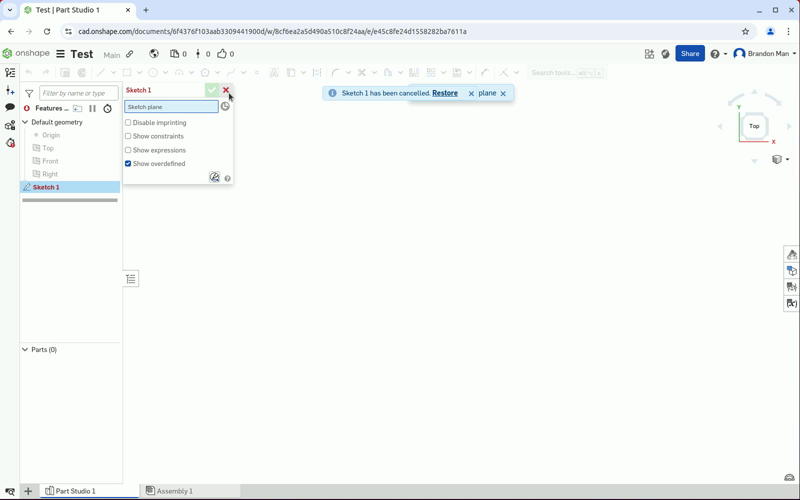
mouse_move(73, 150)
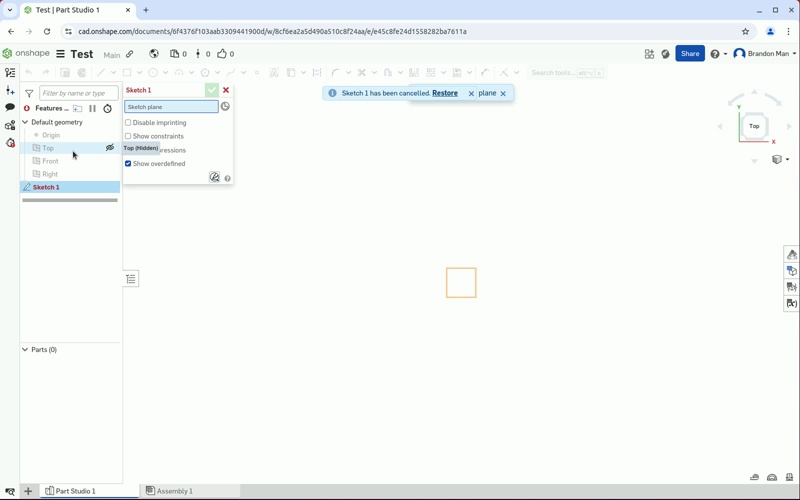
click(73, 150)
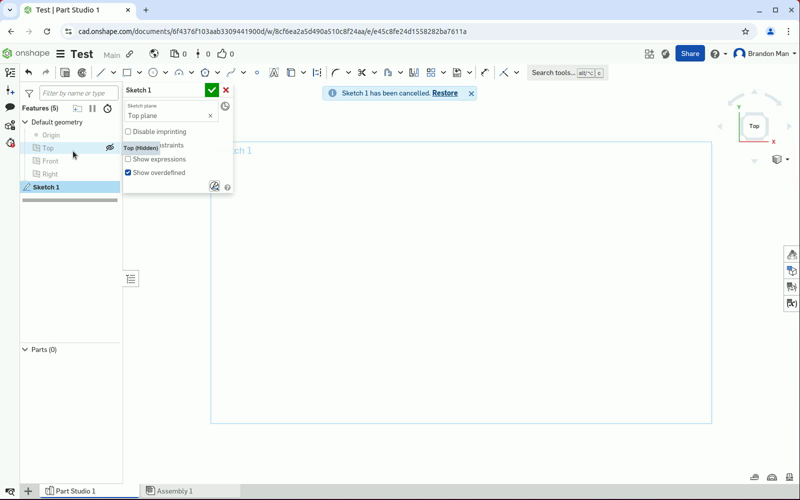
mouse_move(73, 352)
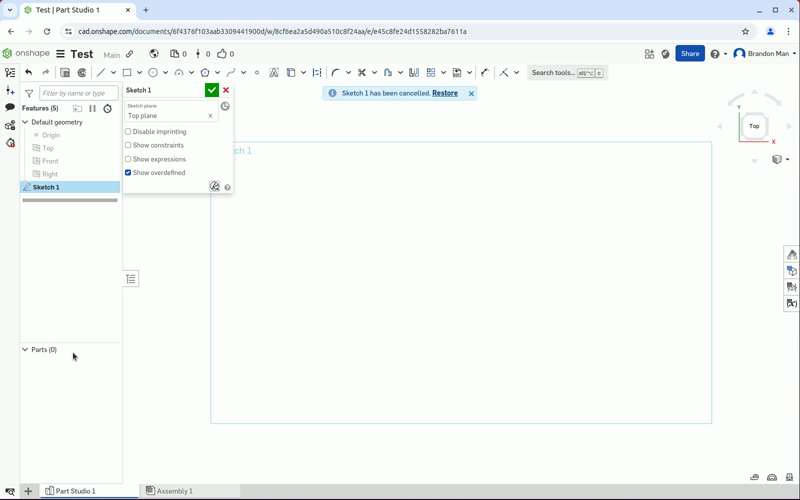
key(y)
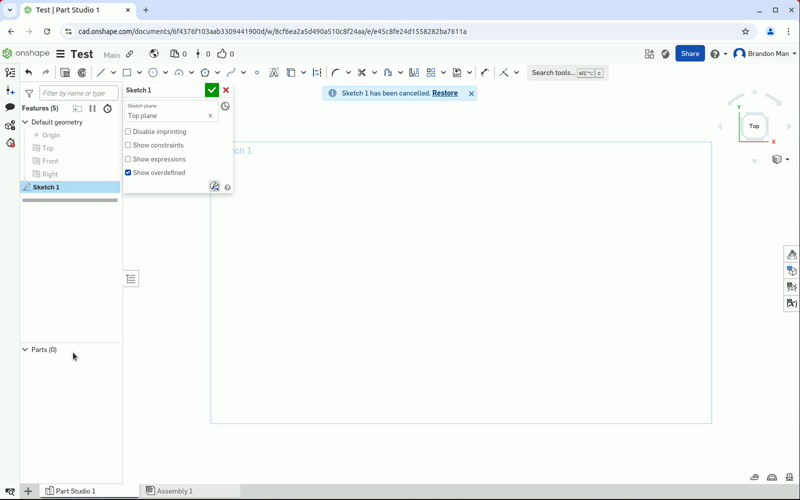
key(l)
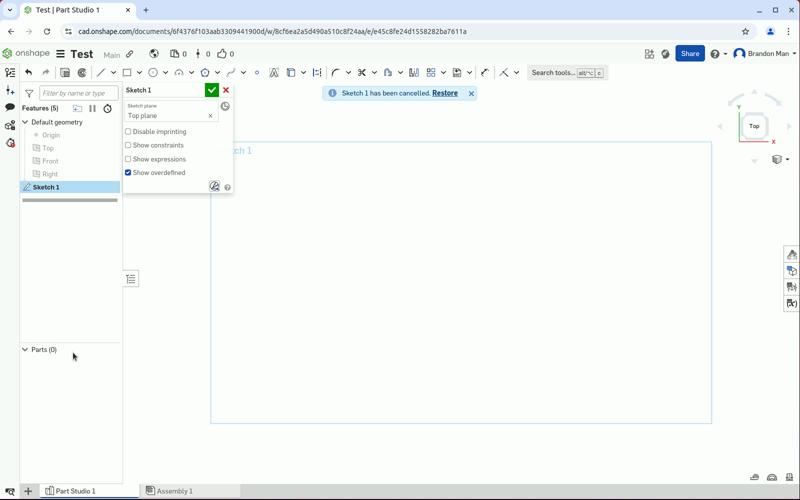
key_down(shift)
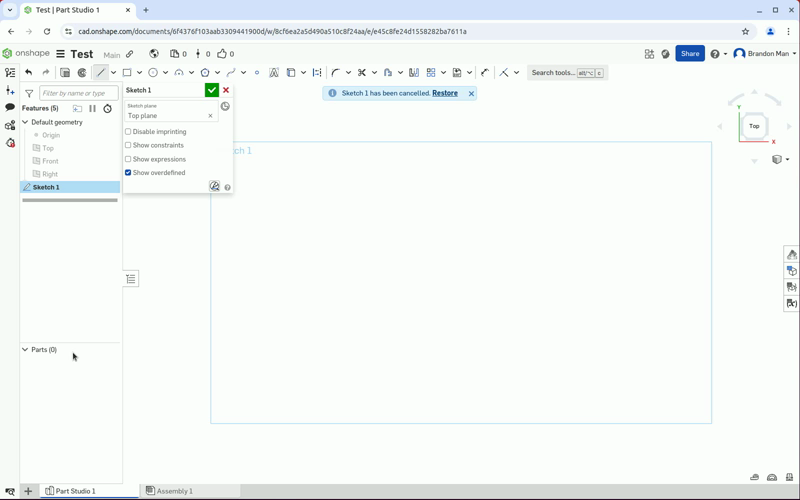
mouse_move(418, 311)
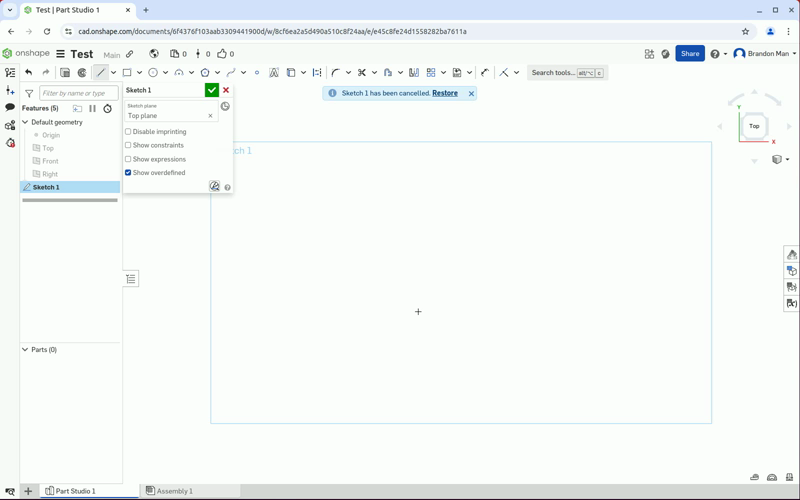
click(418, 311)
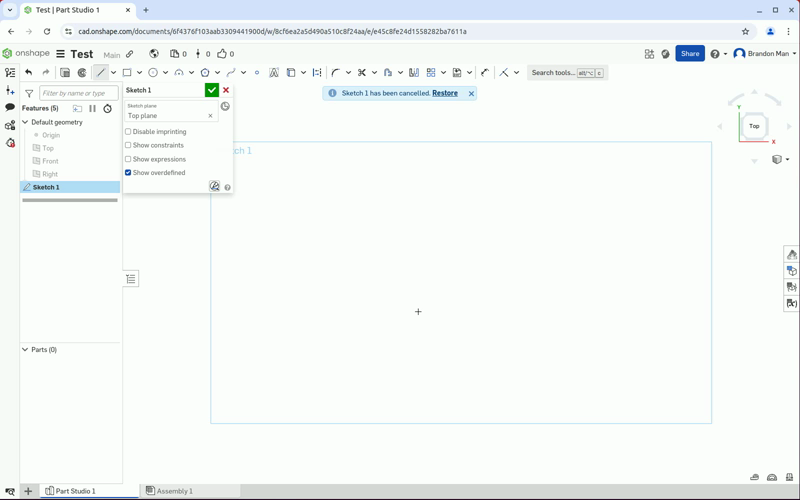
key_up(shift)
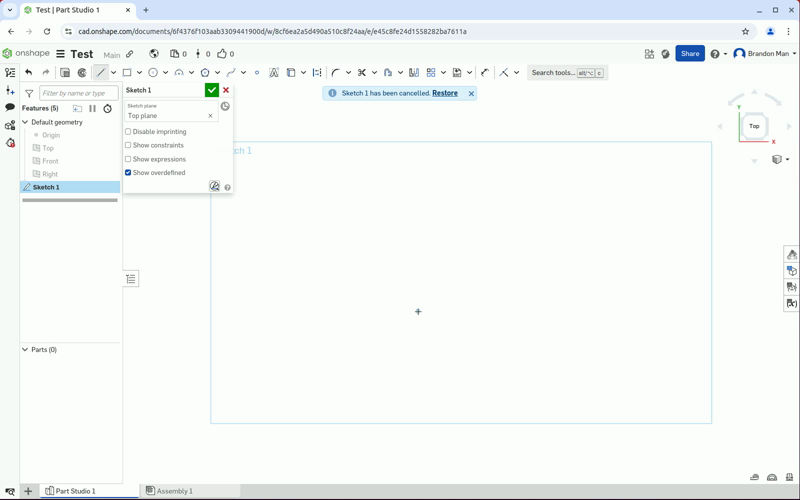
key_down(shift)
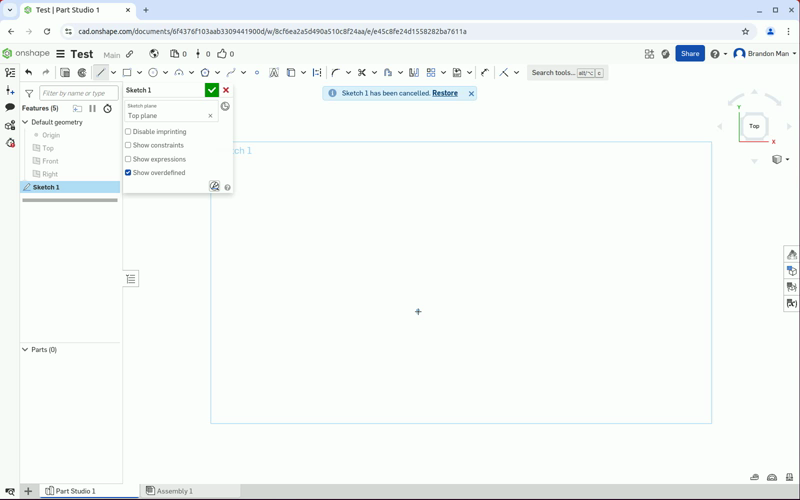
mouse_move(503, 311)
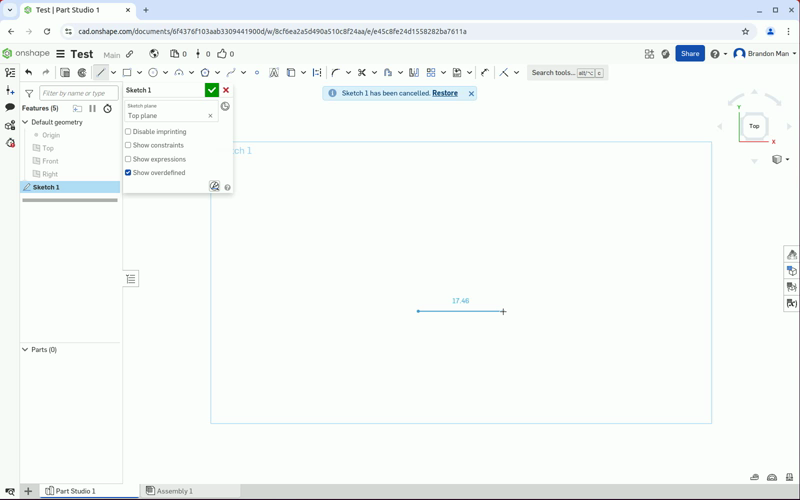
click(503, 311)
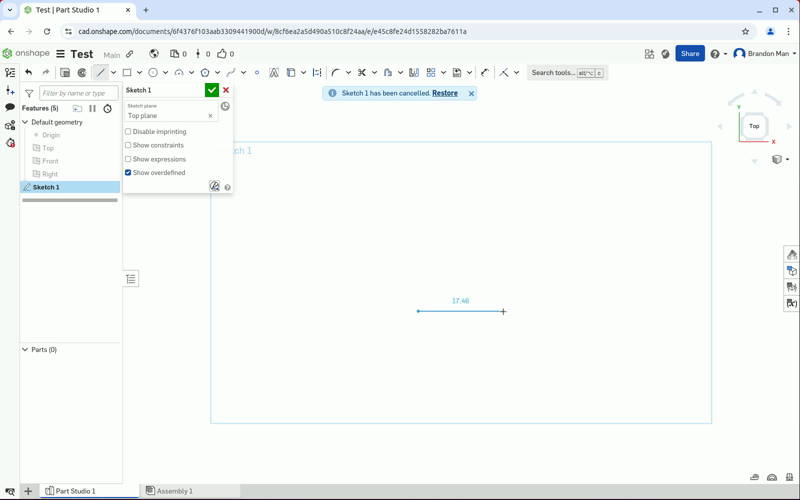
key_up(shift)
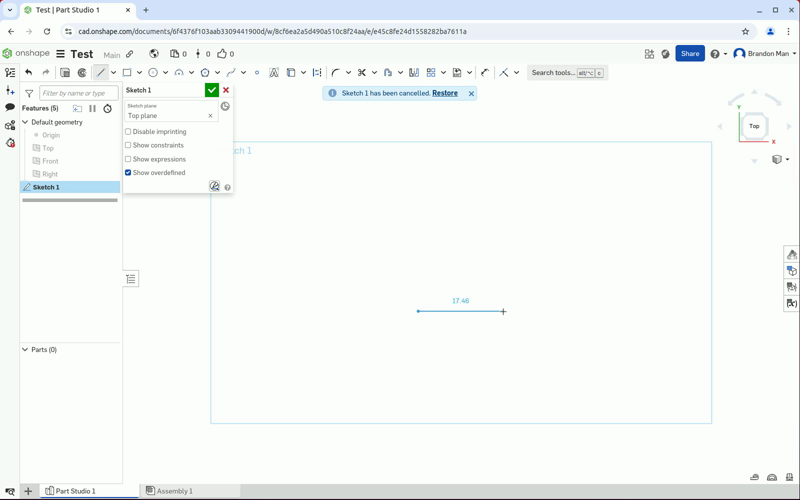
key_down(shift)
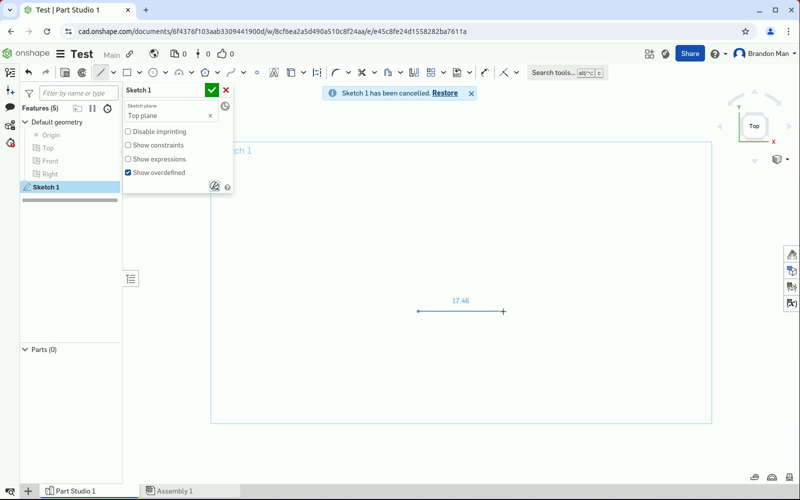
mouse_move(533, 311)
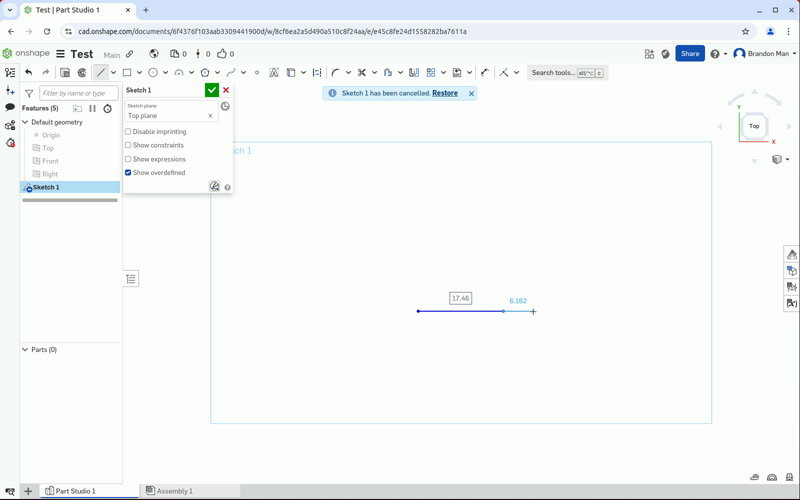
mouse_move(503, 255)
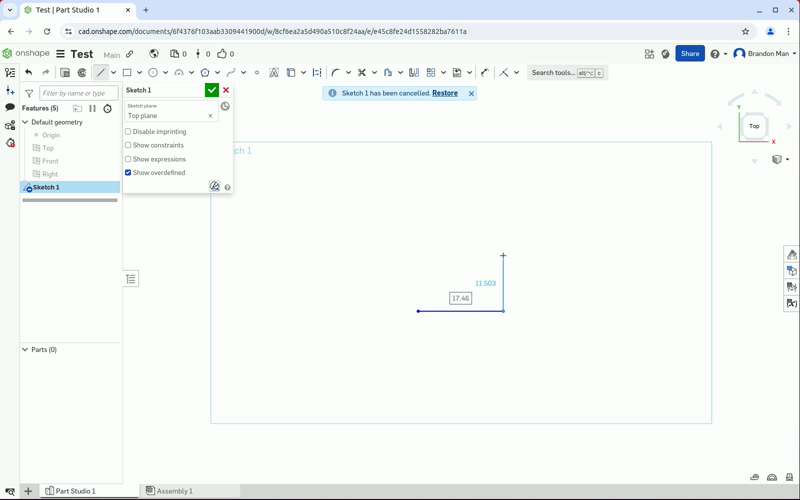
click(503, 255)
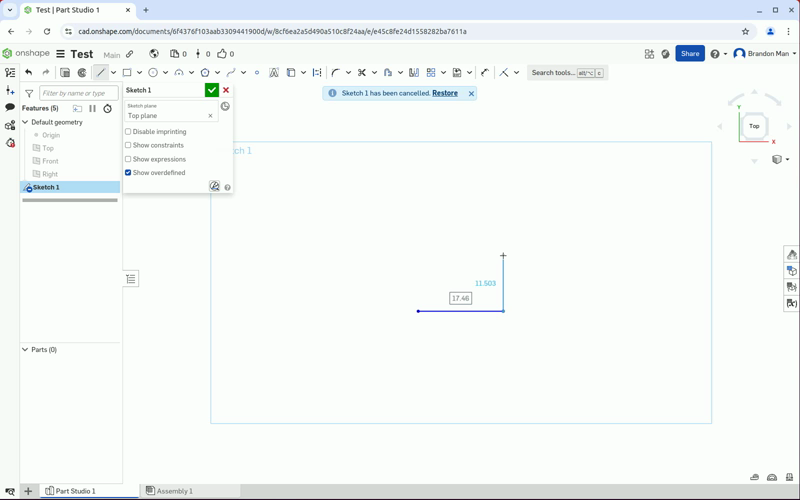
key_up(shift)
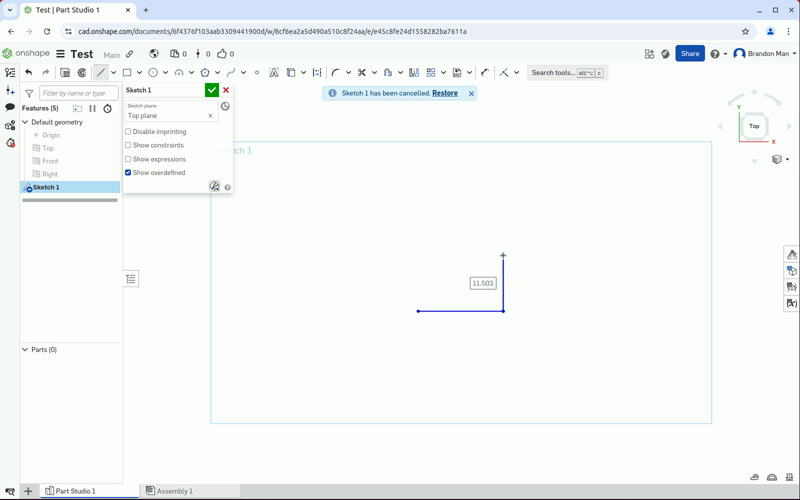
key_down(shift)
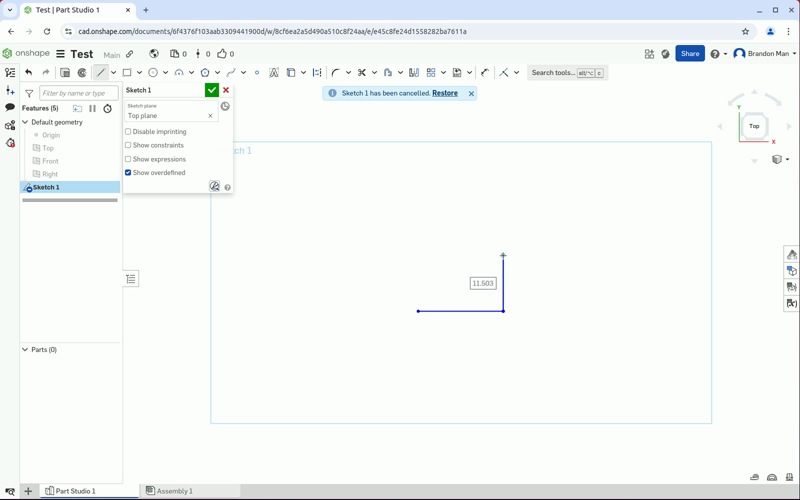
mouse_move(418, 255)
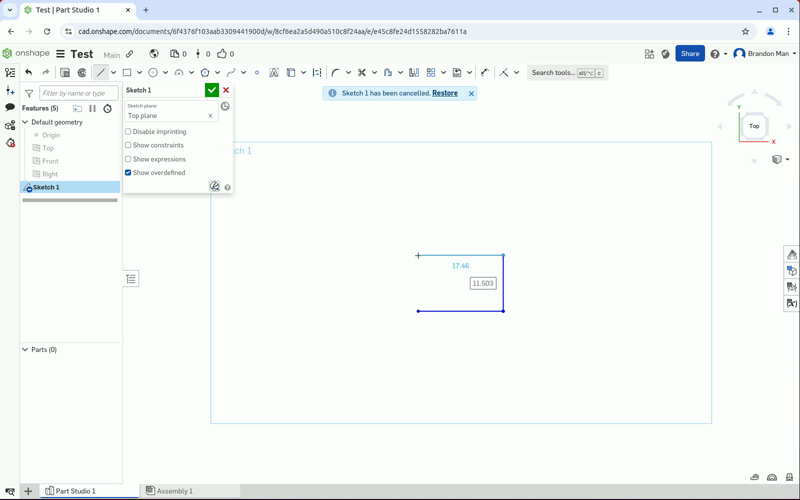
click(418, 255)
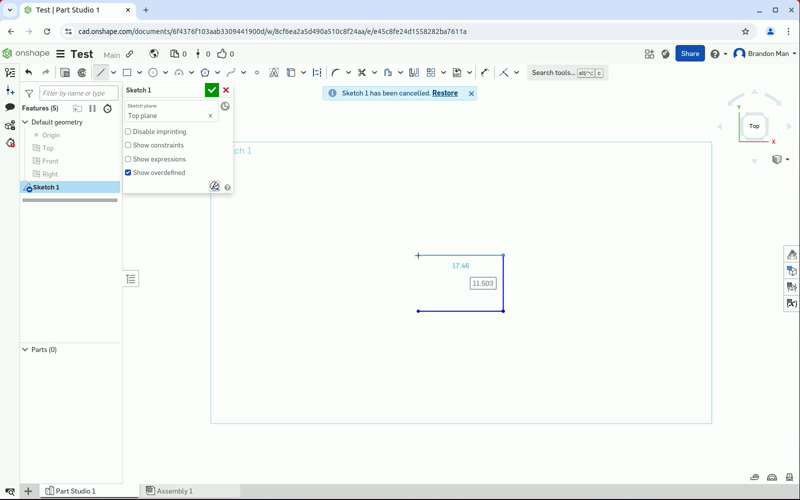
key_up(shift)
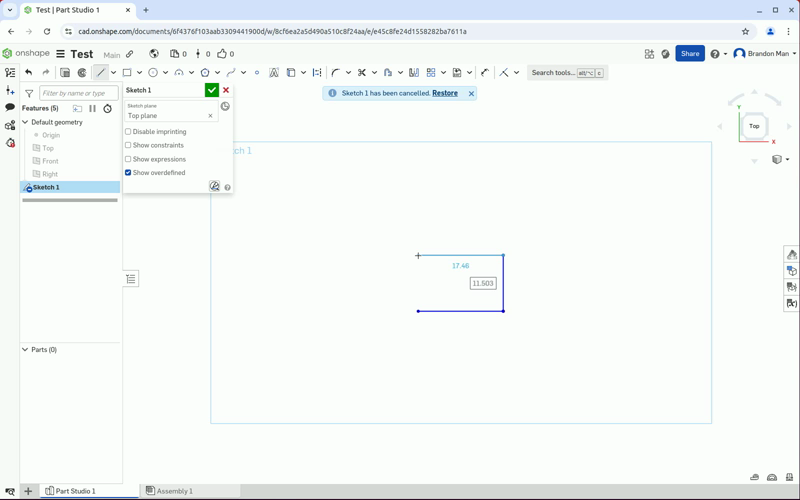
mouse_move(448, 255)
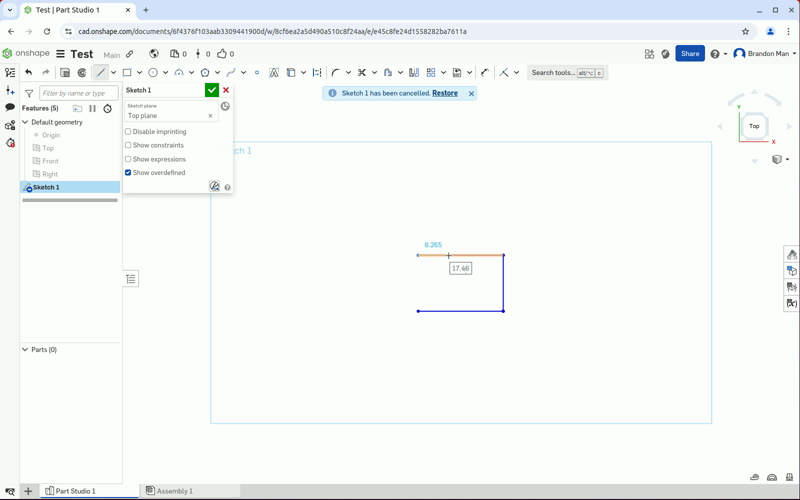
key_down(shift)
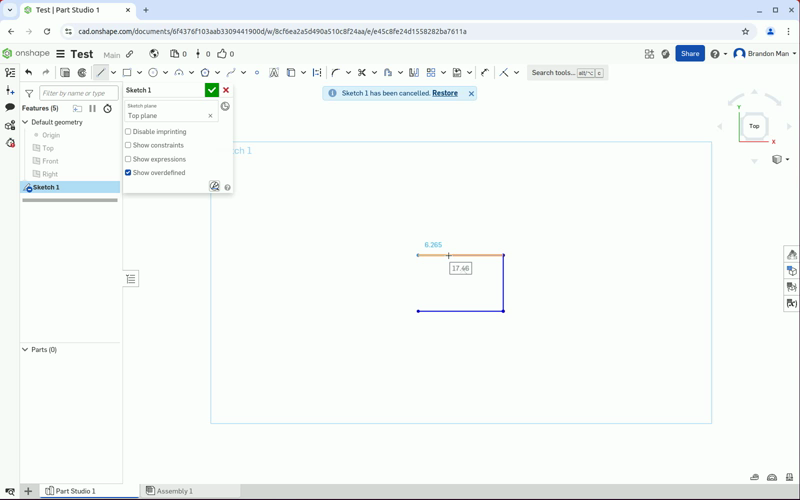
mouse_move(418, 311)
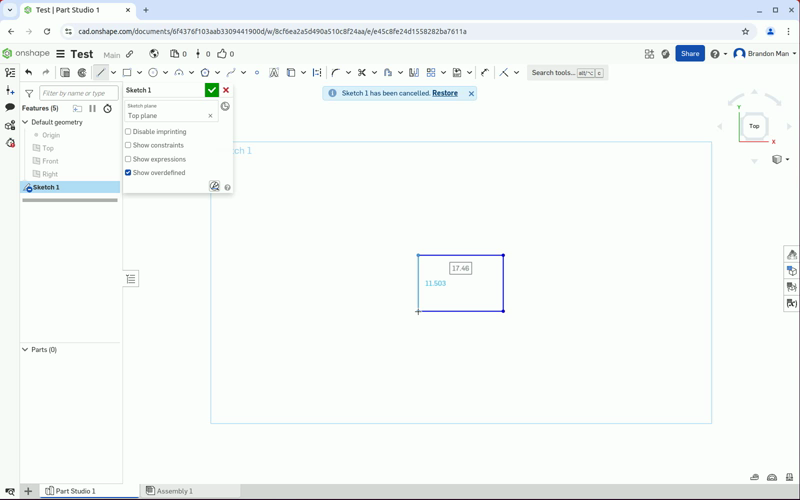
key_up(shift)
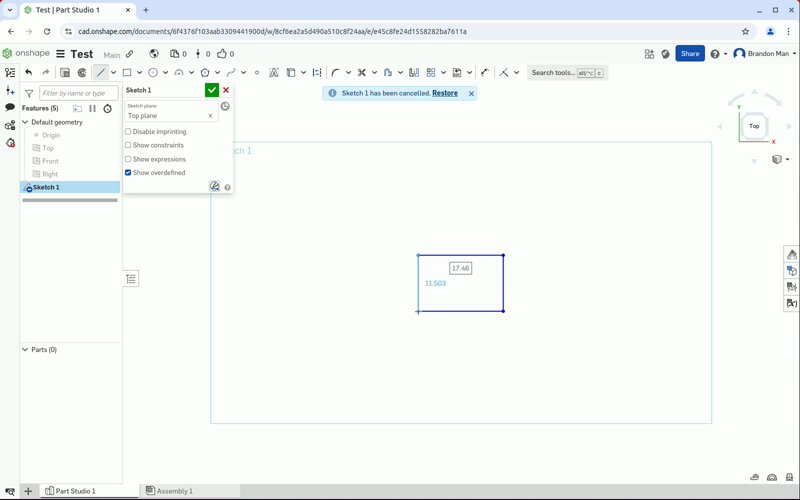
click(418, 311)
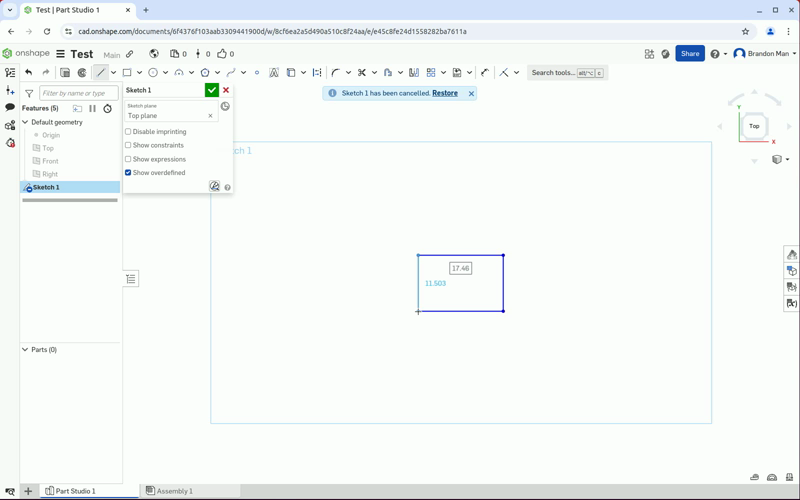
key(esc)
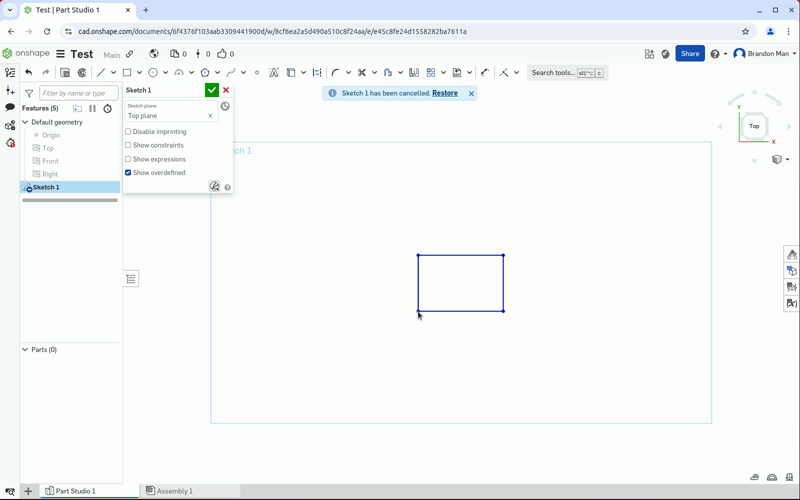
mouse_move(486, 276)
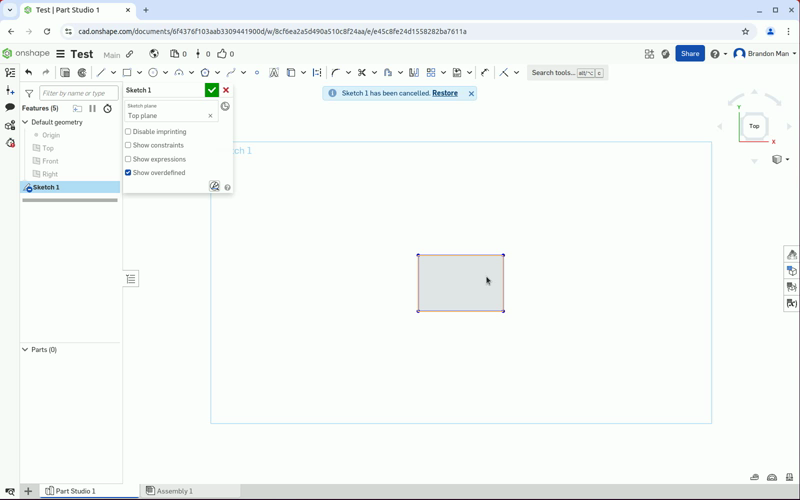
click(486, 276)
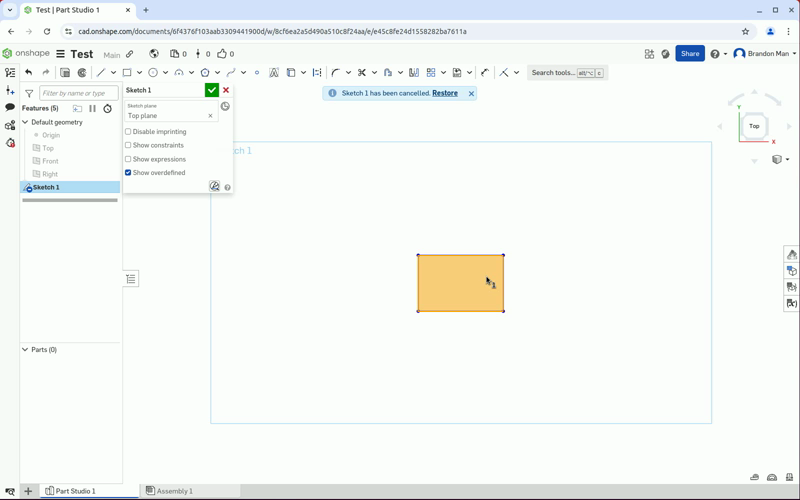
mouse_move(73, 352)
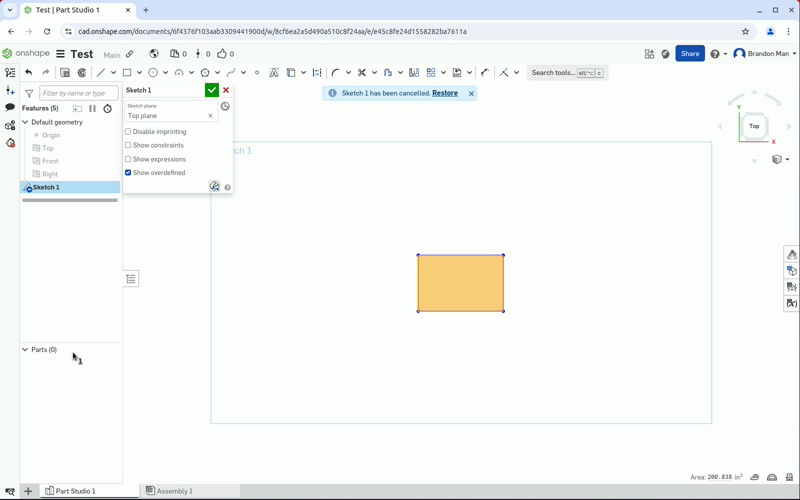
key(shift+y)
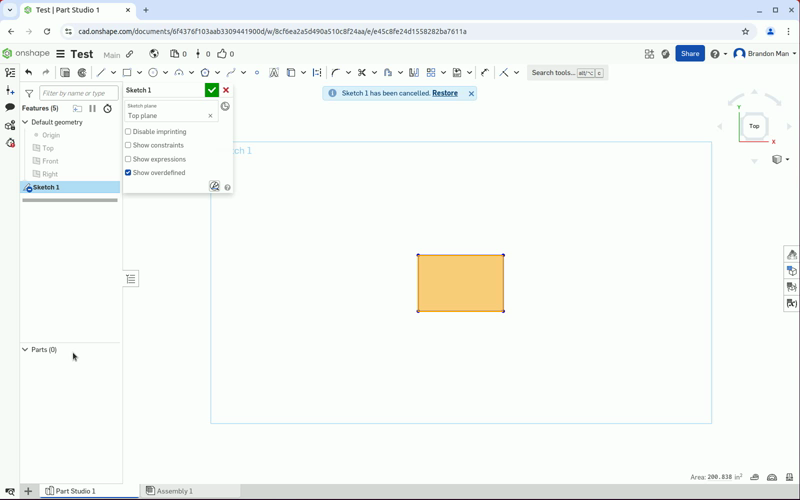
key(shift+e)
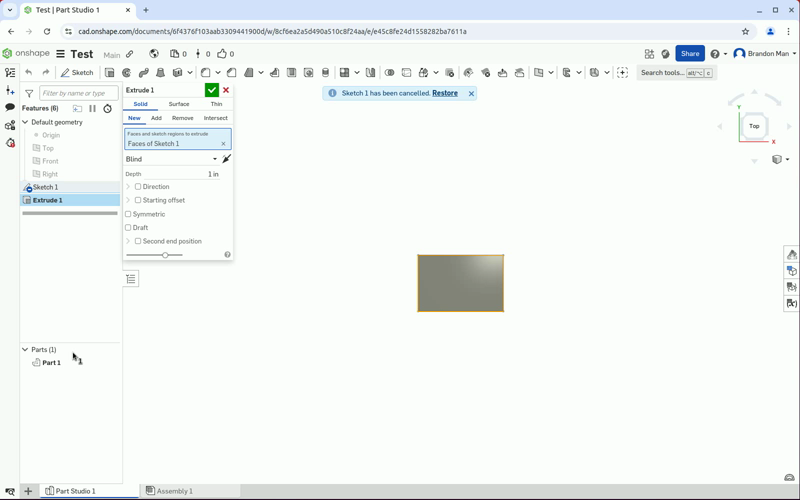
mouse_move(143, 106)
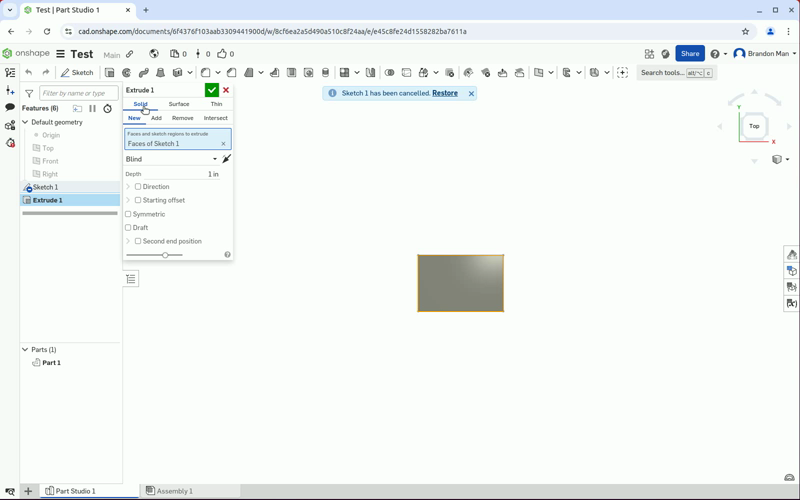
click(143, 106)
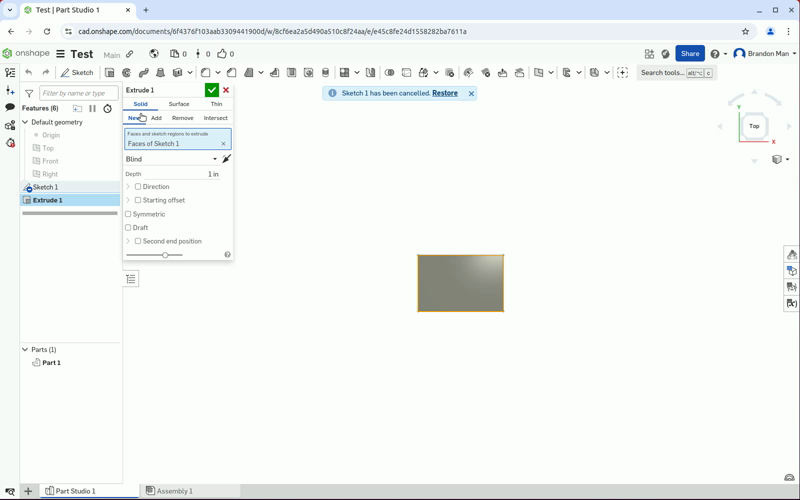
mouse_move(137, 120)
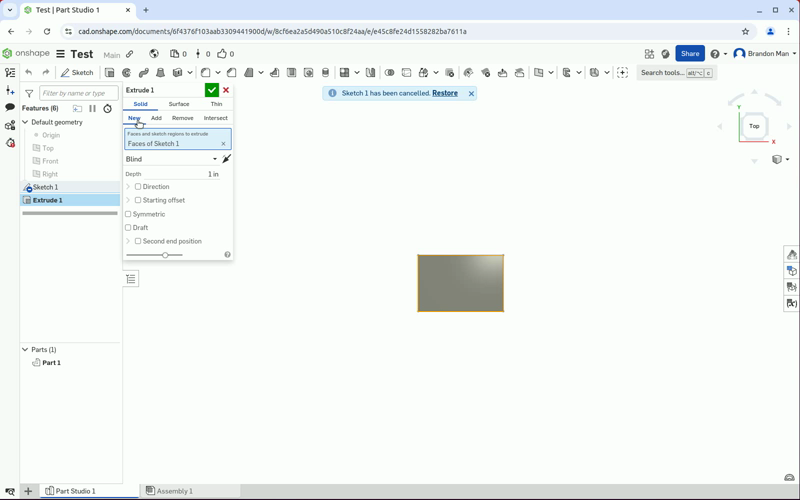
click(137, 120)
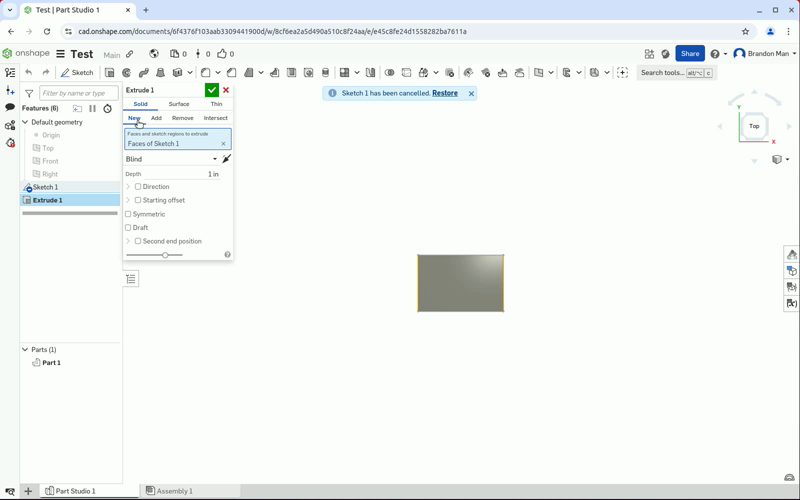
key(tab, 4)
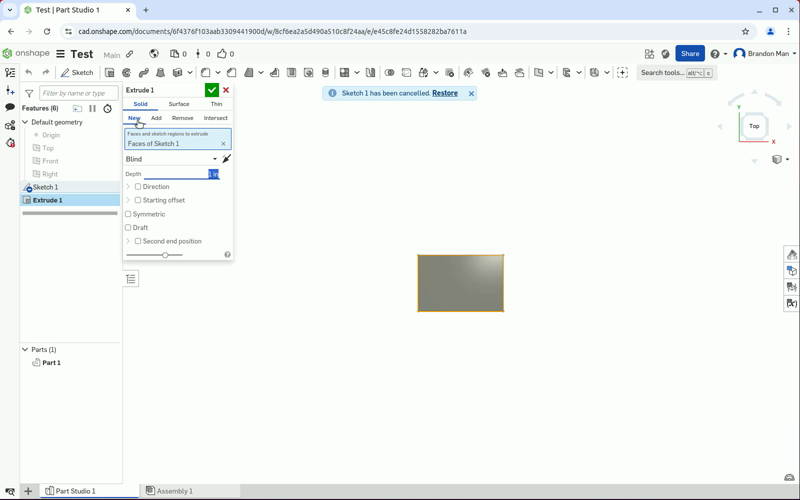
text(2.889)
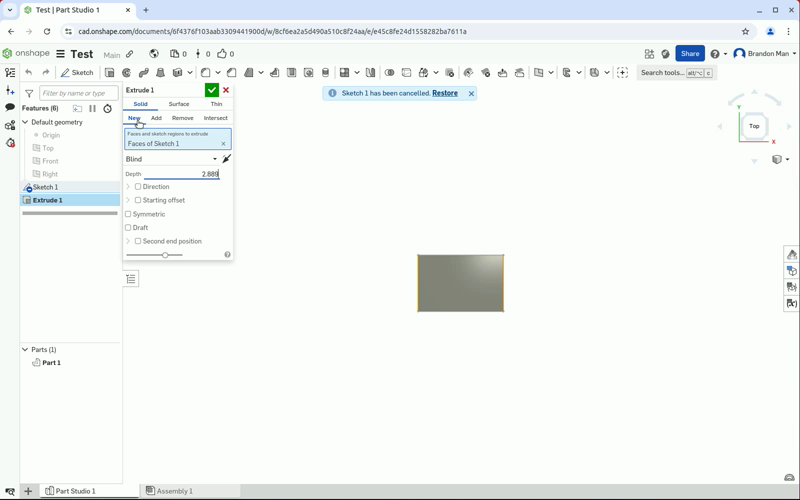
key(enter)
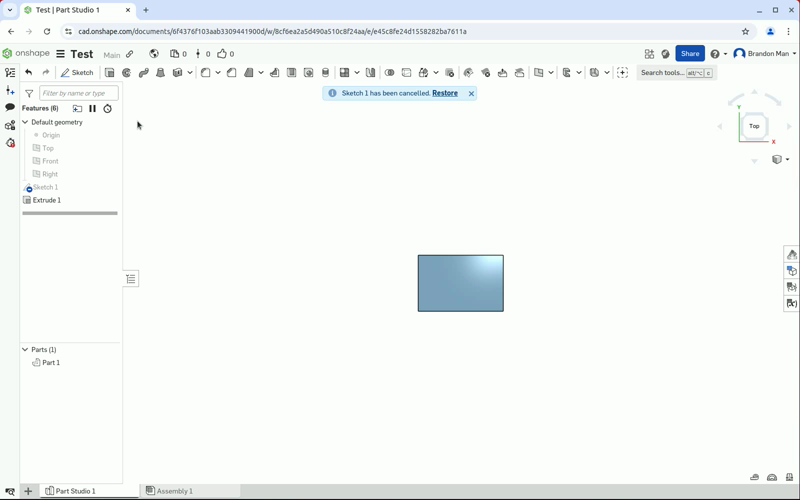
key(shift+h)
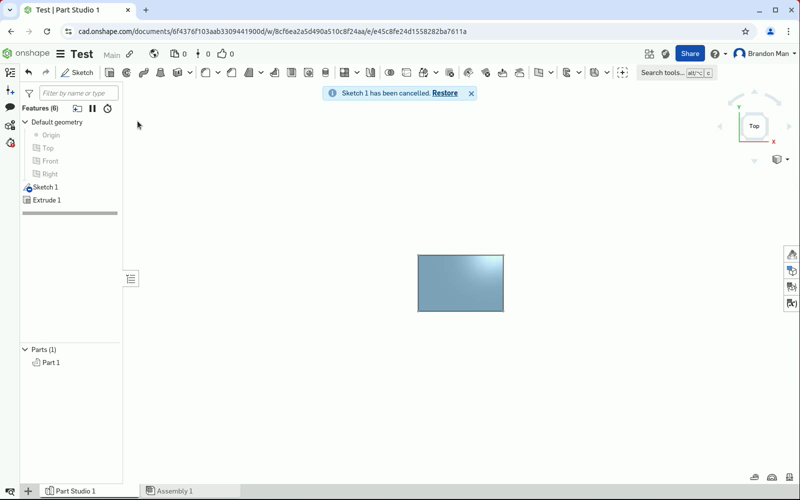
key(shift+h)
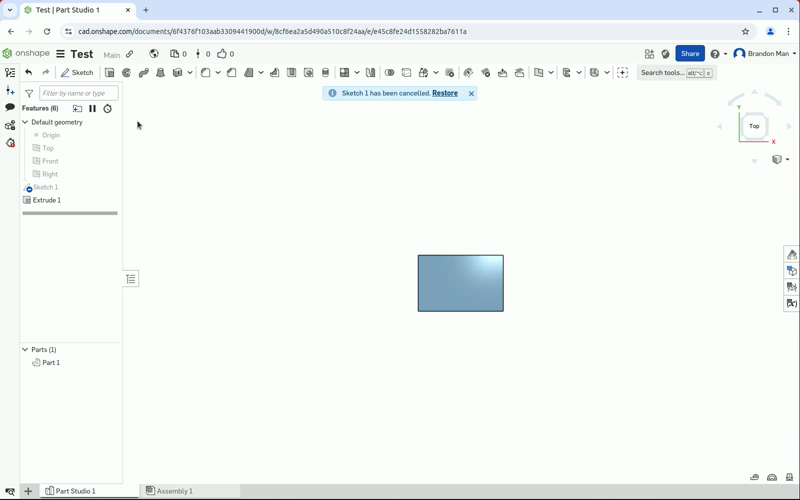
mouse_move(73, 189)
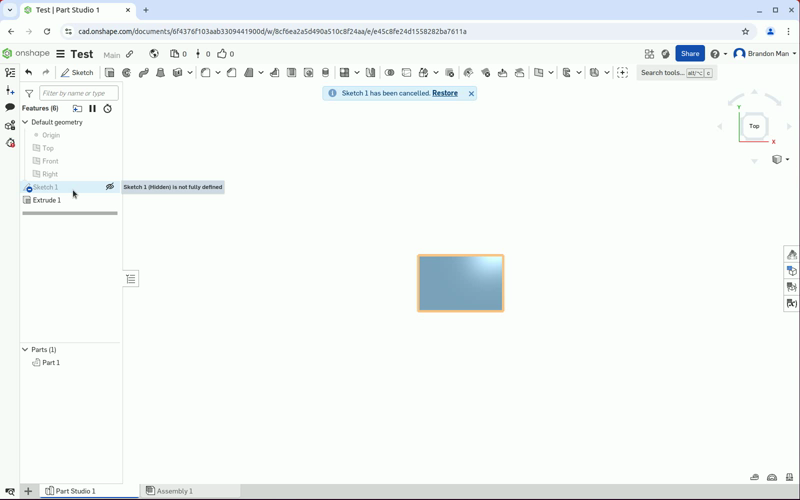
click(73, 189)
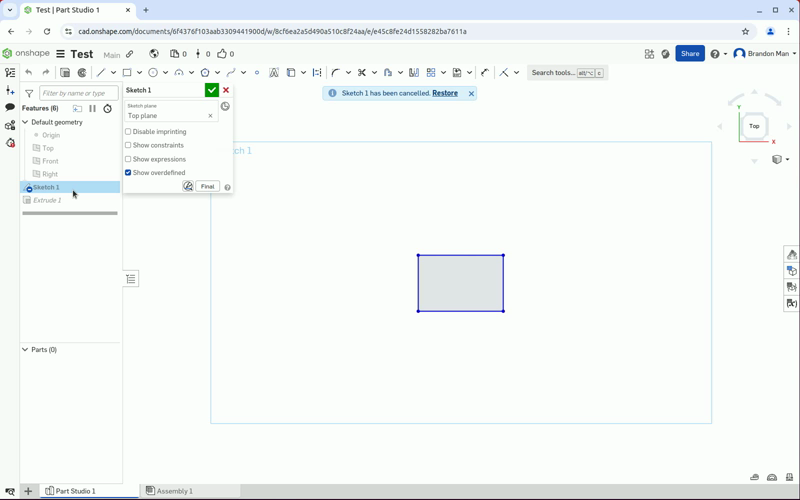
mouse_move(229, 92)
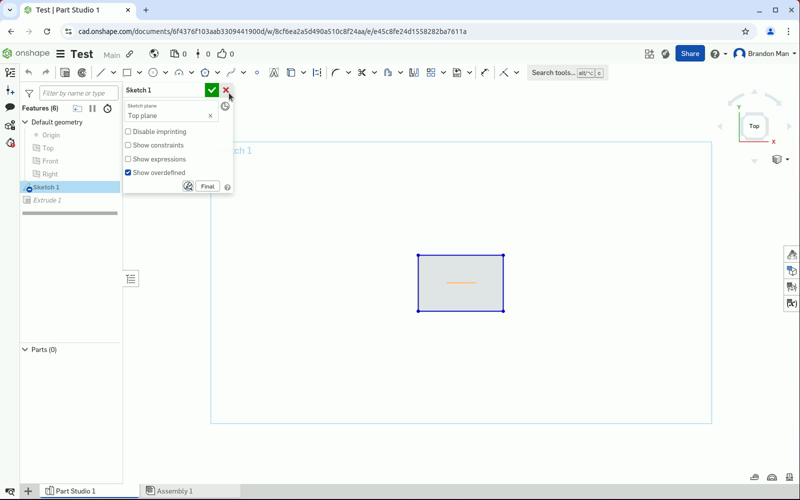
click(229, 92)
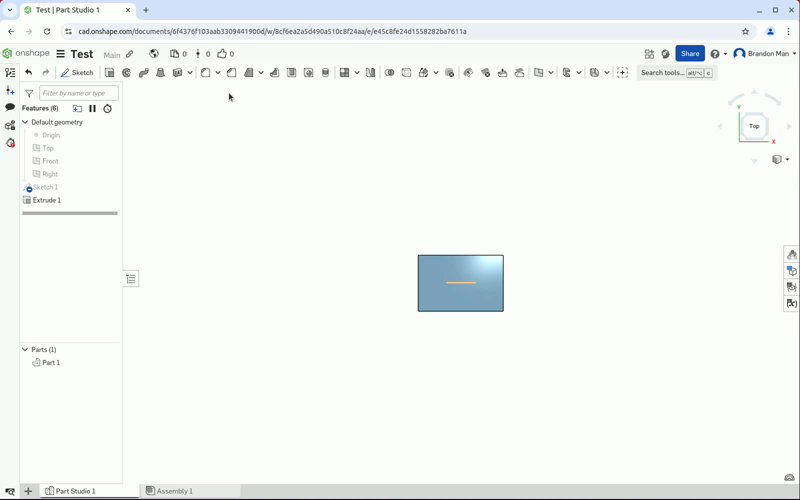
mouse_move(541, 75)
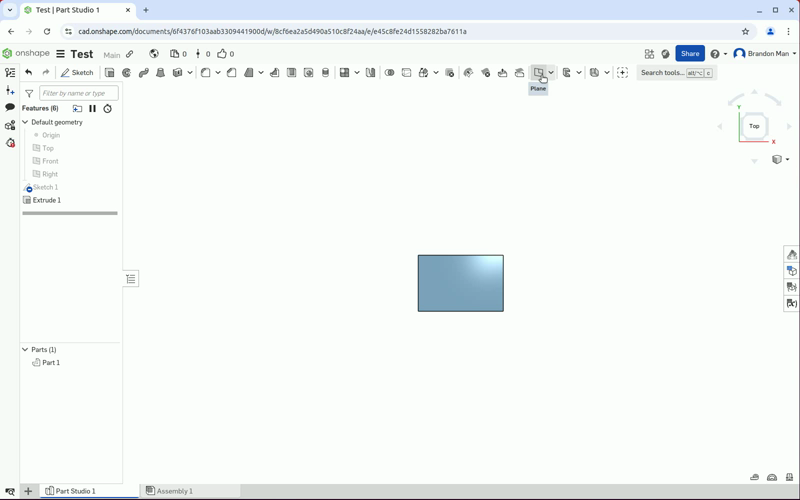
click(541, 75)
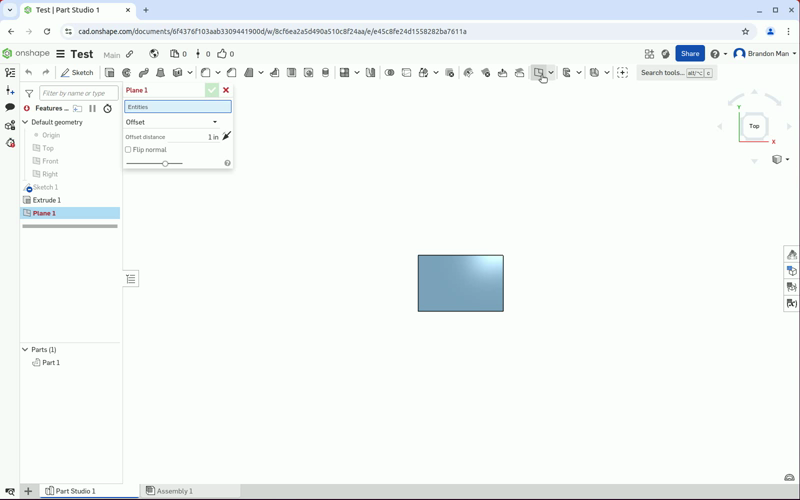
mouse_move(73, 150)
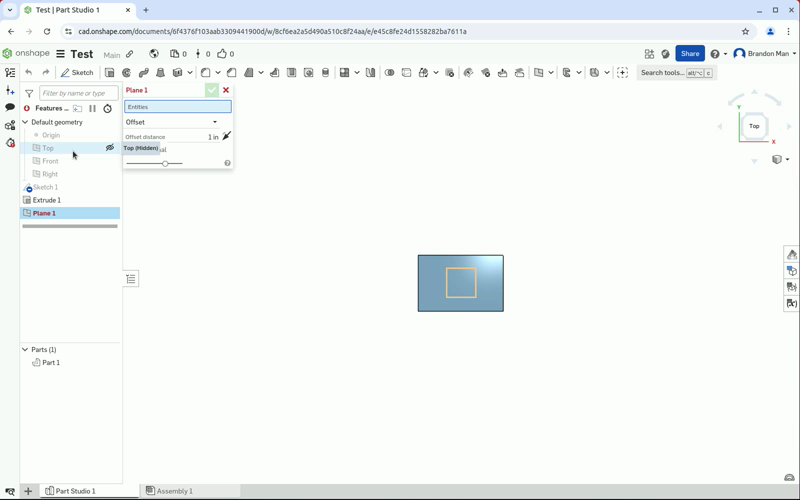
click(73, 150)
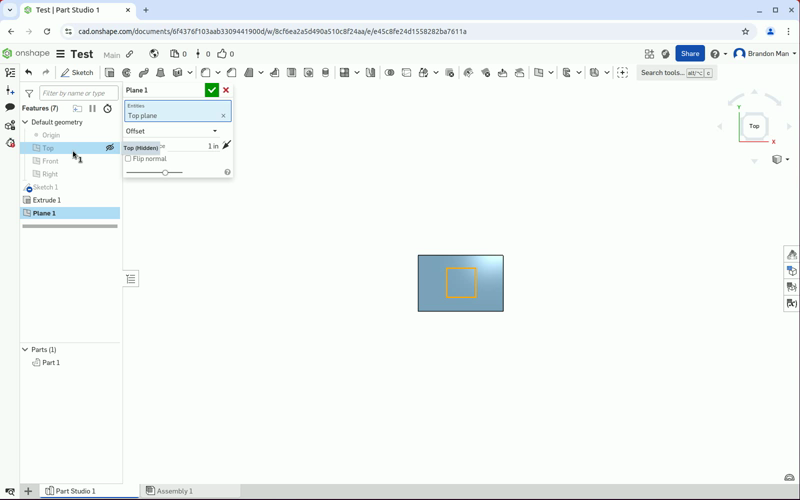
key(tab, 2)
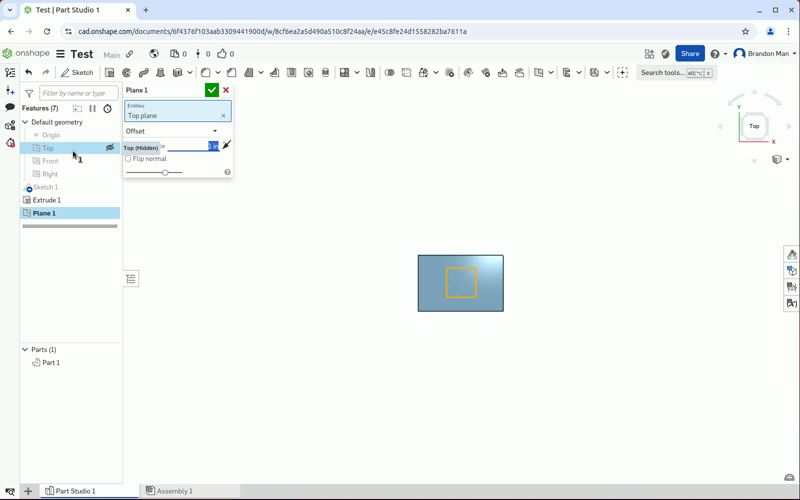
text(2.896)
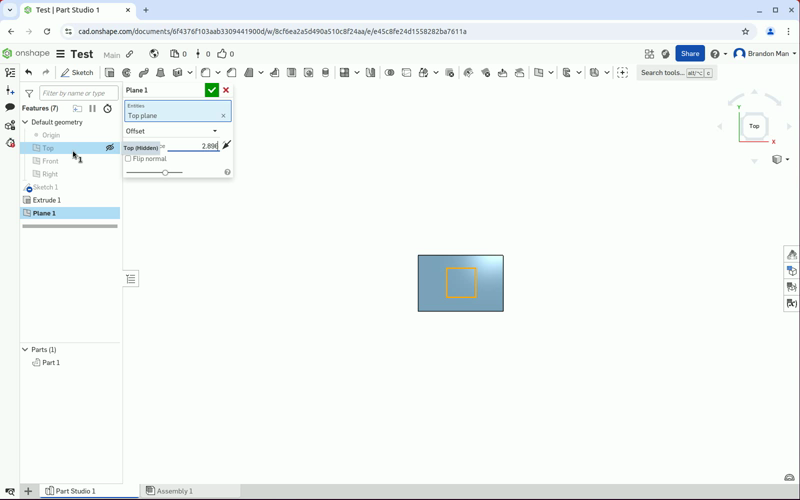
key(enter, 2)
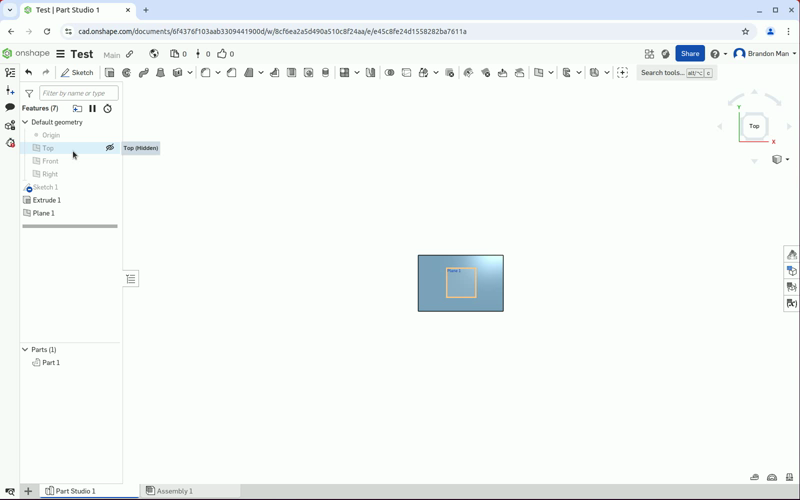
key(shift+s)
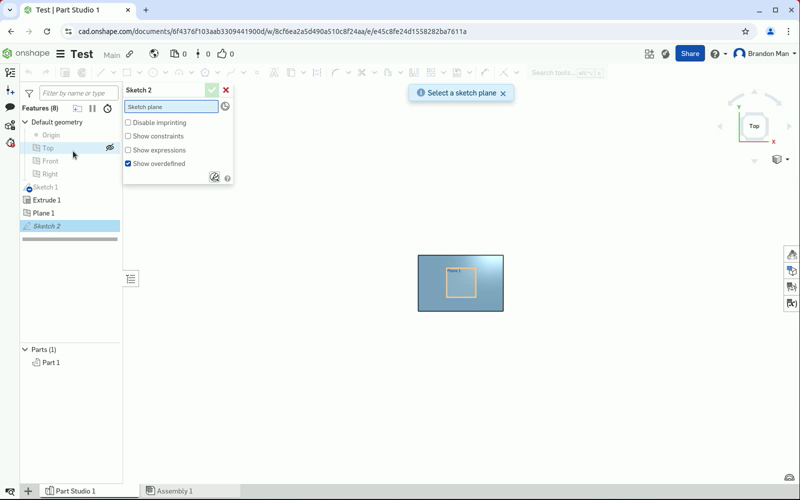
mouse_move(73, 215)
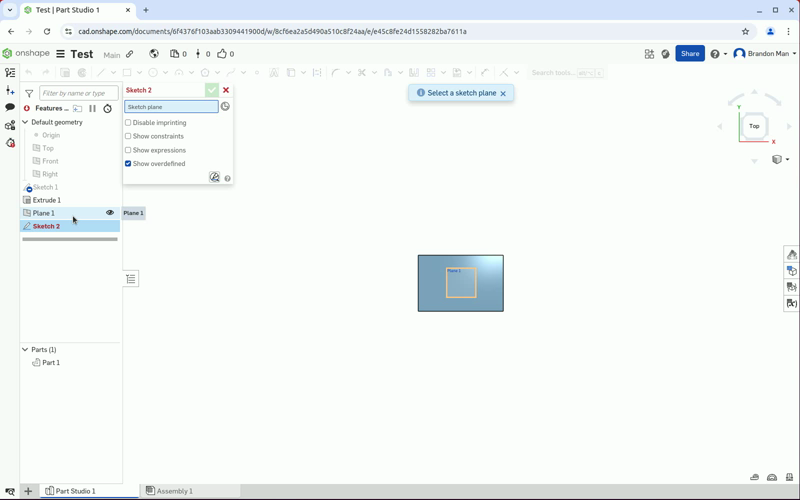
click(73, 215)
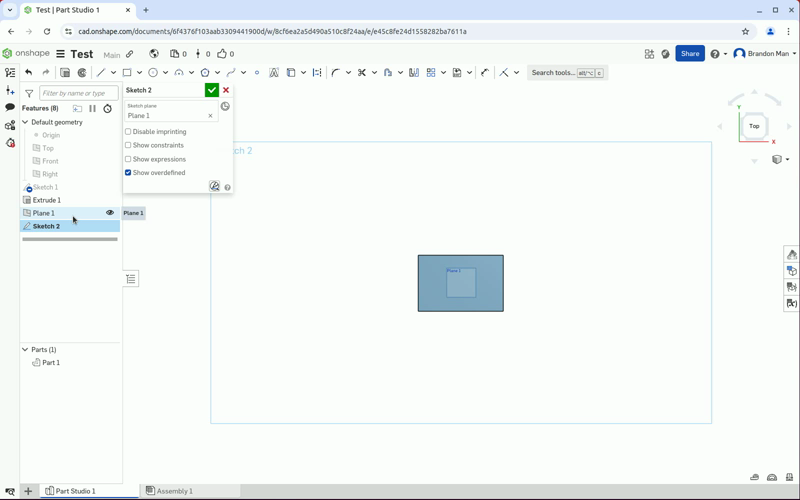
mouse_move(73, 352)
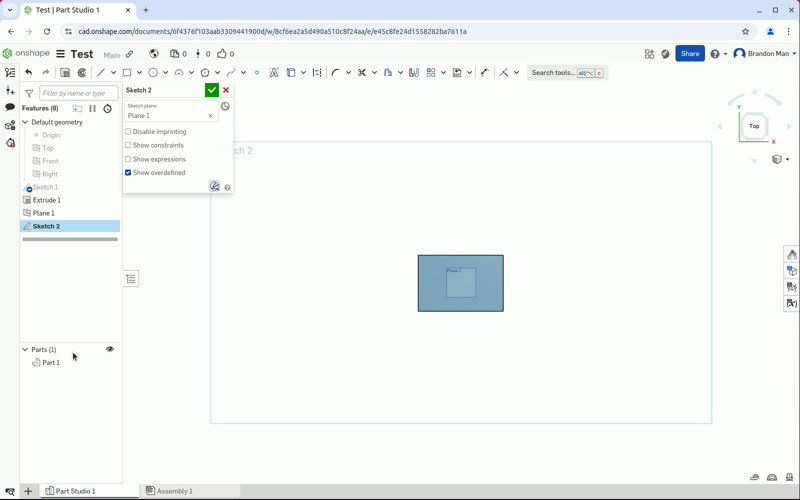
key(y)
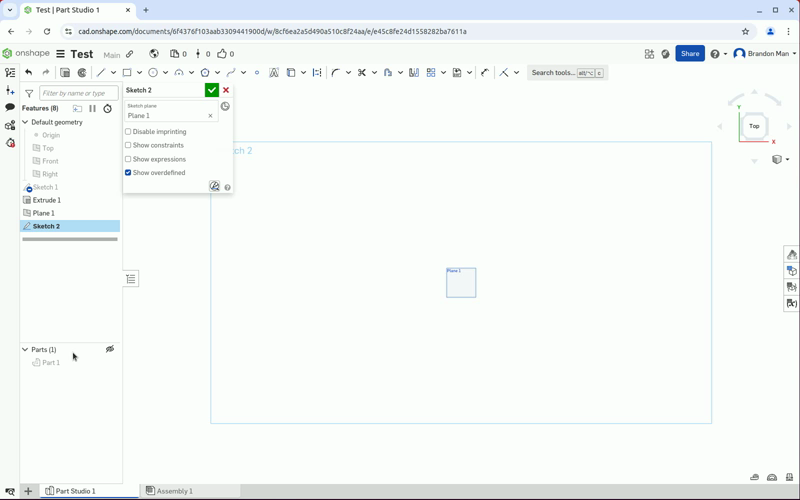
key(l)
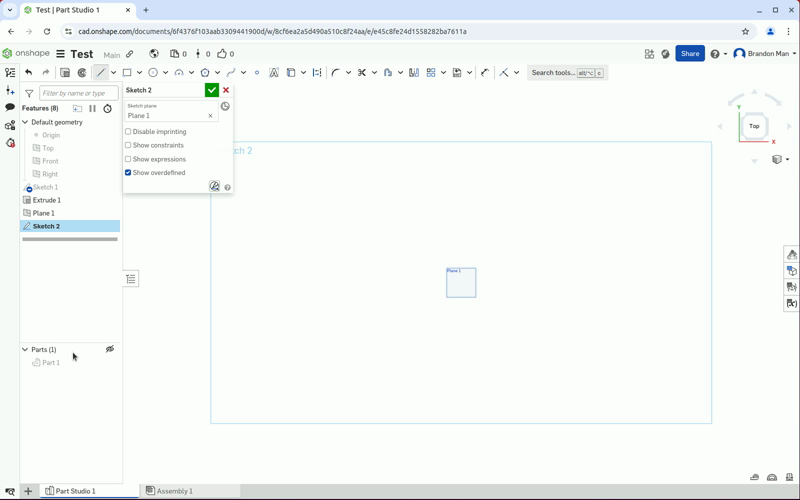
key_down(shift)
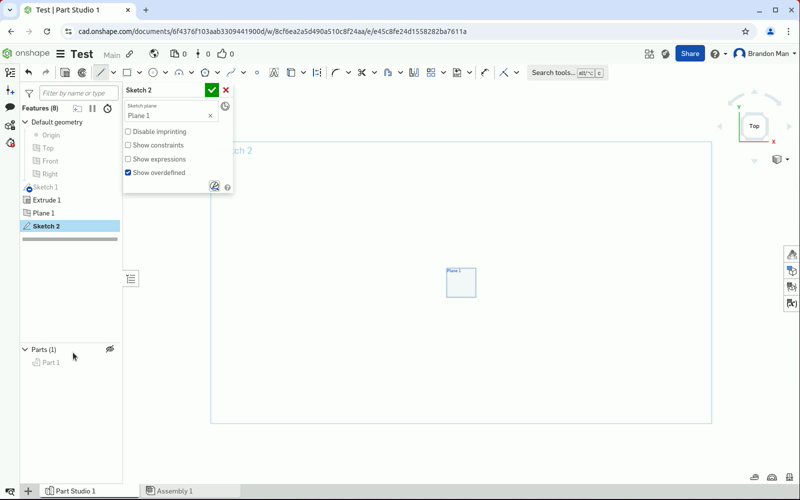
mouse_move(489, 311)
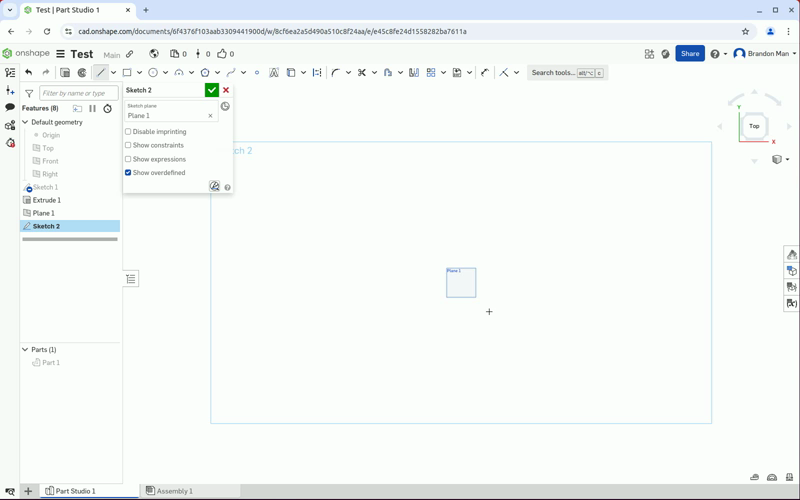
click(489, 311)
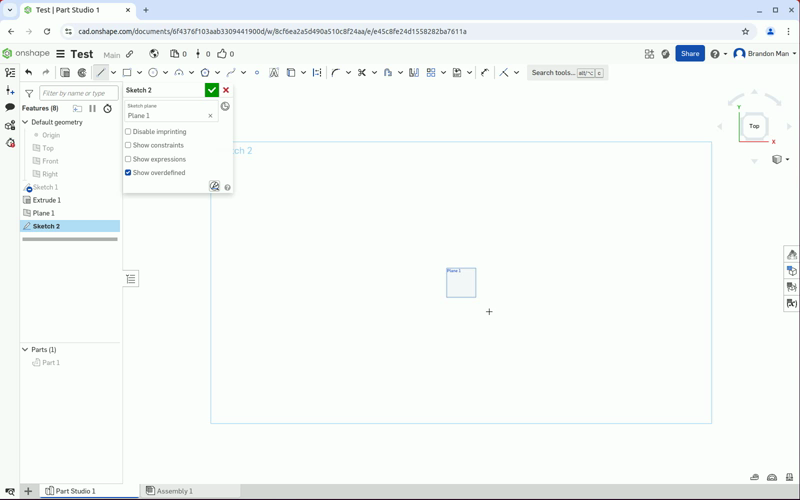
key_up(shift)
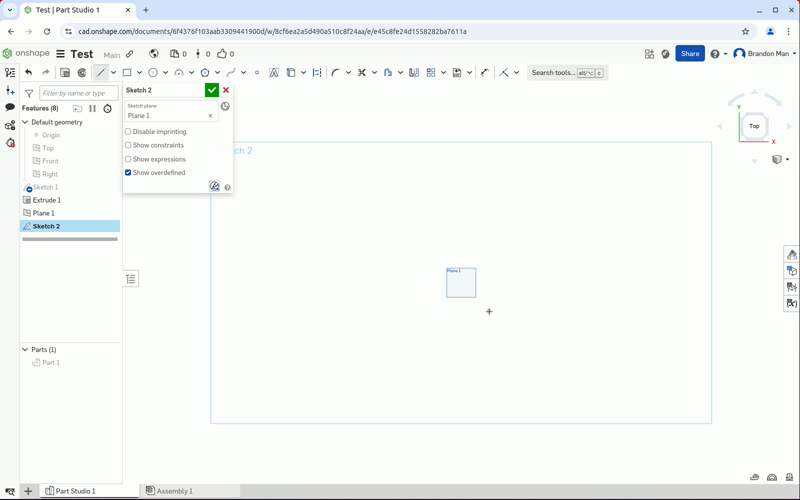
key_down(shift)
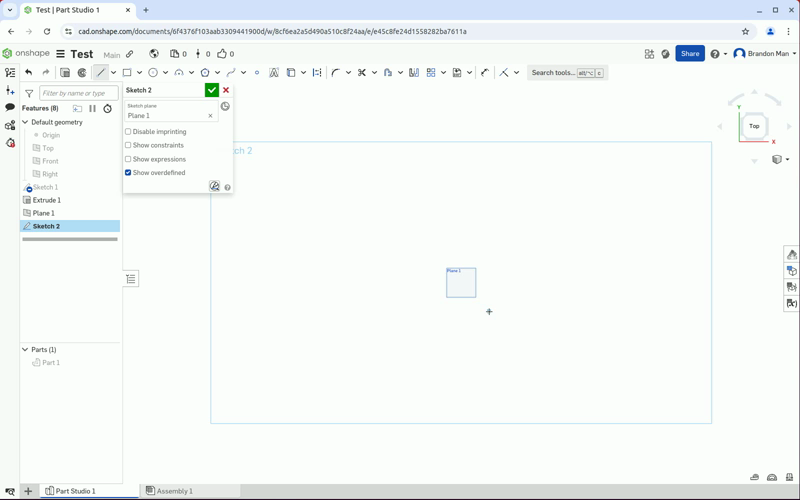
mouse_move(519, 311)
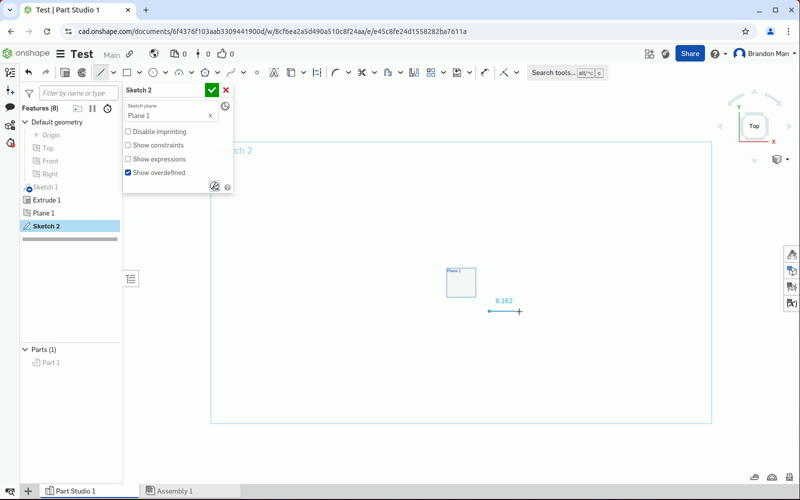
mouse_move(504, 311)
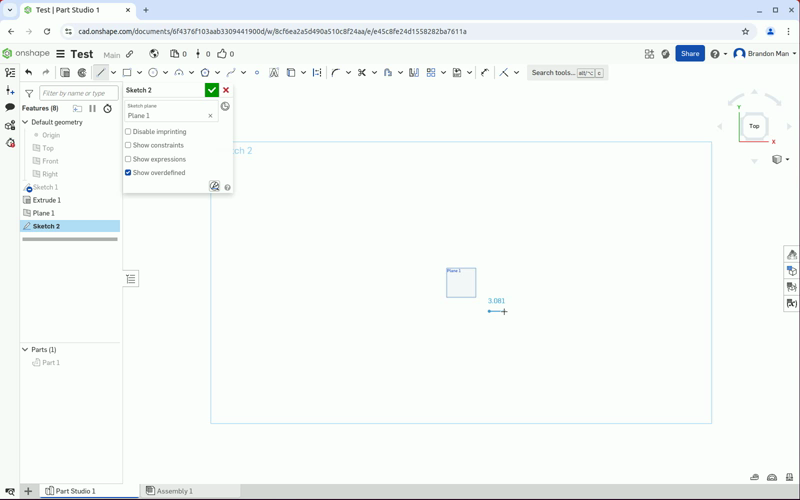
click(504, 311)
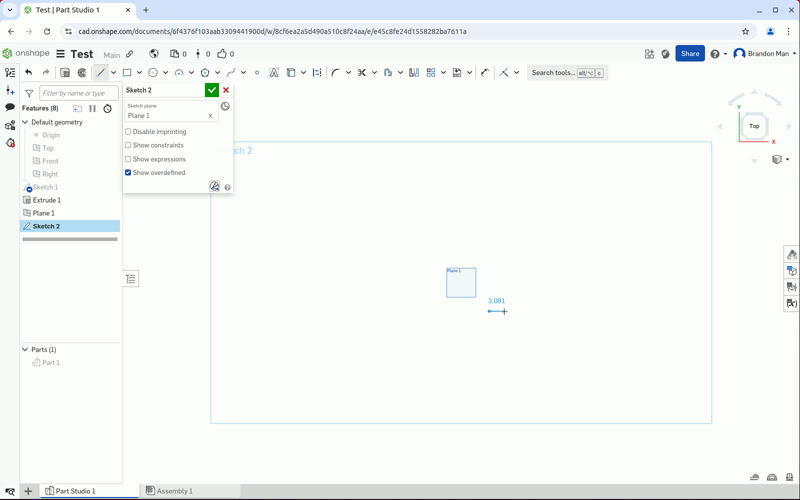
key_up(shift)
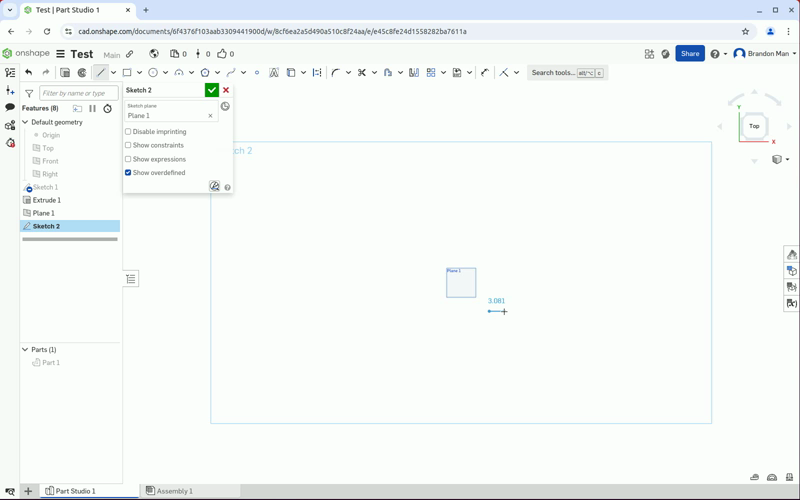
key_down(shift)
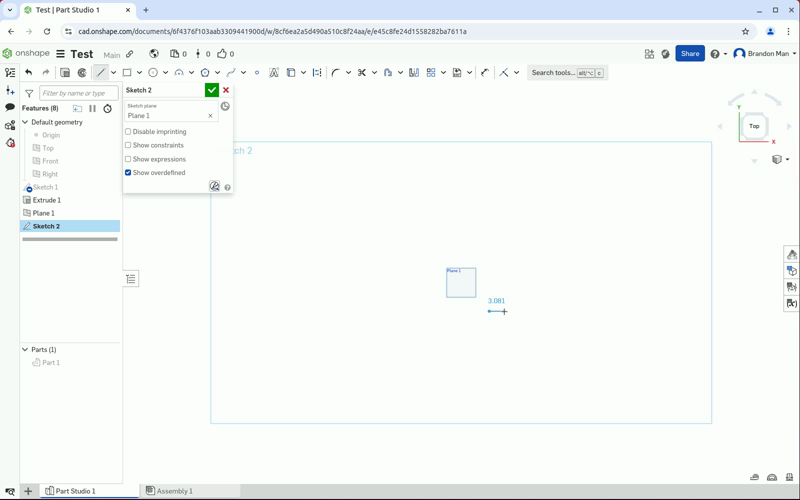
mouse_move(534, 311)
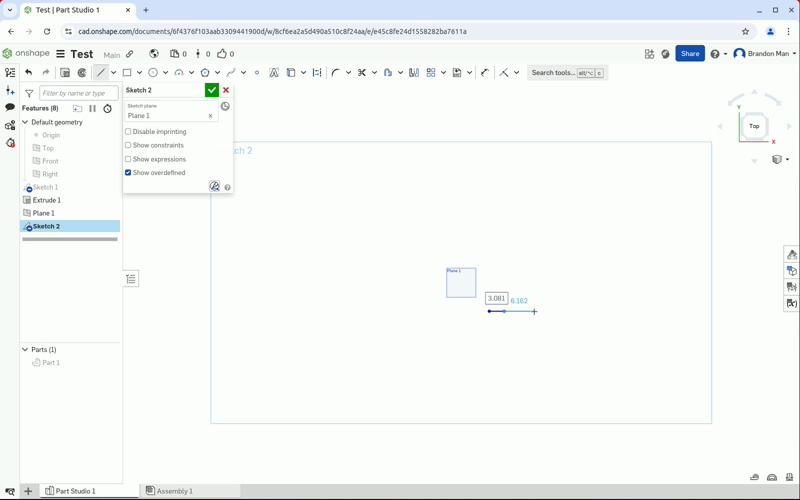
mouse_move(504, 296)
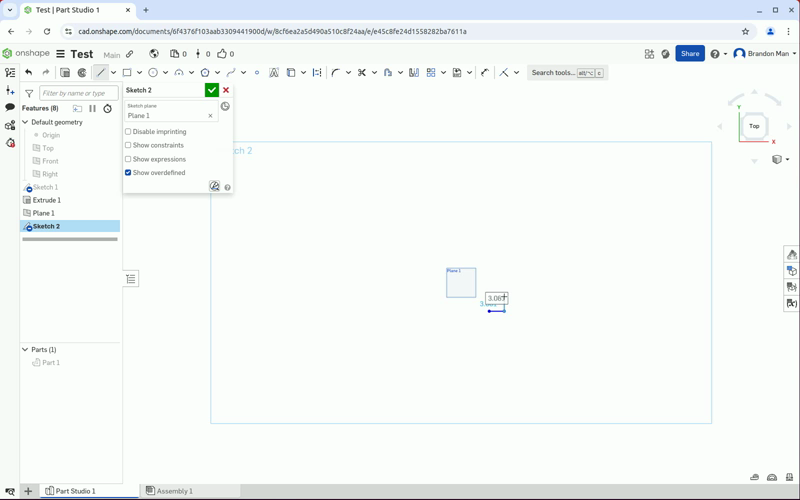
click(504, 296)
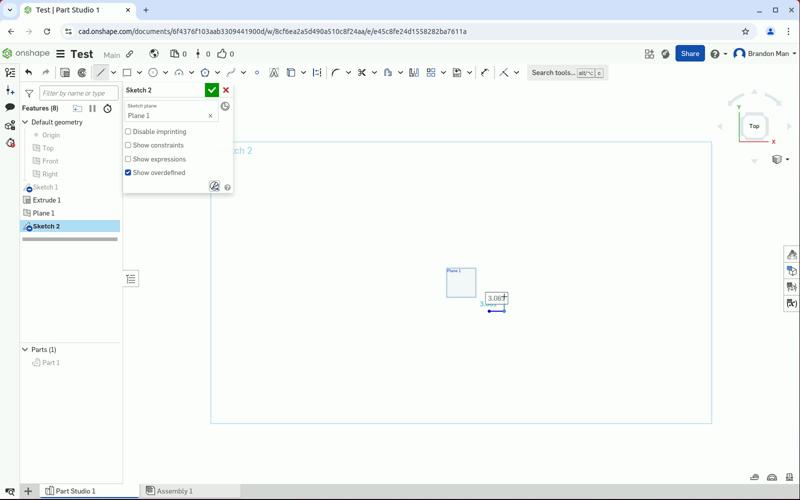
key_up(shift)
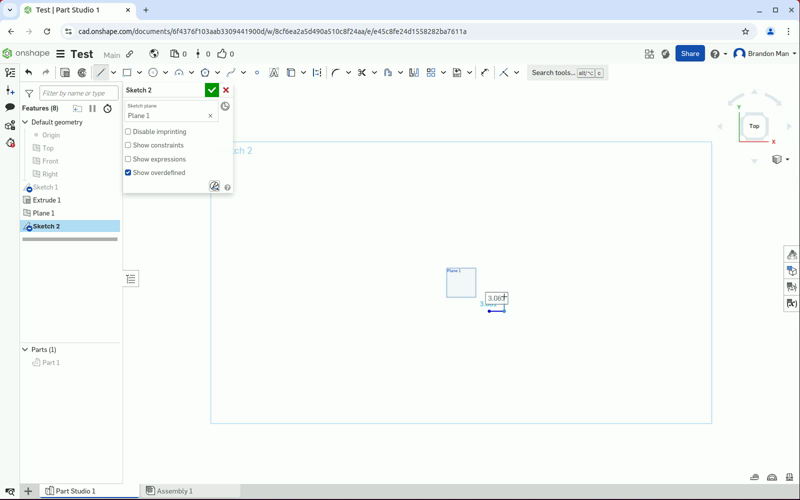
key_down(shift)
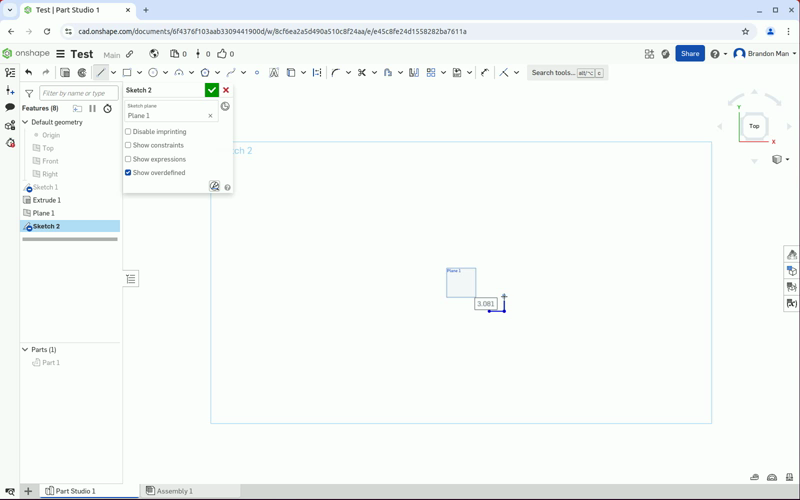
mouse_move(534, 296)
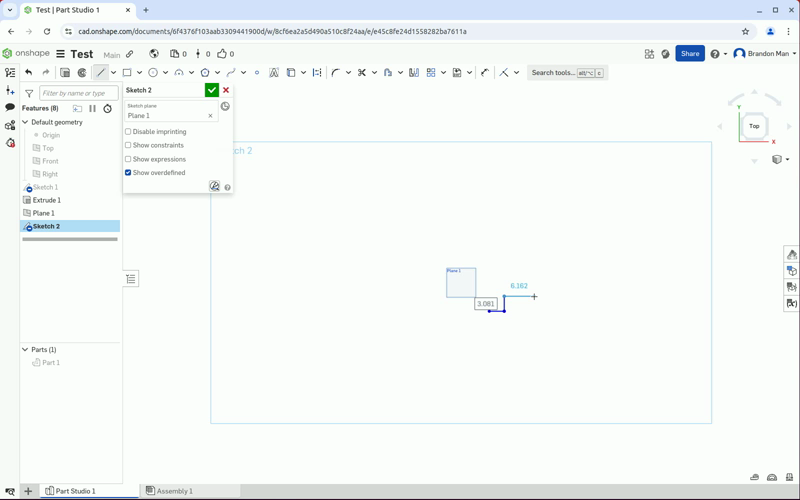
mouse_move(489, 296)
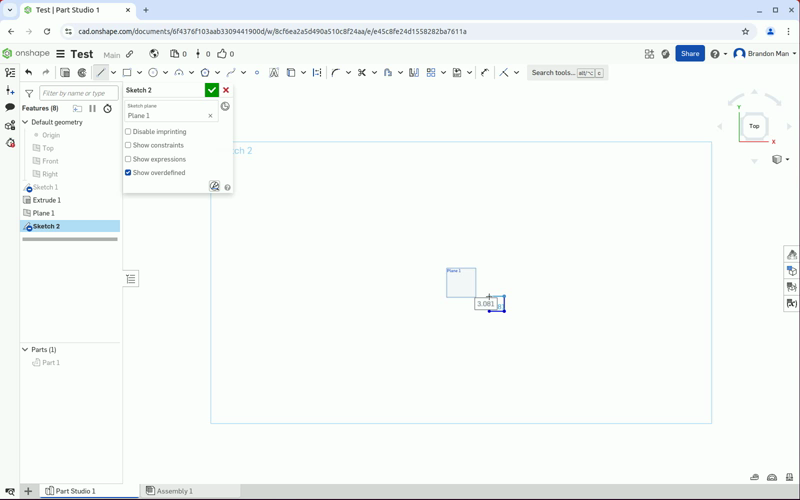
click(489, 296)
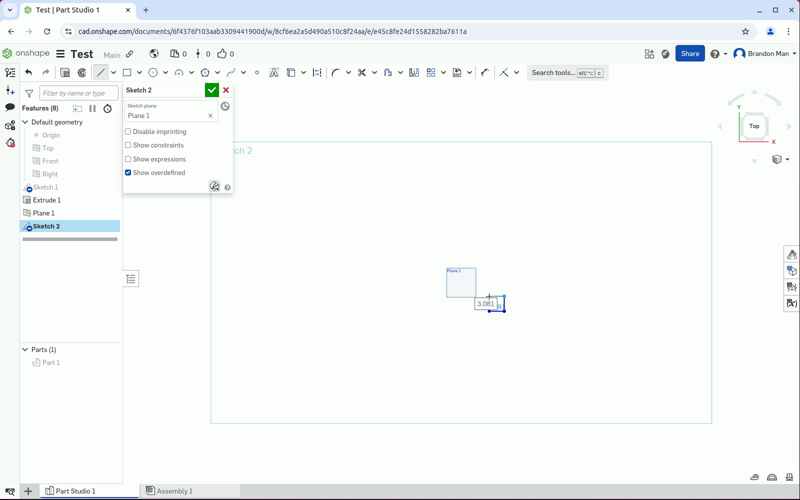
key_up(shift)
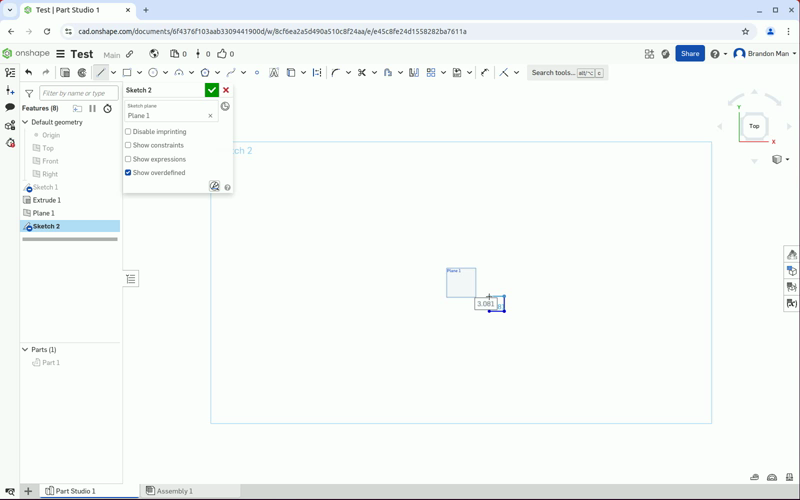
mouse_move(519, 296)
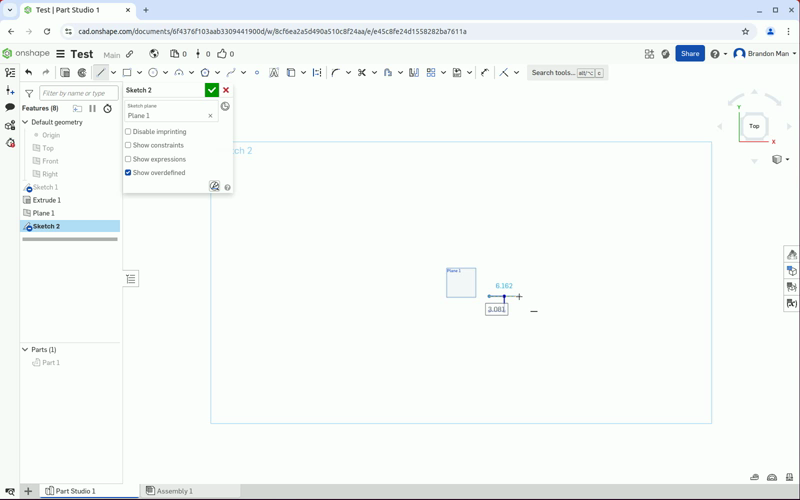
key_down(shift)
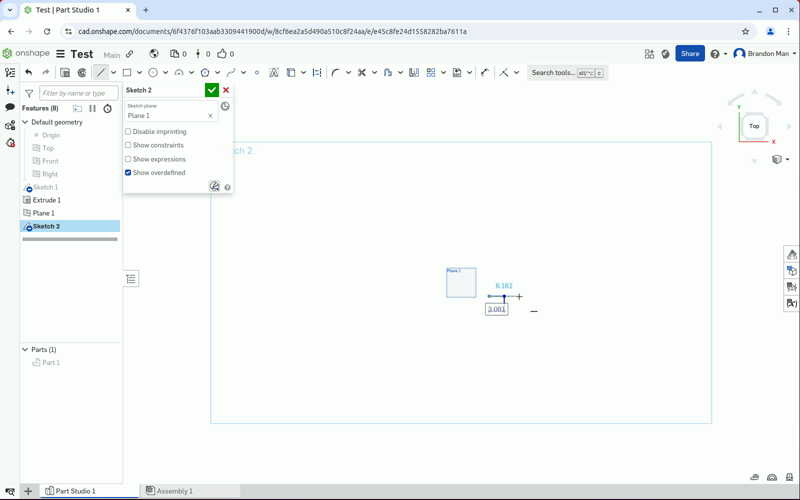
mouse_move(489, 311)
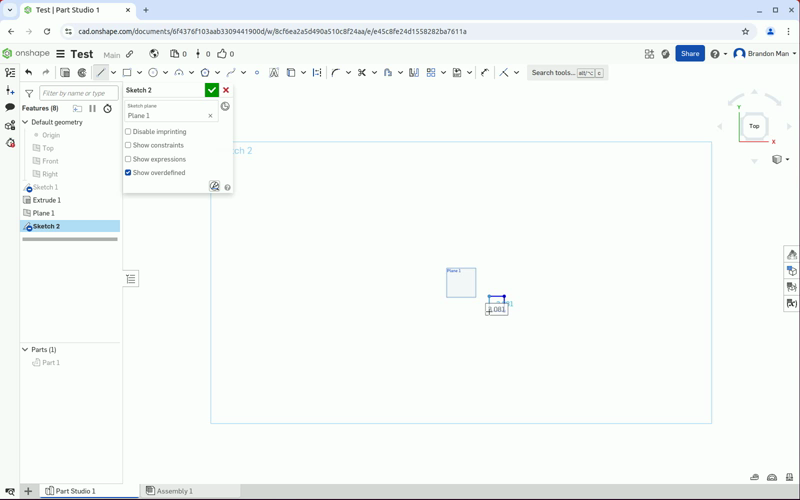
key_up(shift)
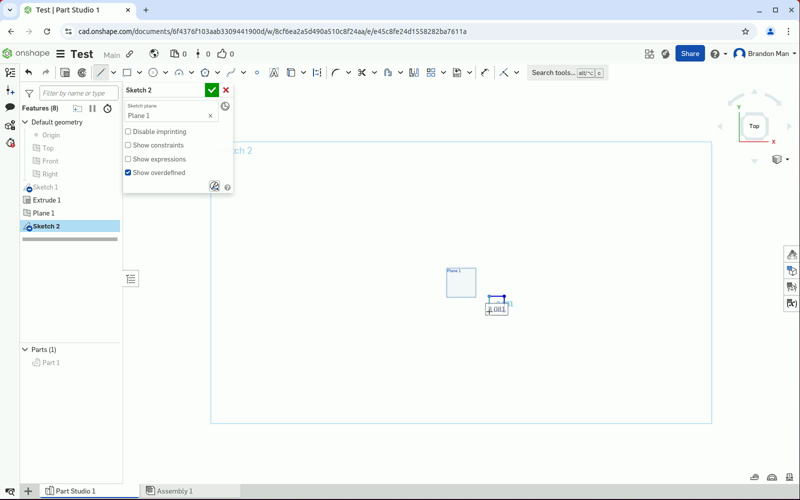
click(489, 311)
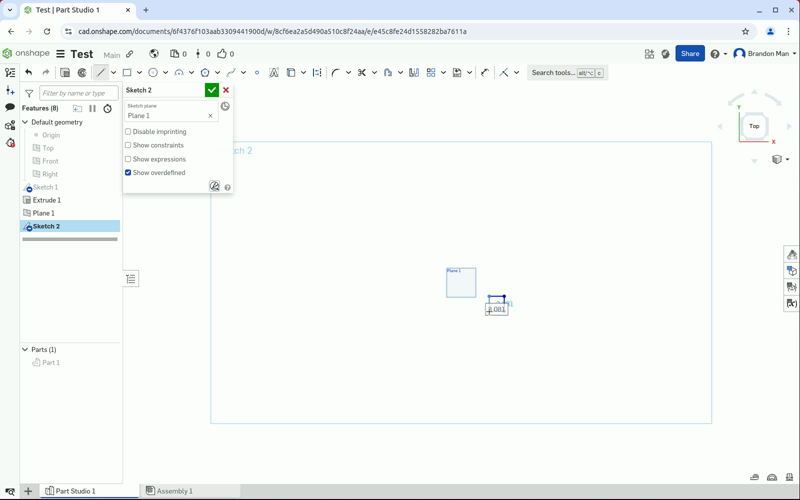
key(esc)
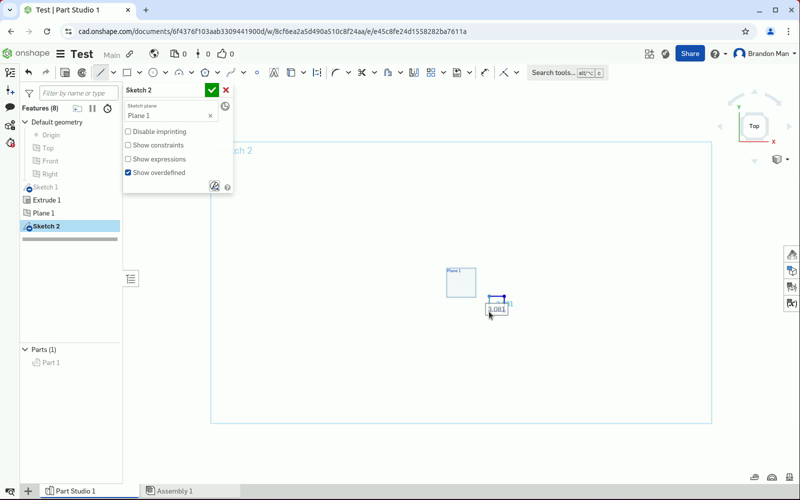
mouse_move(503, 304)
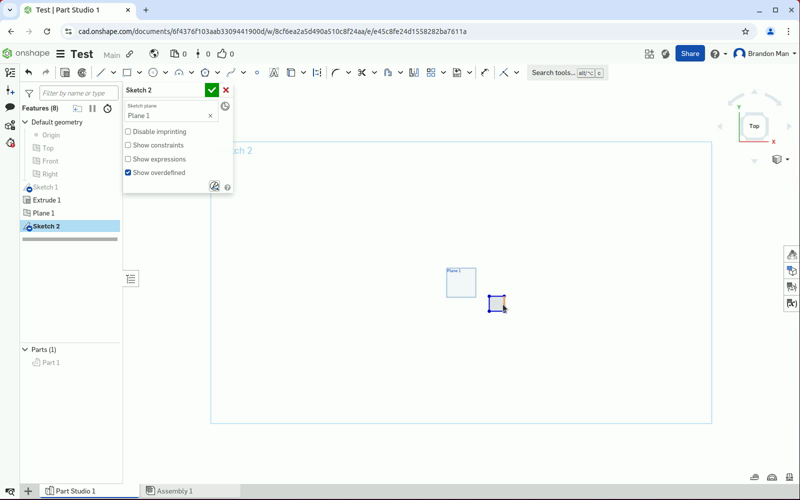
scroll(6)
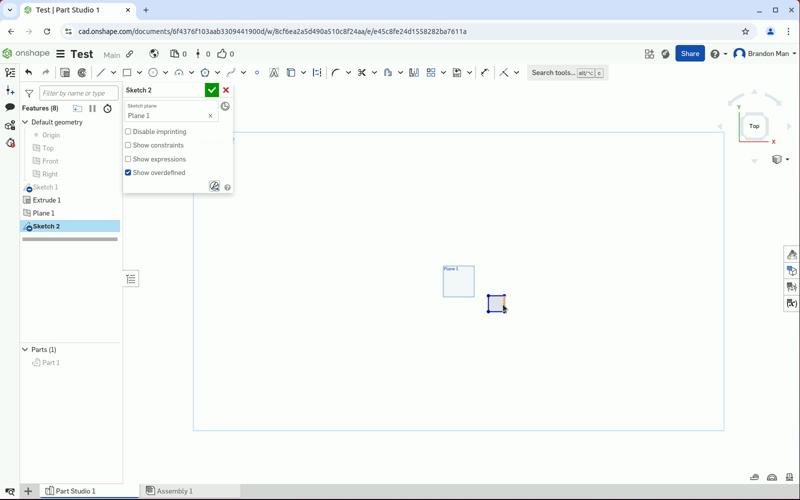
scroll(6)
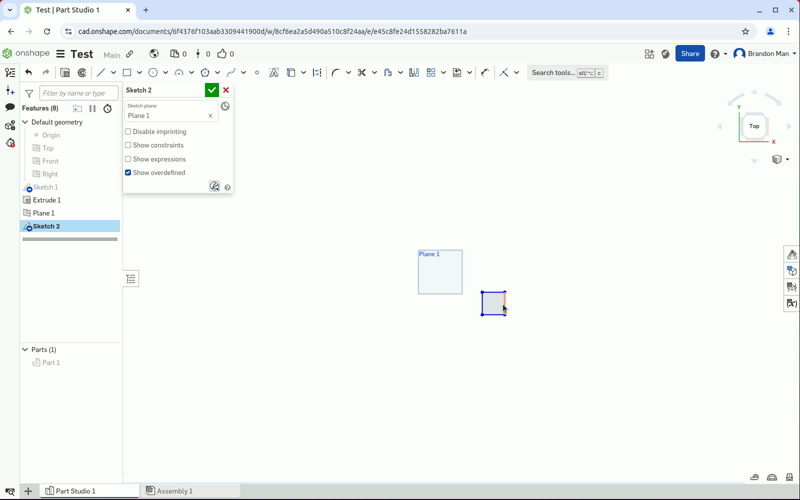
scroll(6)
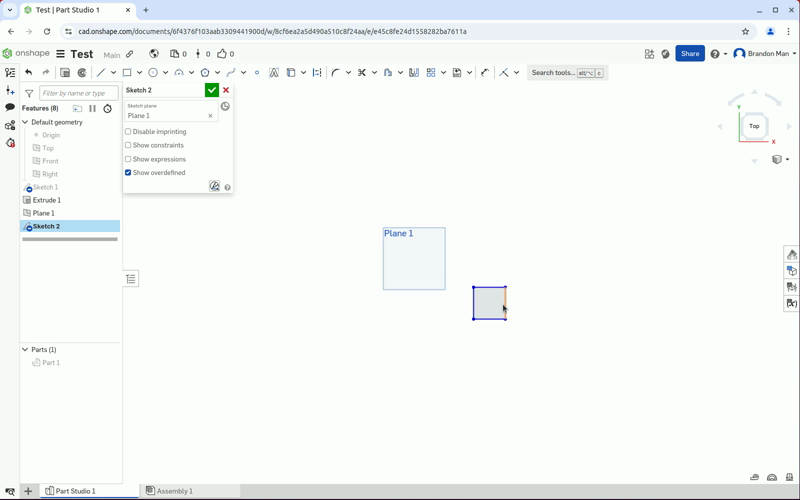
scroll(6)
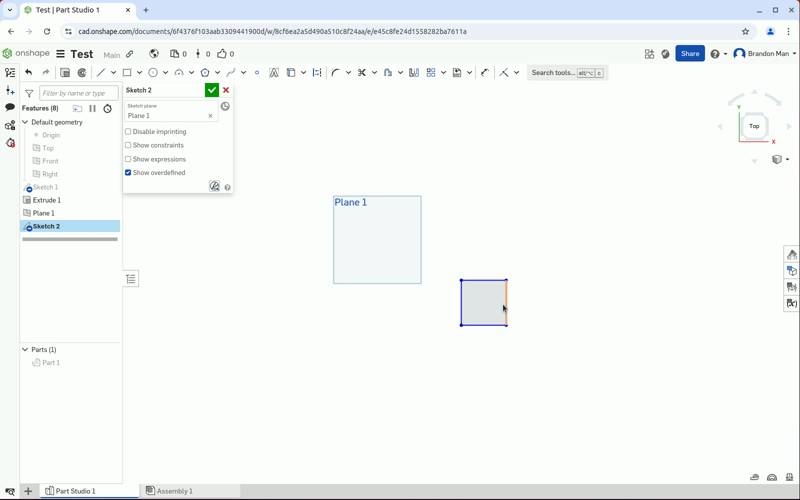
scroll(6)
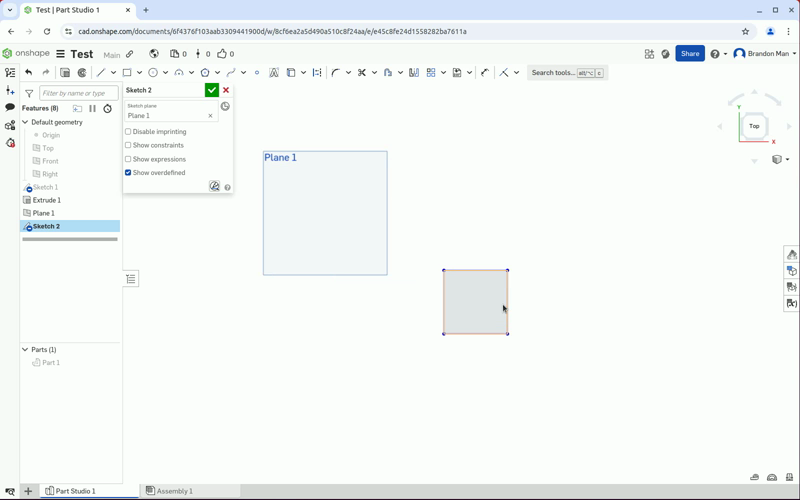
scroll(6)
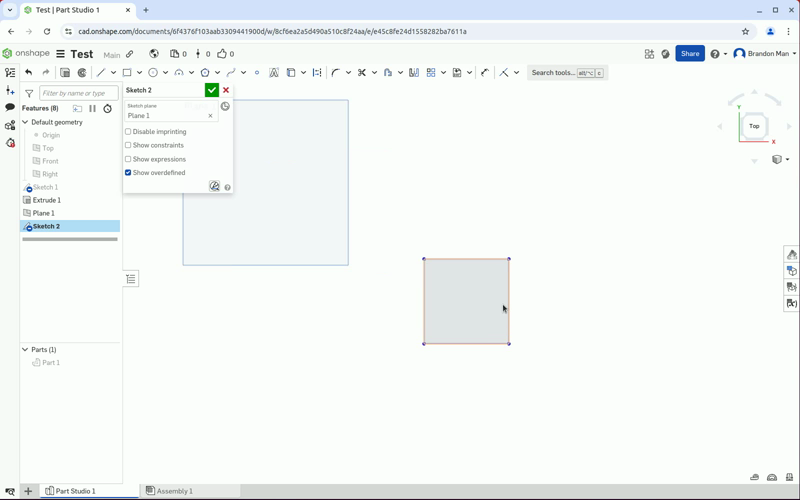
scroll(6)
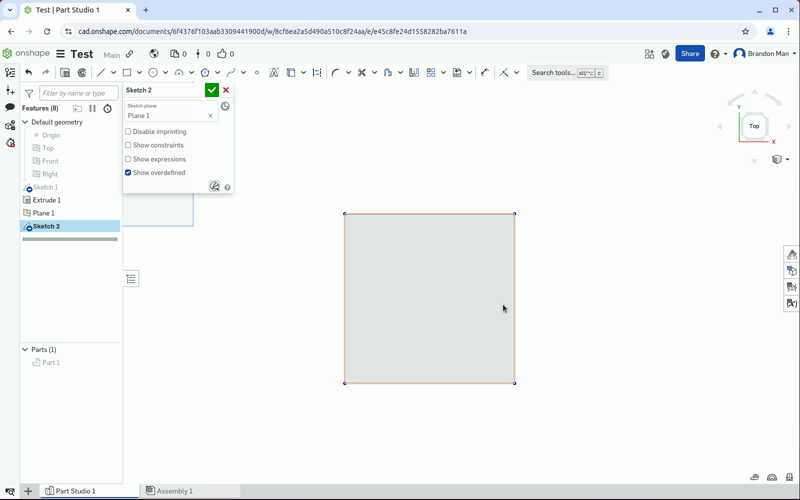
click(503, 304)
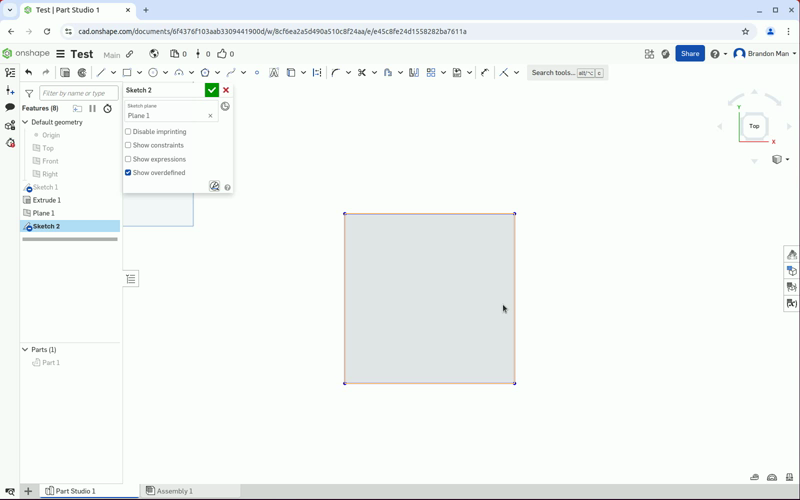
scroll(-6)
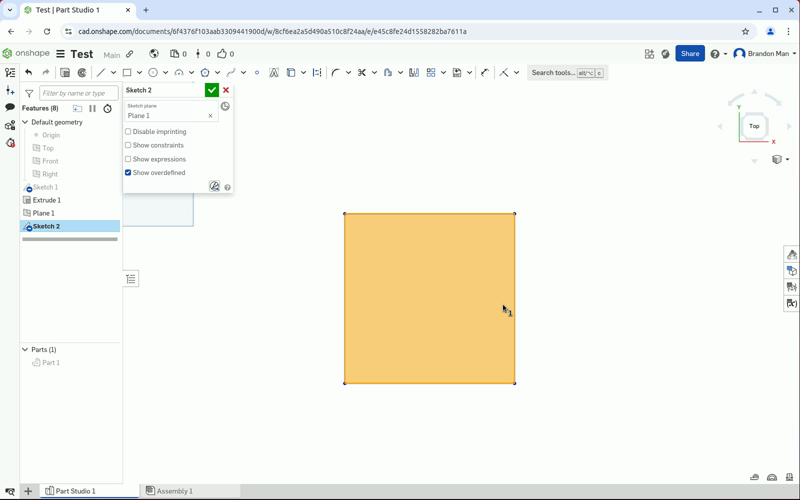
scroll(-6)
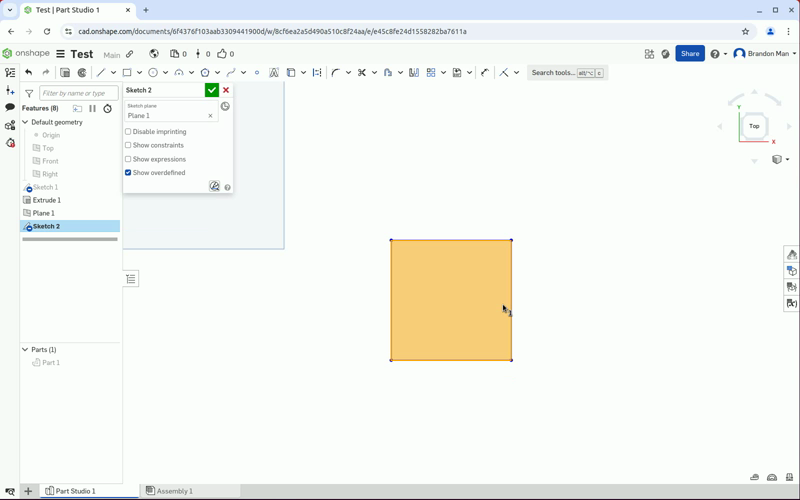
scroll(-6)
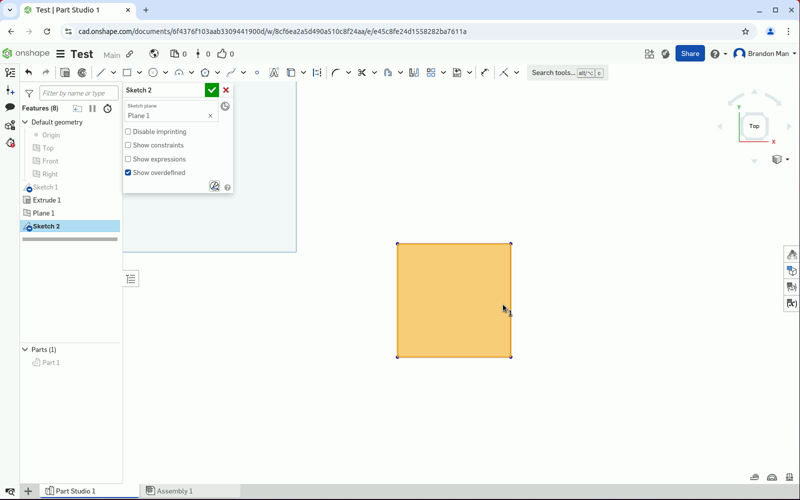
scroll(-6)
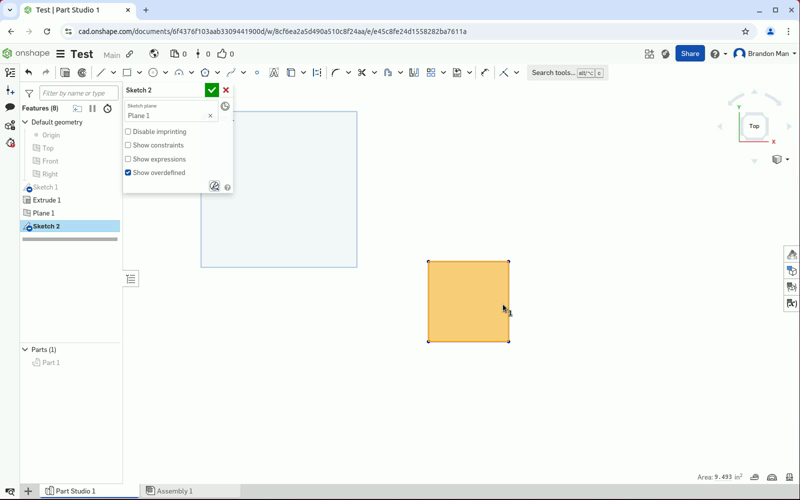
scroll(-6)
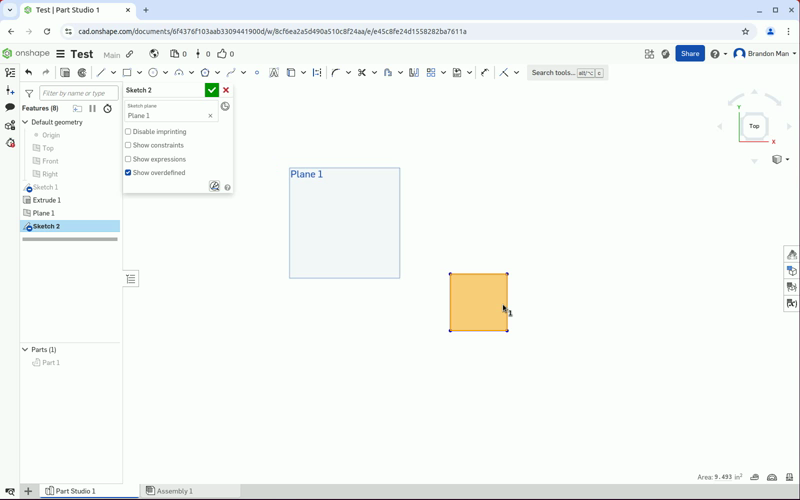
scroll(-6)
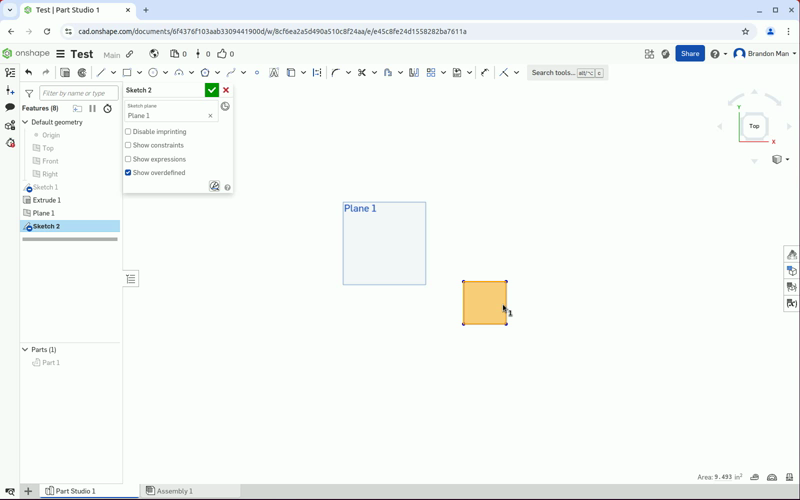
scroll(-6)
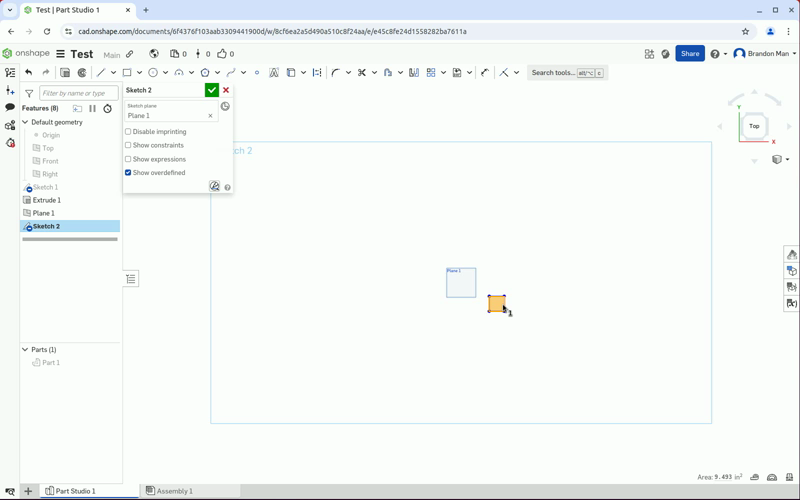
mouse_move(73, 352)
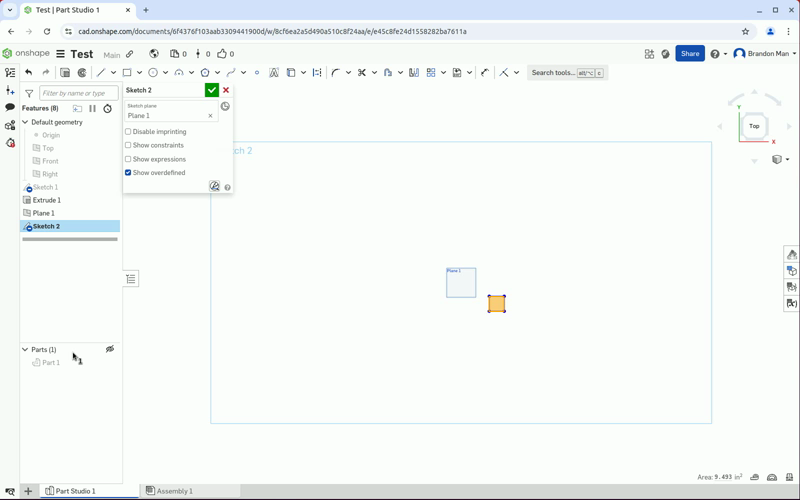
key(shift+y)
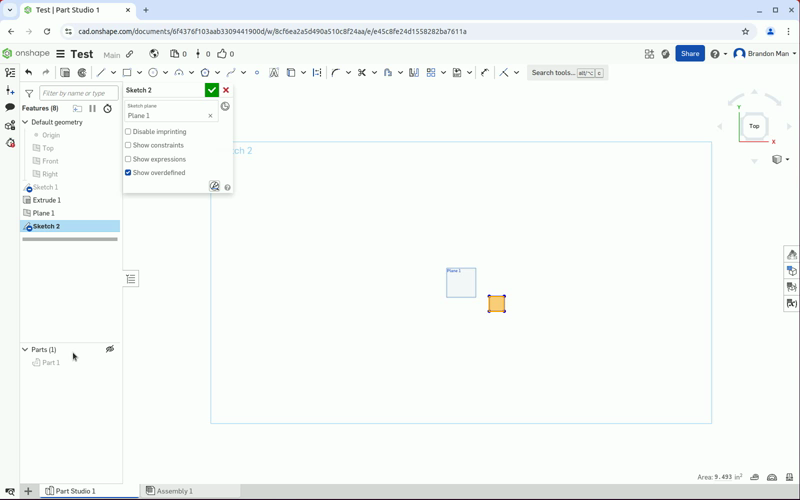
key(shift+e)
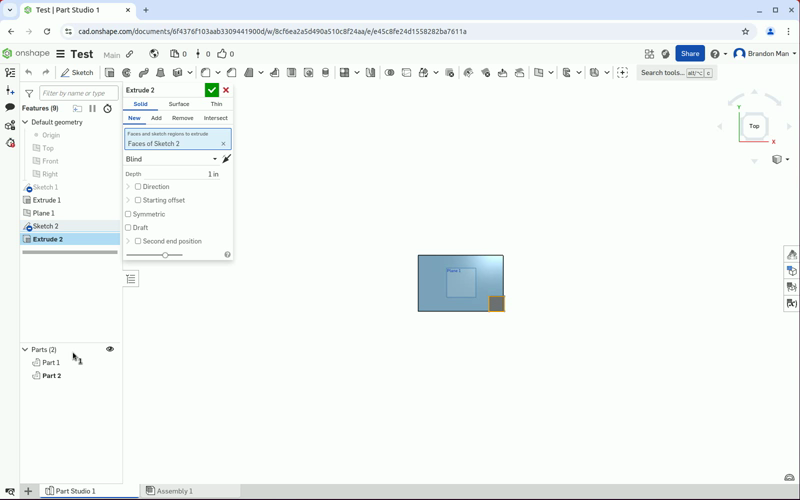
mouse_move(143, 106)
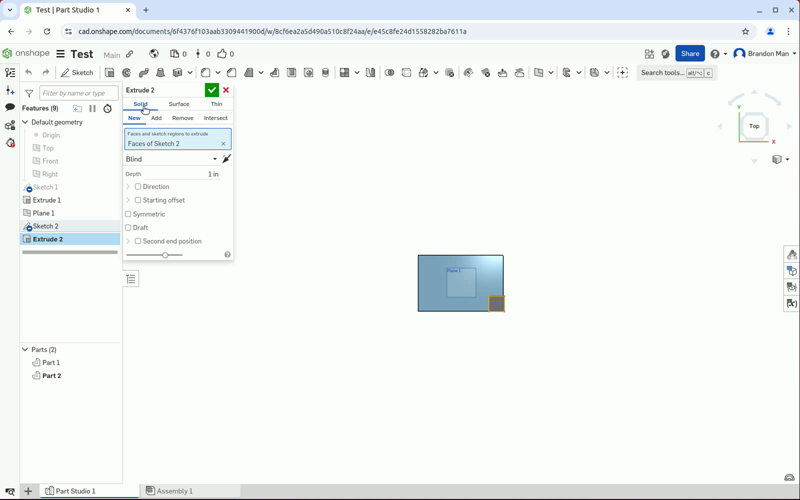
click(143, 106)
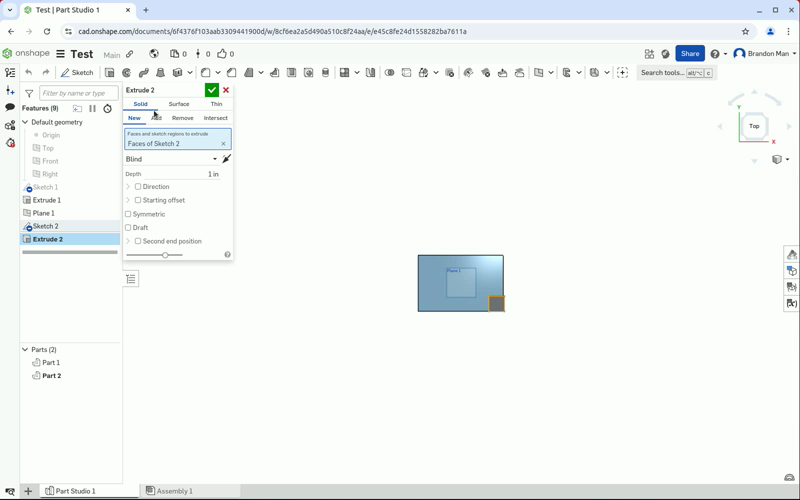
mouse_move(186, 120)
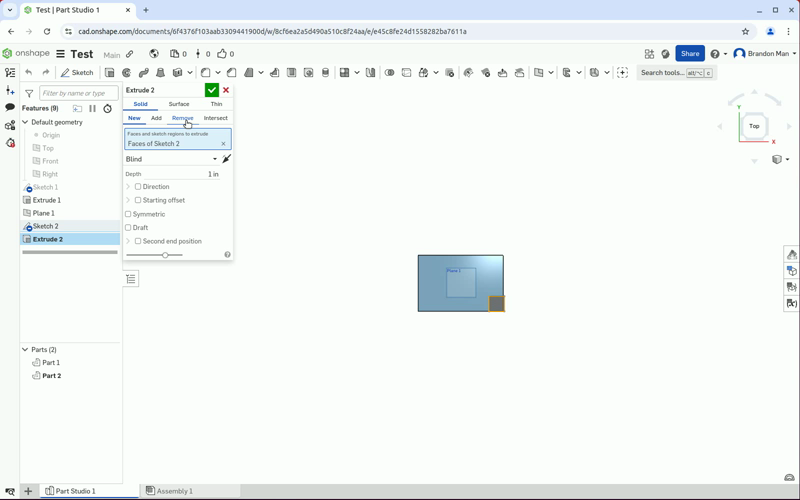
click(186, 120)
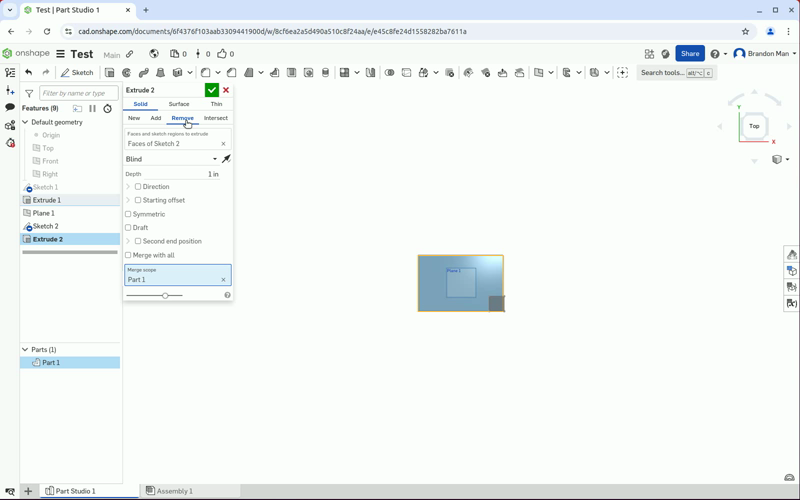
key(tab, 4)
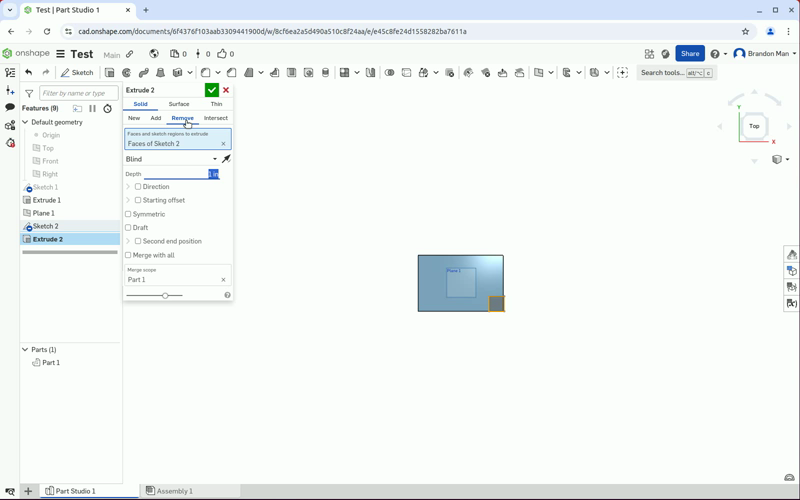
text(2.889)
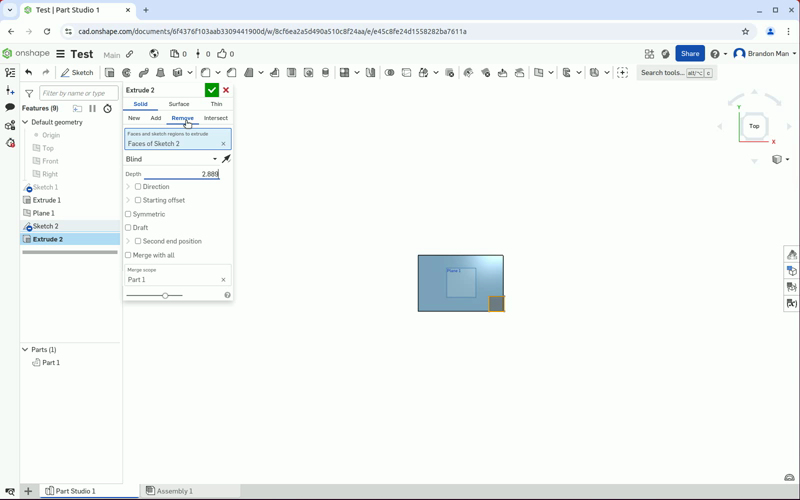
key(tab, 6)
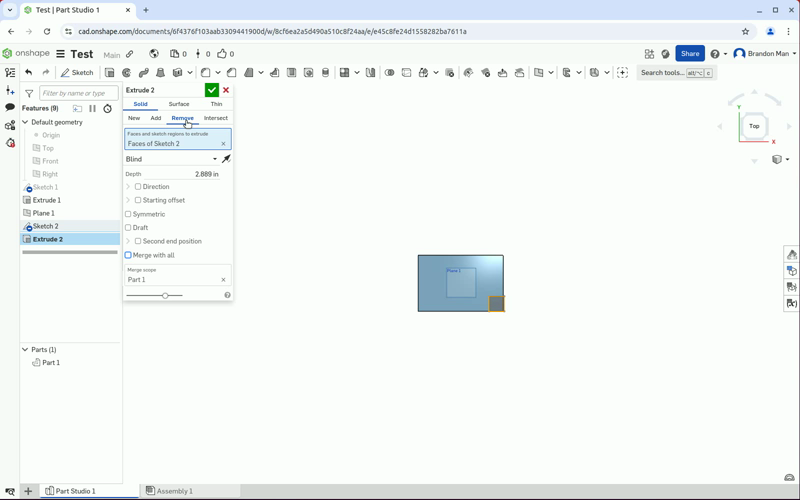
key(space)
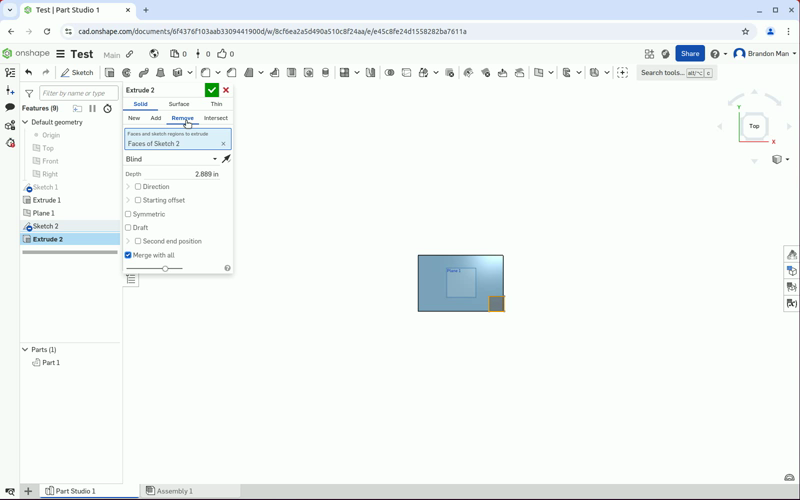
key(enter)
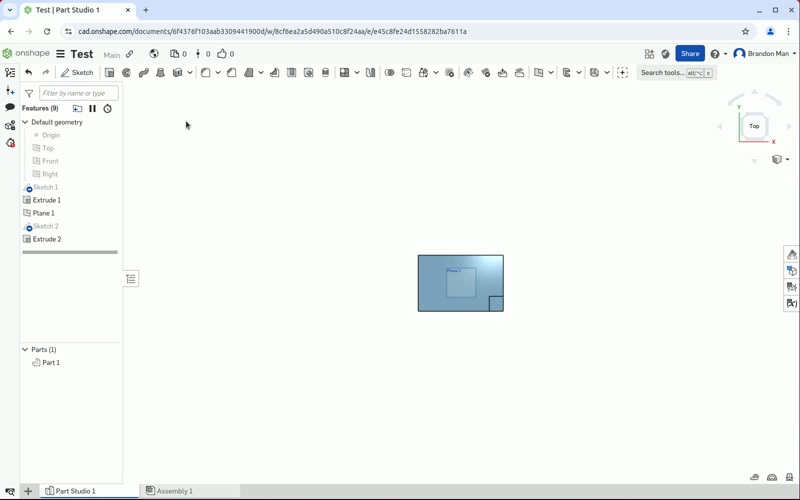
key(shift+h)
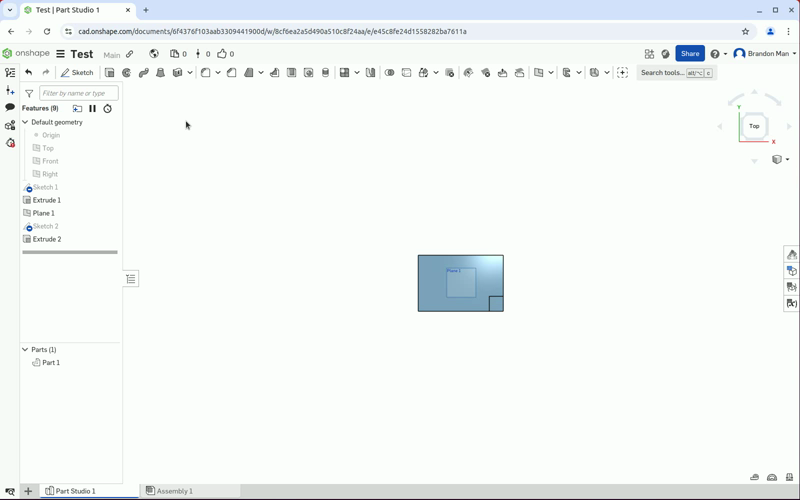
key(shift+h)
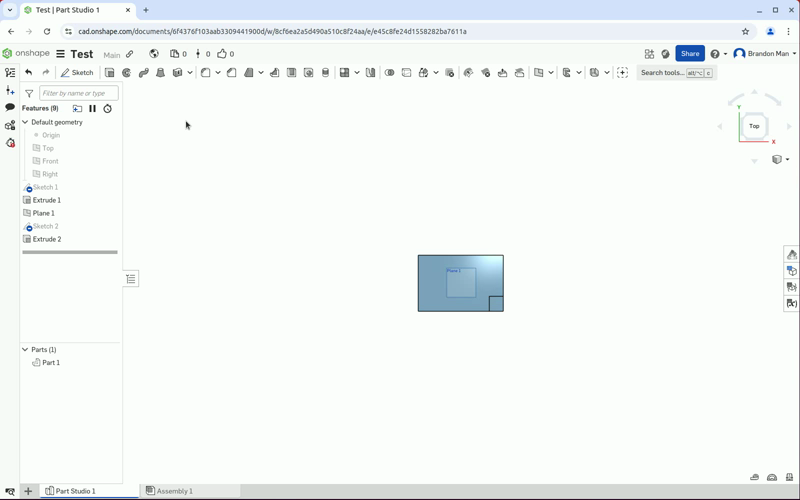
mouse_move(73, 189)
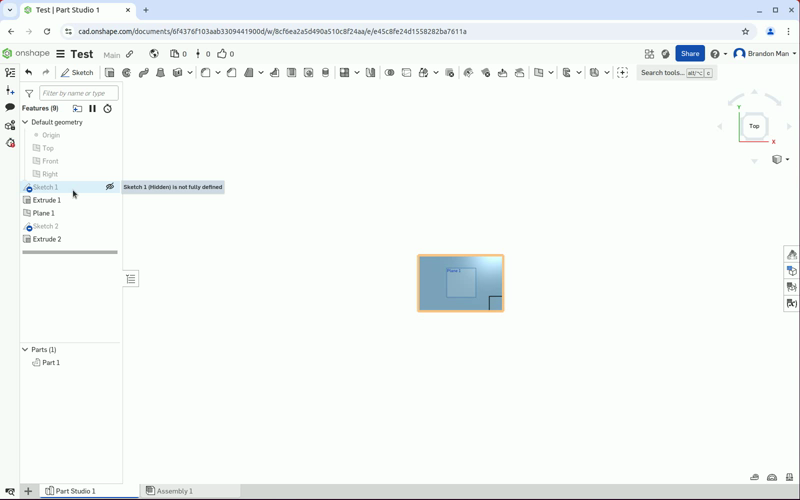
click(73, 189)
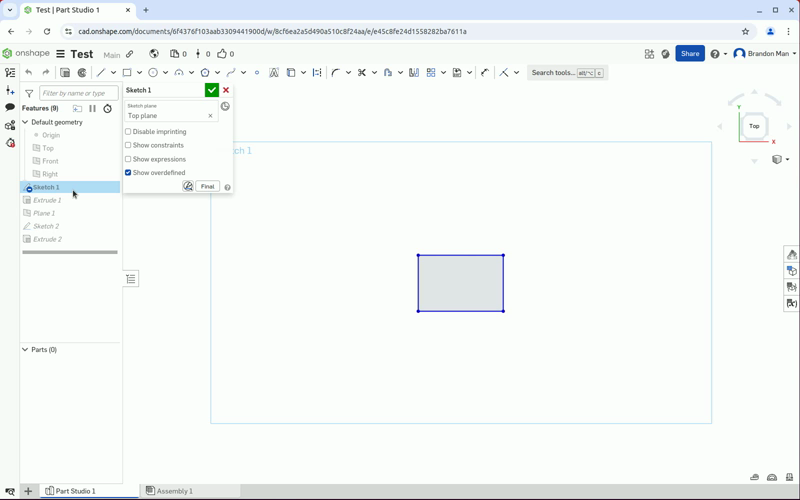
mouse_move(229, 92)
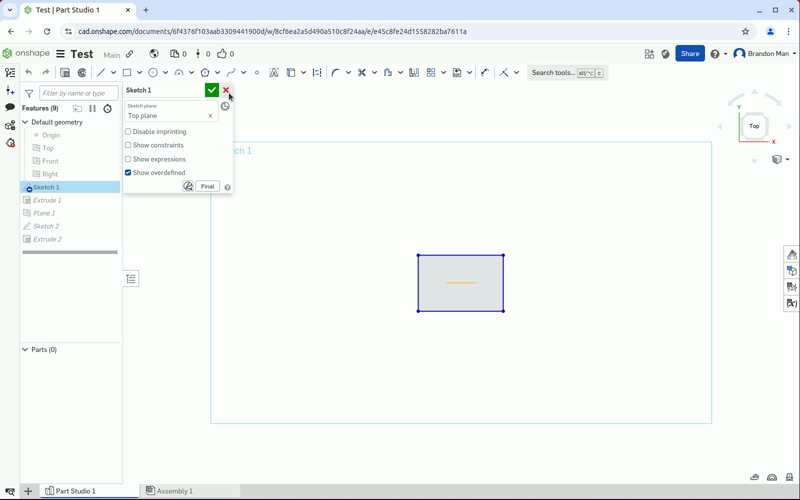
click(229, 92)
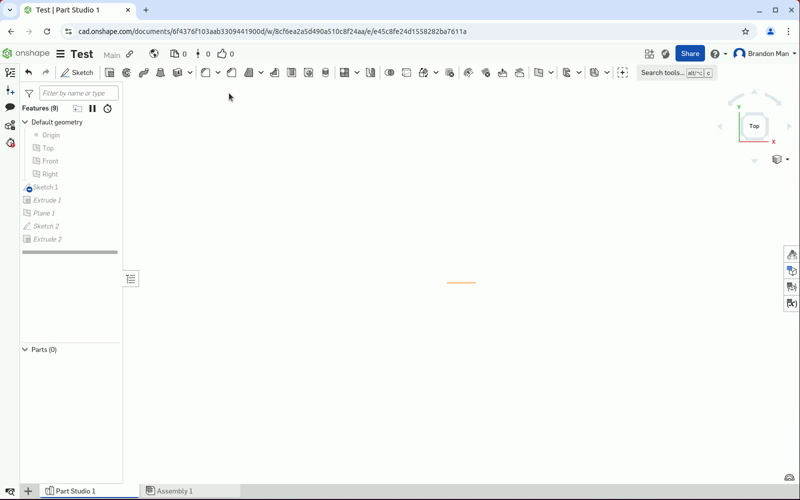
mouse_move(73, 352)
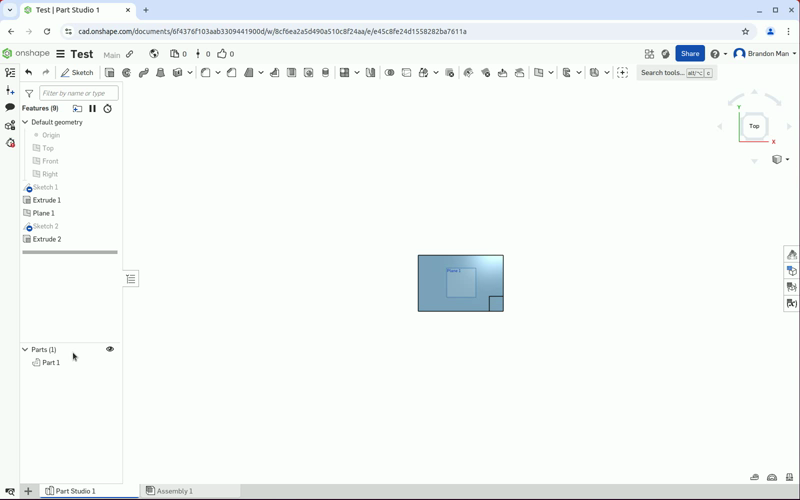
key(y)
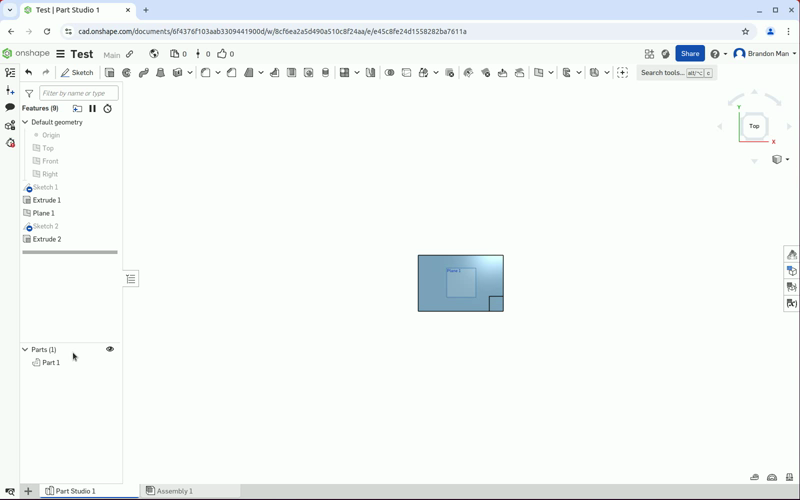
key(shift+p)
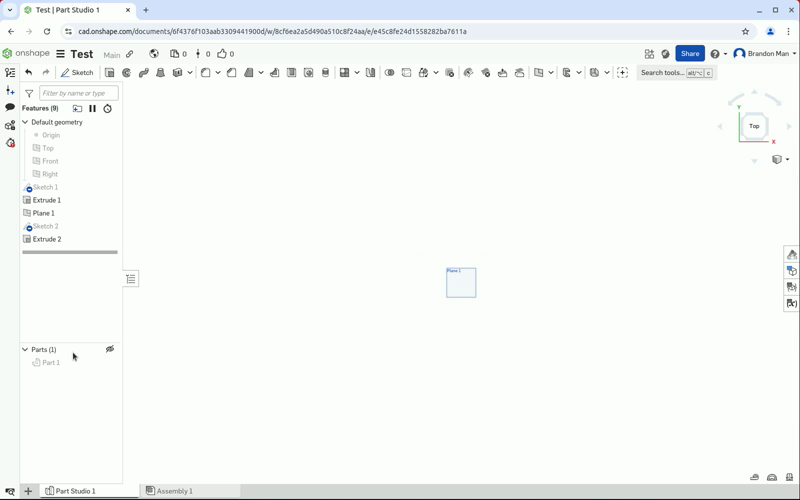
key(space)
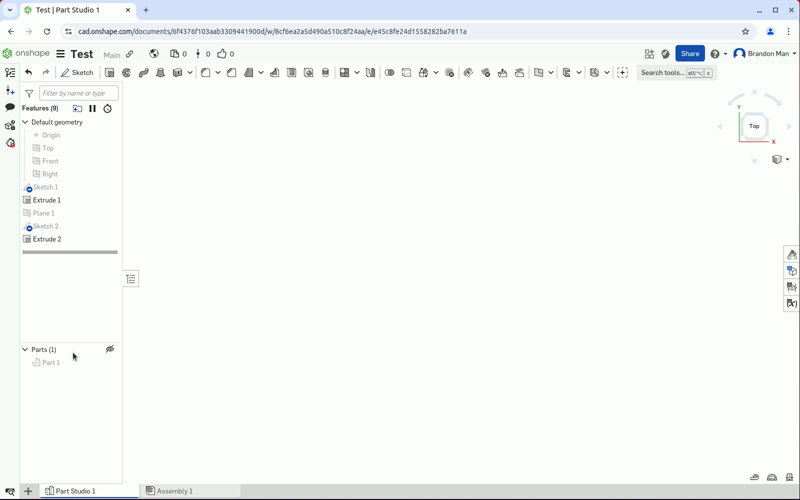
key_down(shift)
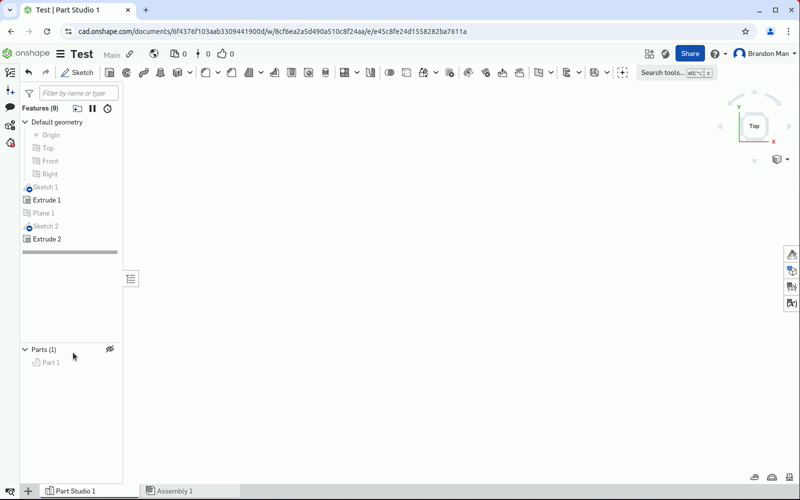
key(up)
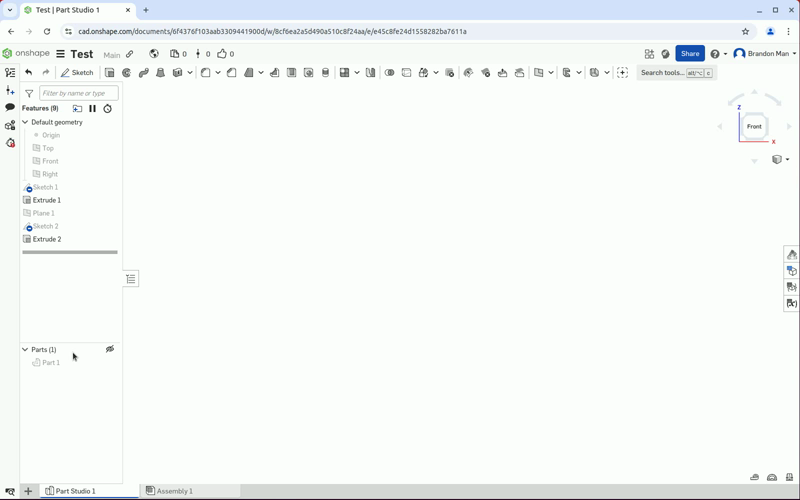
key_up(shift)
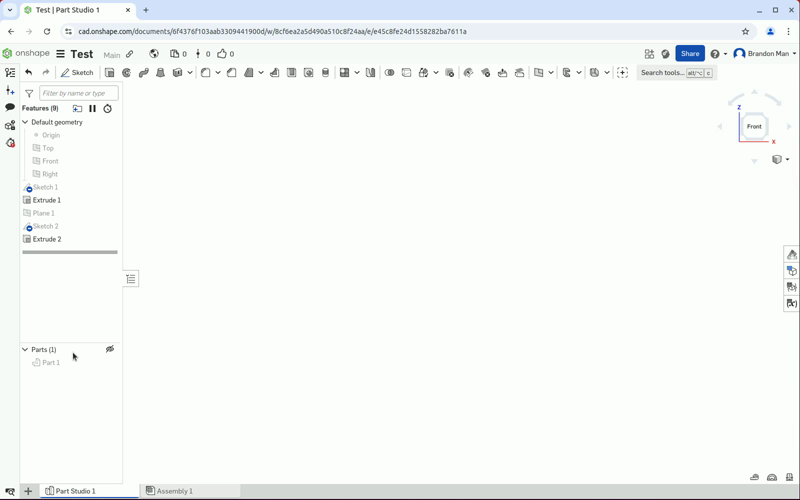
mouse_move(73, 352)
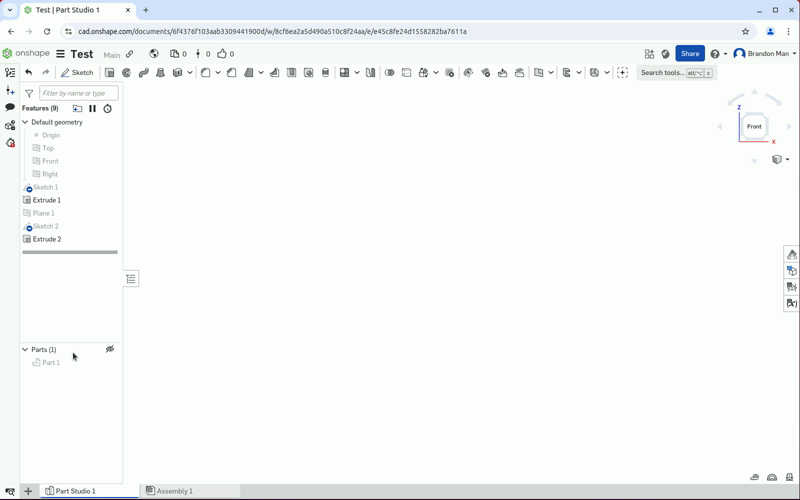
key(shift+y)
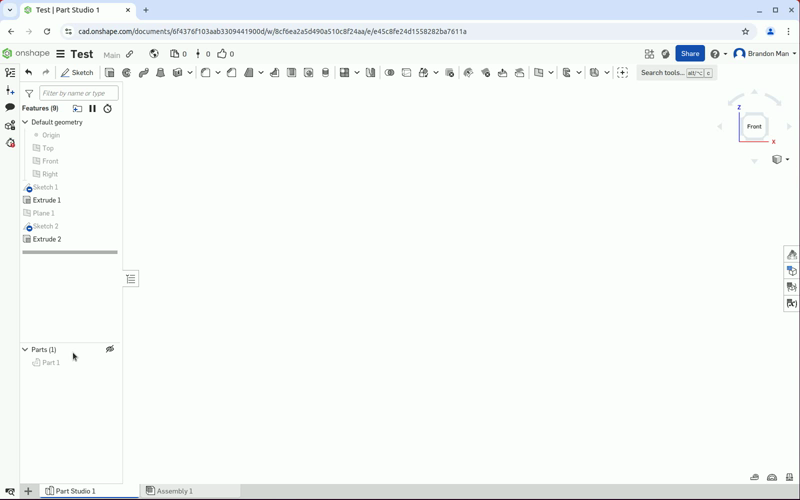
key(shift+s)
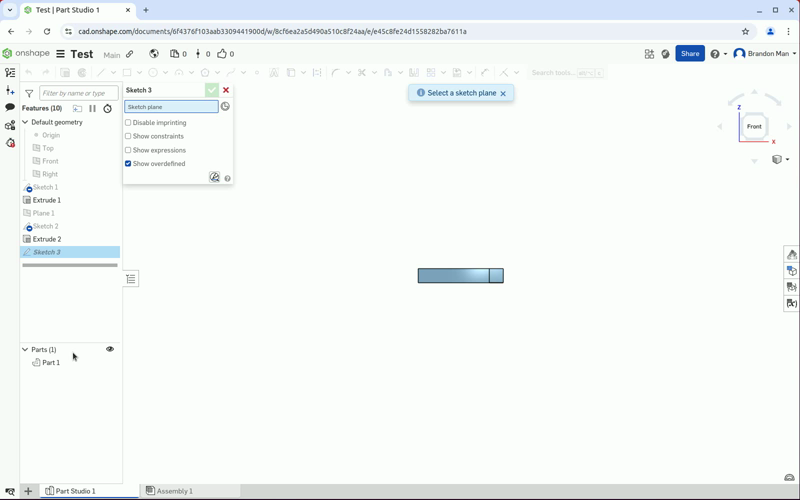
mouse_move(73, 163)
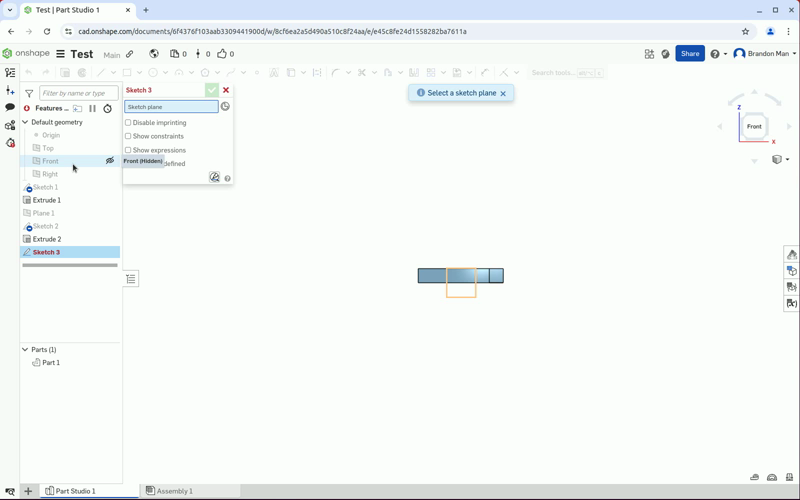
click(73, 163)
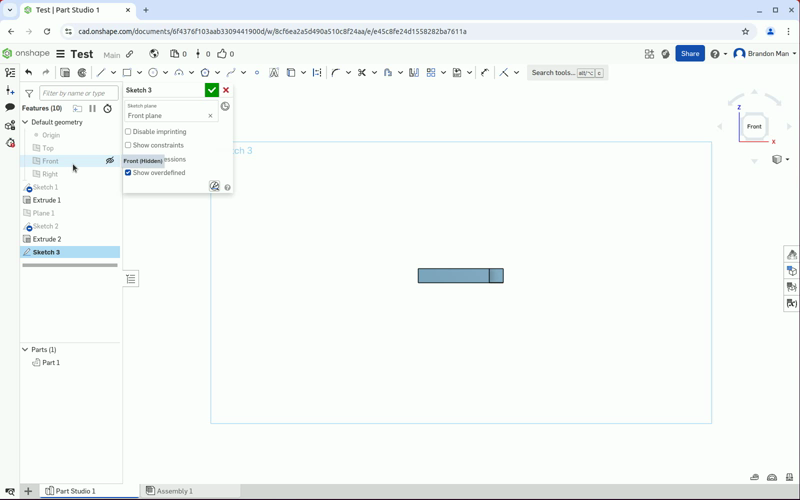
mouse_move(73, 352)
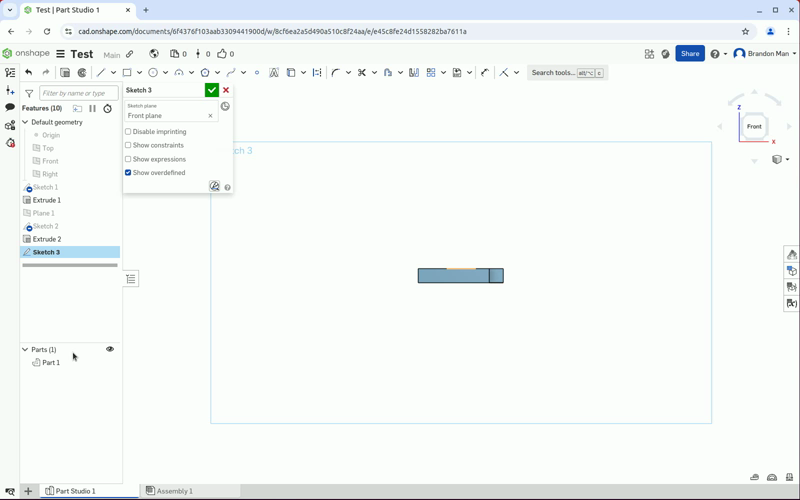
key(y)
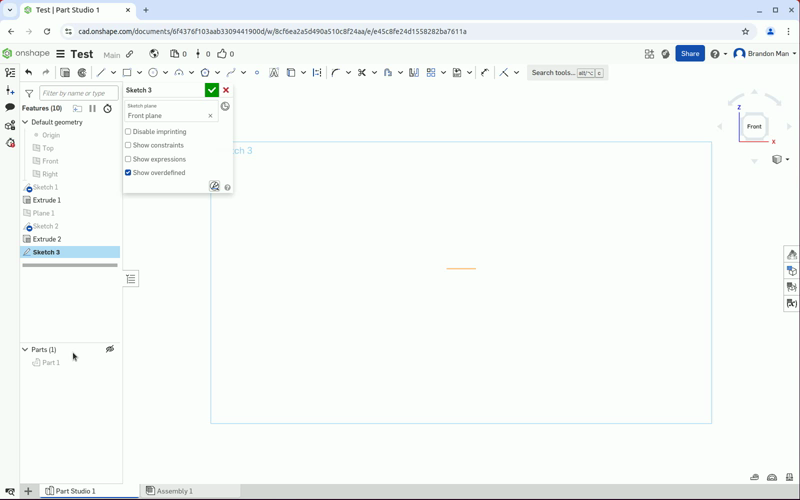
key(l)
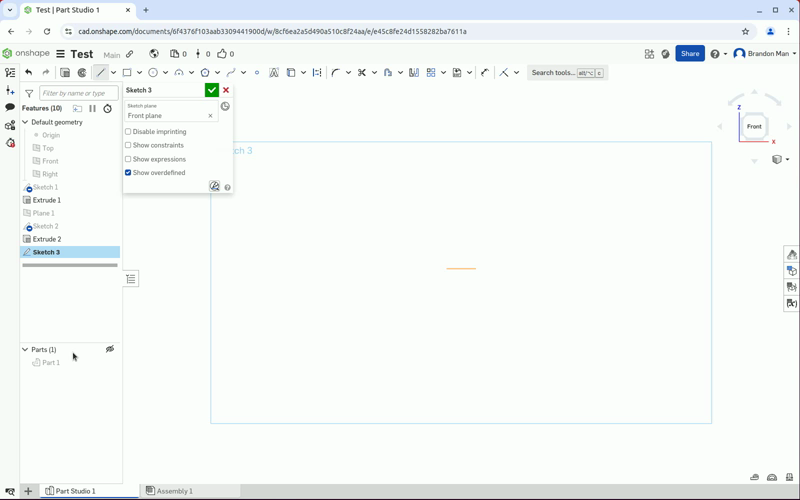
key_down(shift)
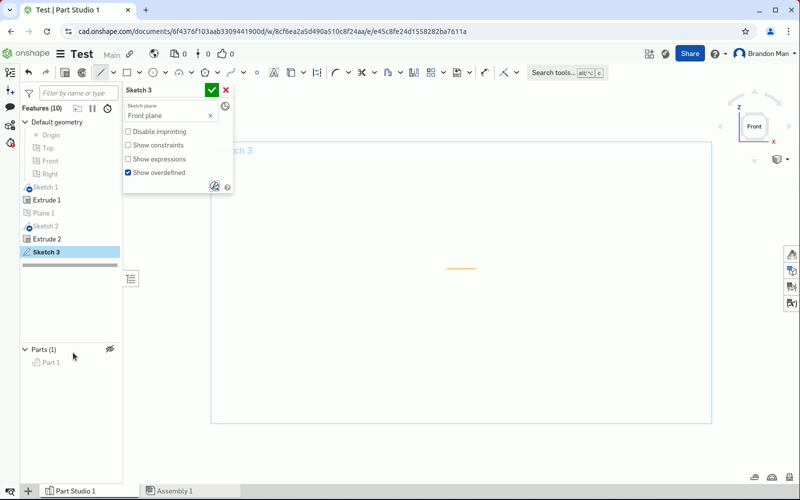
mouse_move(418, 268)
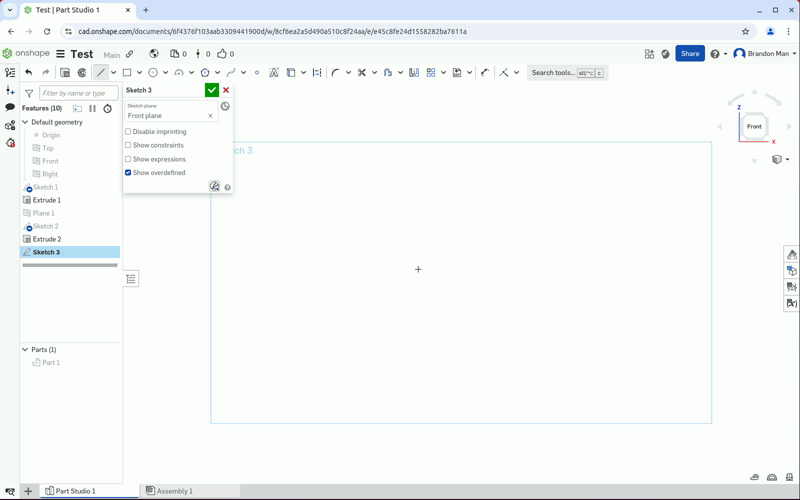
click(418, 268)
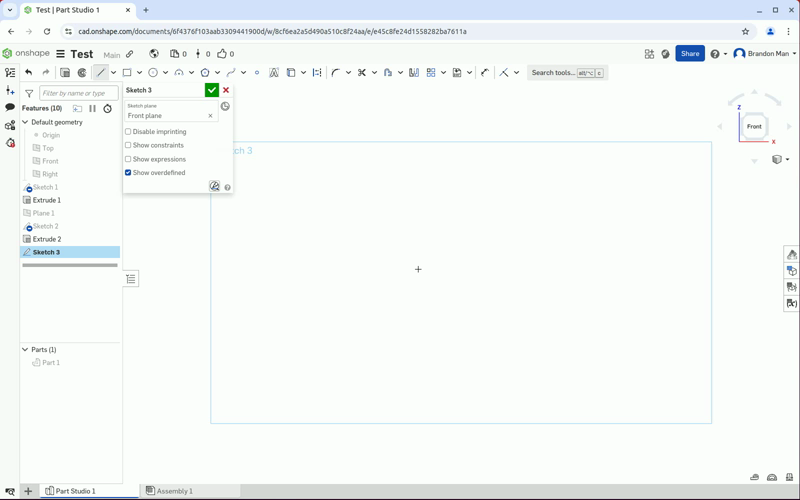
key_up(shift)
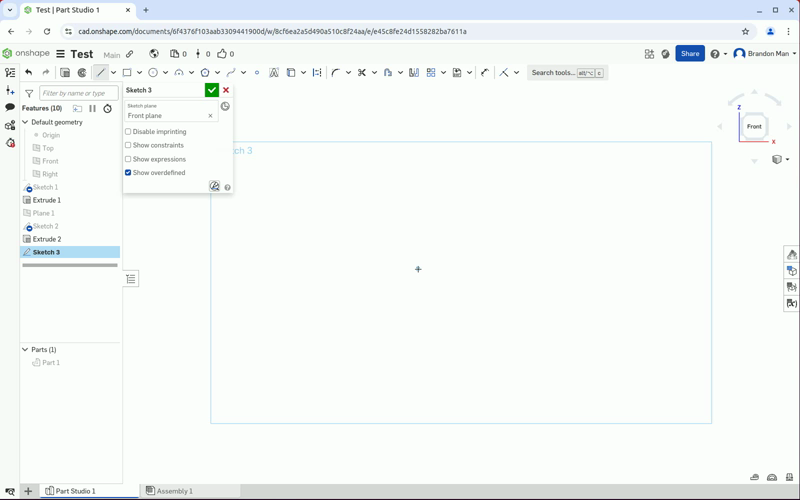
key_down(shift)
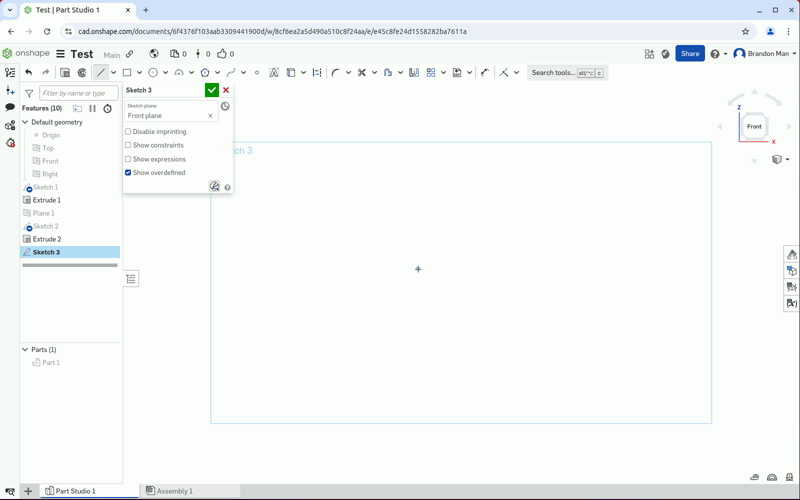
mouse_move(503, 268)
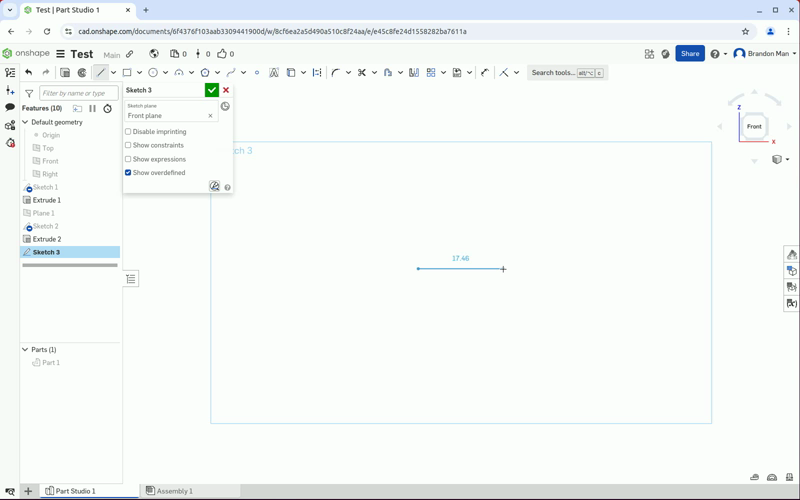
click(503, 268)
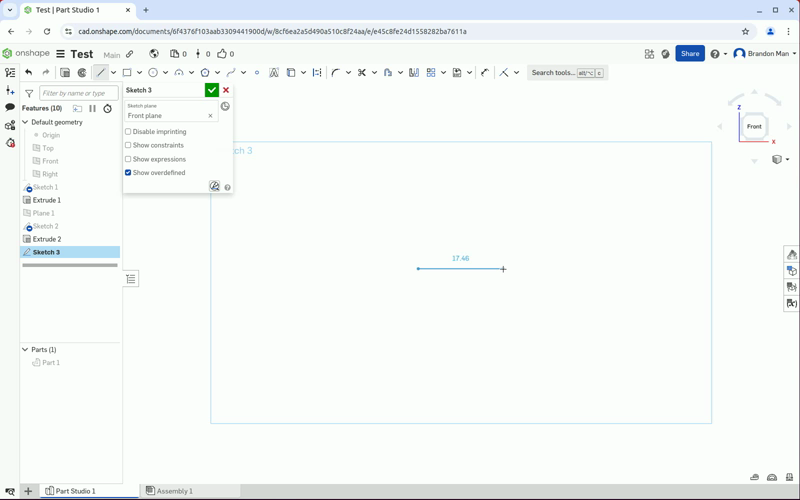
key_up(shift)
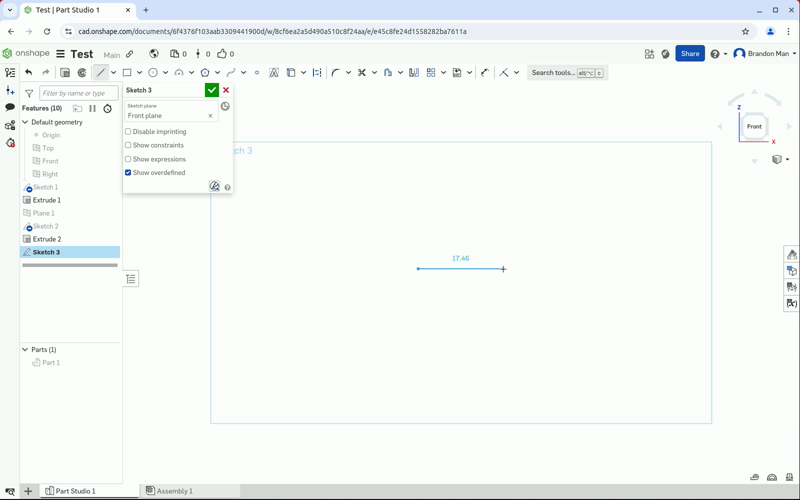
key_down(shift)
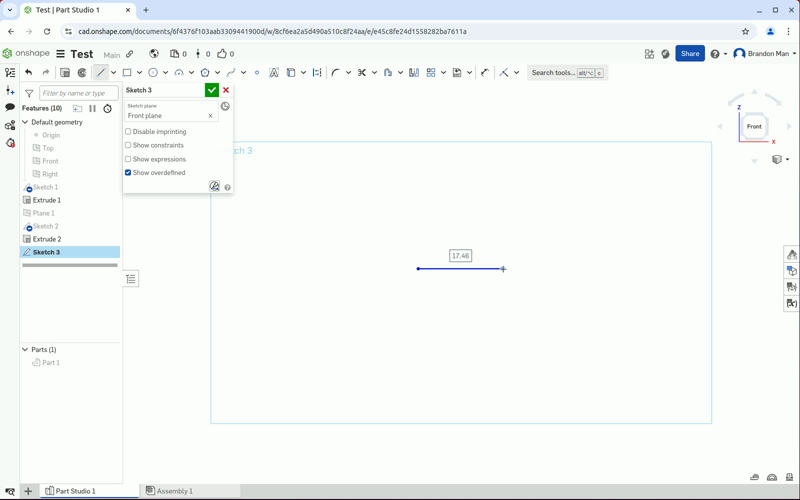
mouse_move(533, 268)
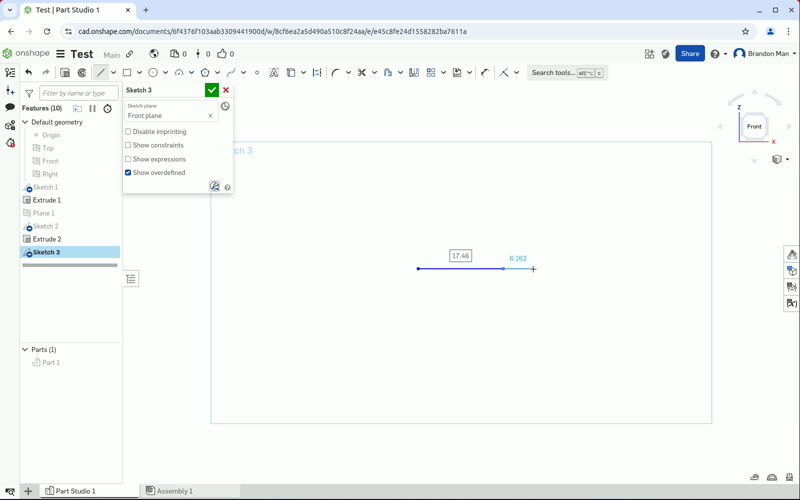
mouse_move(503, 212)
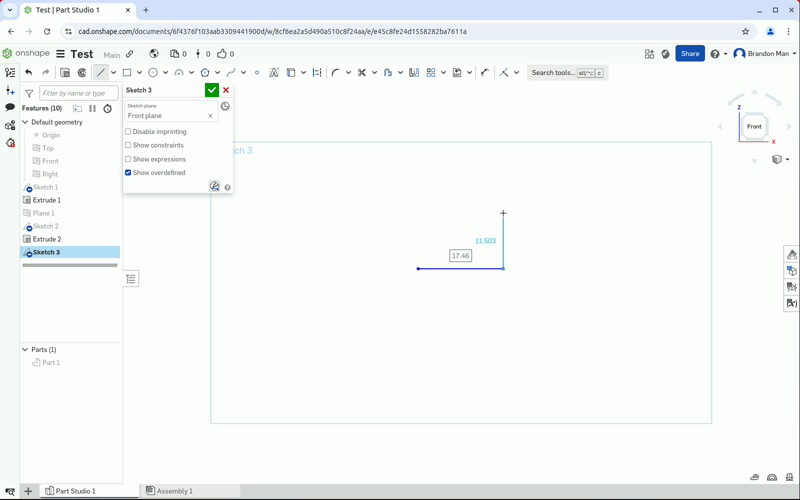
click(503, 212)
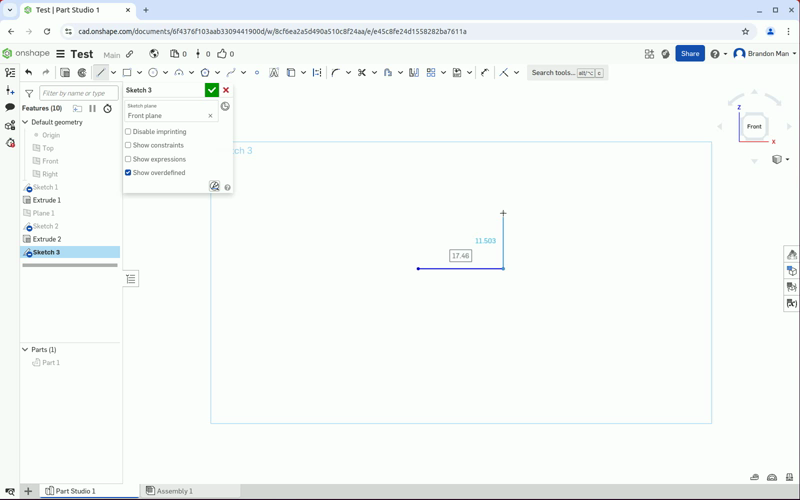
key_up(shift)
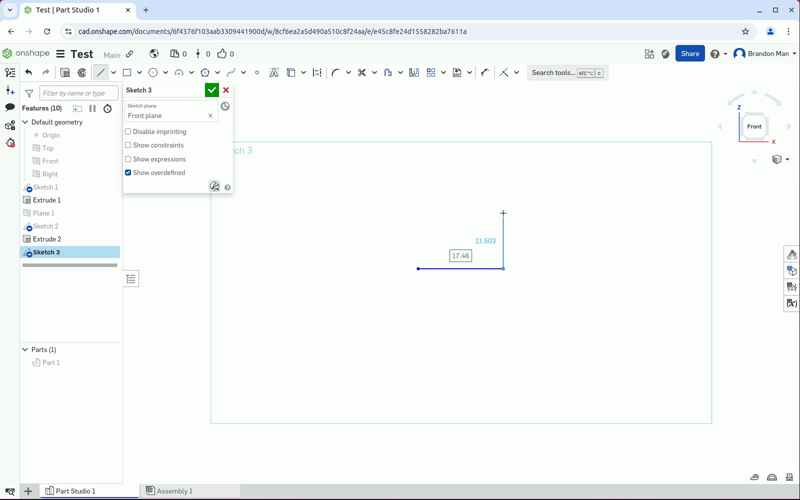
key(esc)
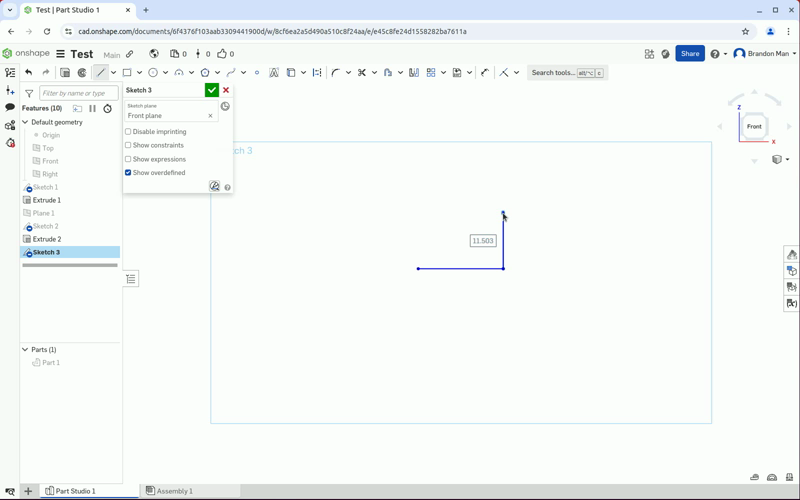
key(a)
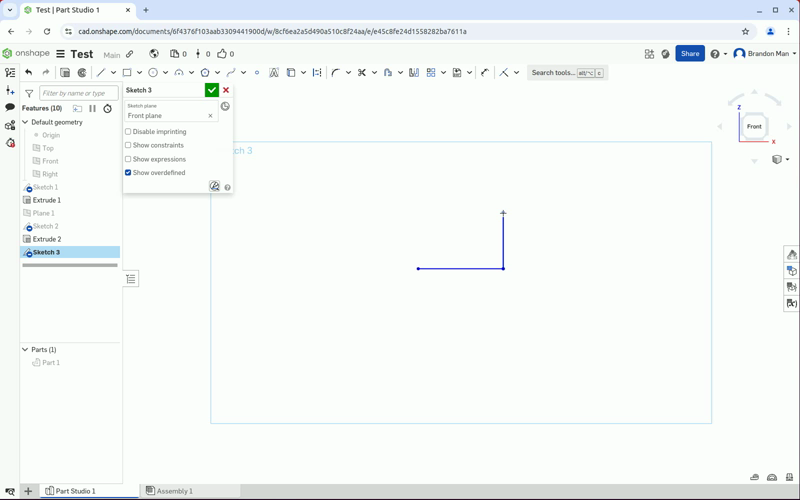
mouse_move(503, 212)
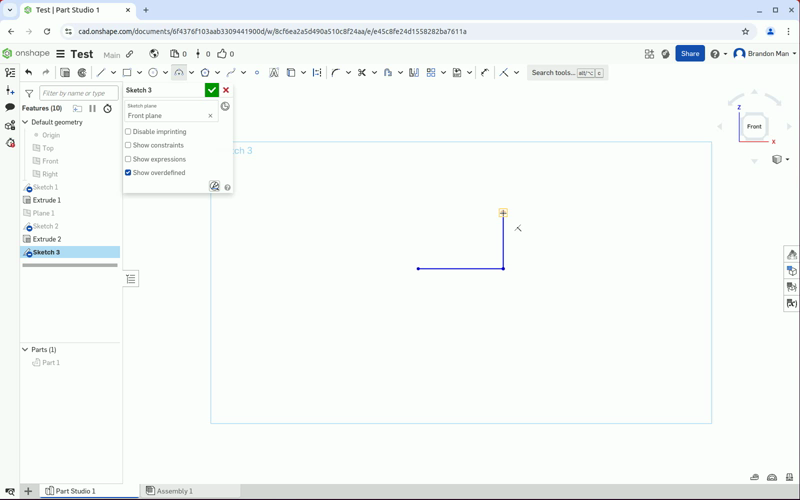
click(503, 212)
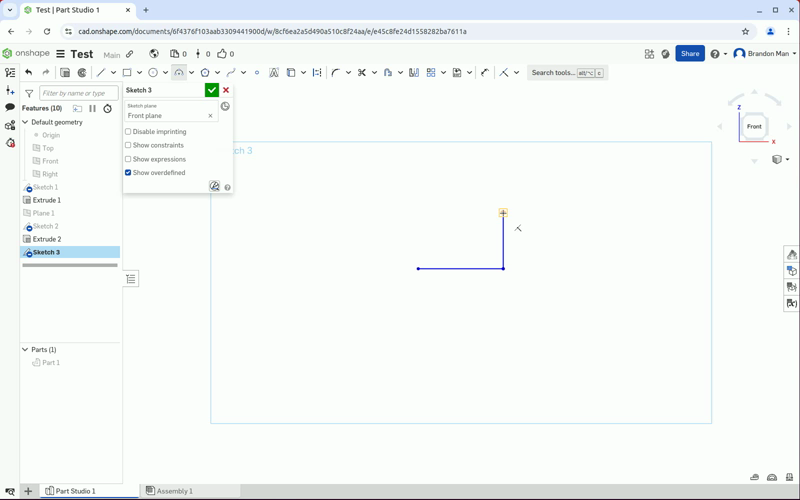
key_down(shift)
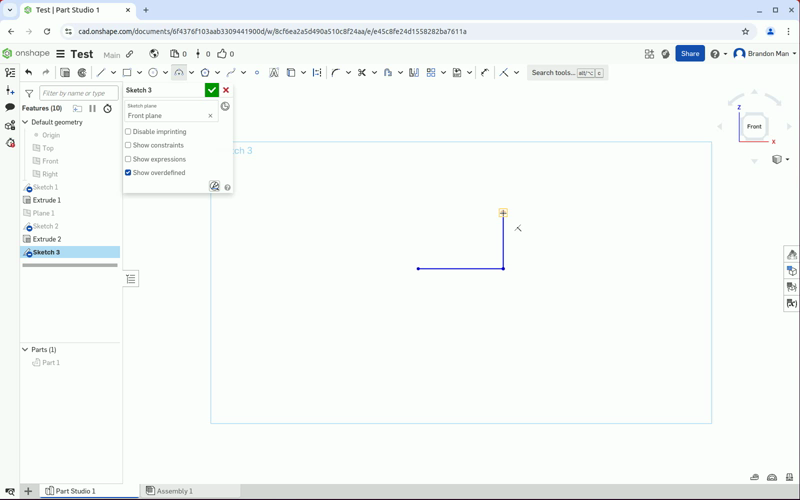
mouse_move(418, 212)
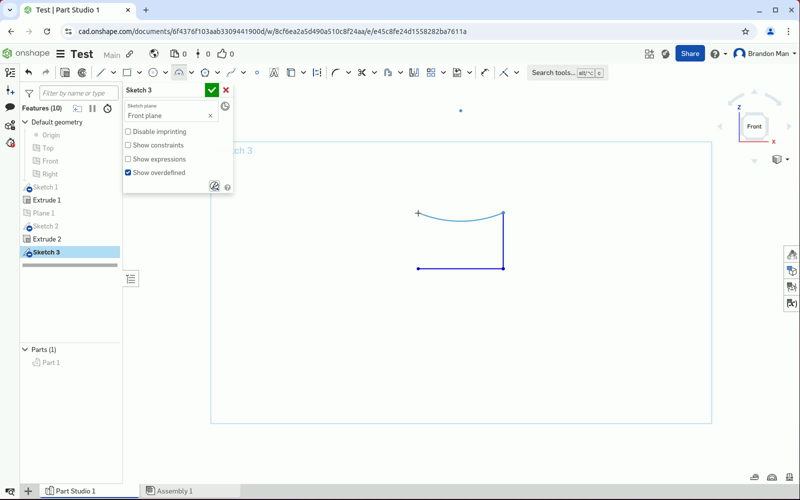
click(418, 212)
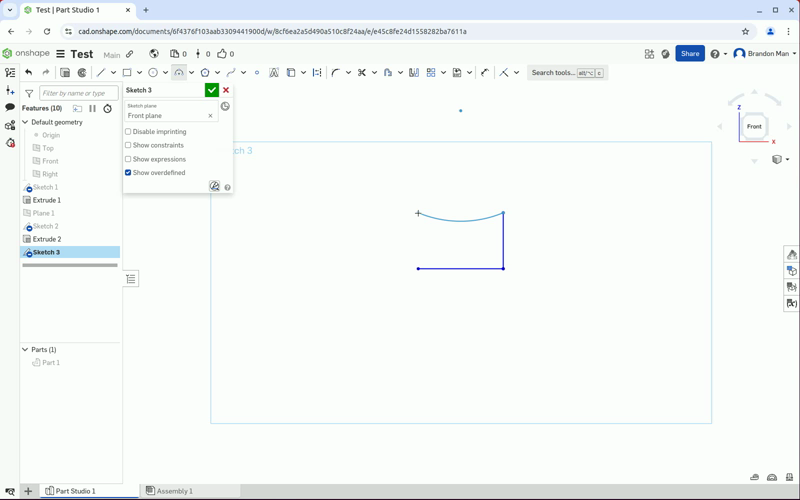
mouse_move(461, 255)
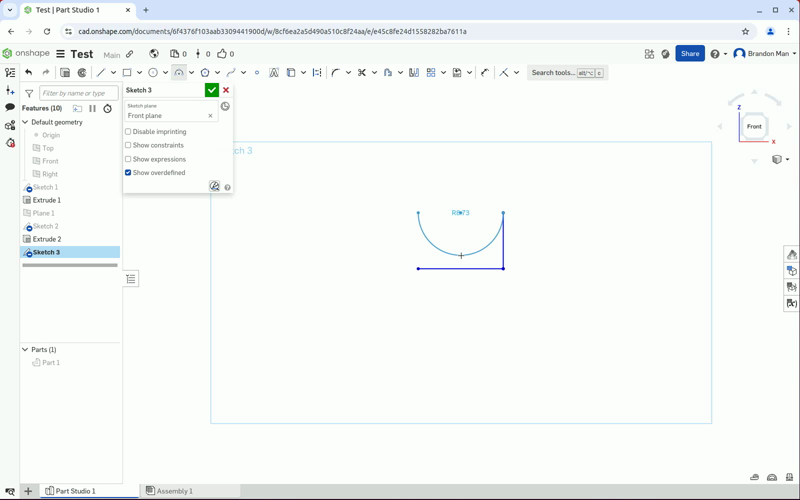
click(461, 255)
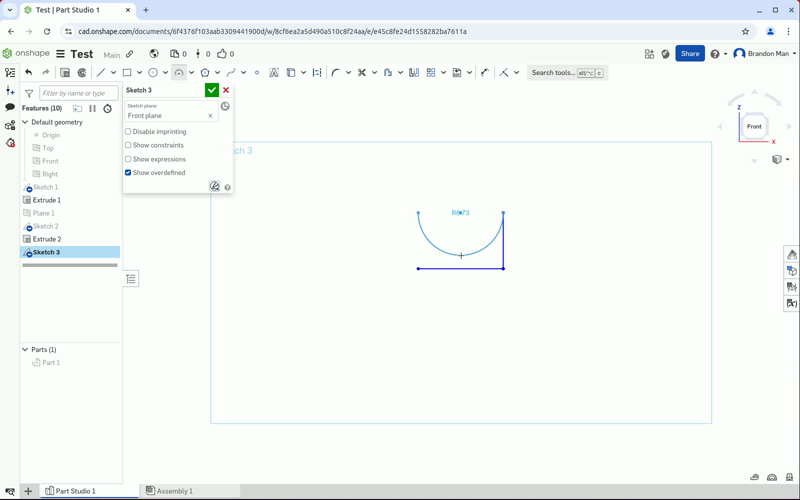
key_up(shift)
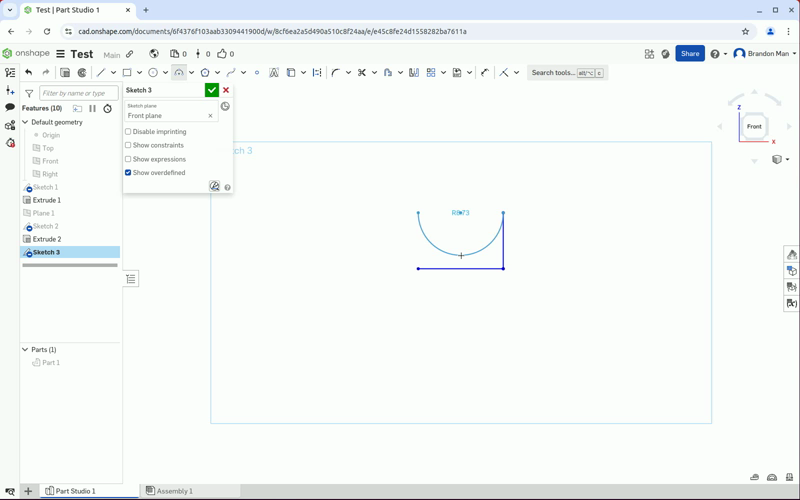
key(esc)
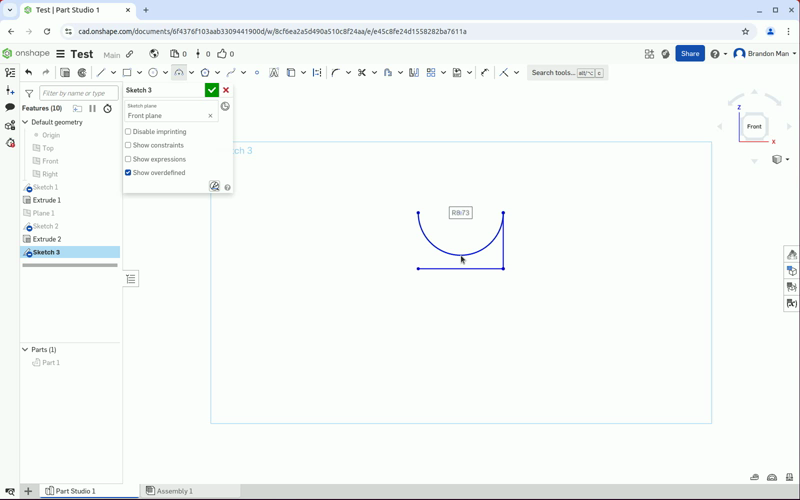
key(l)
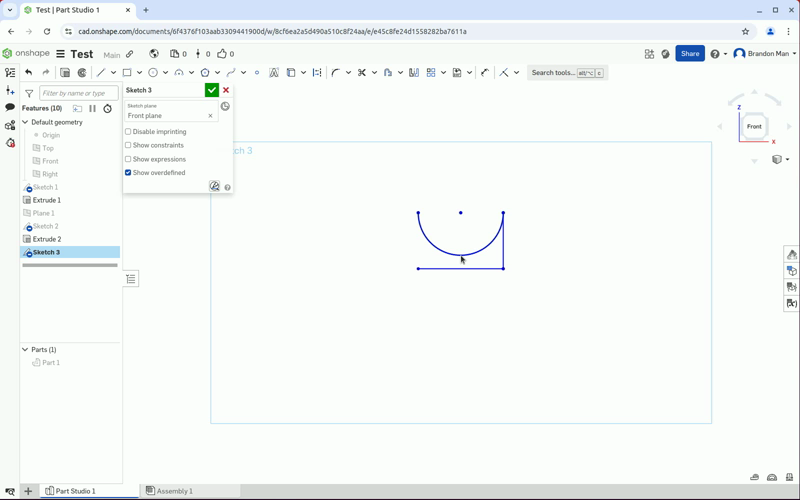
mouse_move(418, 212)
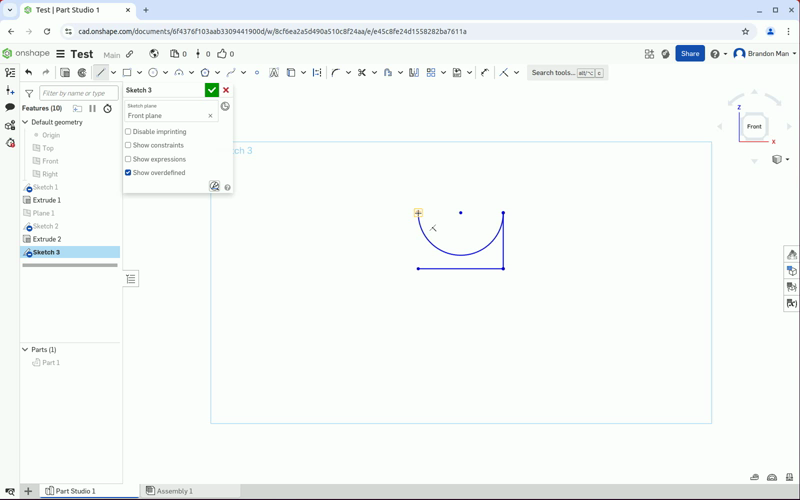
click(418, 212)
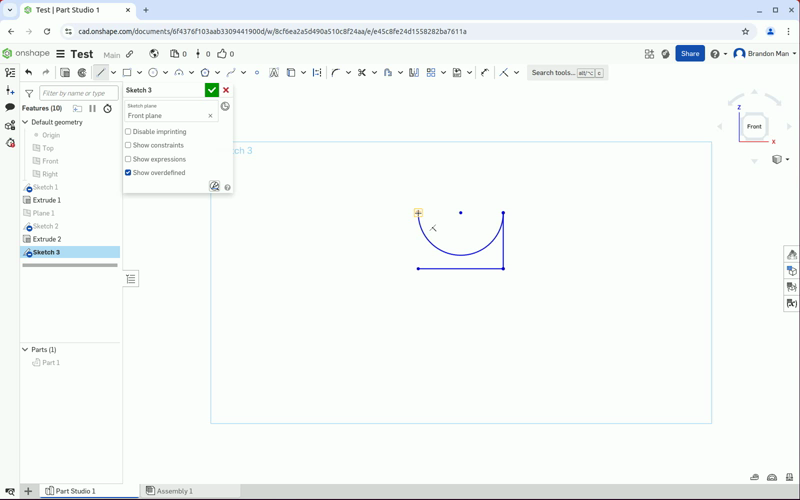
mouse_move(448, 212)
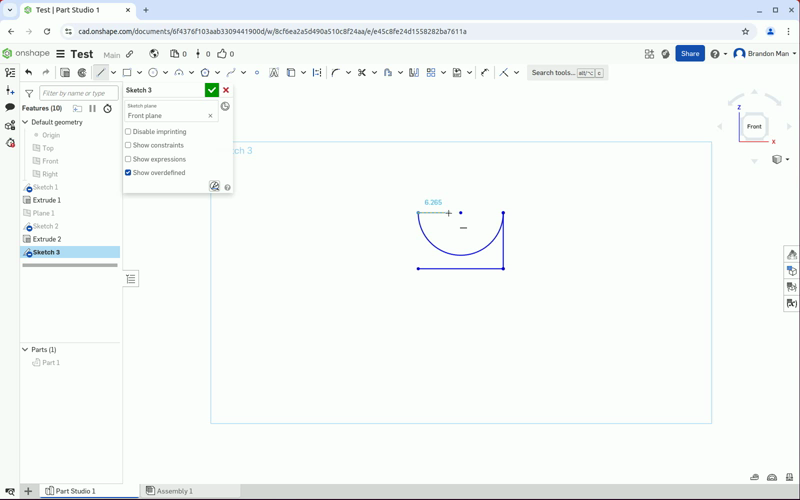
key_down(shift)
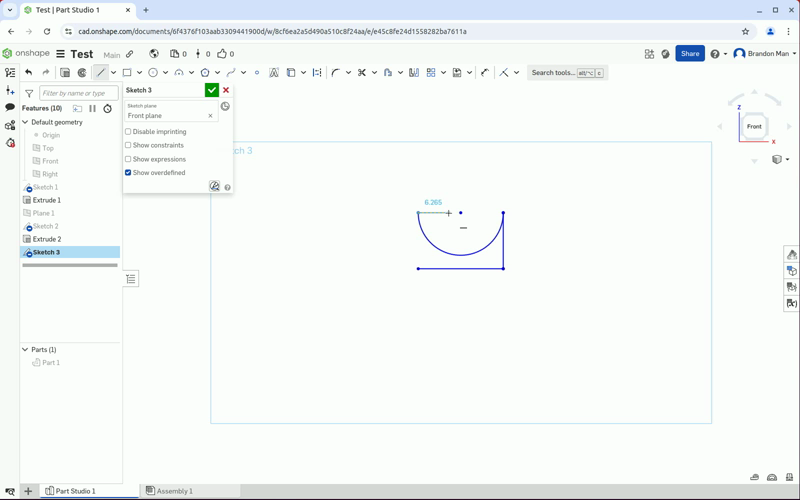
mouse_move(418, 268)
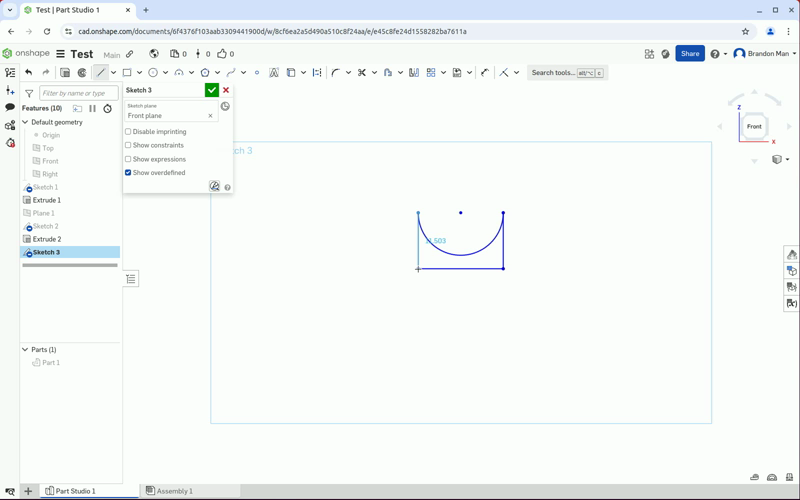
key_up(shift)
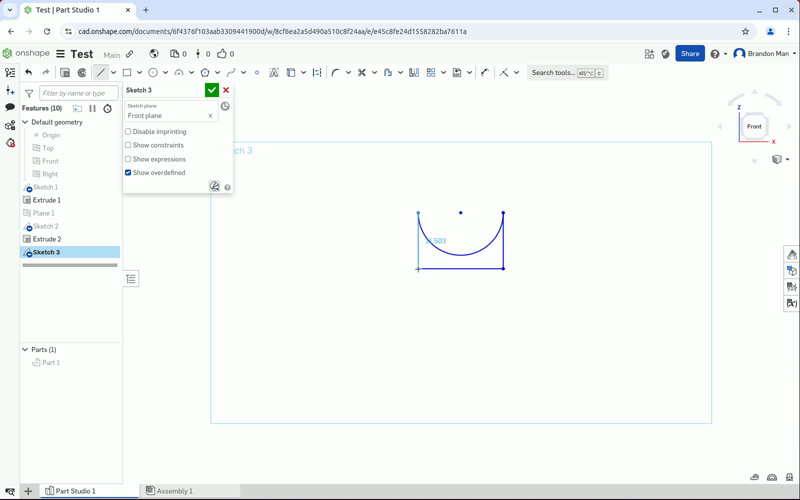
click(418, 268)
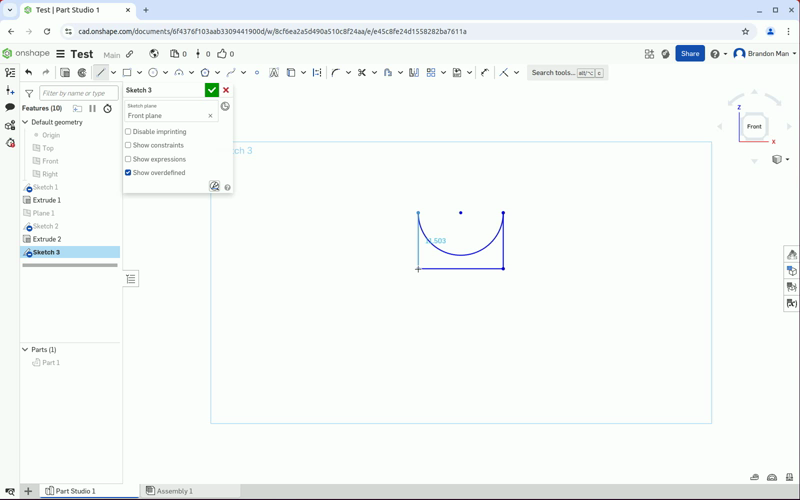
key(esc)
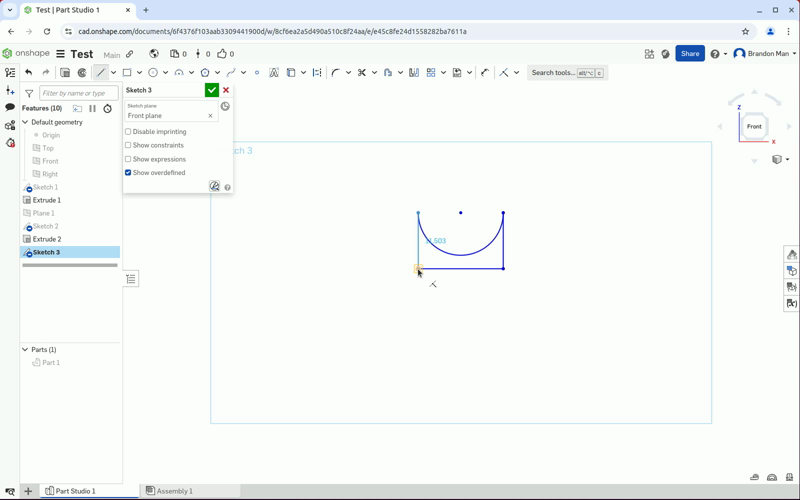
mouse_move(452, 242)
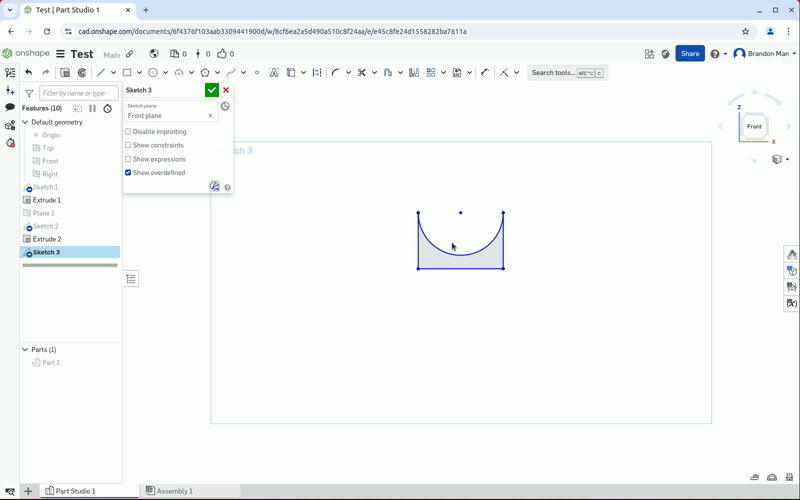
scroll(6)
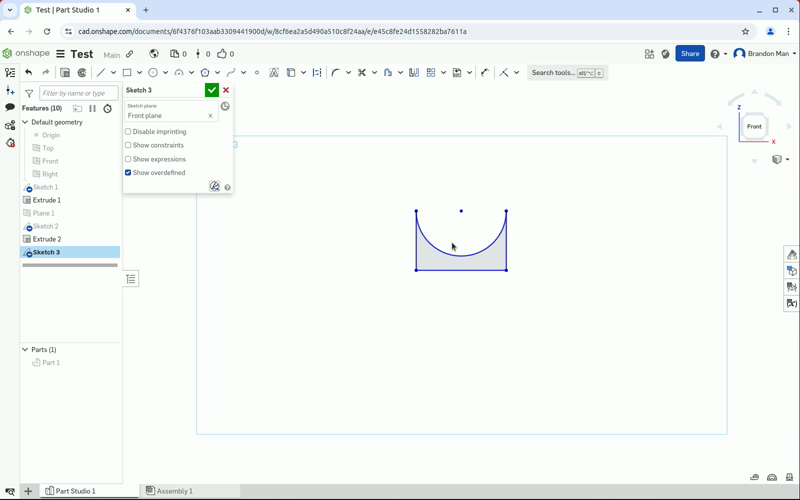
scroll(6)
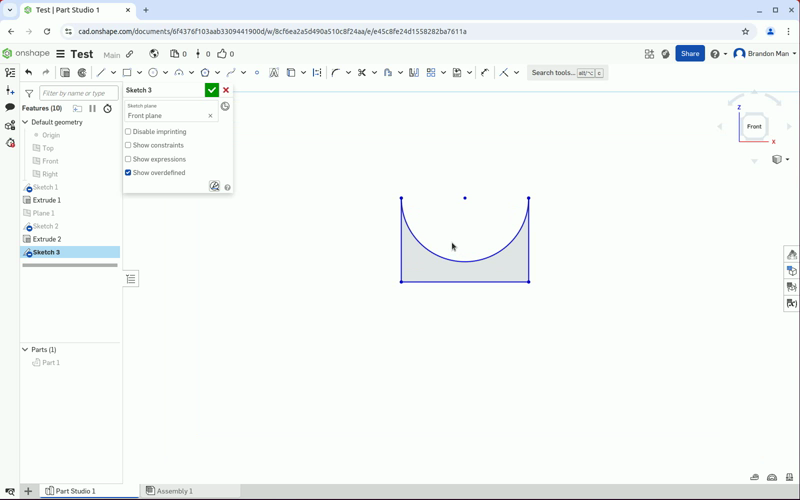
scroll(6)
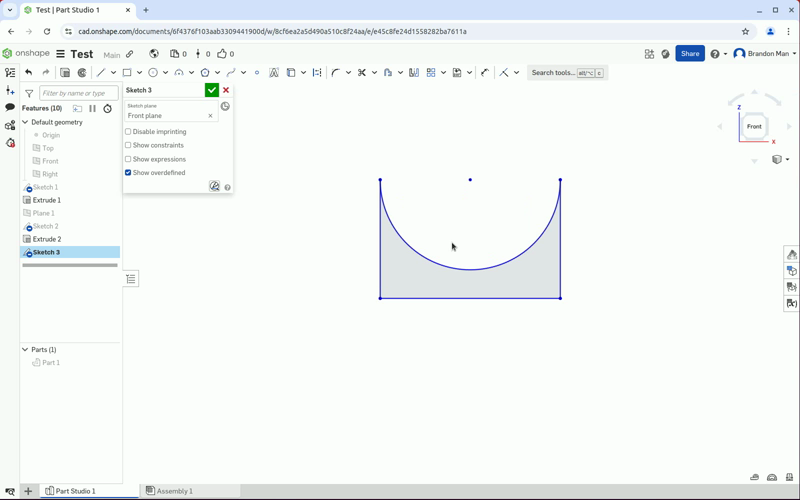
scroll(6)
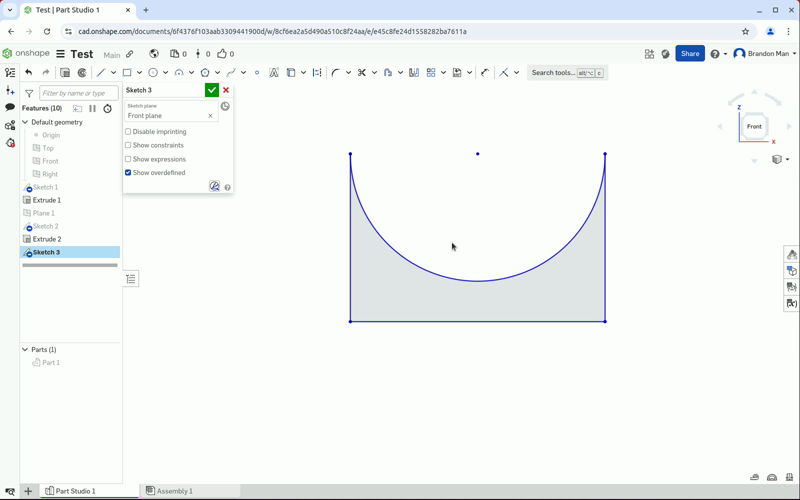
scroll(6)
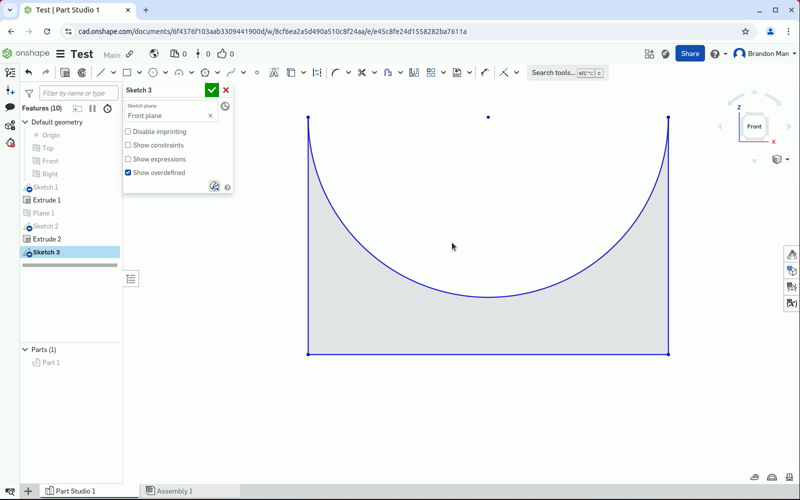
scroll(6)
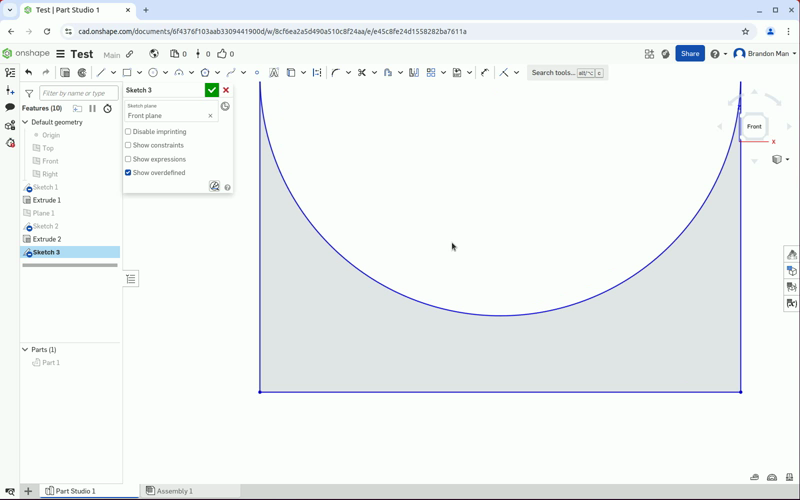
scroll(6)
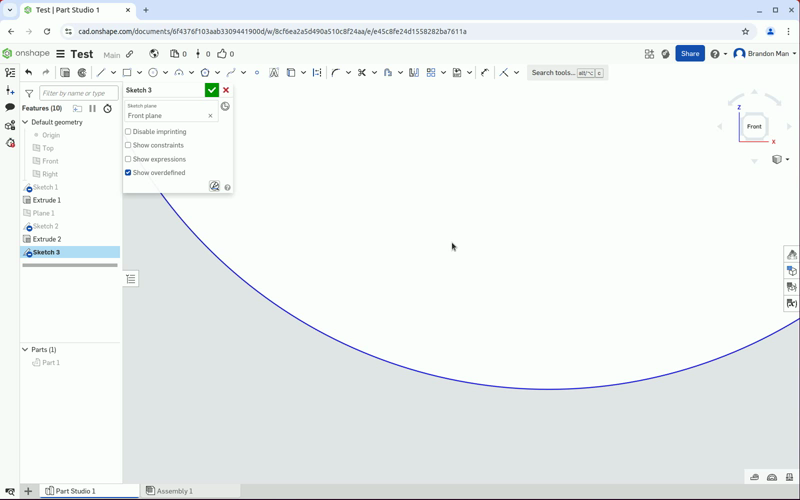
click(452, 242)
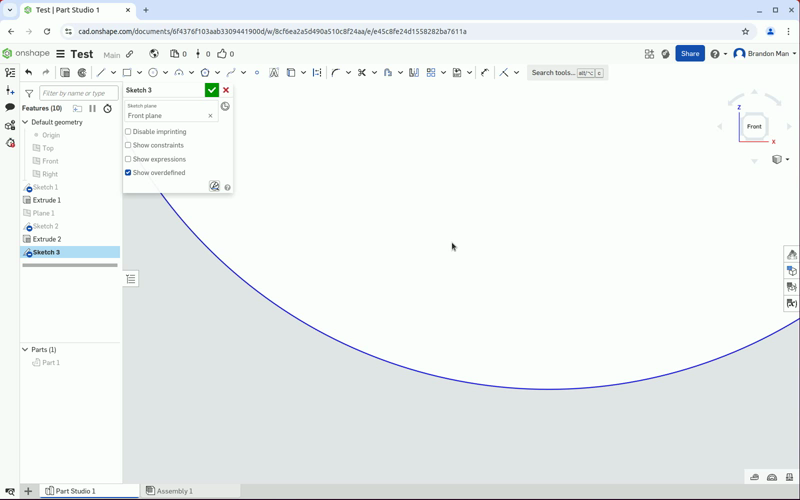
scroll(-6)
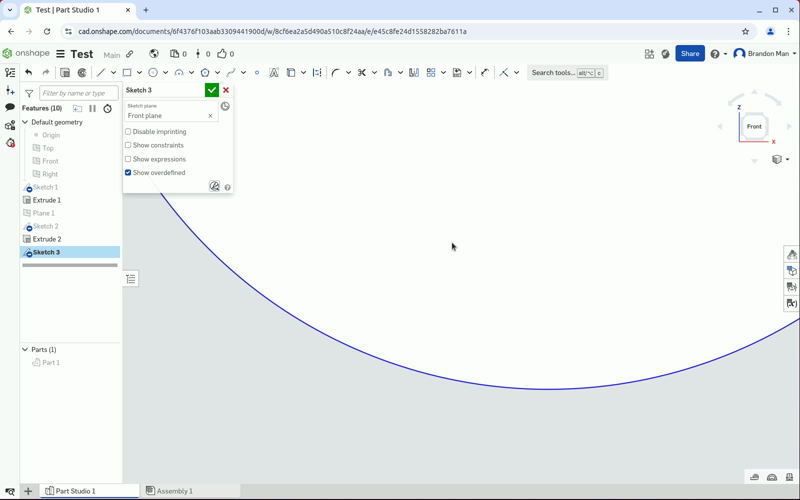
scroll(-6)
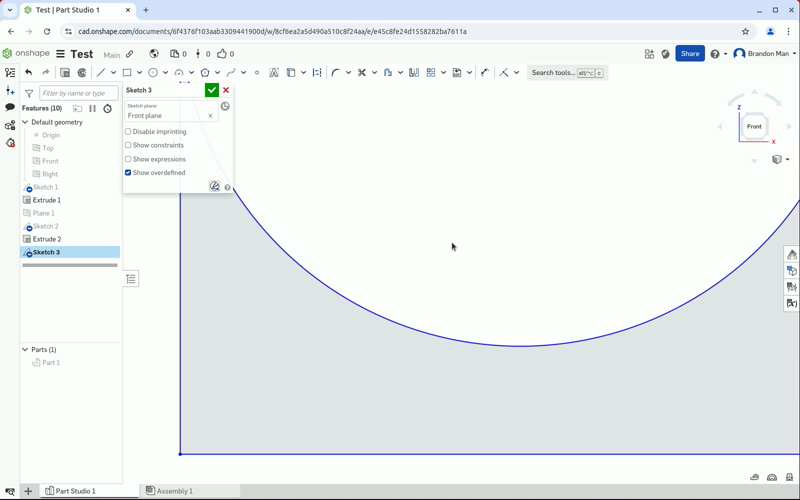
scroll(-6)
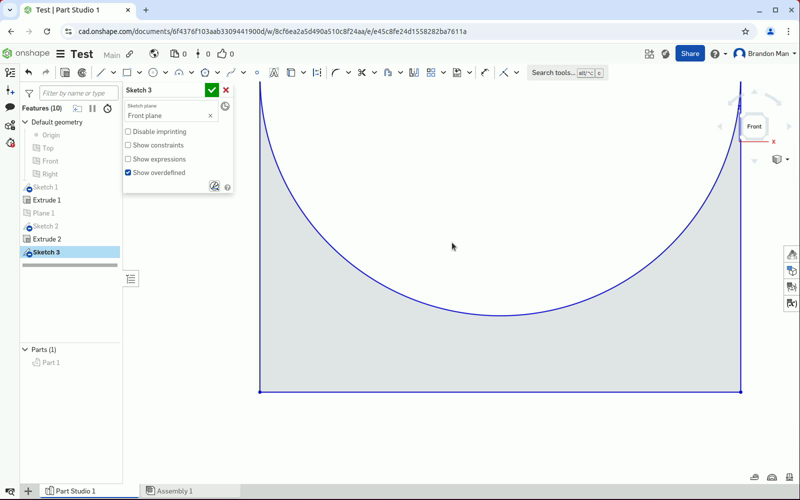
scroll(-6)
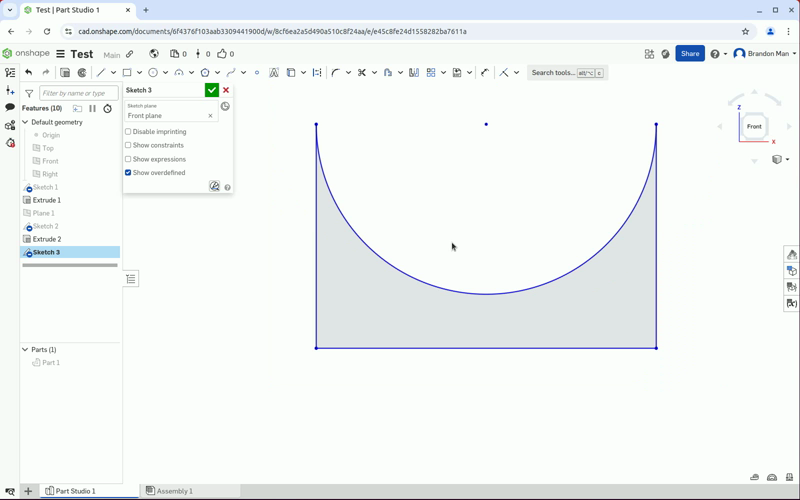
scroll(-6)
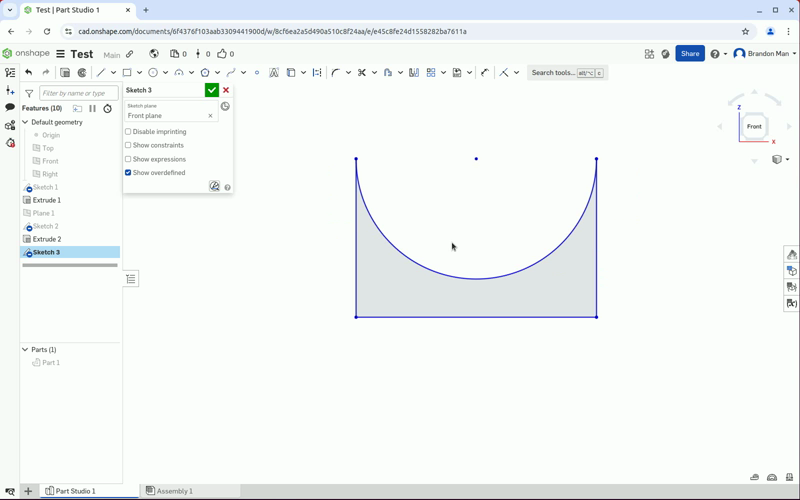
scroll(-6)
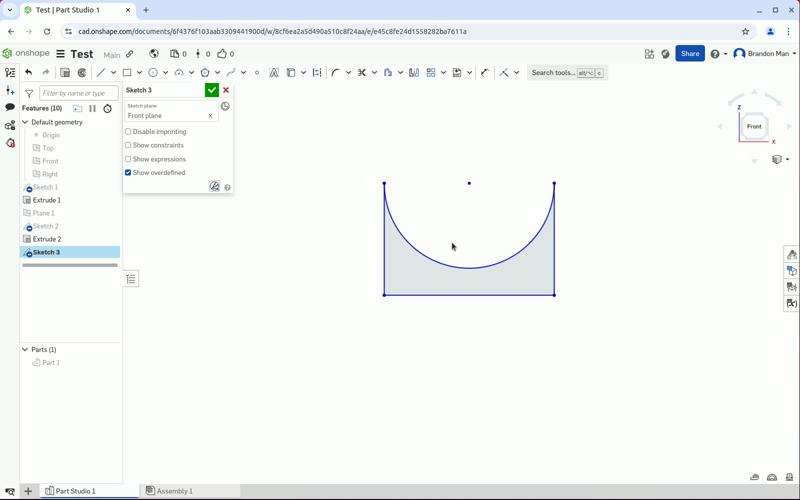
scroll(-6)
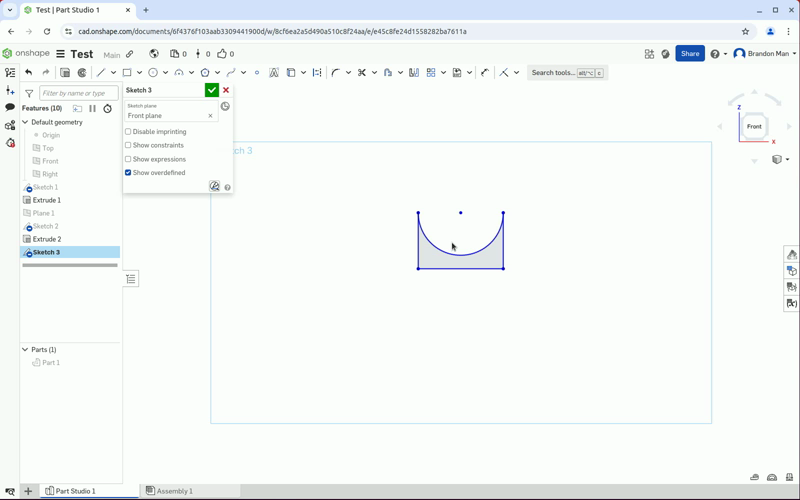
mouse_move(73, 352)
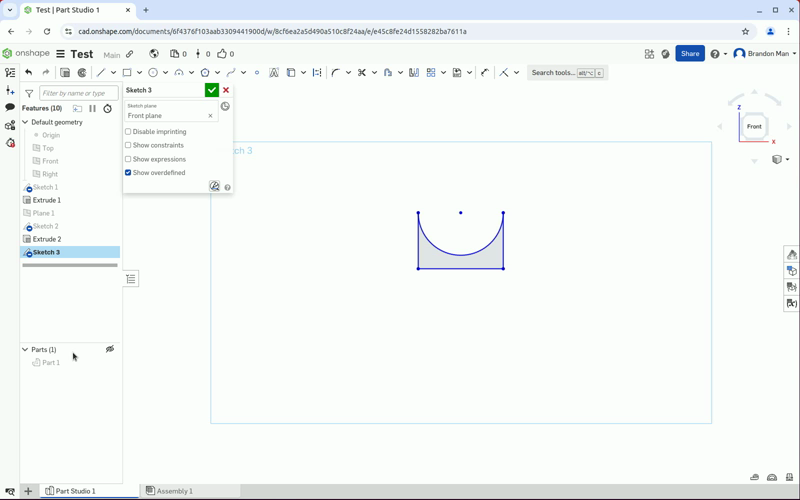
key(shift+y)
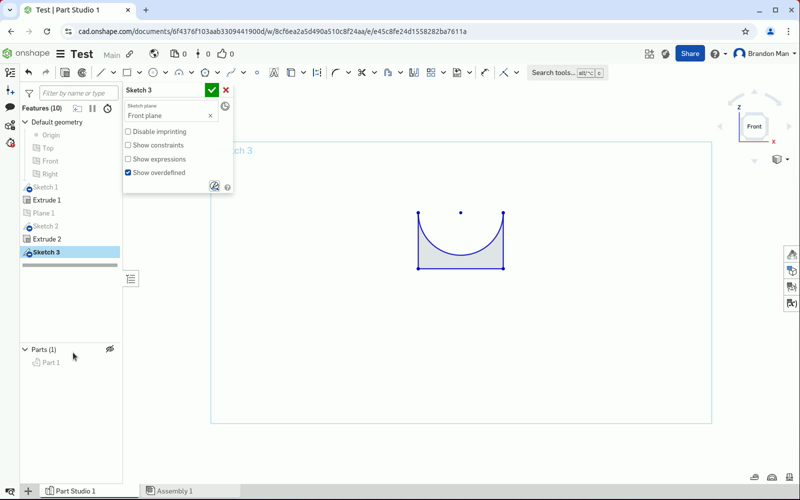
key(shift+e)
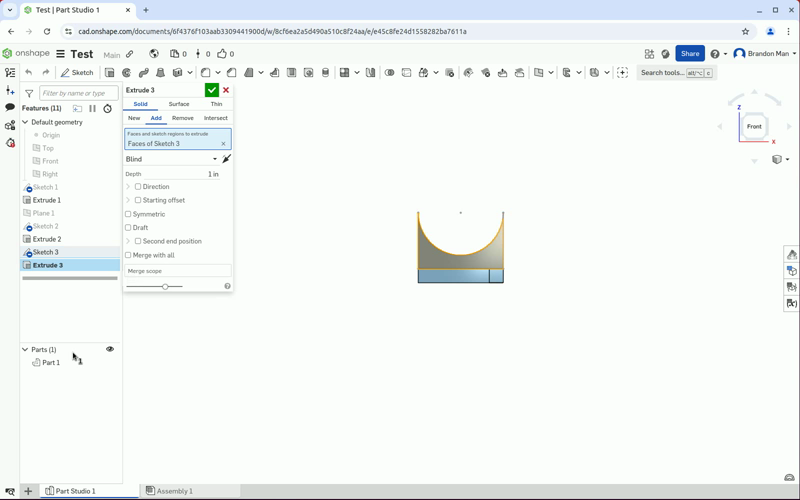
mouse_move(143, 106)
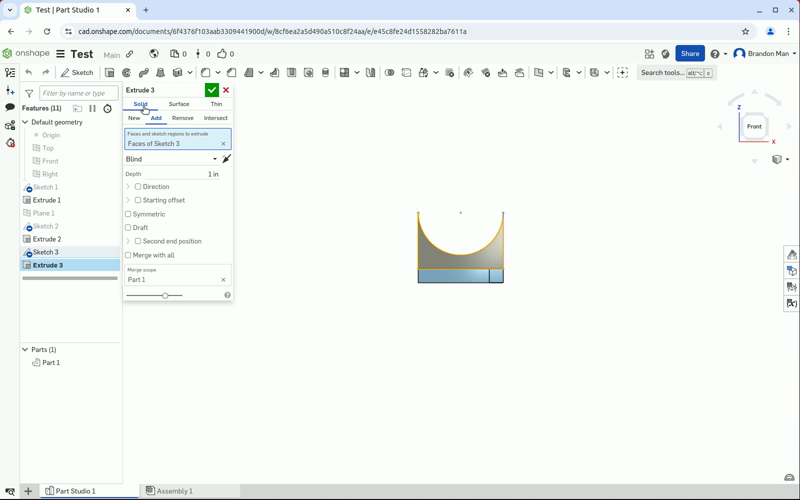
click(143, 106)
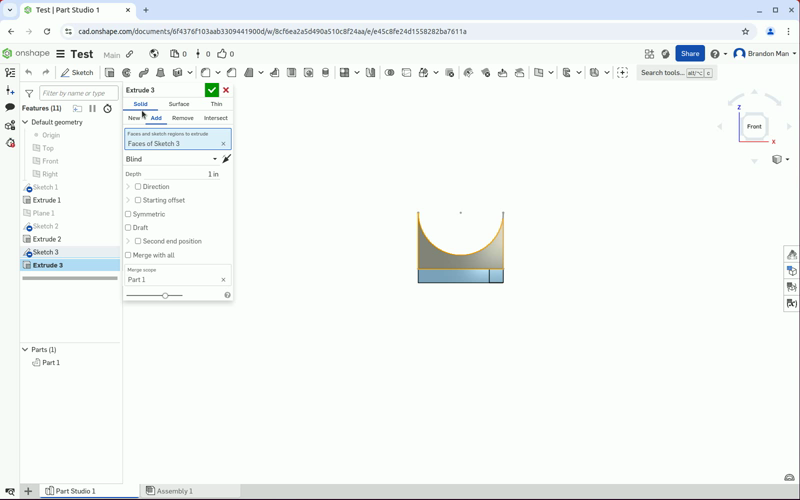
mouse_move(137, 120)
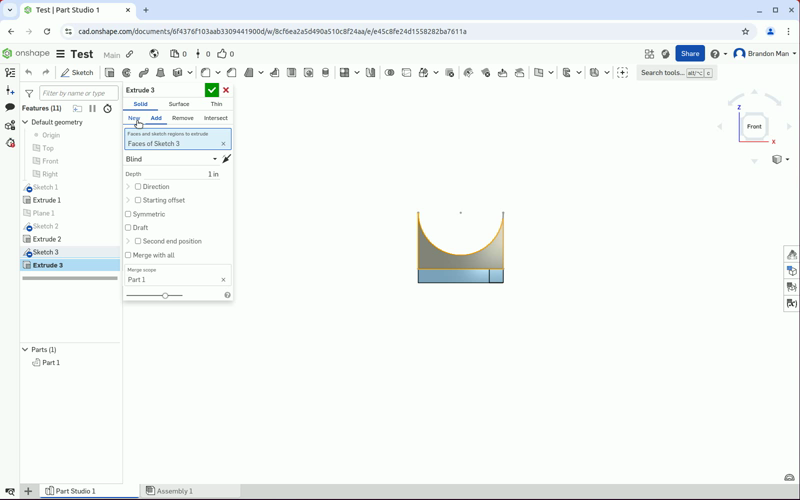
click(137, 120)
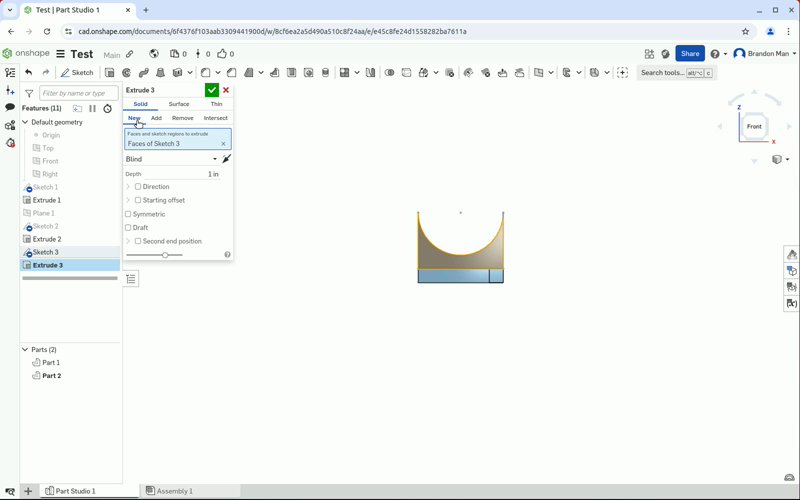
key(tab, 4)
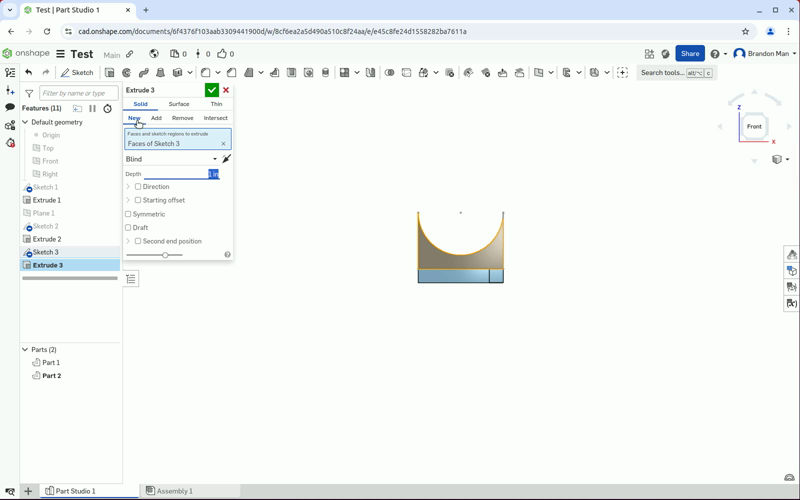
text(-5.777)
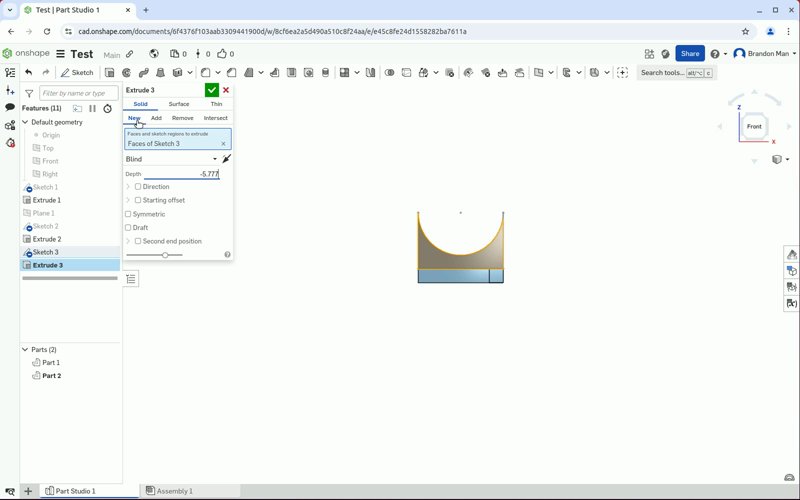
key(enter)
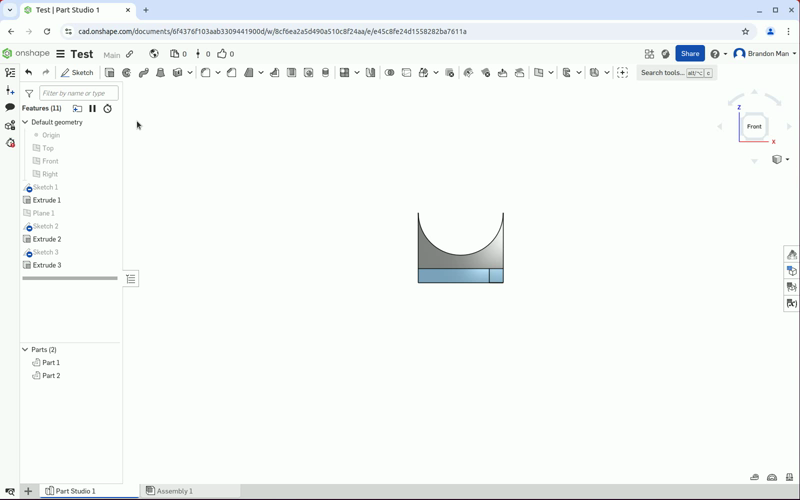
key(shift+h)
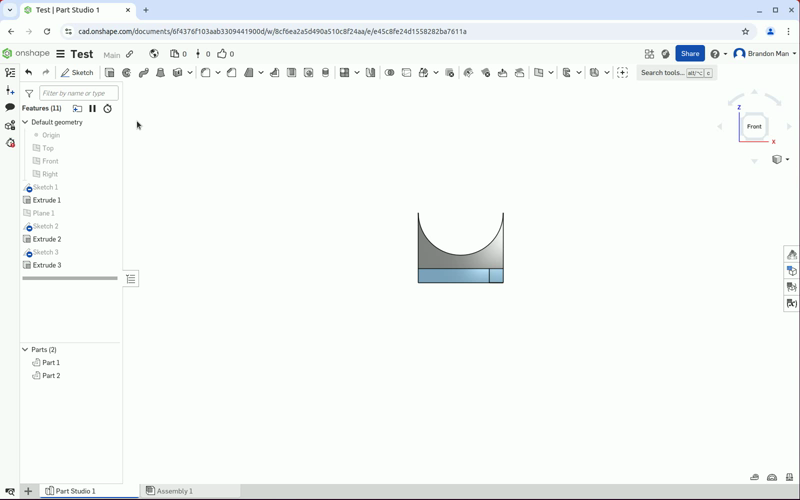
key(shift+h)
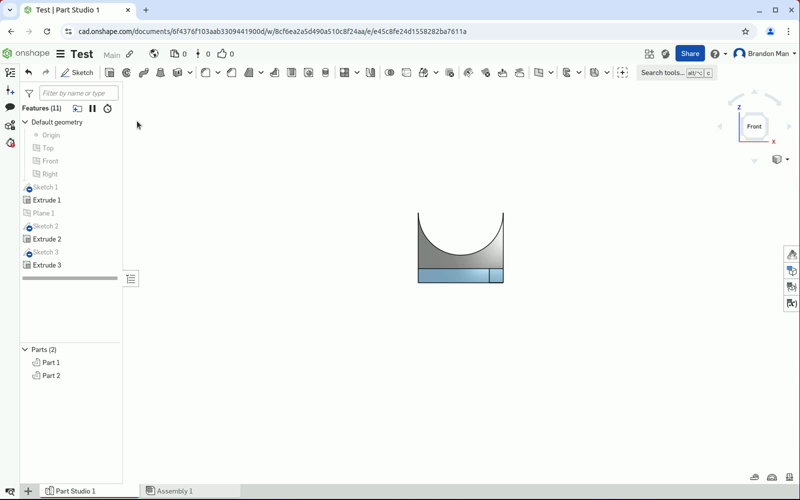
mouse_move(73, 189)
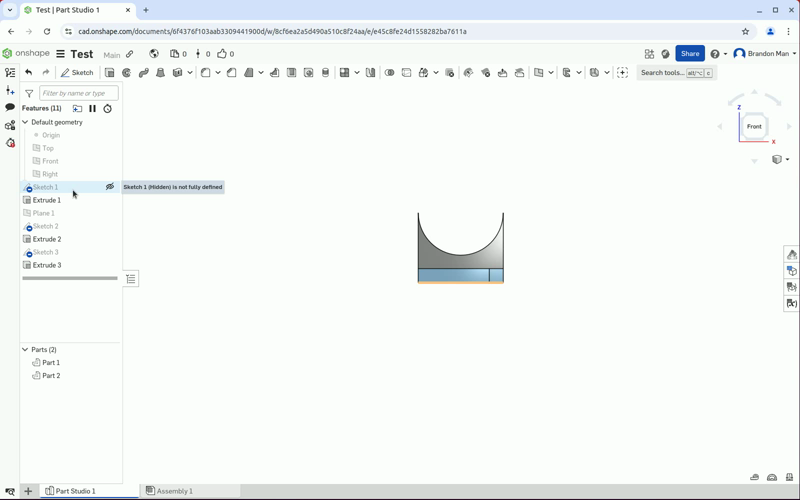
click(73, 189)
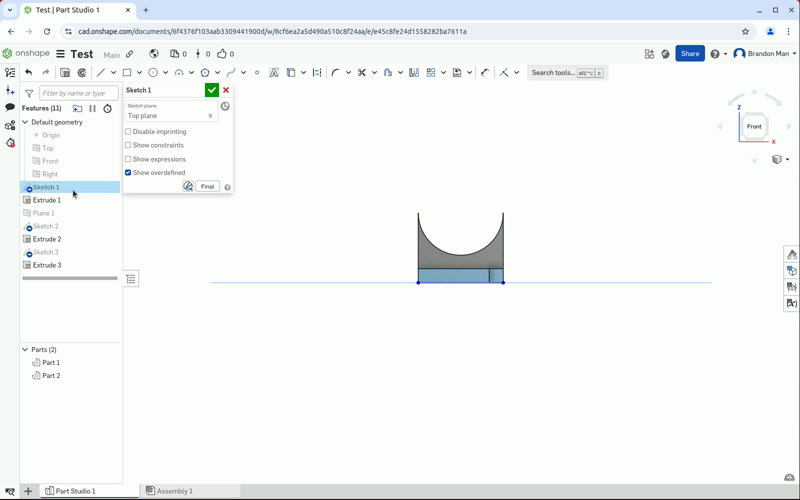
mouse_move(229, 92)
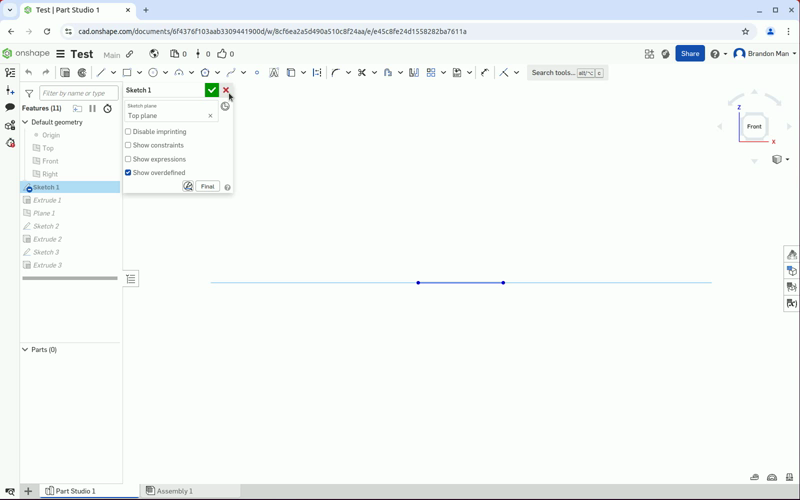
click(229, 92)
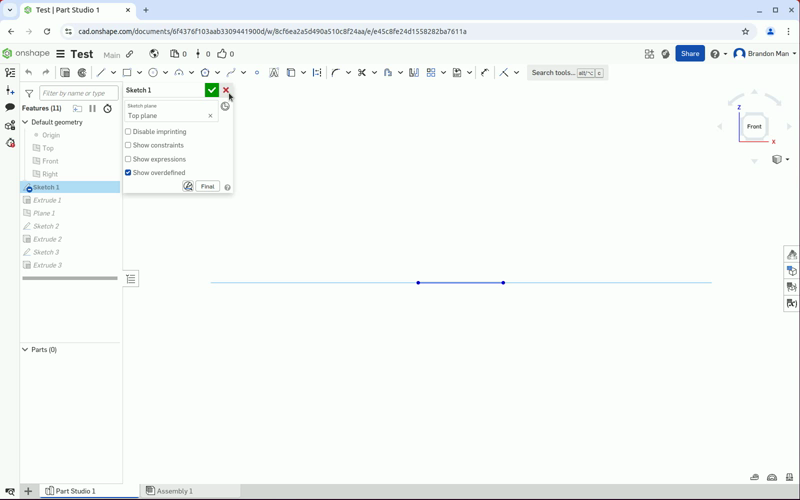
key(shift+s)
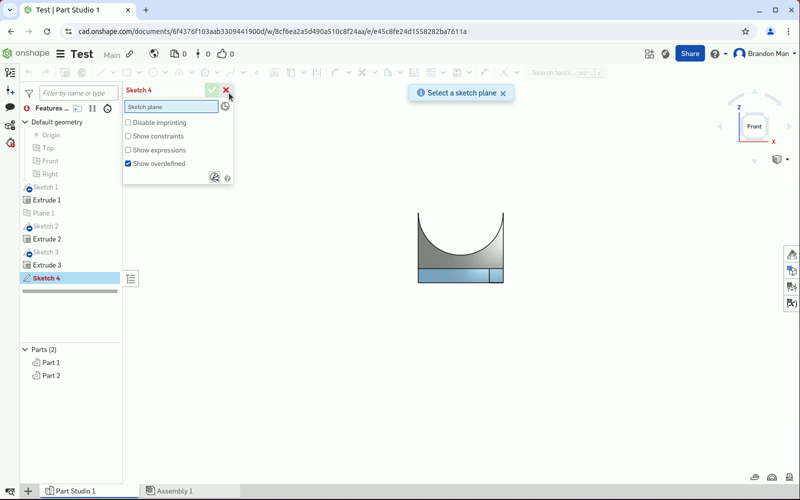
mouse_move(73, 163)
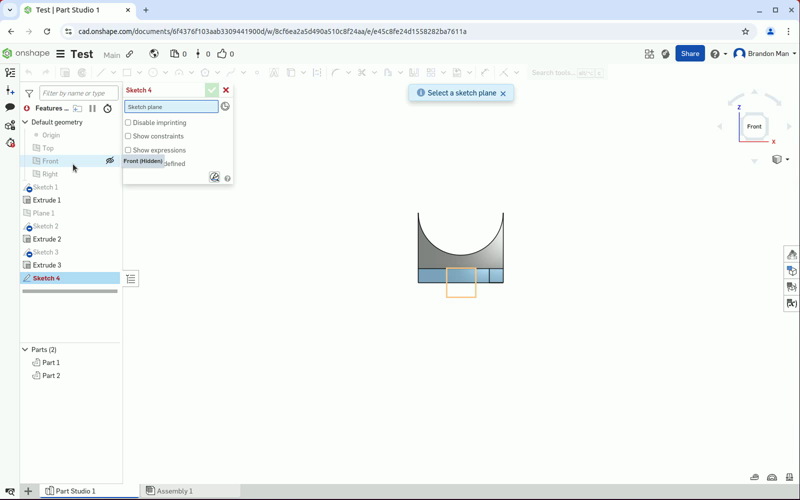
click(73, 163)
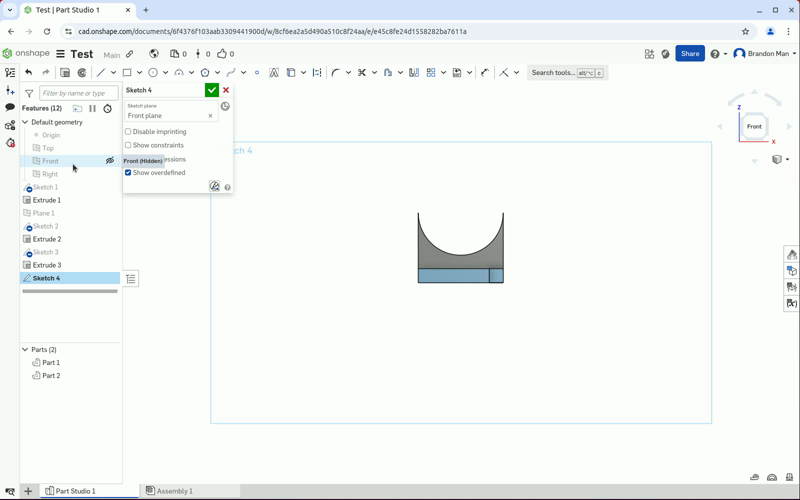
mouse_move(73, 352)
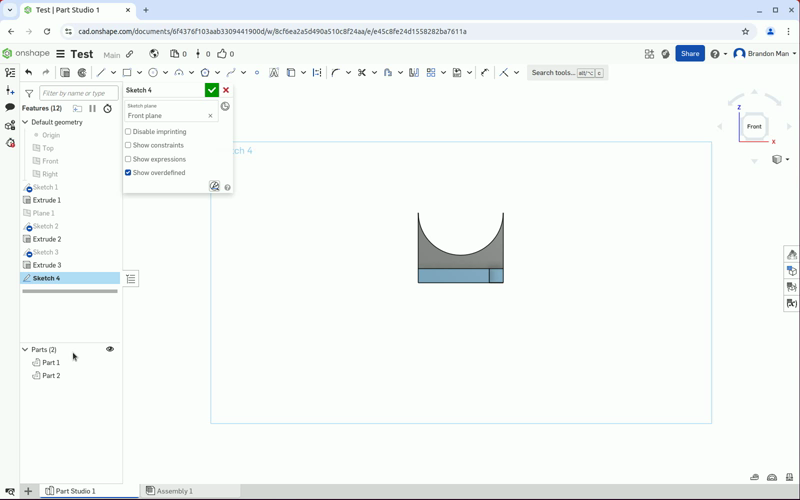
key(y)
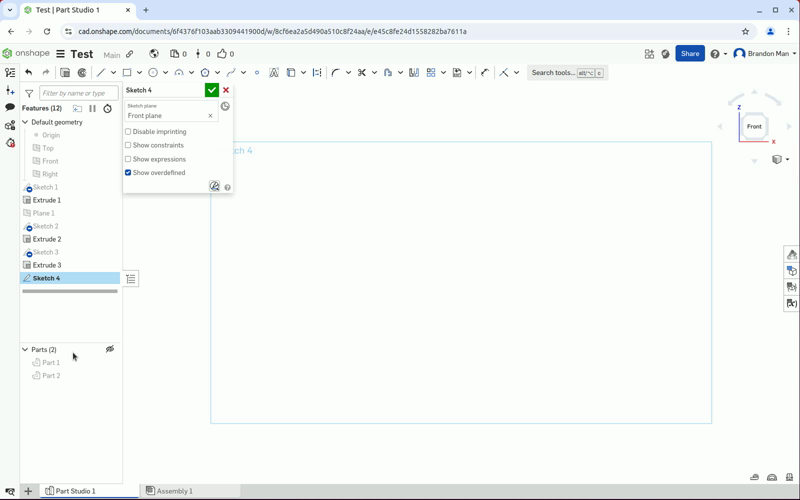
key(a)
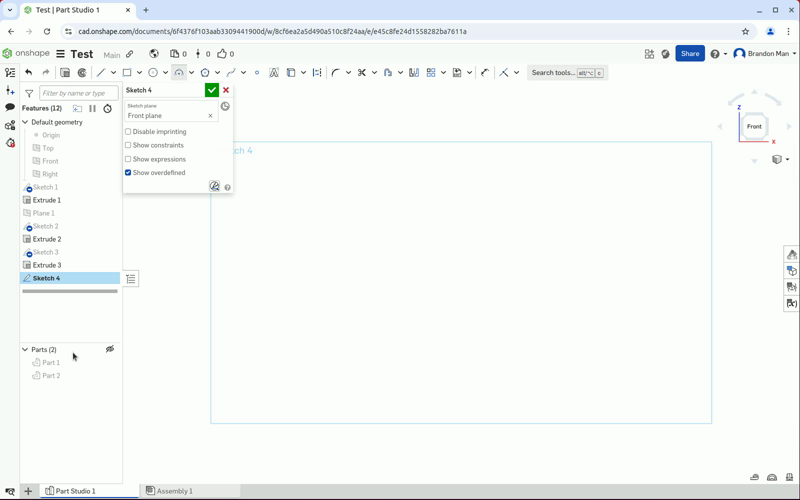
key_down(shift)
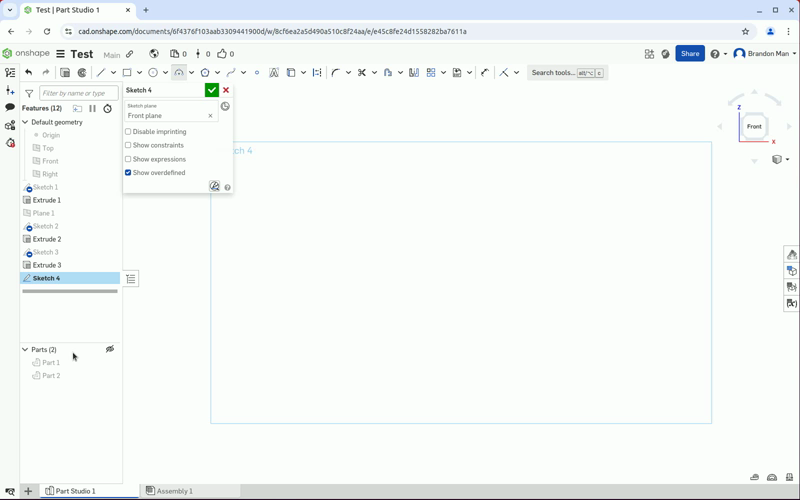
mouse_move(418, 212)
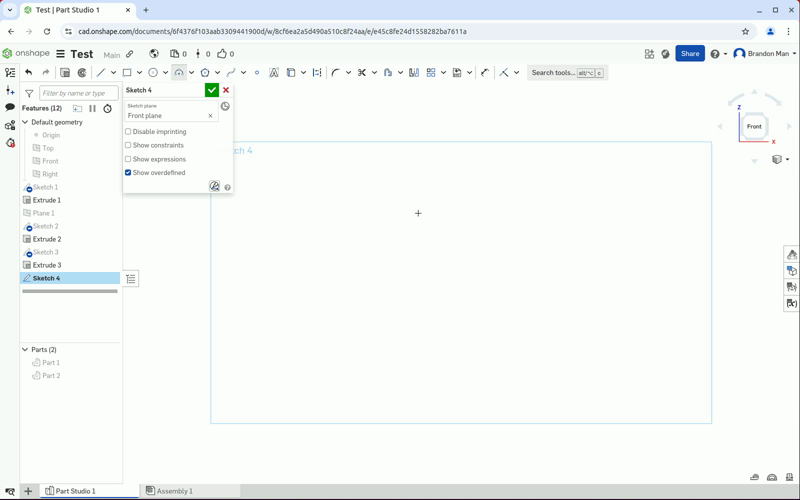
click(418, 212)
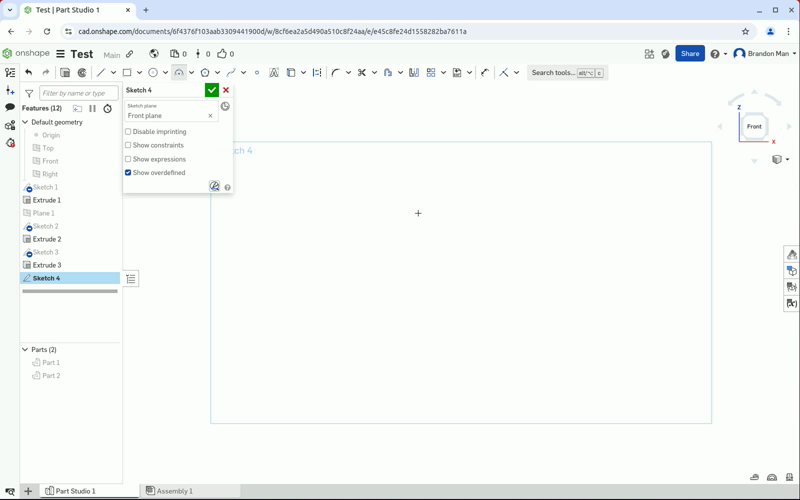
key_up(shift)
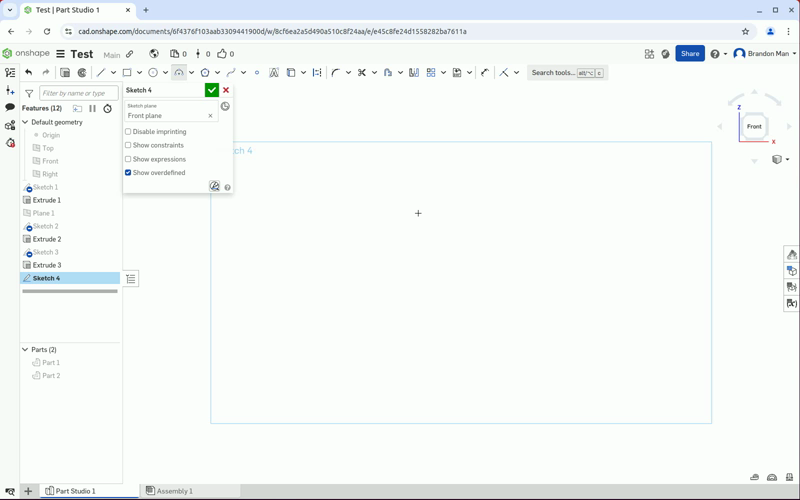
key_down(shift)
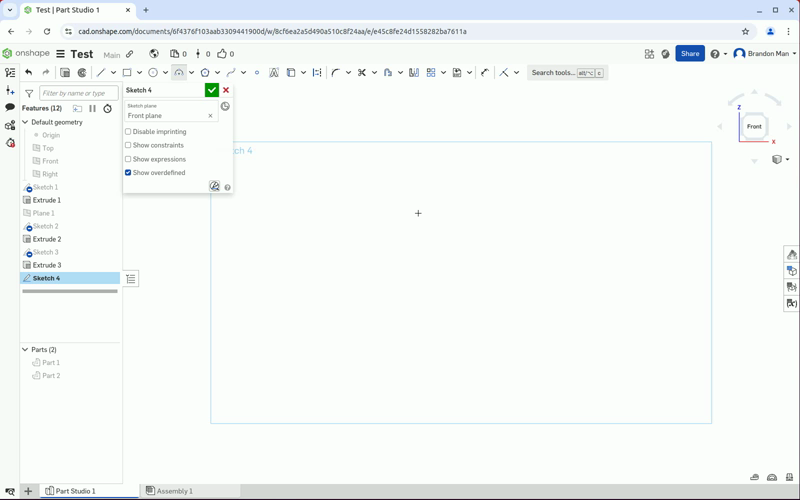
mouse_move(503, 212)
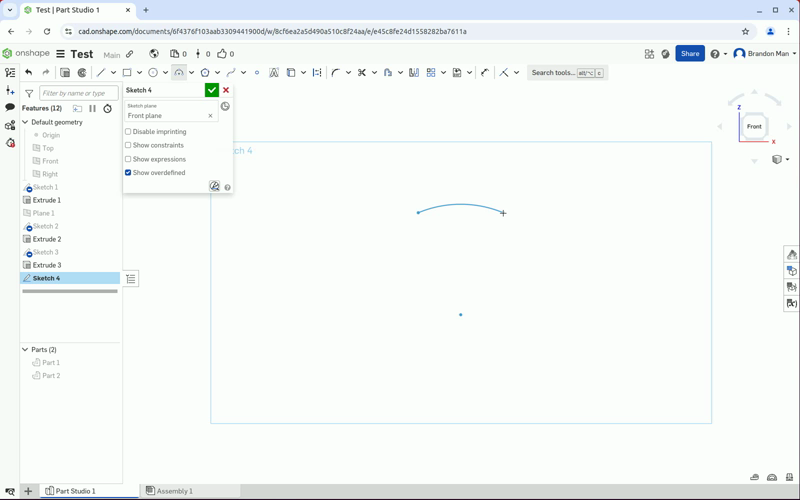
click(503, 212)
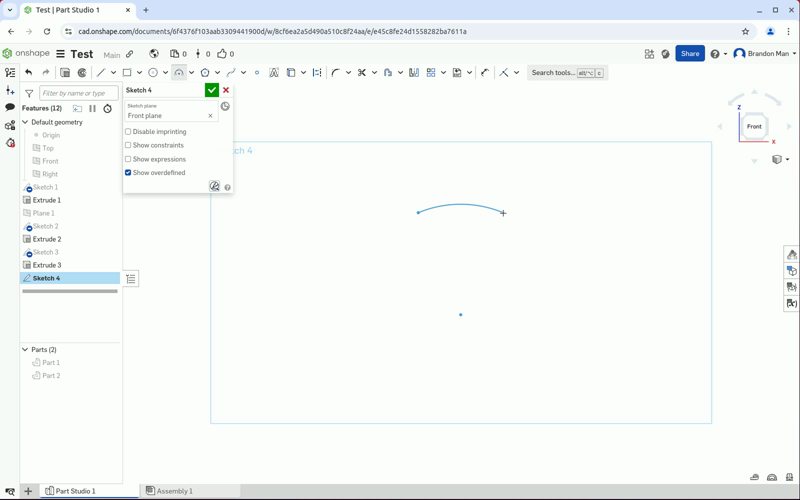
mouse_move(461, 255)
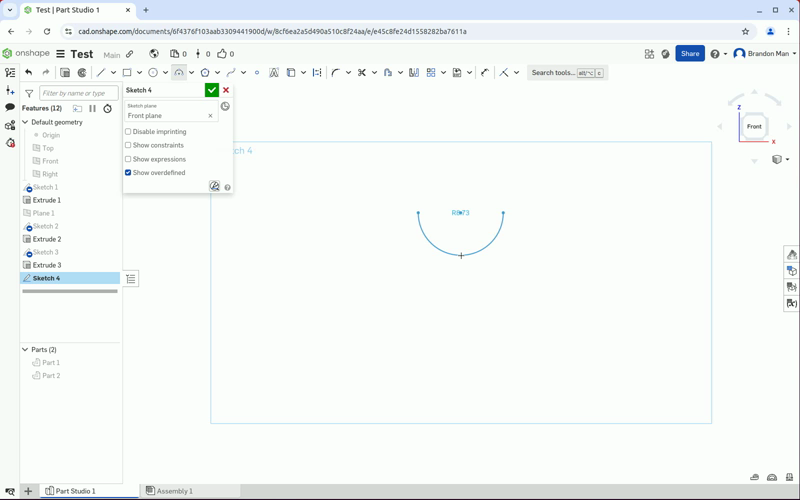
click(461, 255)
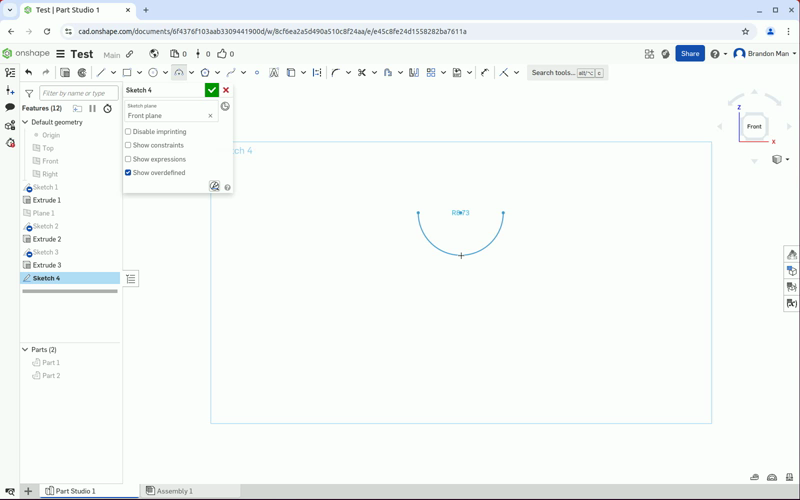
key_up(shift)
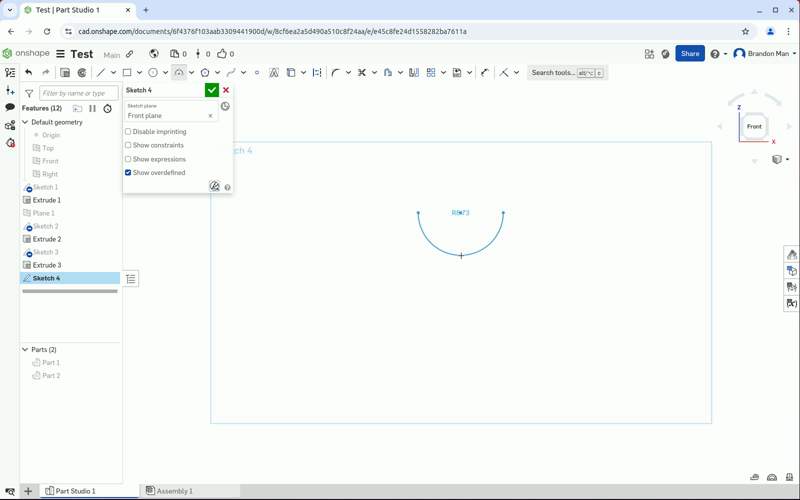
key(esc)
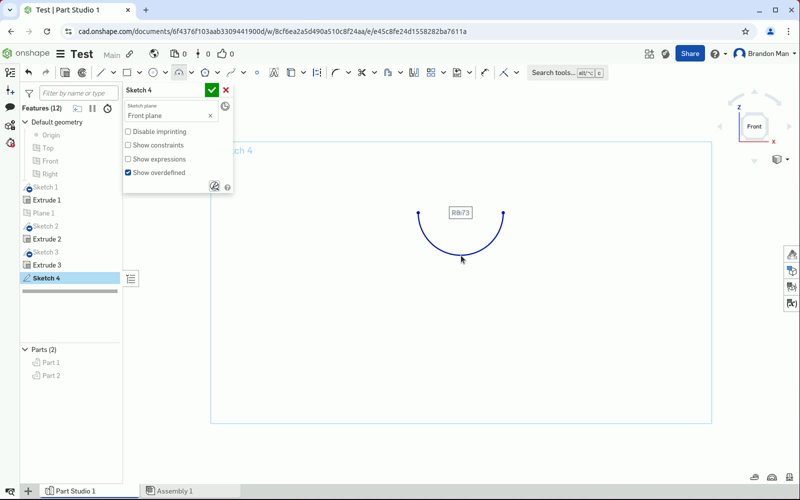
key(l)
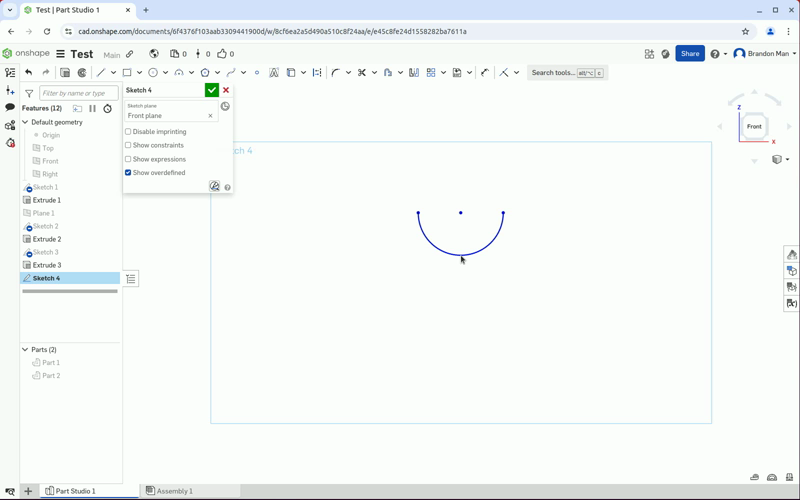
mouse_move(503, 212)
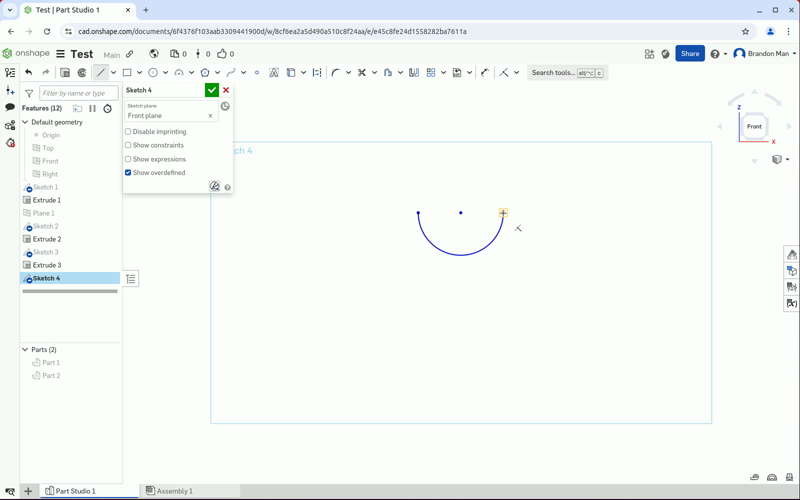
click(503, 212)
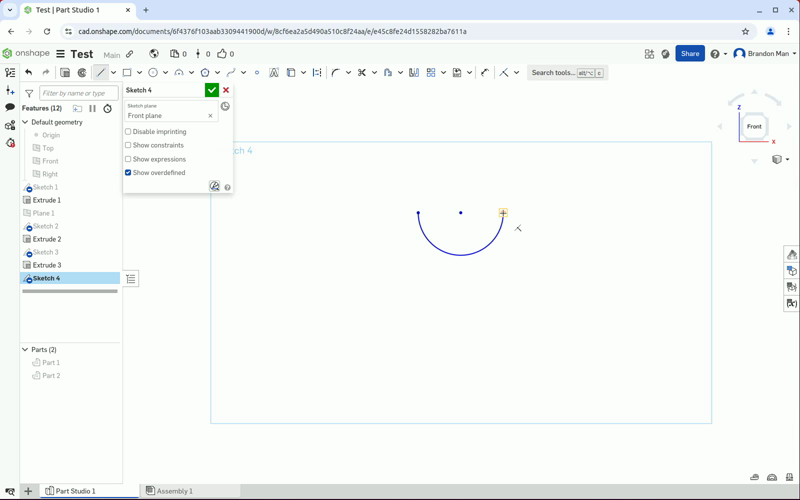
key_down(shift)
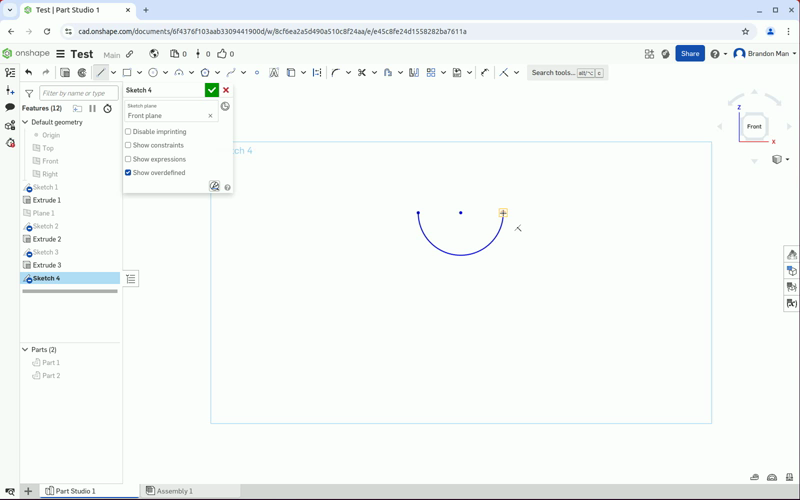
mouse_move(418, 212)
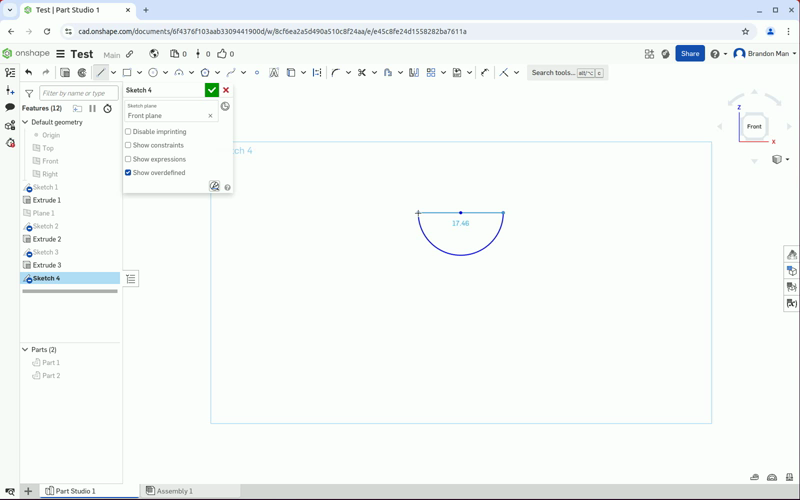
key_up(shift)
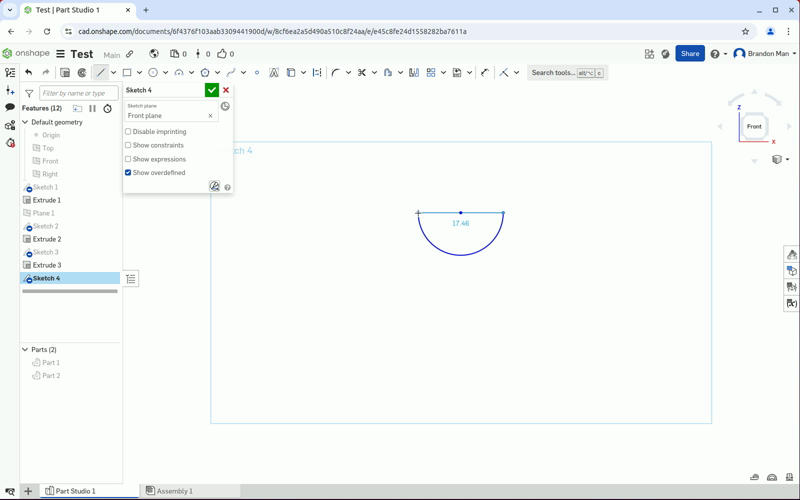
click(418, 212)
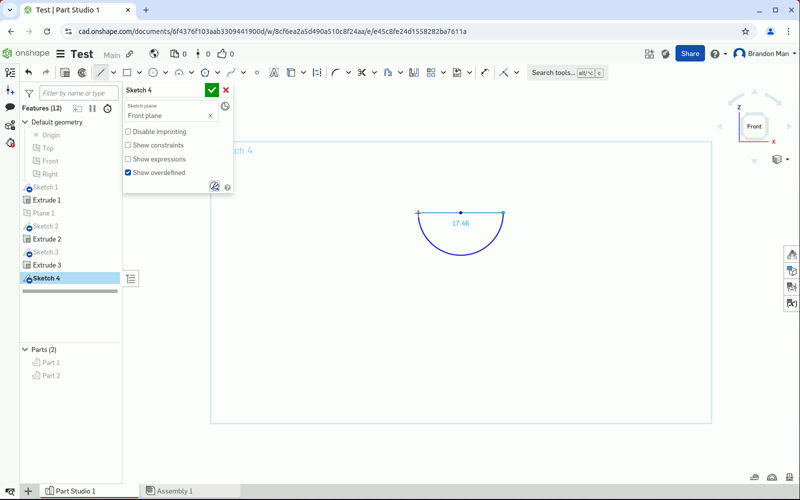
key(esc)
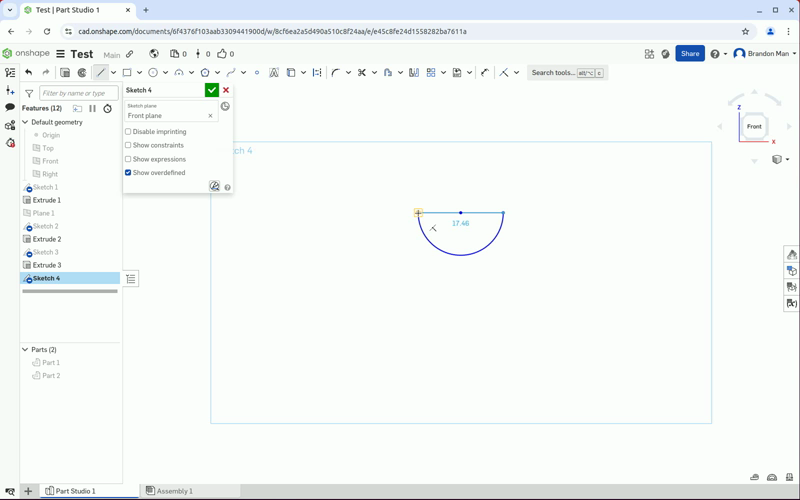
mouse_move(431, 223)
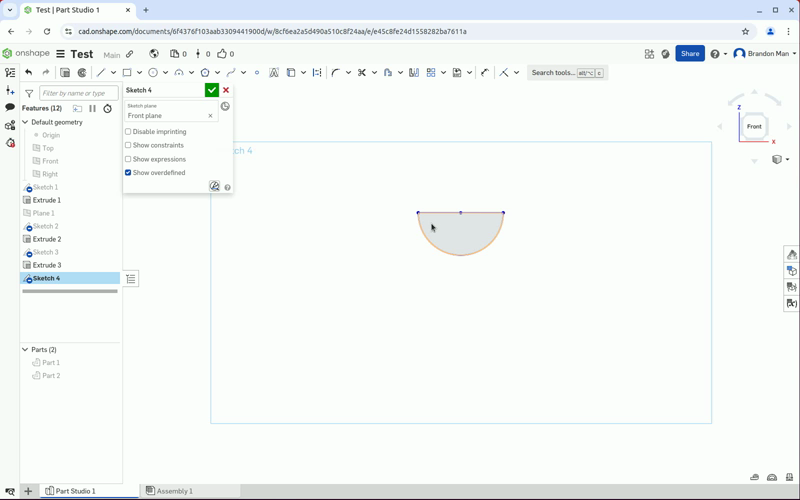
scroll(6)
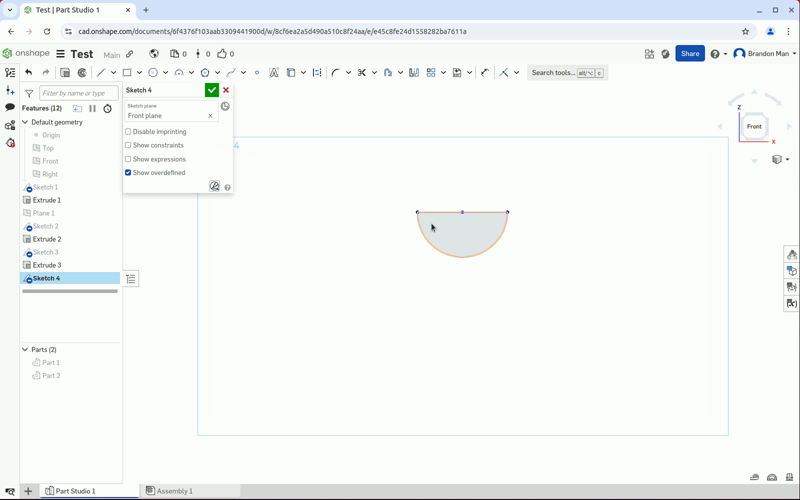
scroll(6)
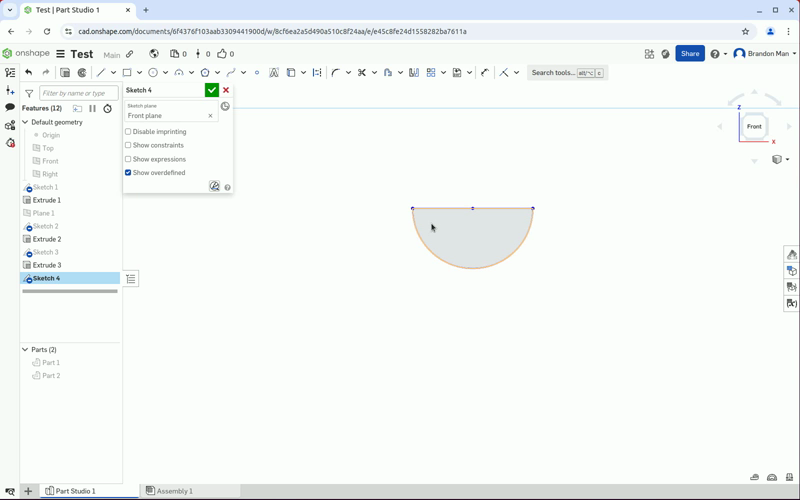
scroll(6)
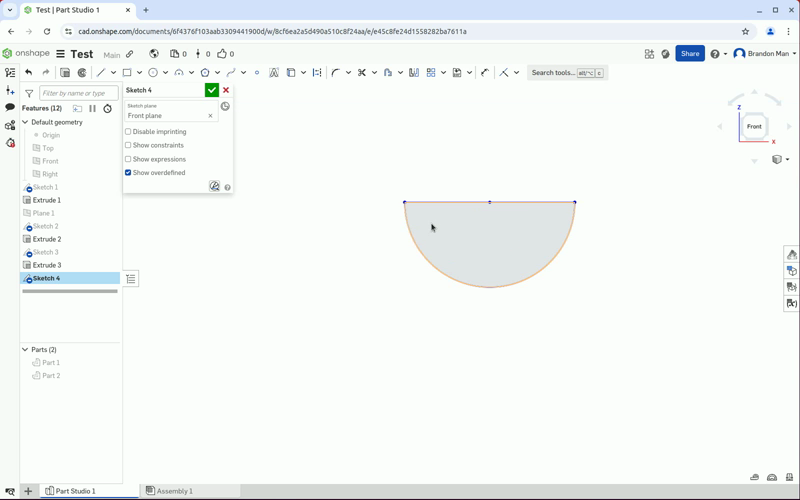
scroll(6)
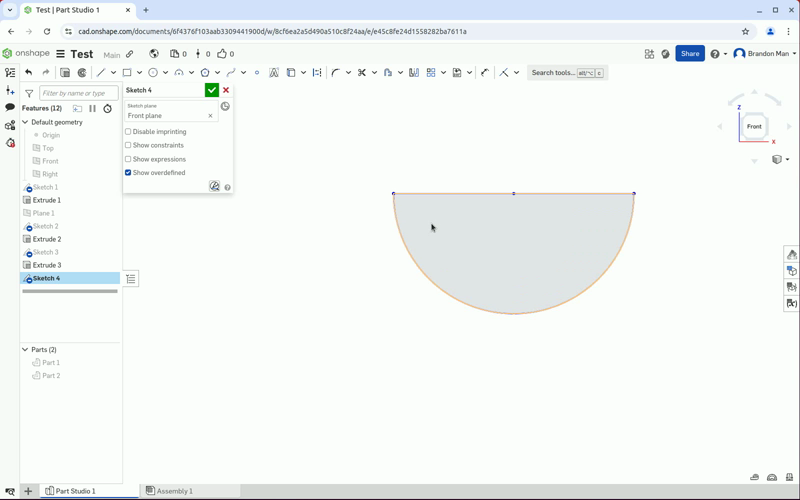
scroll(6)
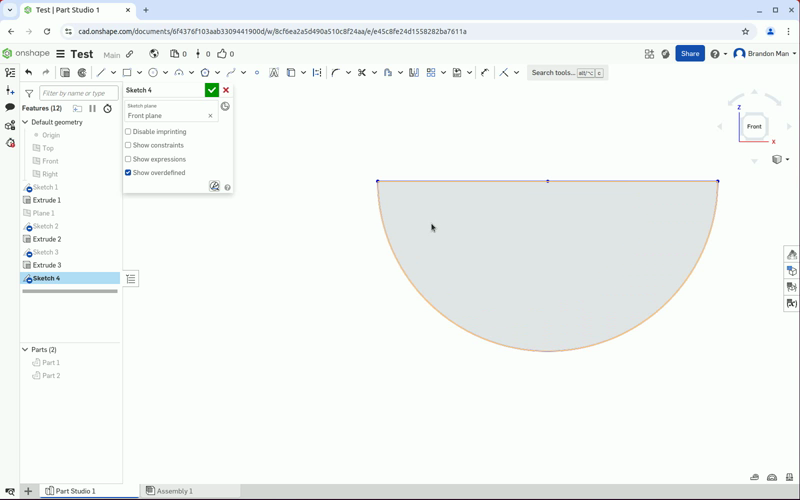
scroll(6)
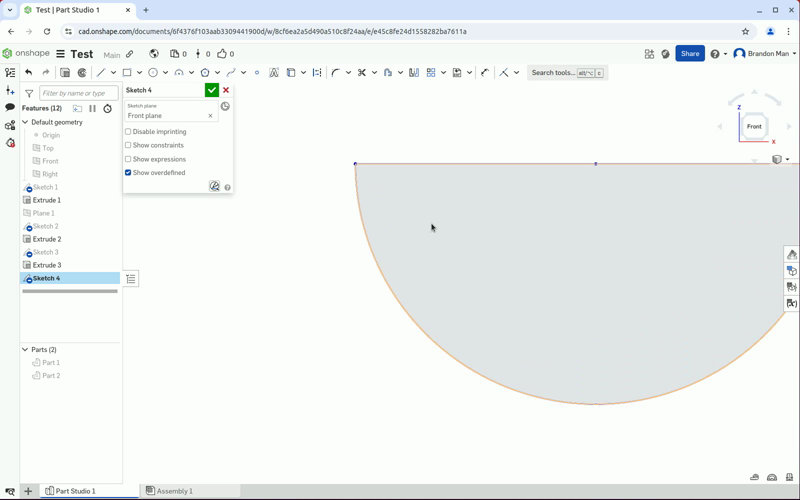
scroll(6)
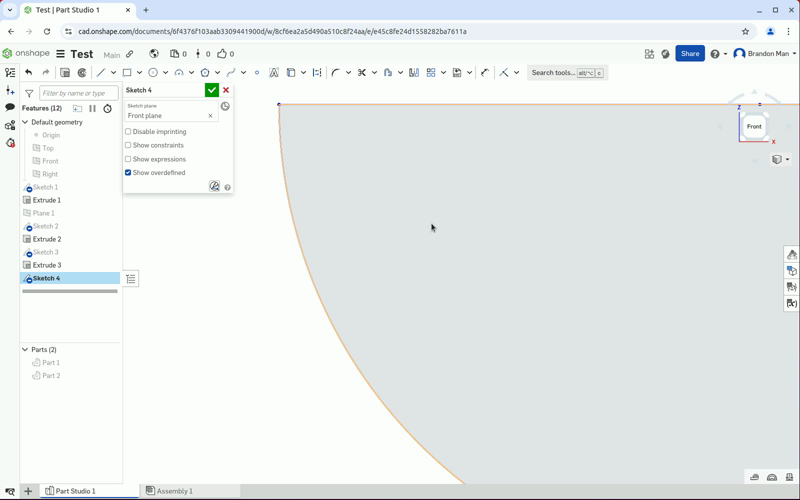
click(431, 223)
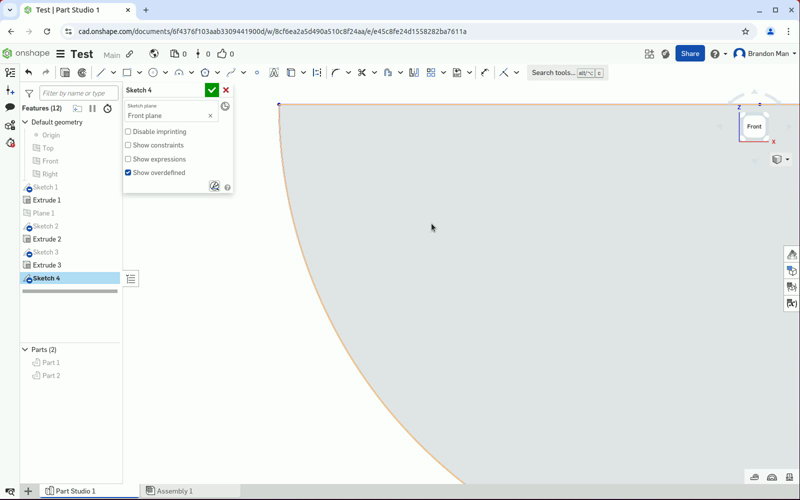
scroll(-6)
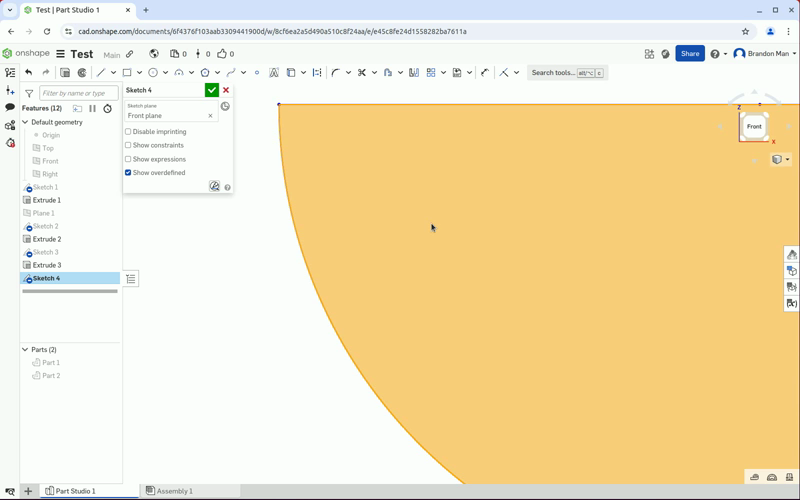
scroll(-6)
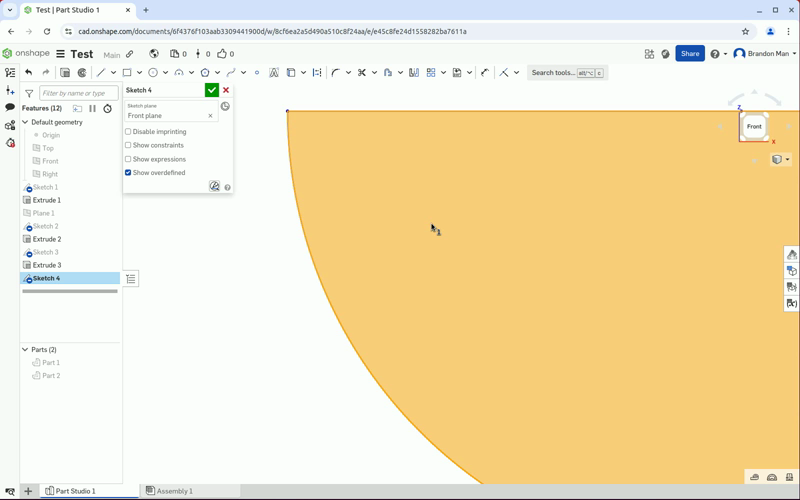
scroll(-6)
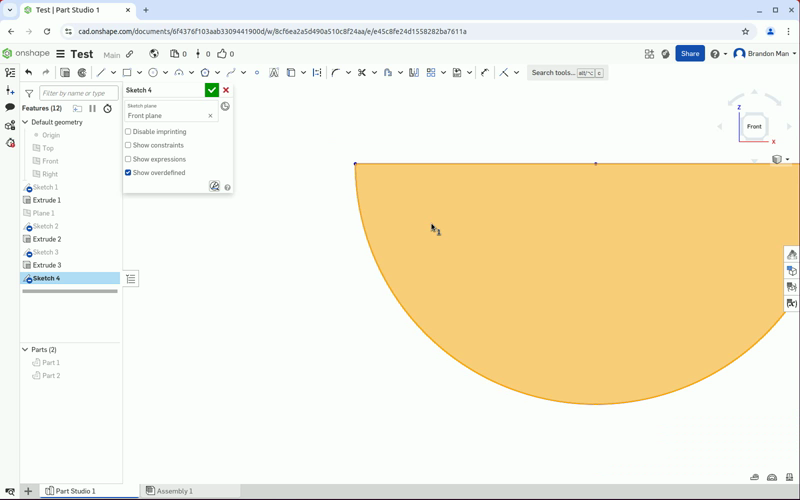
scroll(-6)
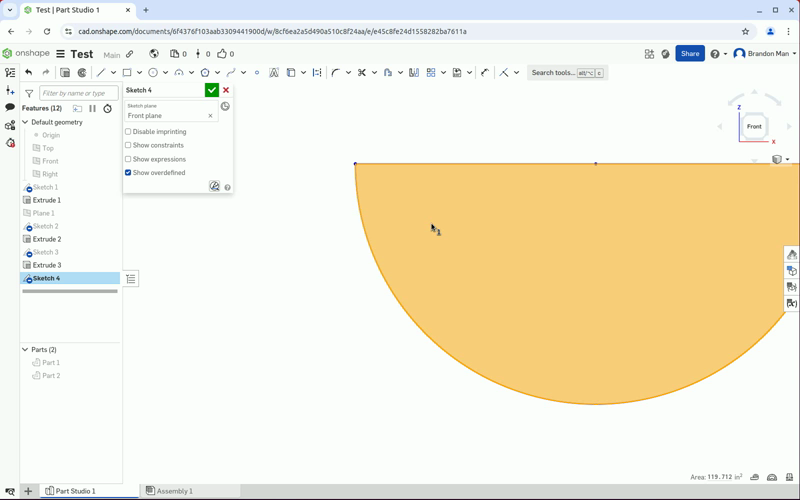
scroll(-6)
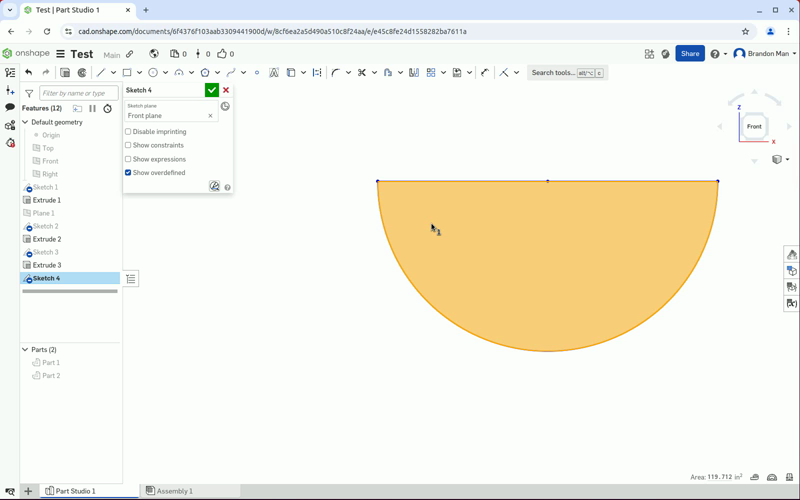
scroll(-6)
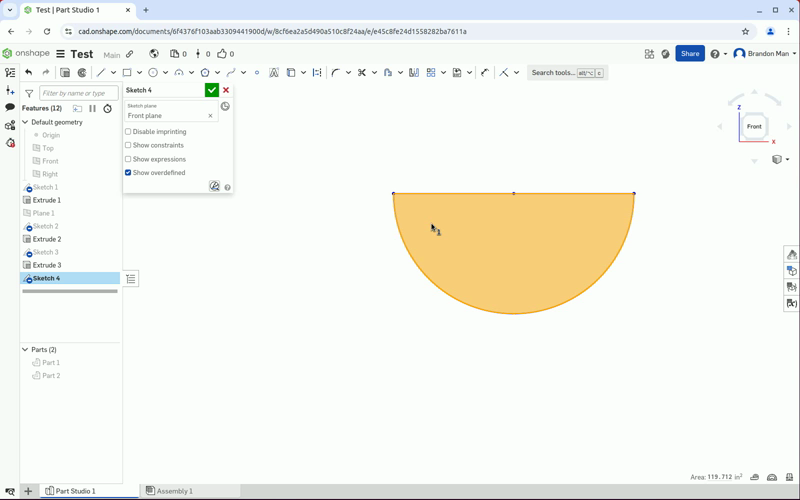
scroll(-6)
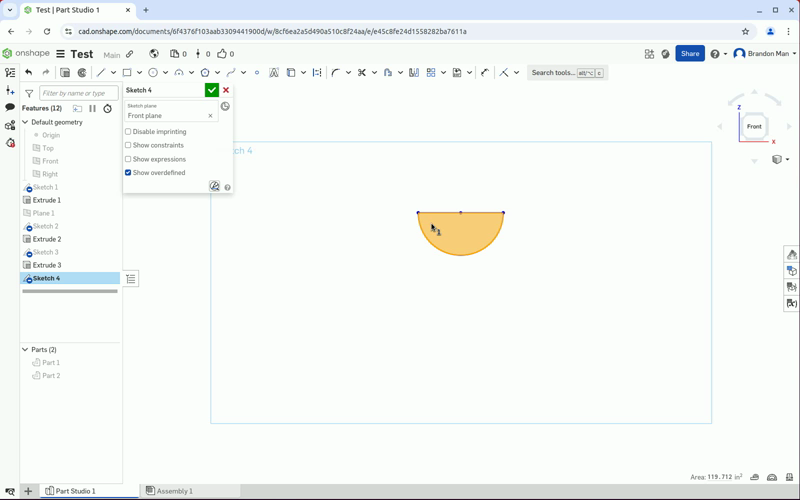
mouse_move(73, 352)
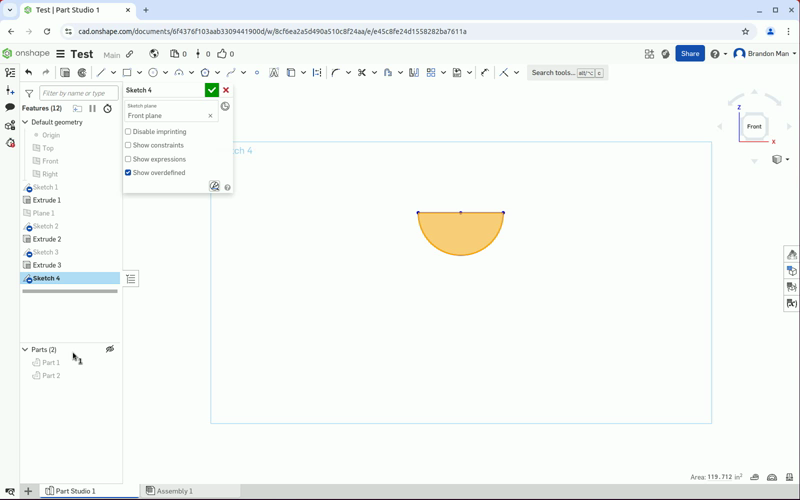
key(shift+y)
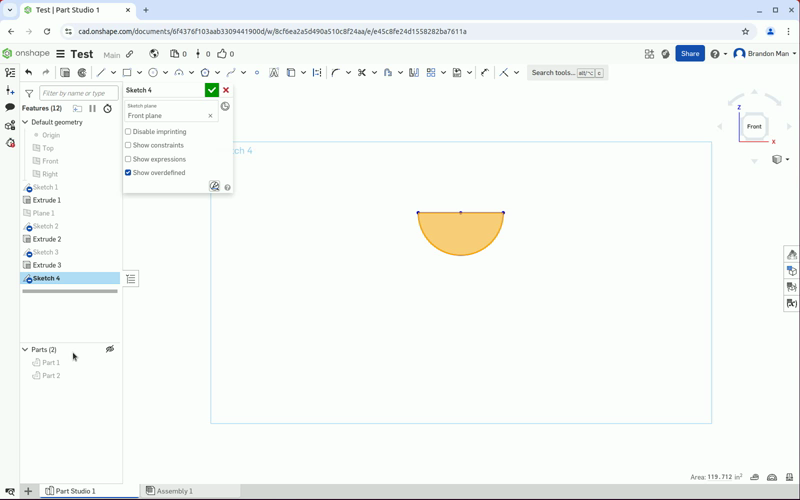
key(shift+e)
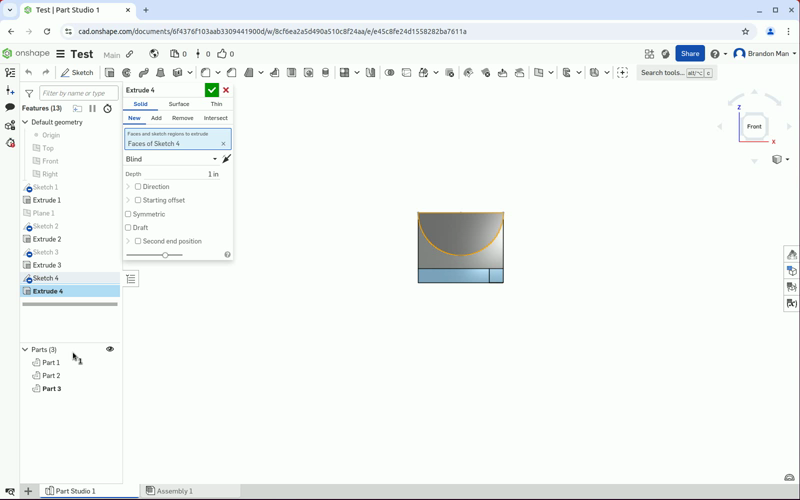
mouse_move(143, 106)
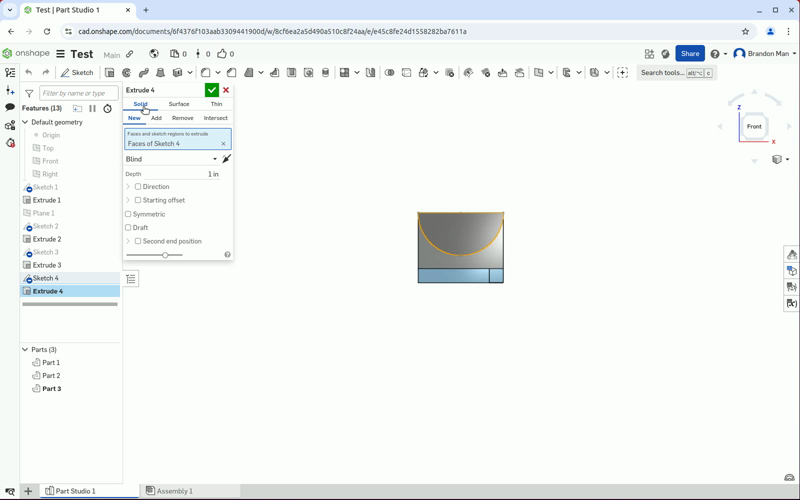
click(143, 106)
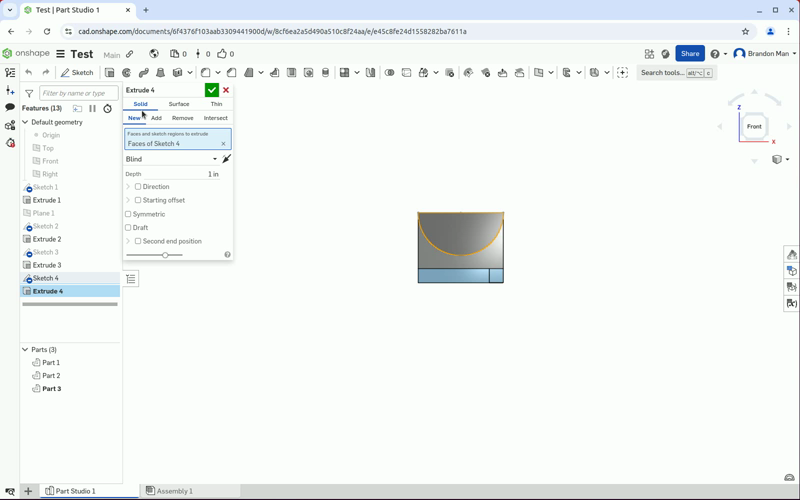
mouse_move(137, 120)
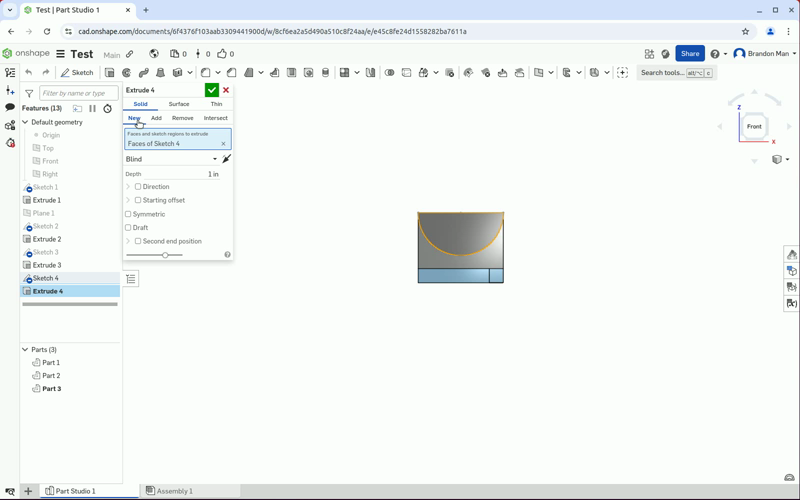
click(137, 120)
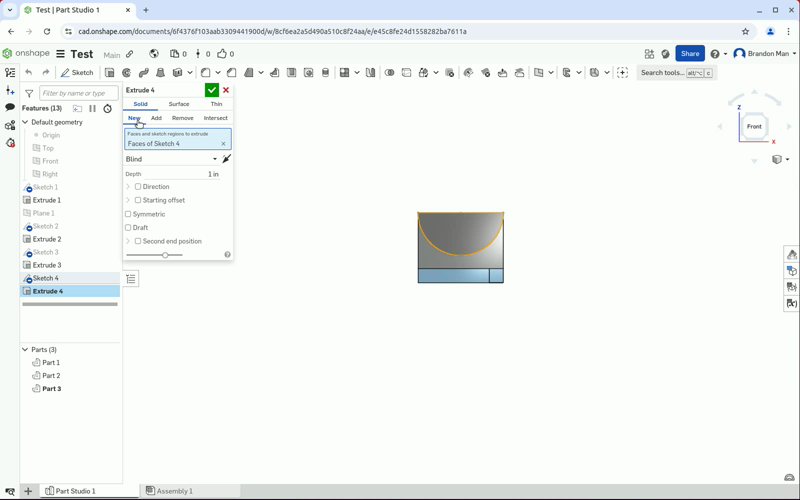
key(tab, 4)
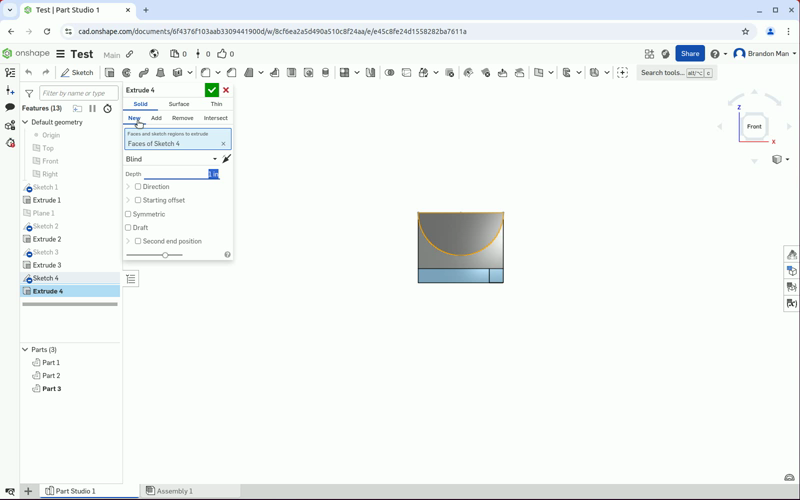
text(-5.777)
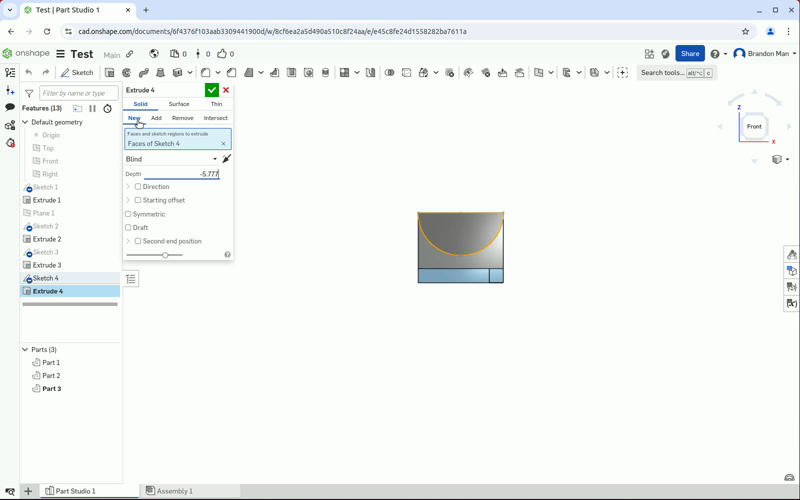
key(enter)
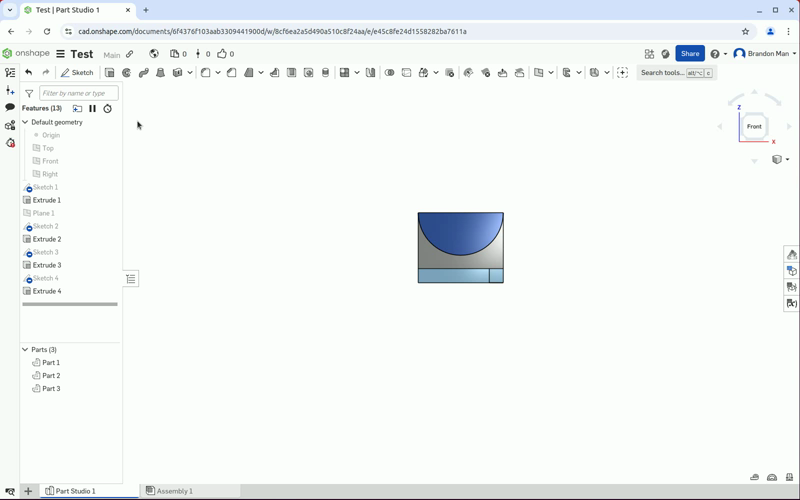
key(shift+h)
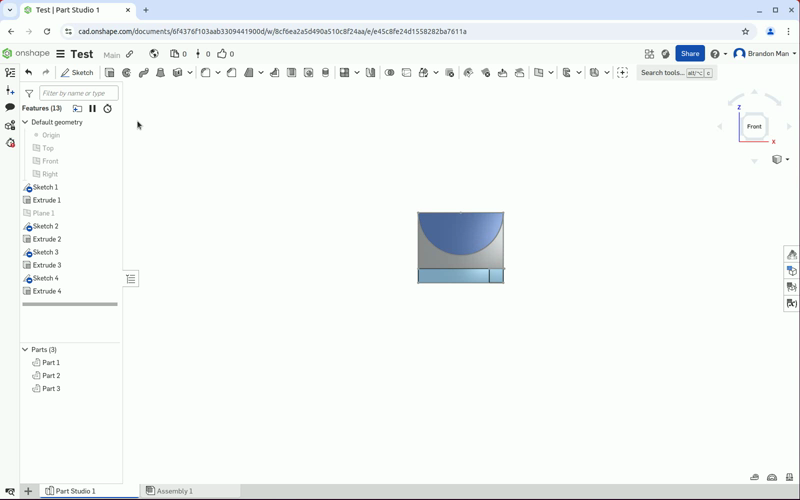
key(shift+h)
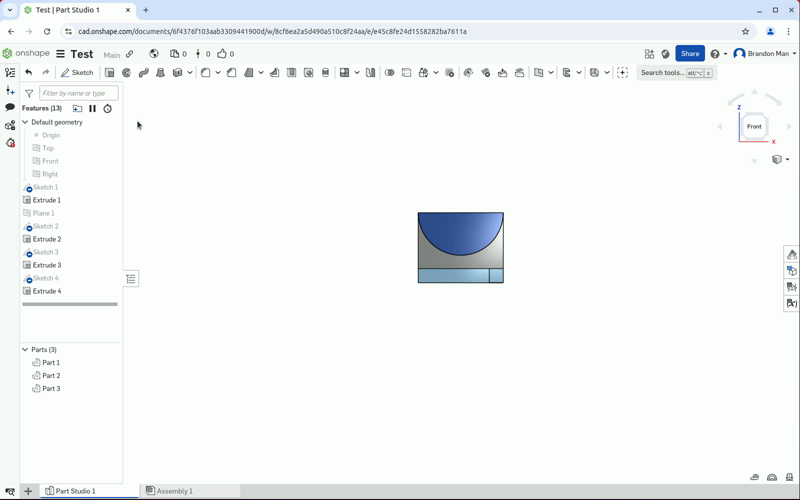
mouse_move(73, 189)
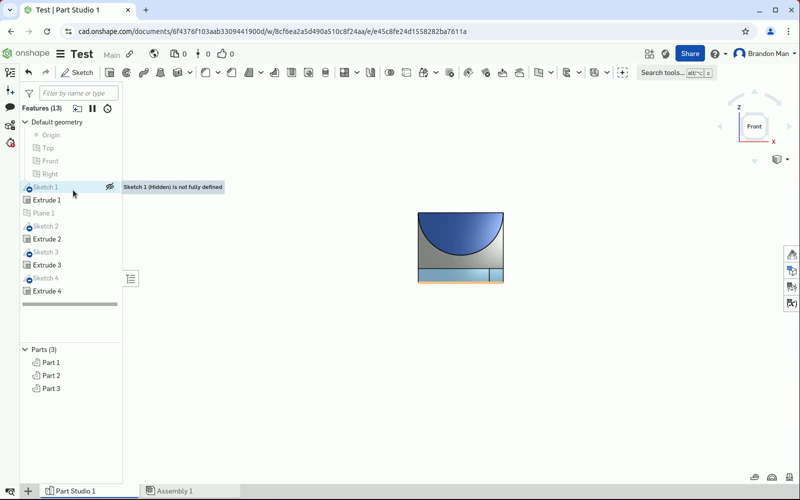
click(73, 189)
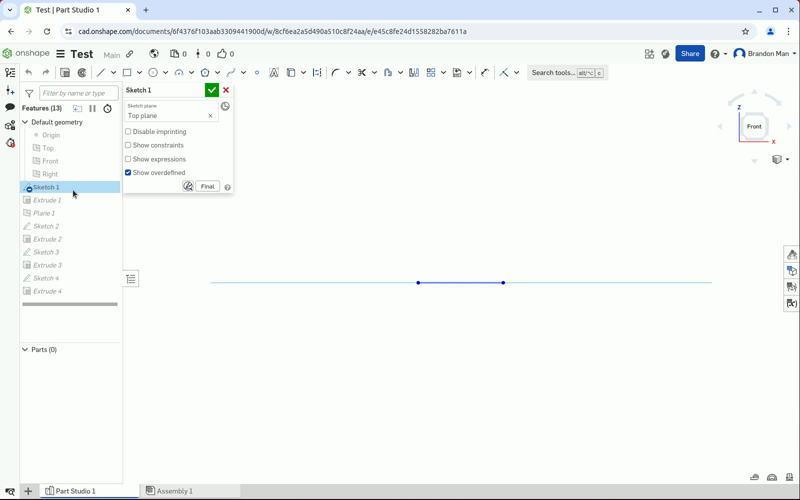
mouse_move(229, 92)
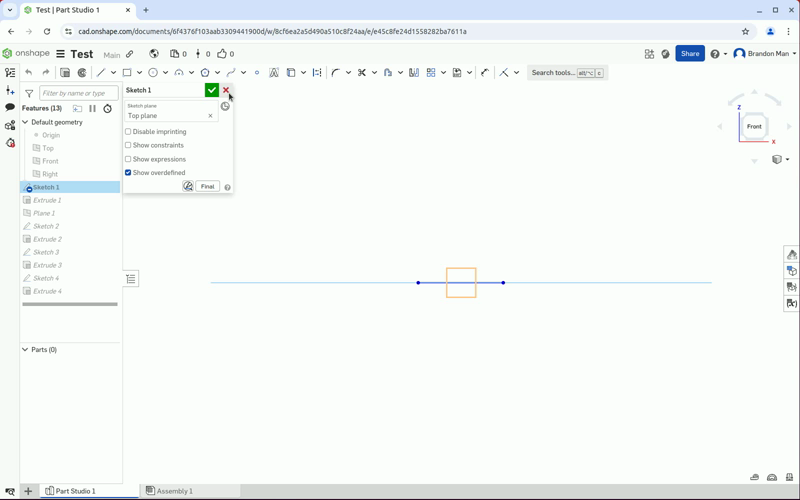
click(229, 92)
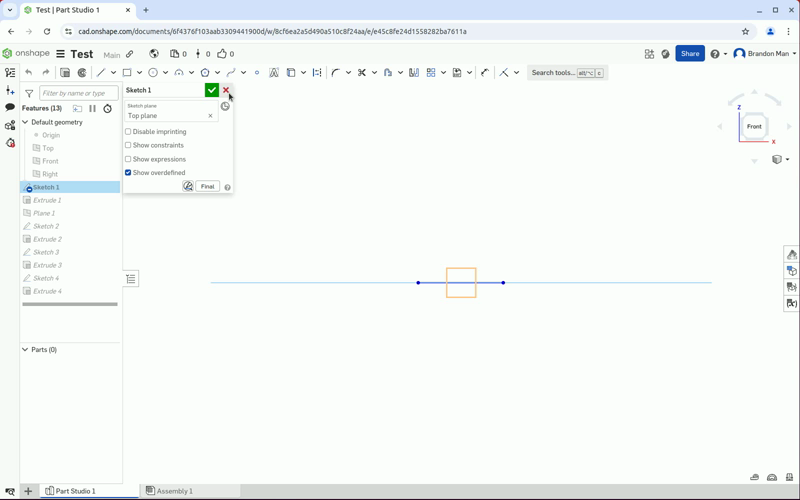
key(shift+s)
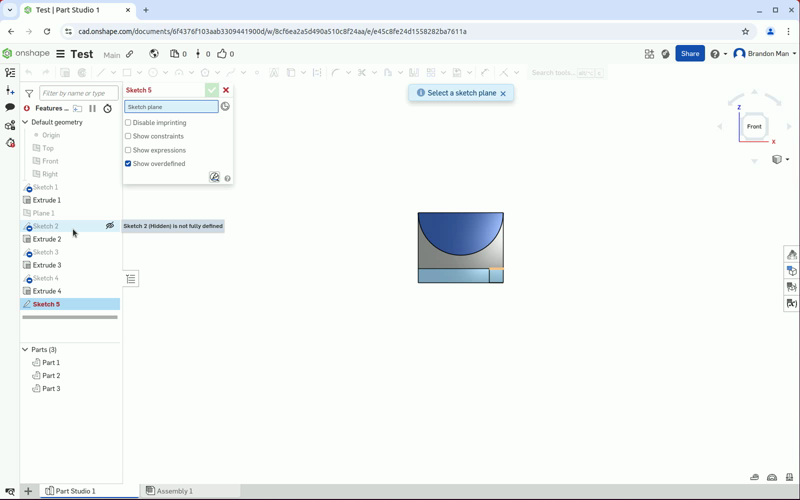
scroll(3)
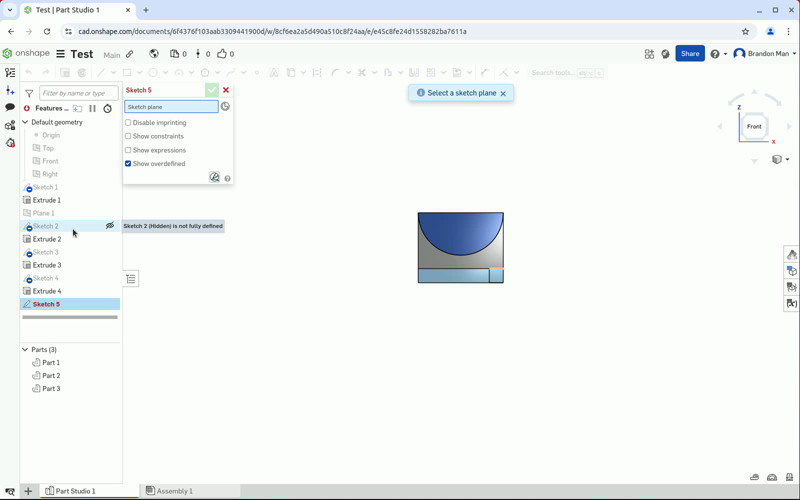
mouse_move(73, 163)
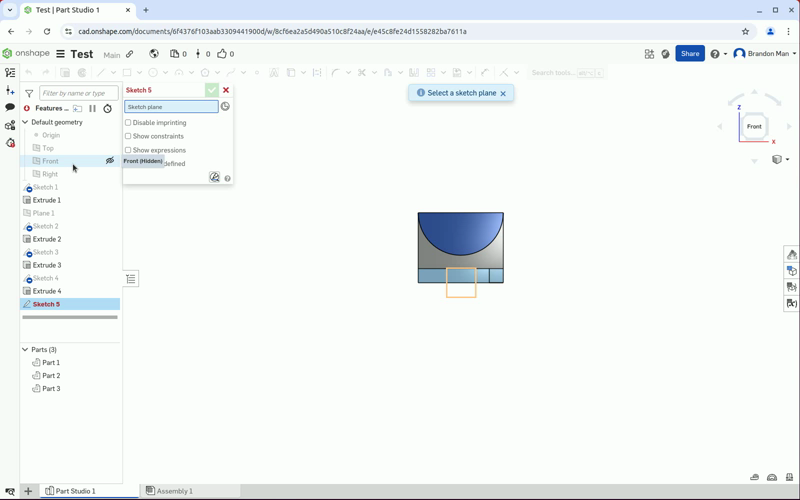
click(73, 163)
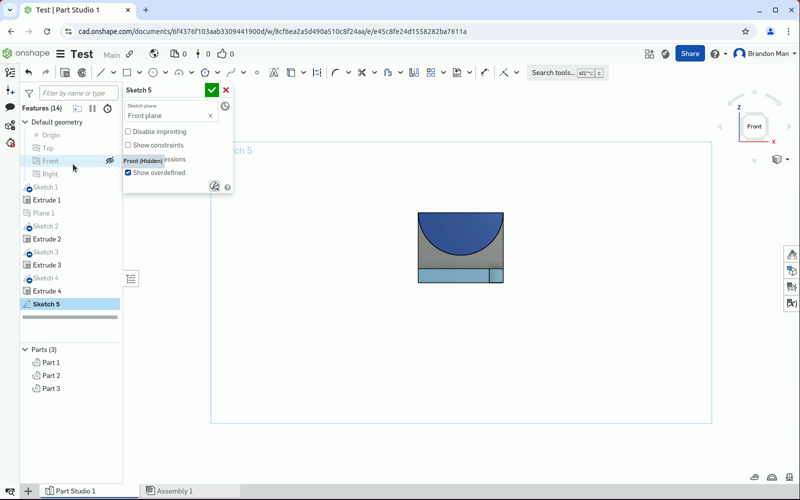
mouse_move(73, 352)
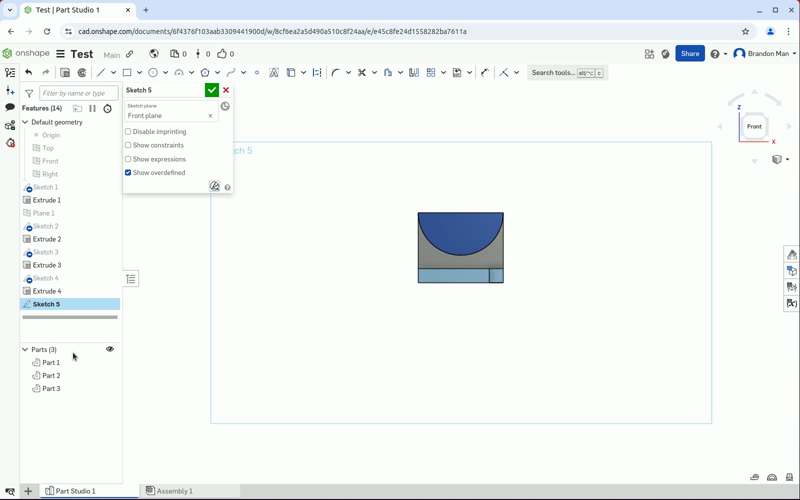
key(y)
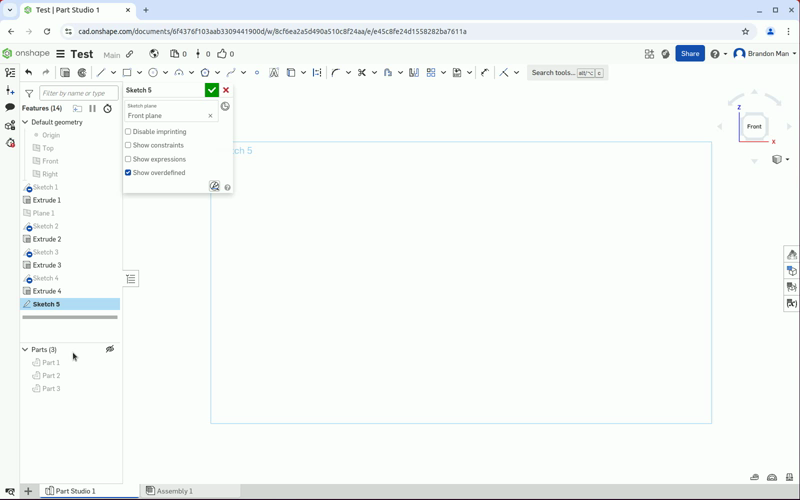
key(l)
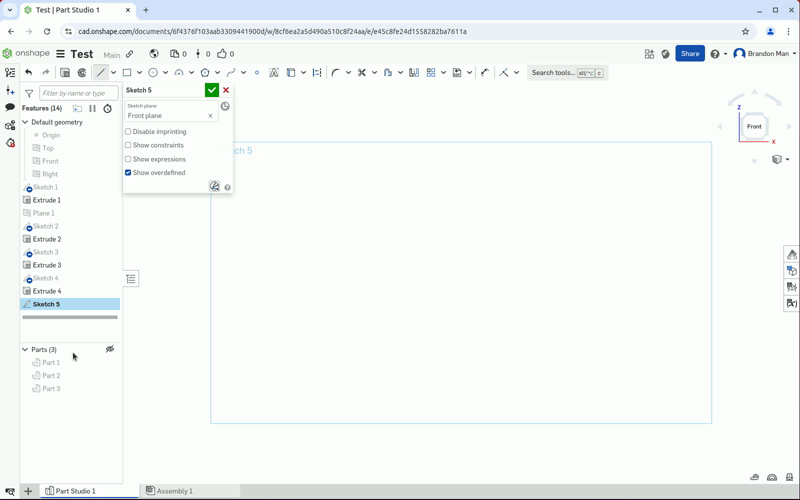
key_down(shift)
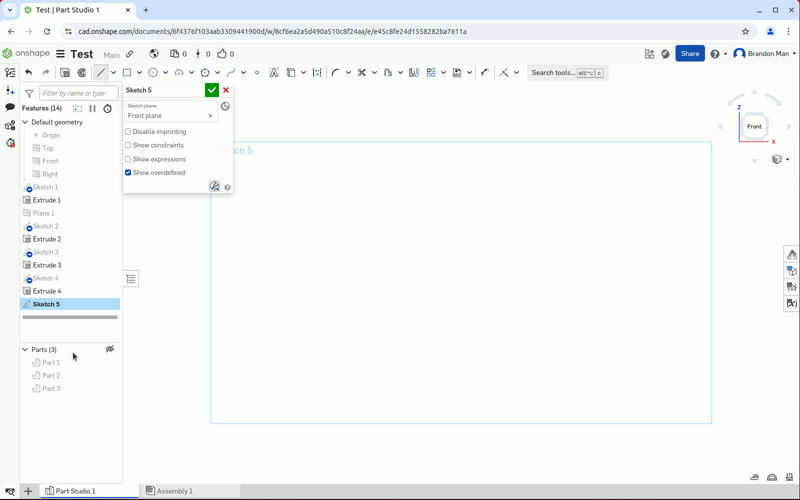
mouse_move(418, 212)
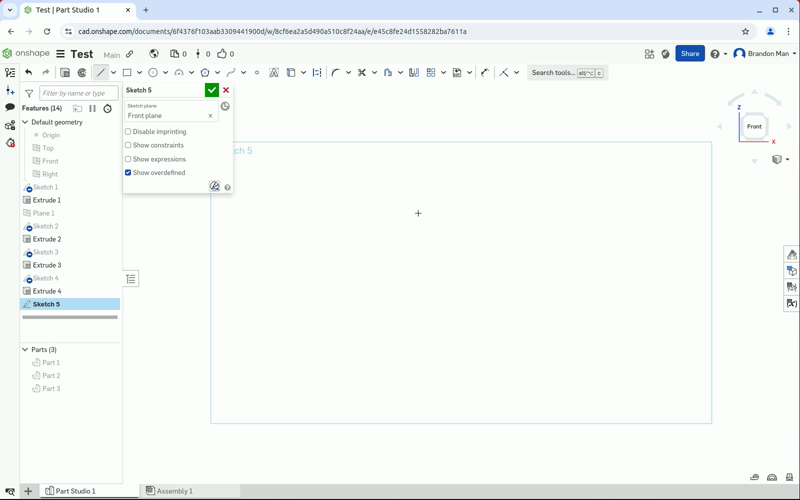
click(418, 212)
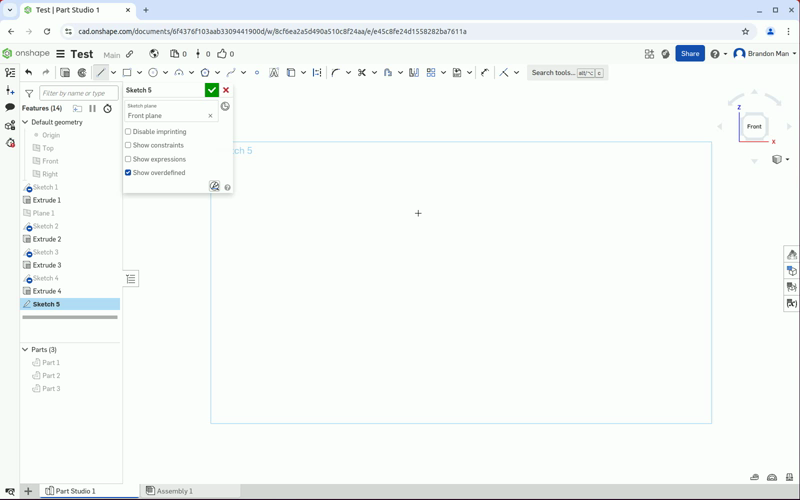
key_up(shift)
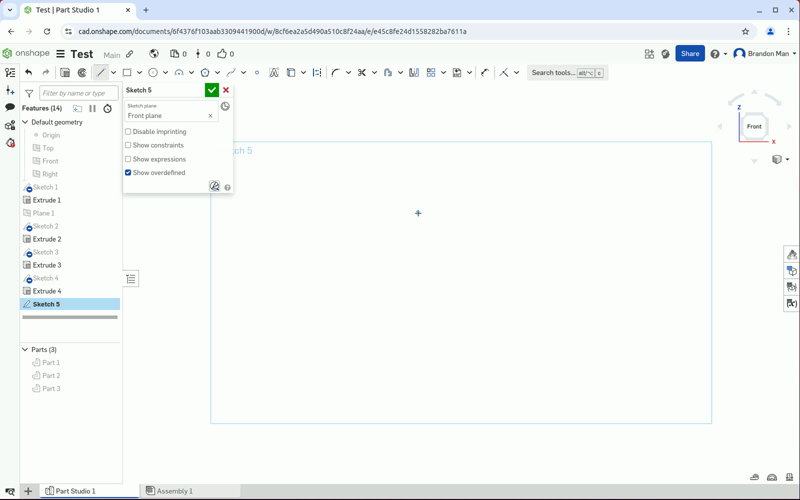
key_down(shift)
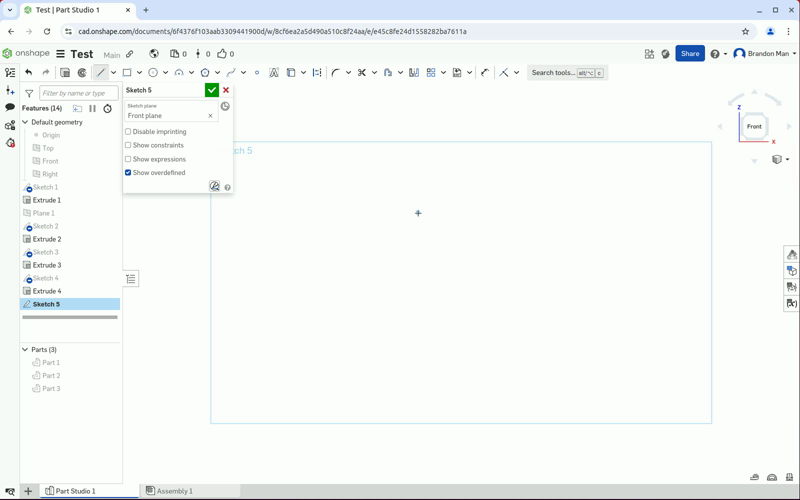
mouse_move(503, 212)
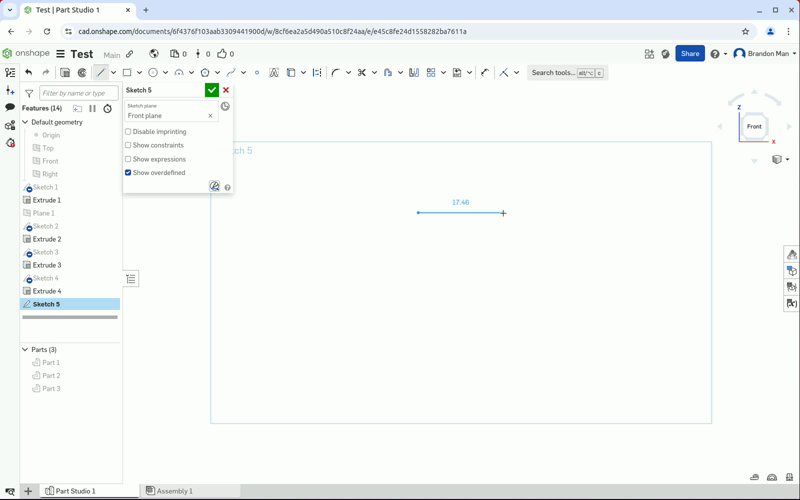
click(503, 212)
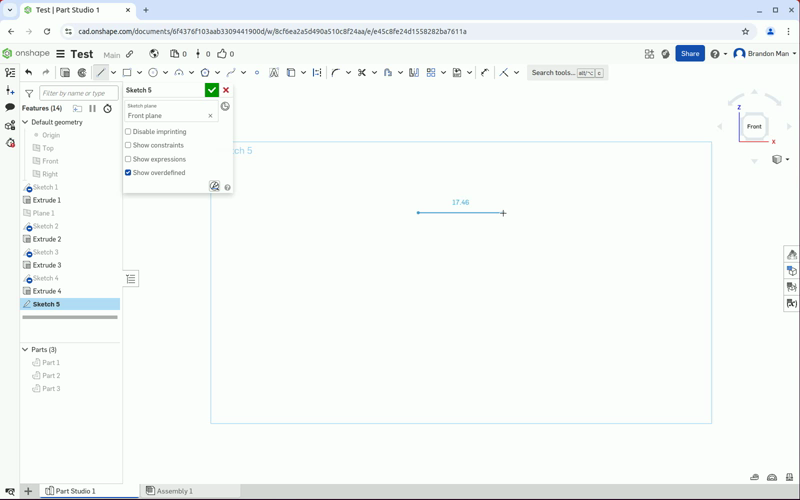
key_up(shift)
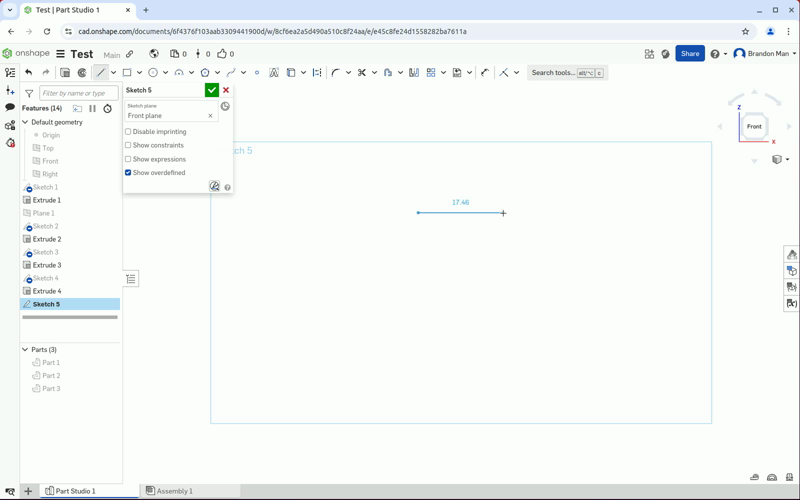
key(esc)
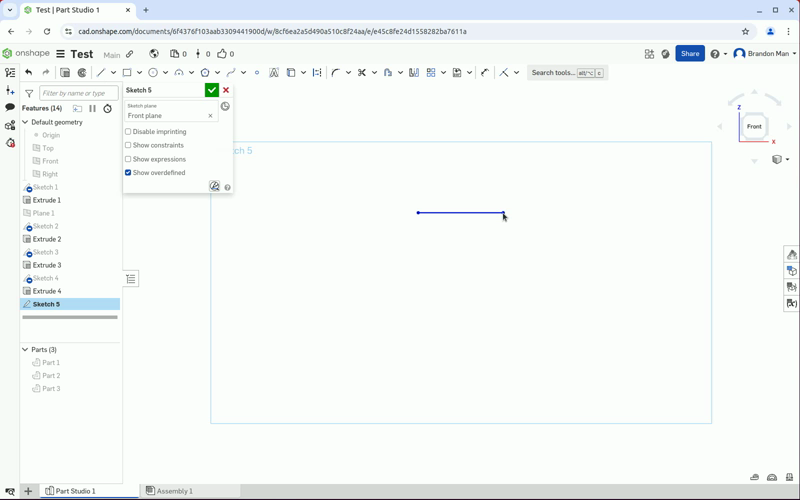
key(a)
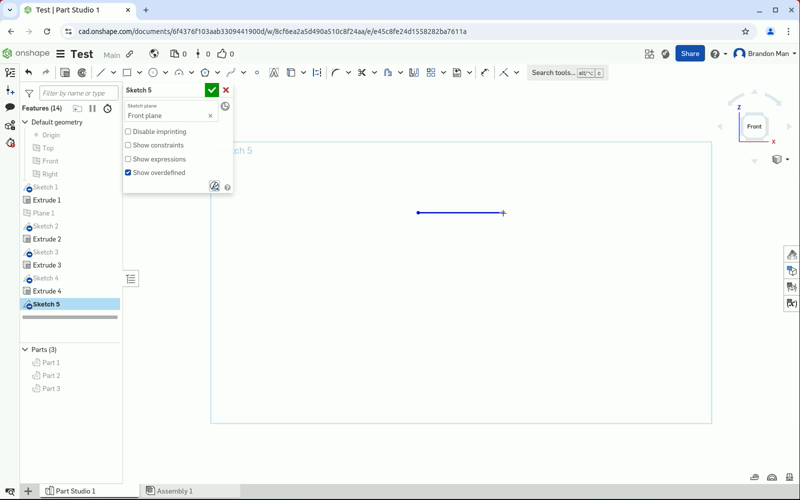
mouse_move(503, 212)
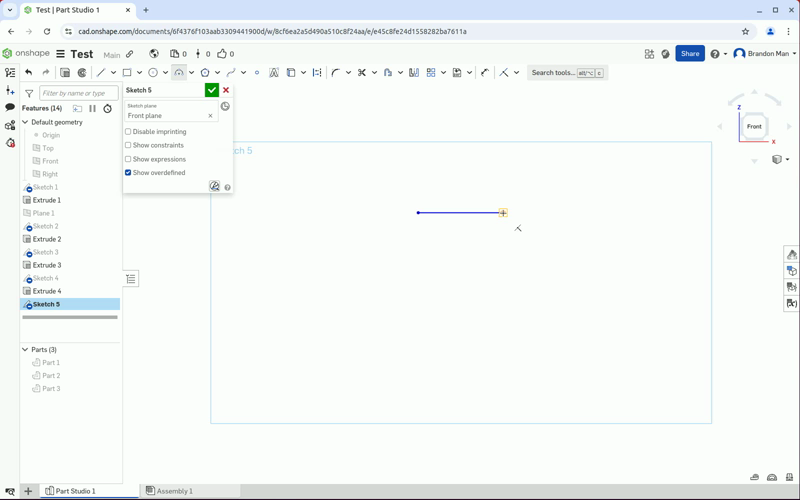
click(503, 212)
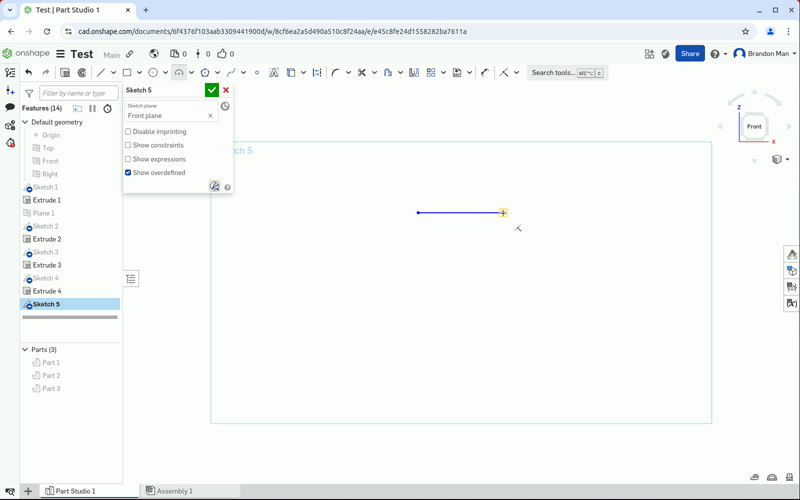
mouse_move(418, 212)
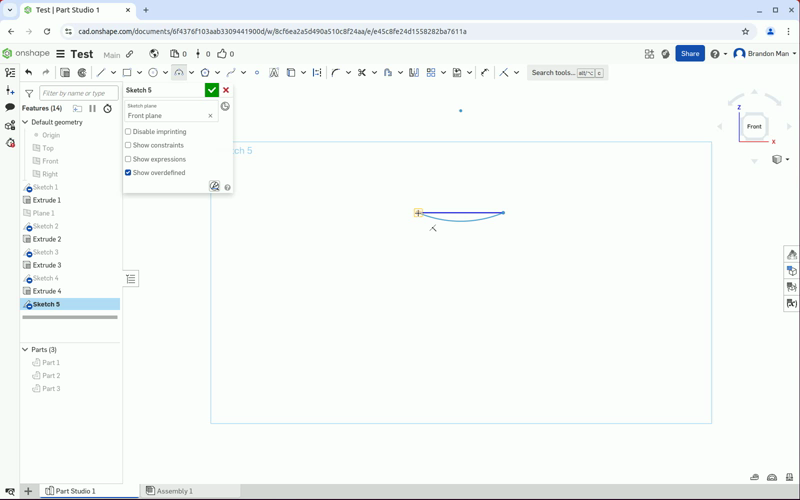
click(418, 212)
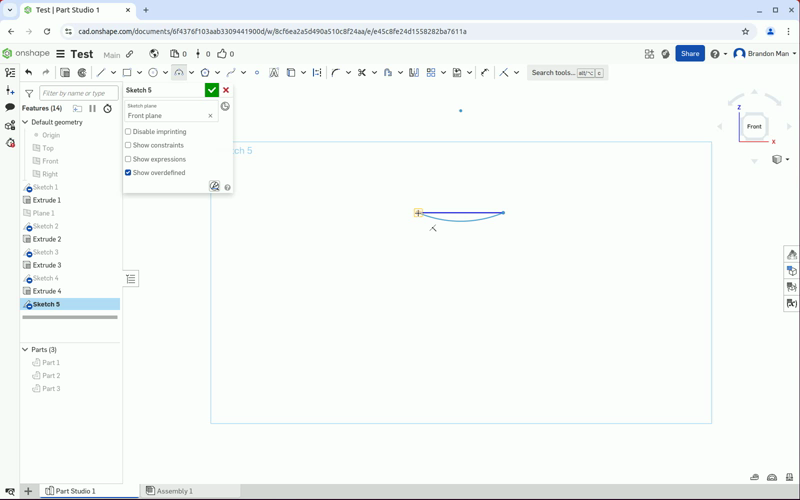
key_down(shift)
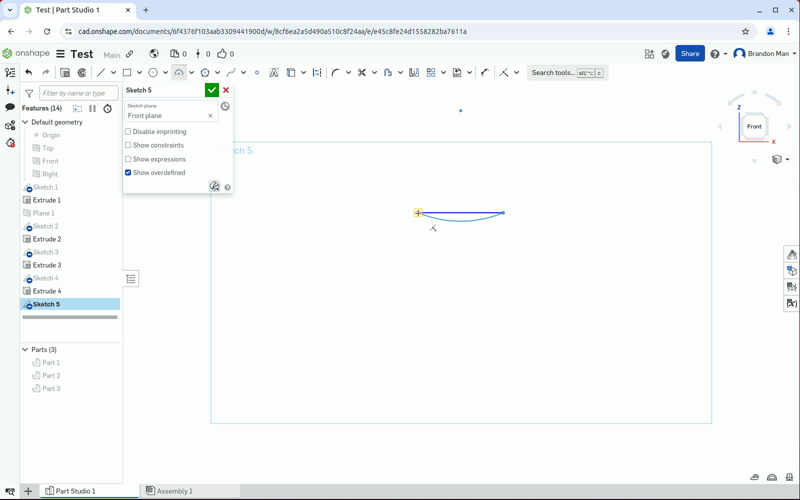
mouse_move(461, 170)
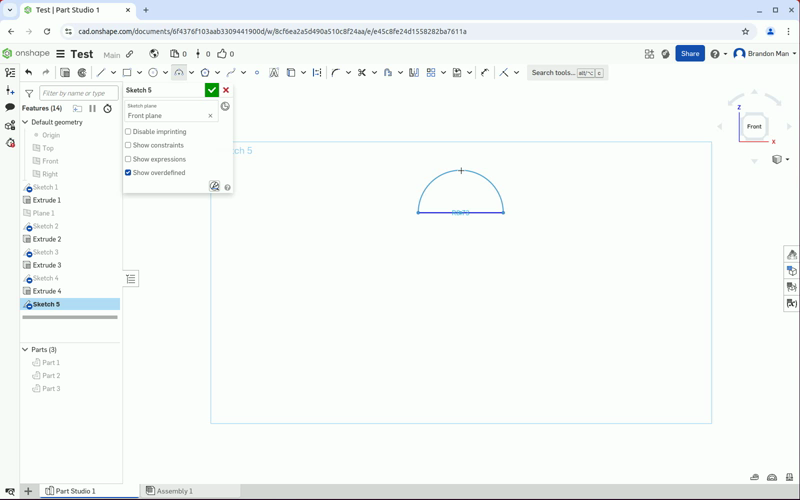
click(461, 170)
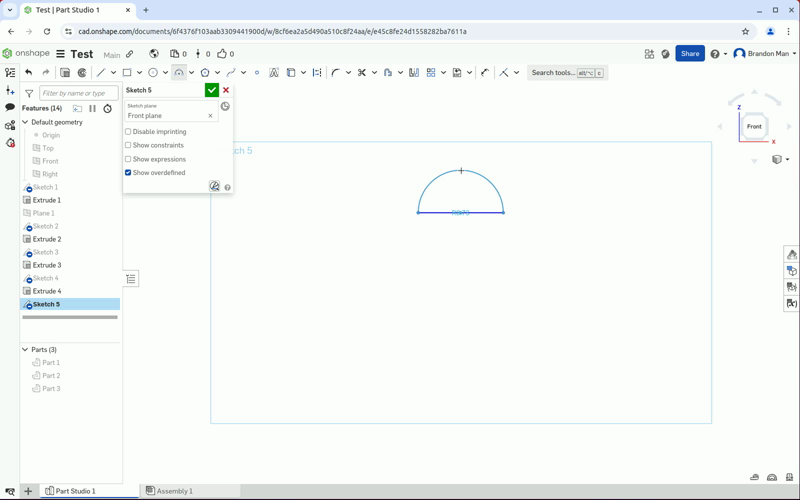
key_up(shift)
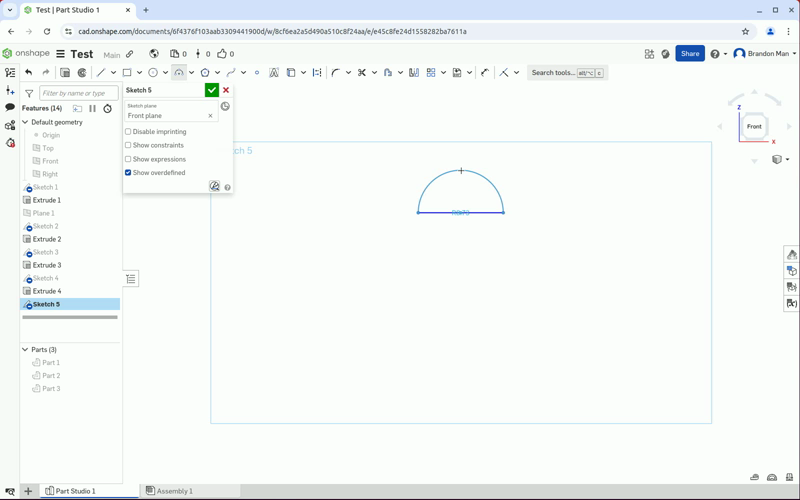
key(esc)
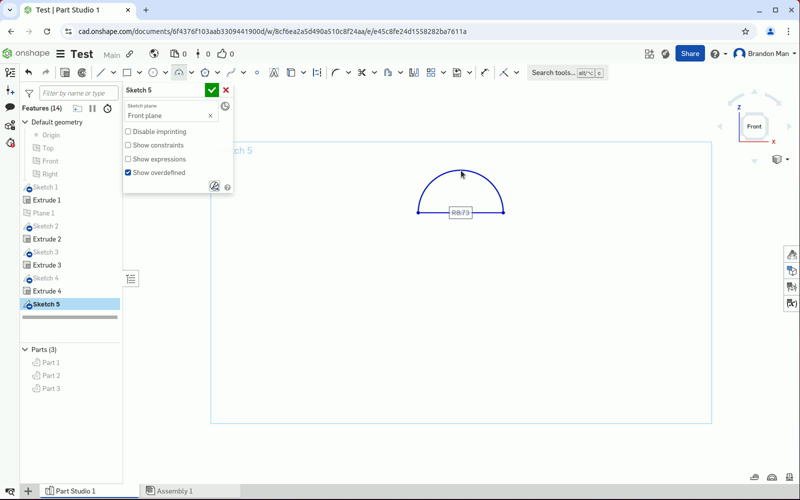
mouse_move(465, 176)
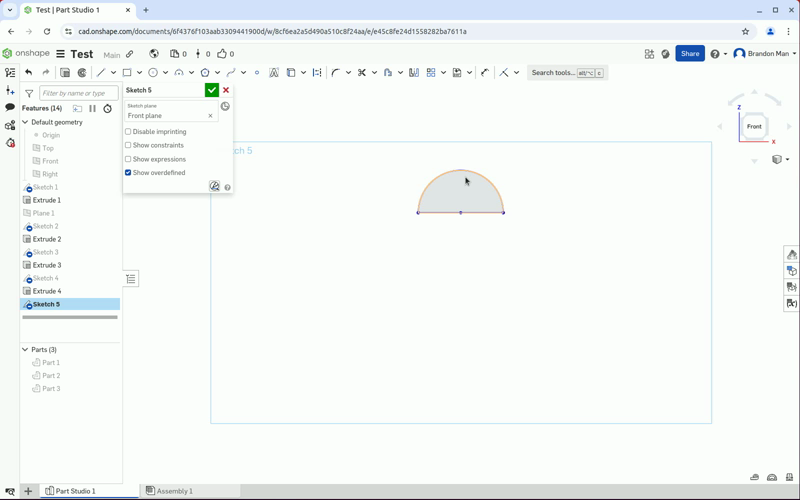
scroll(6)
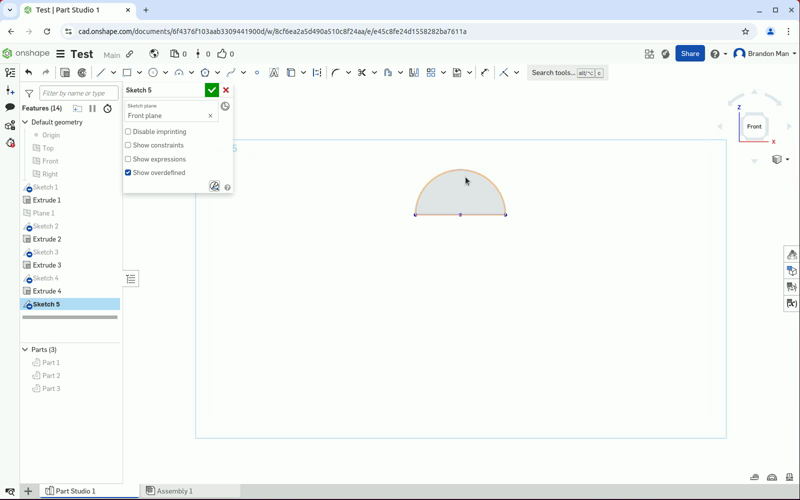
scroll(6)
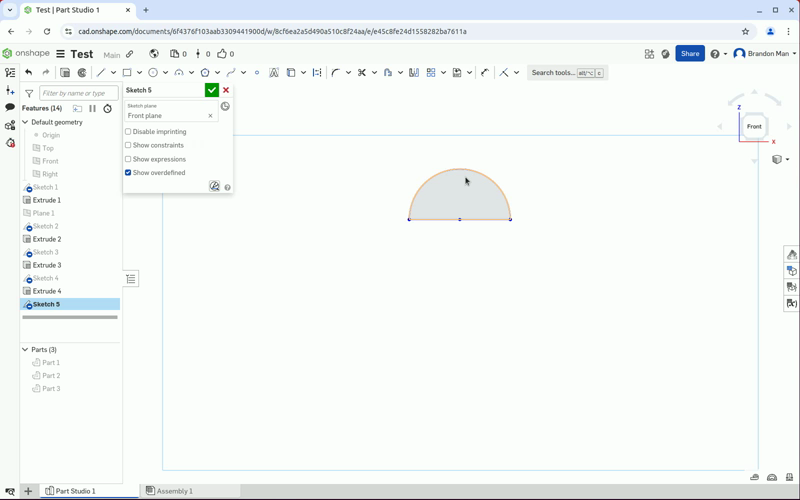
scroll(6)
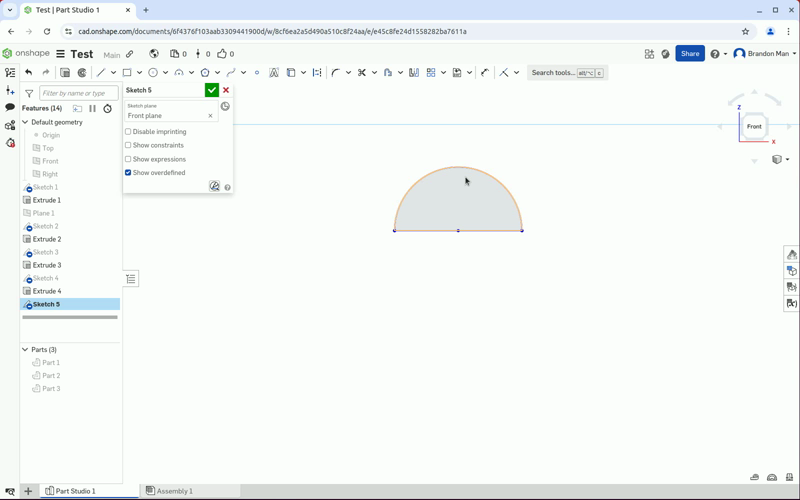
scroll(6)
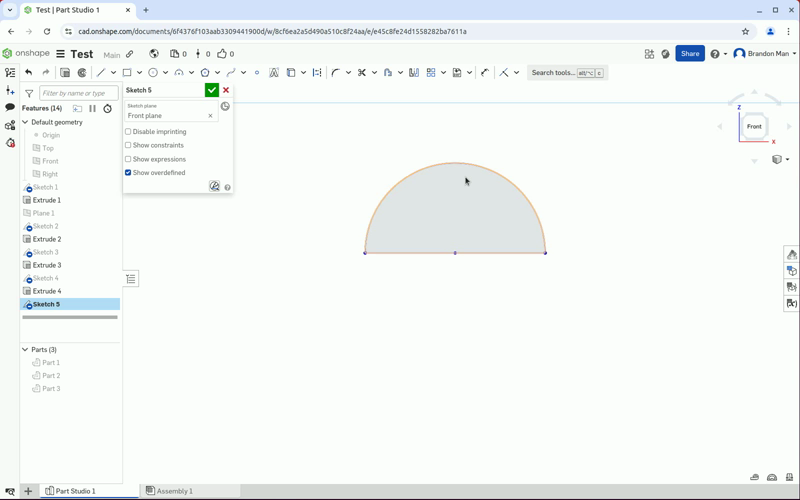
scroll(6)
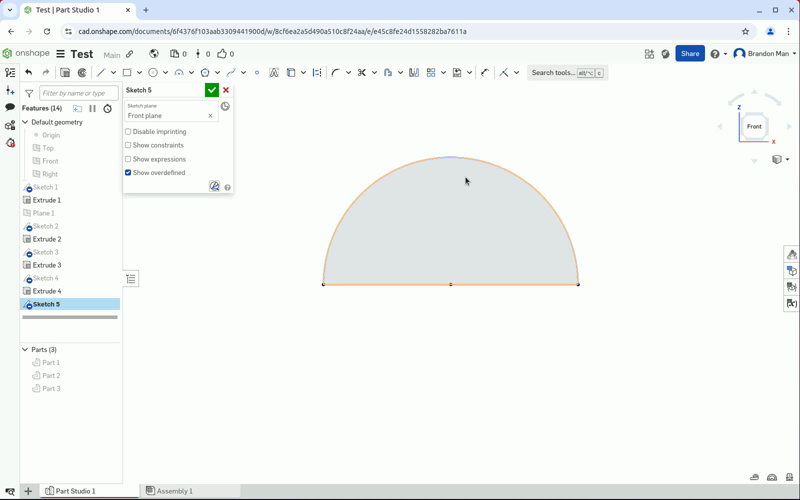
scroll(6)
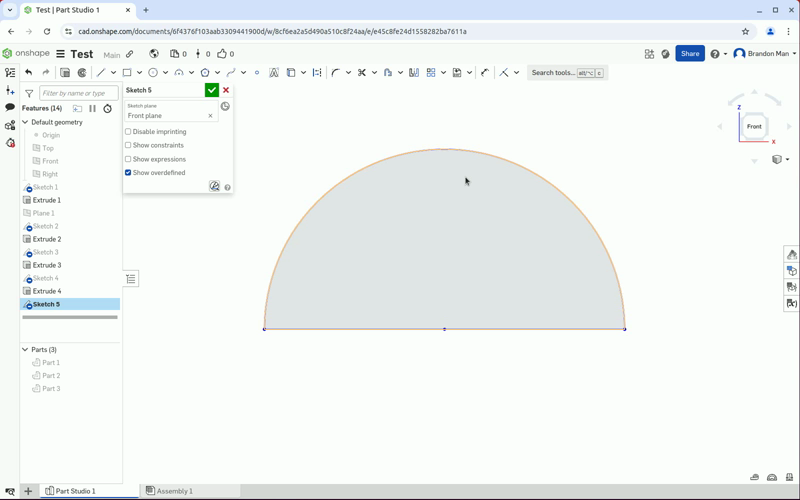
scroll(6)
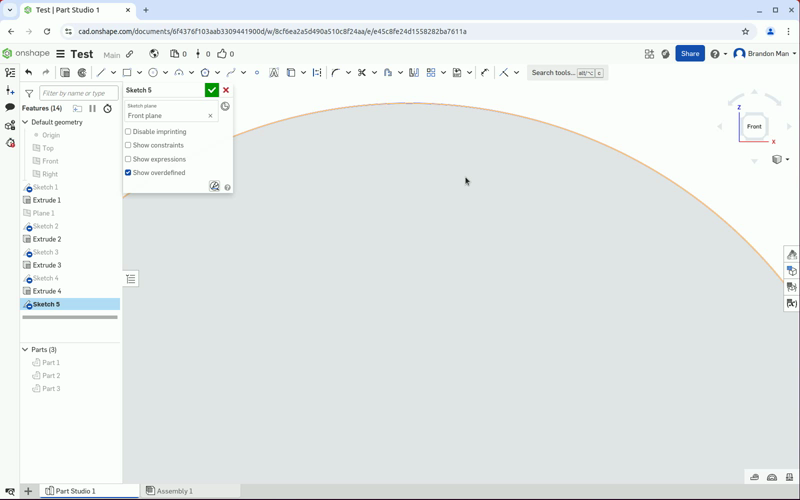
click(465, 176)
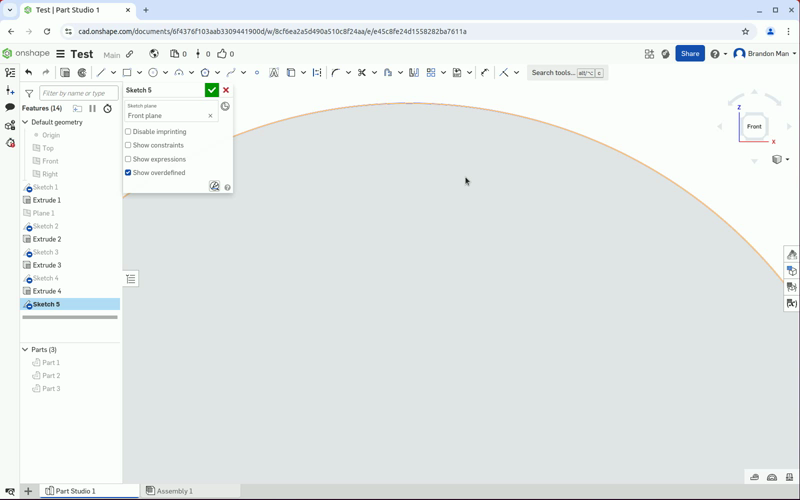
scroll(-6)
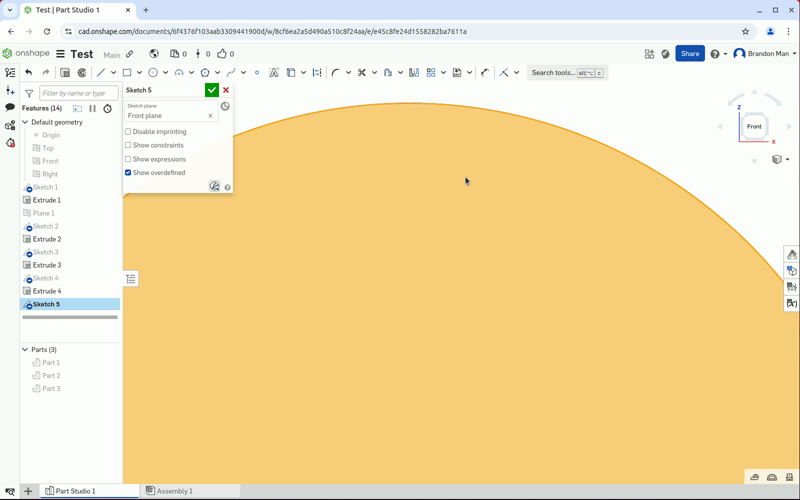
scroll(-6)
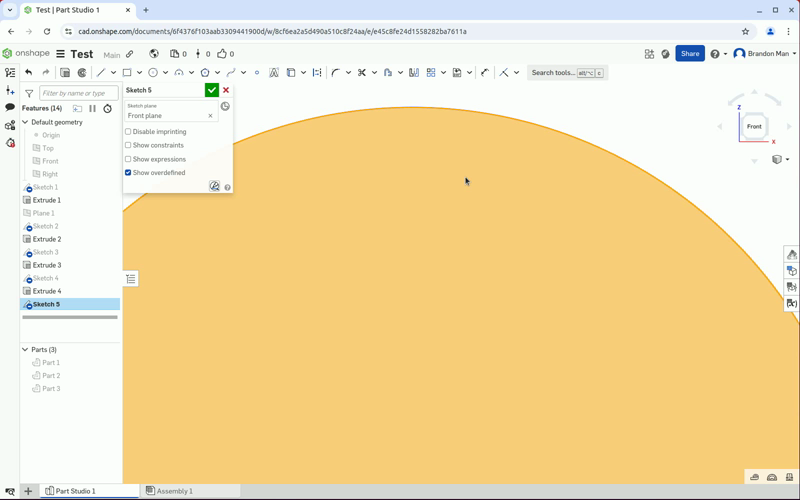
scroll(-6)
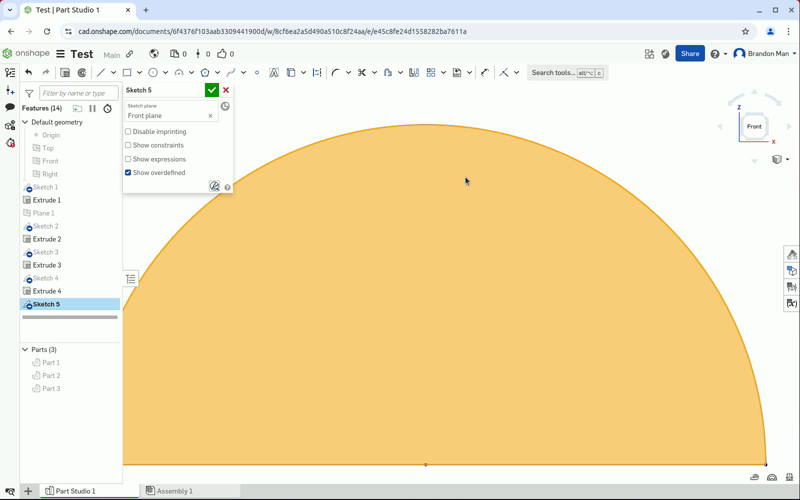
scroll(-6)
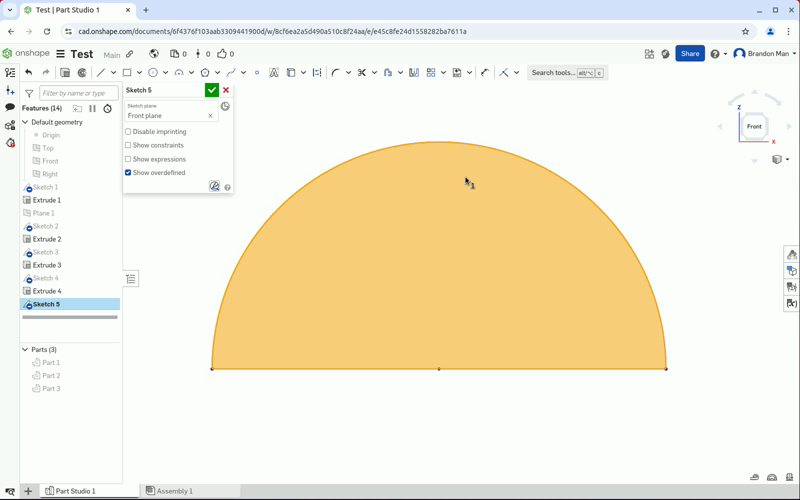
scroll(-6)
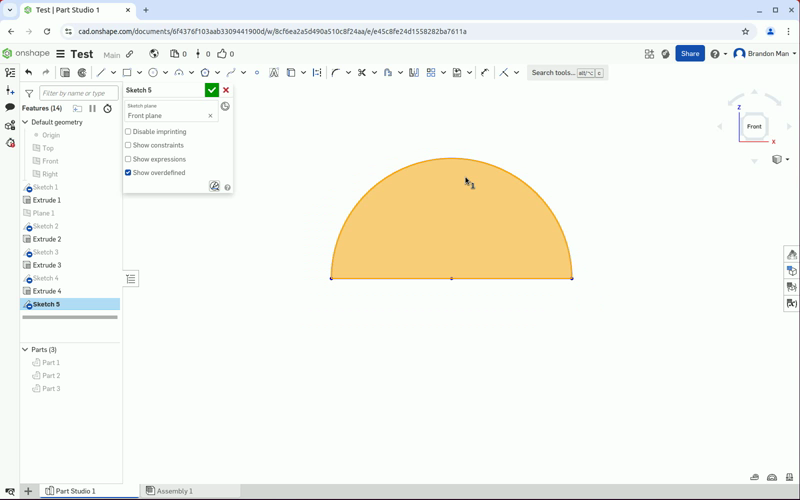
scroll(-6)
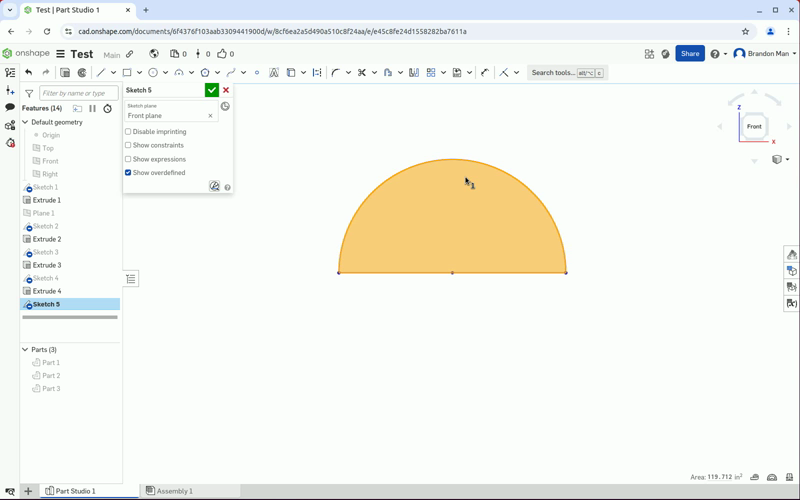
scroll(-6)
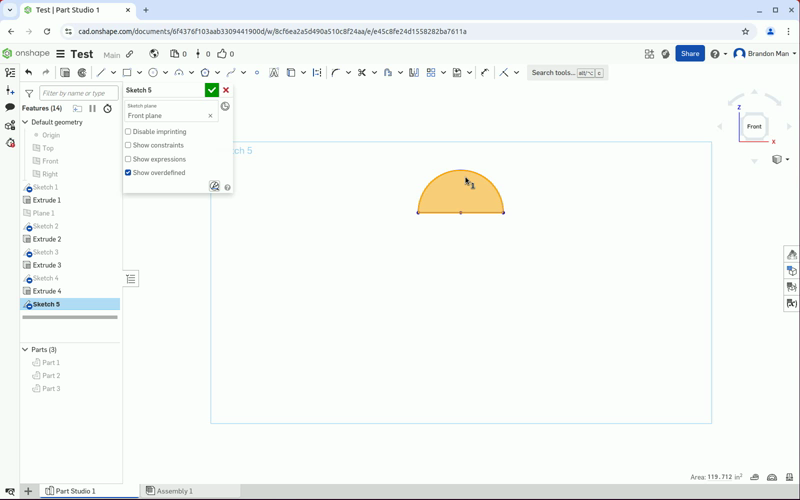
mouse_move(73, 352)
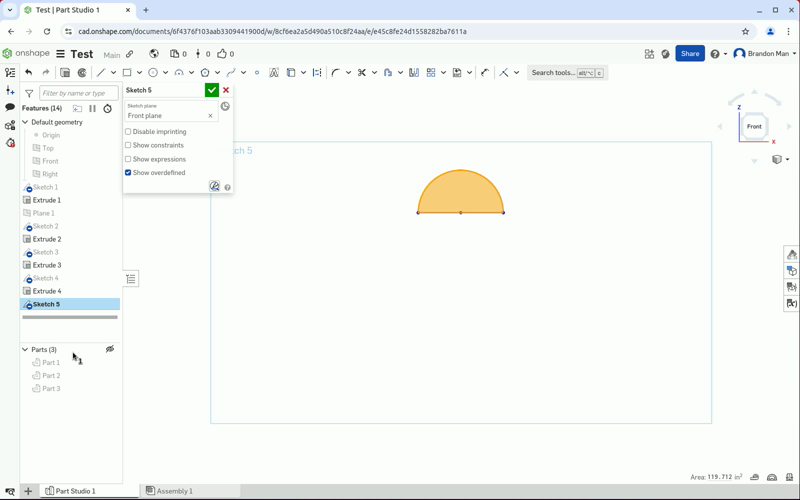
key(shift+y)
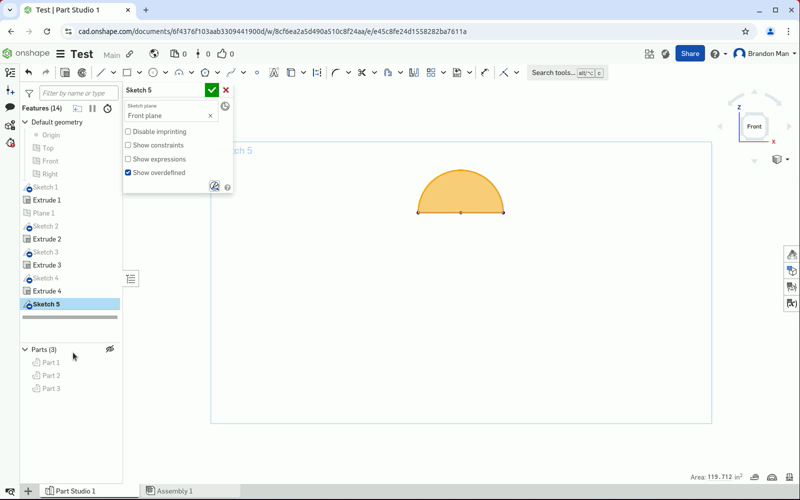
key(shift+e)
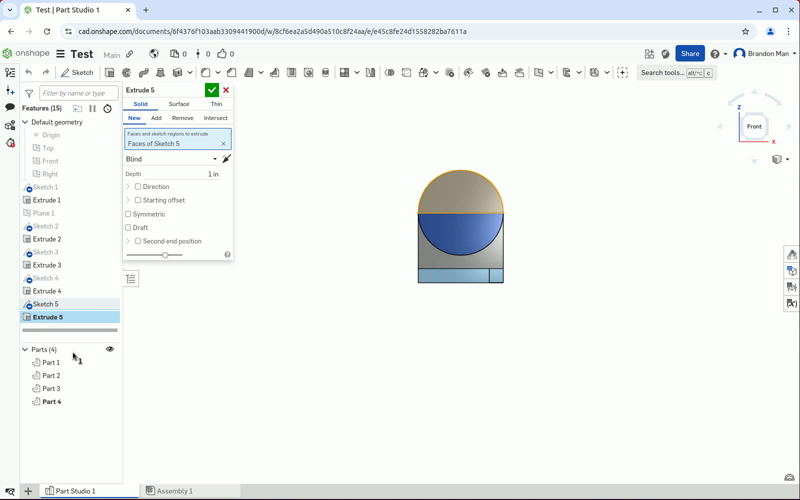
mouse_move(143, 106)
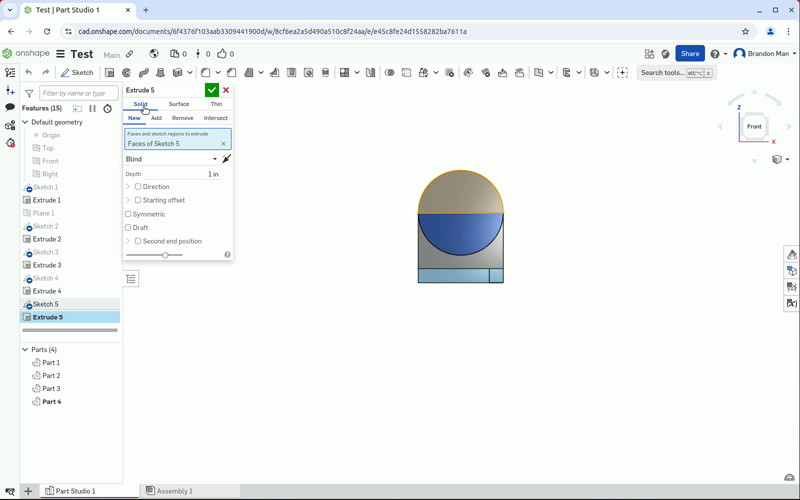
click(143, 106)
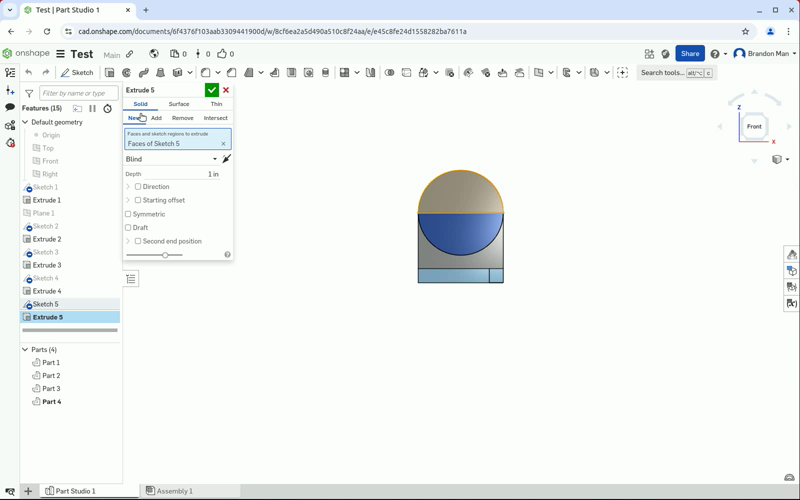
mouse_move(137, 120)
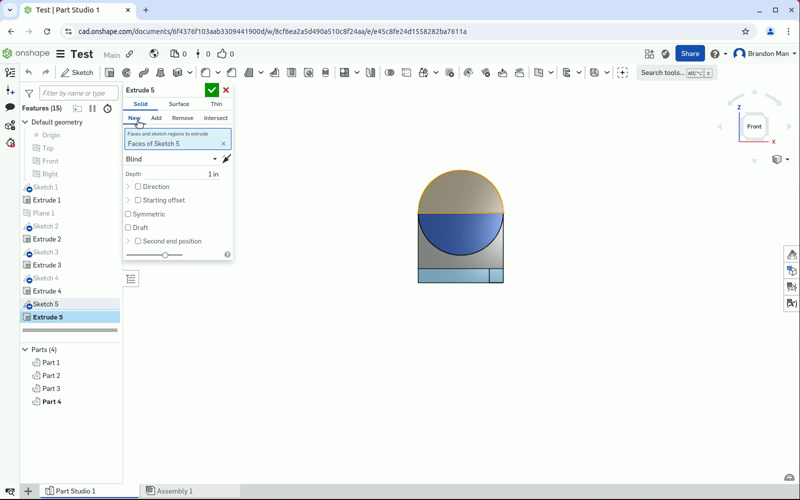
click(137, 120)
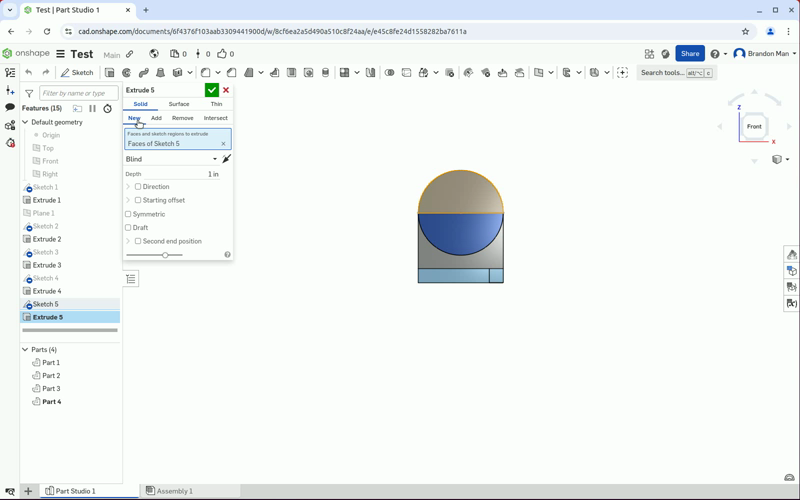
key(tab, 4)
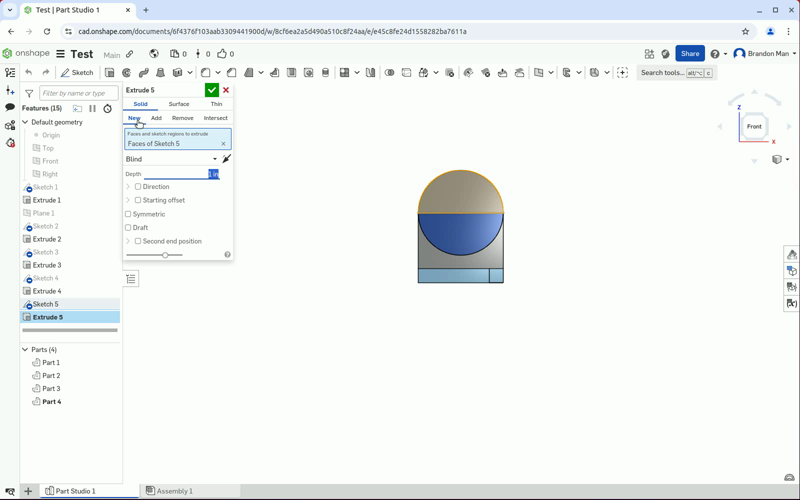
text(-5.777)
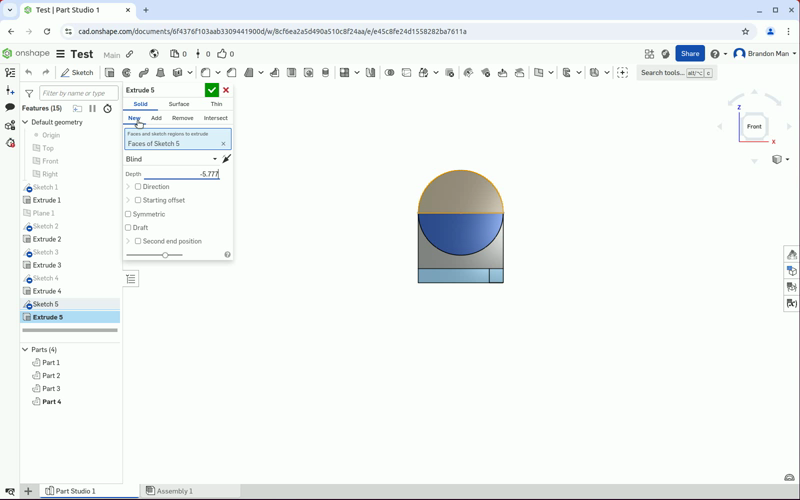
key(enter)
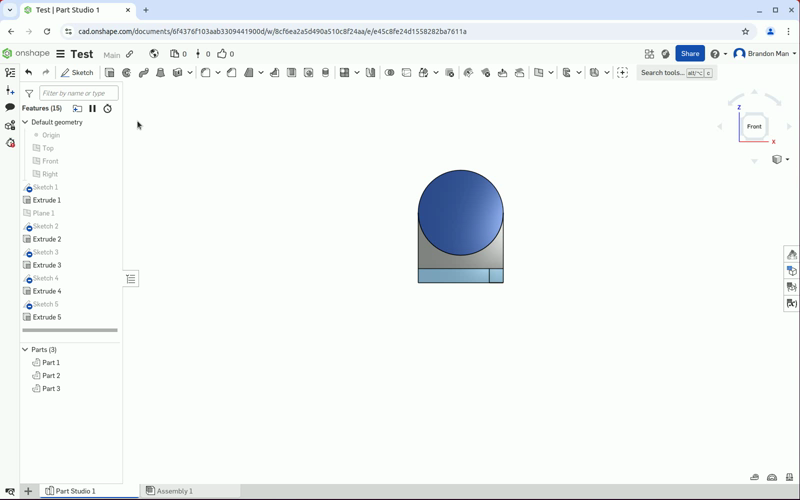
key(shift+h)
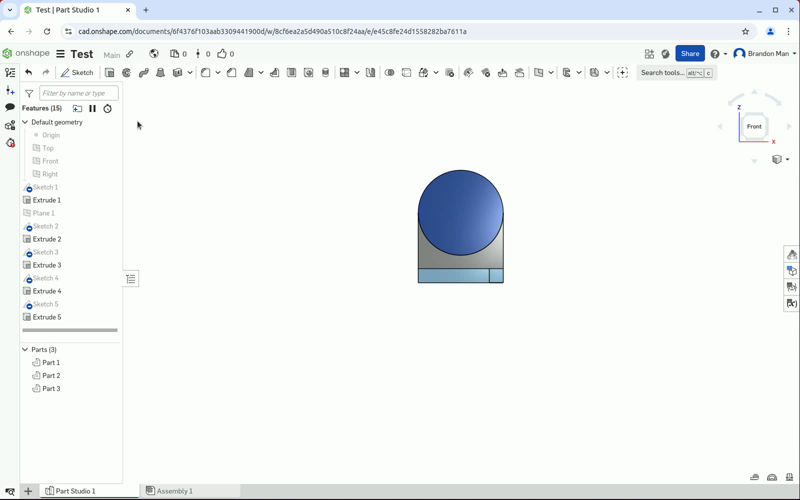
key(shift+h)
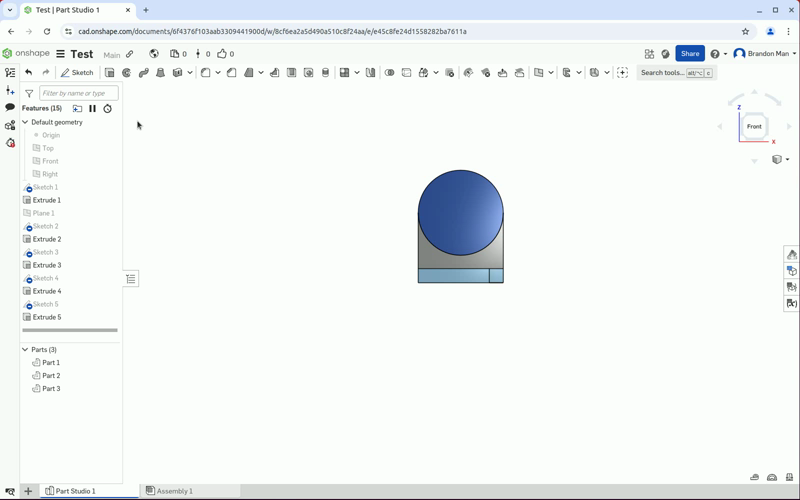
mouse_move(73, 189)
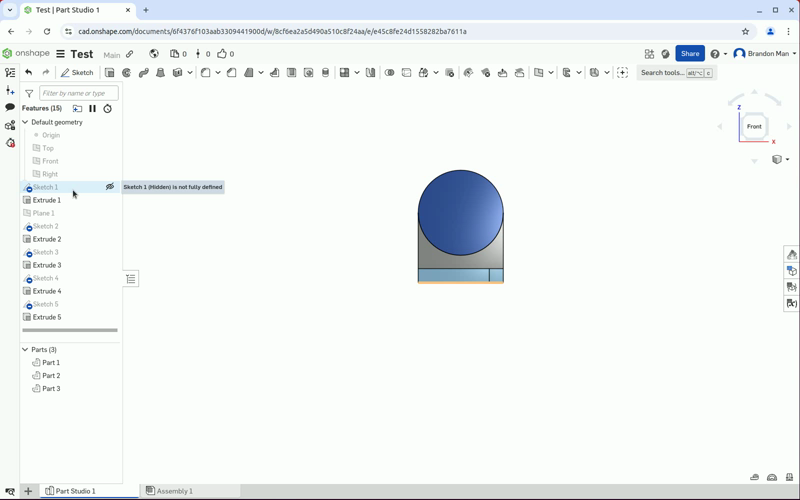
click(73, 189)
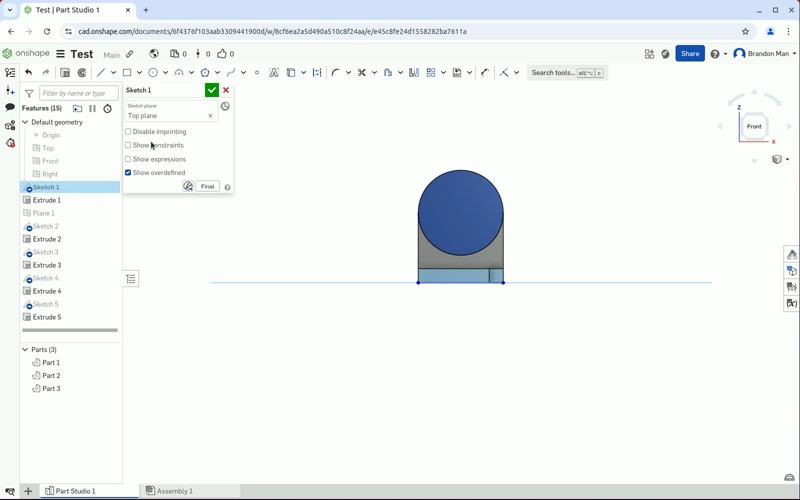
mouse_move(229, 92)
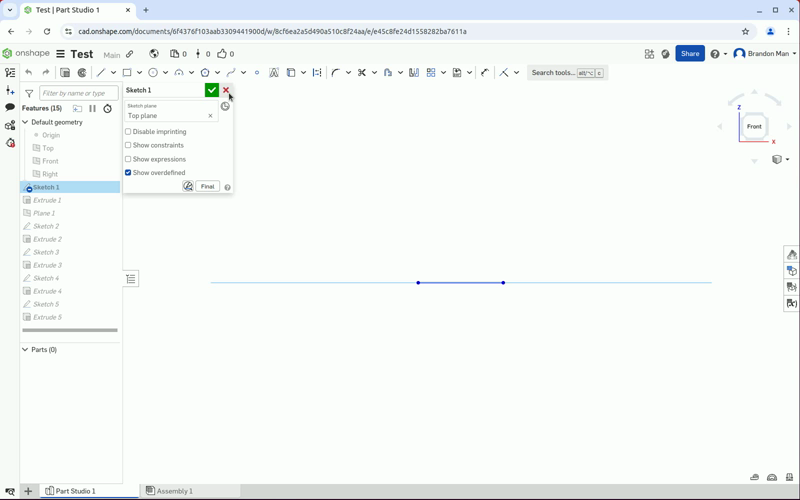
click(229, 92)
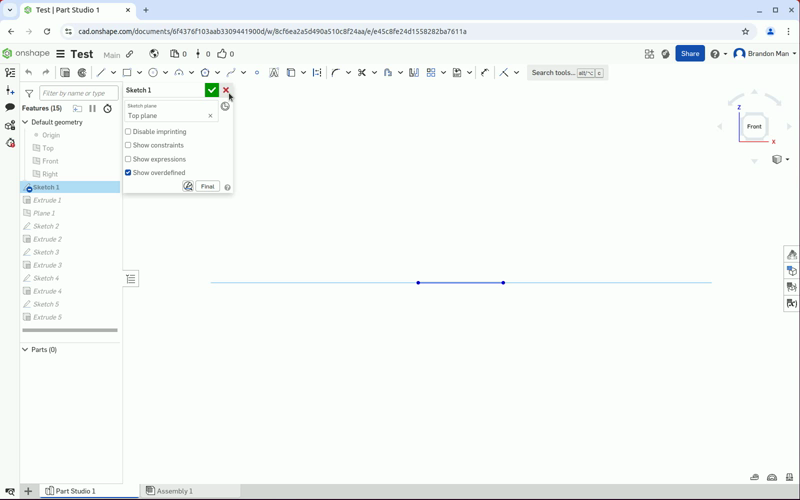
key(shift+s)
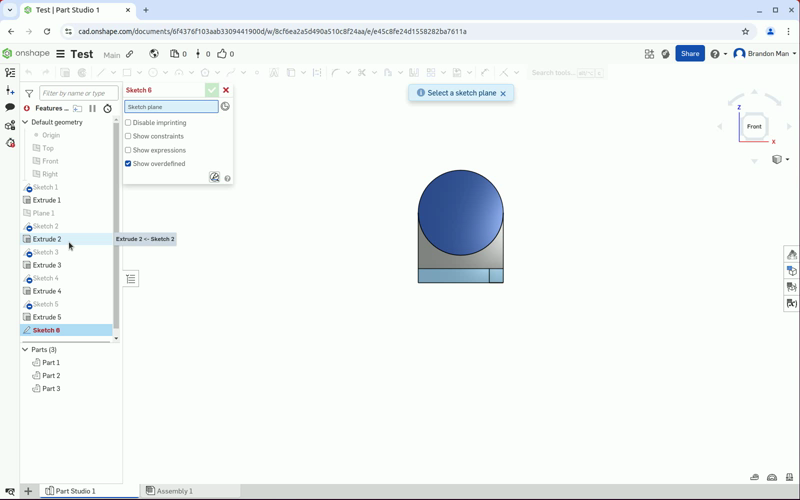
scroll(3)
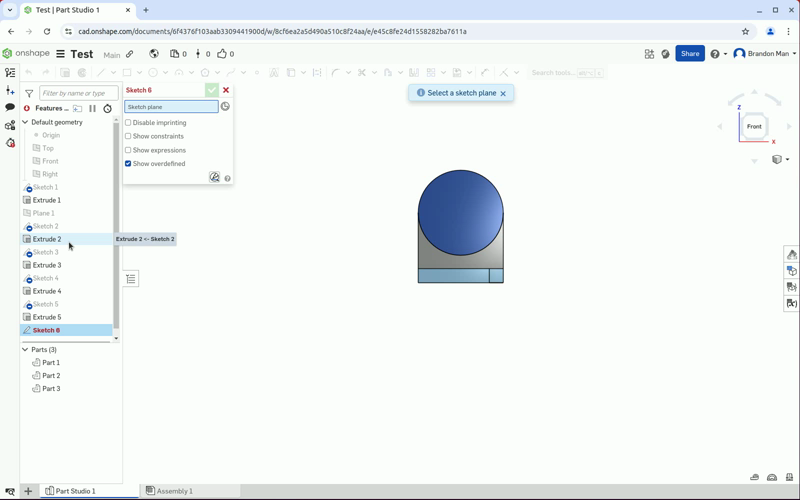
mouse_move(69, 163)
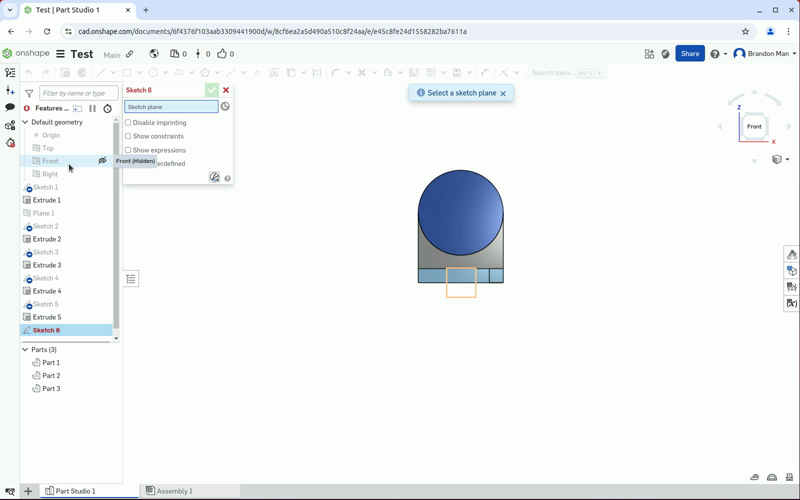
click(69, 163)
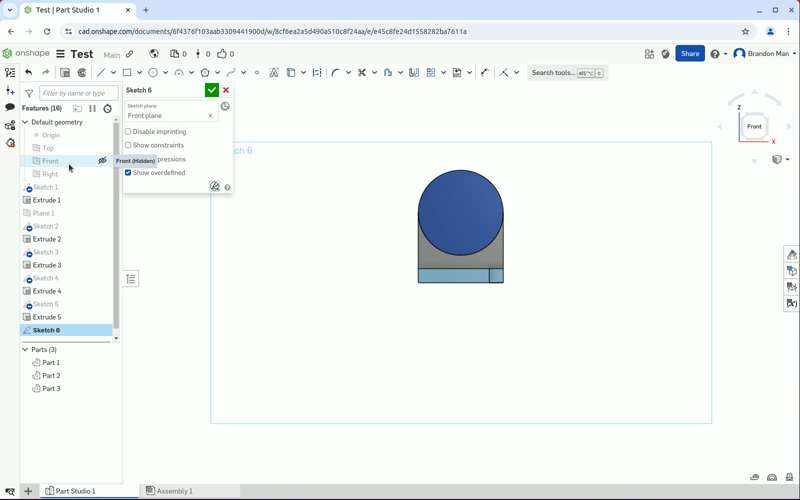
mouse_move(73, 352)
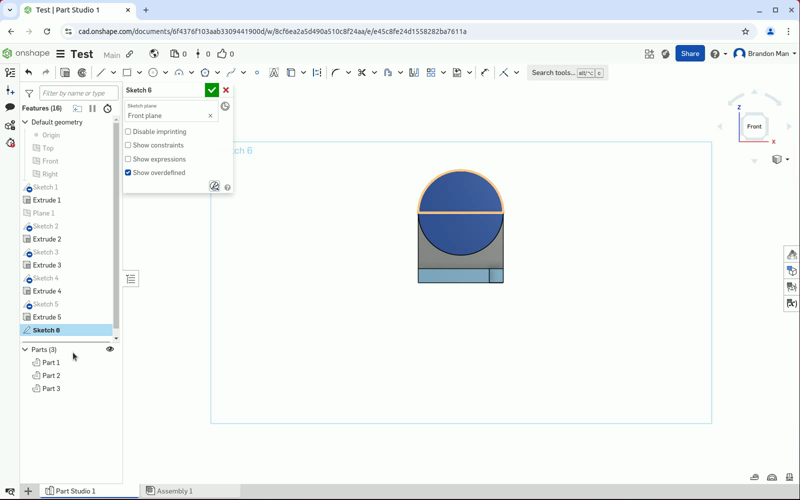
key(y)
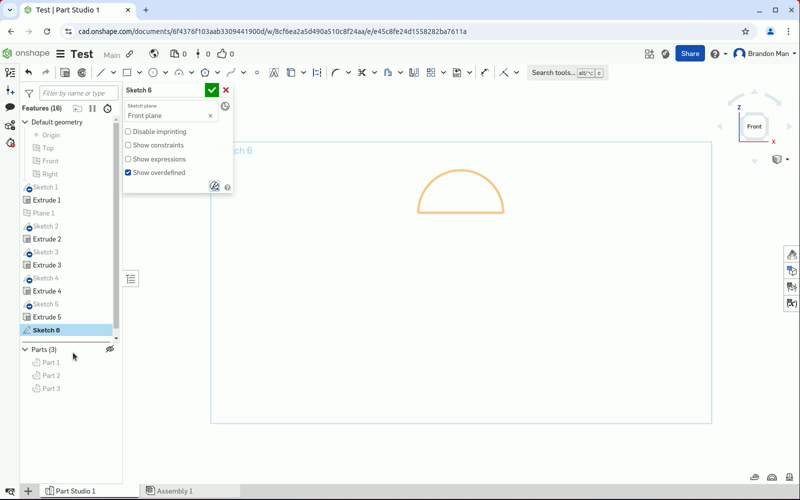
key(c)
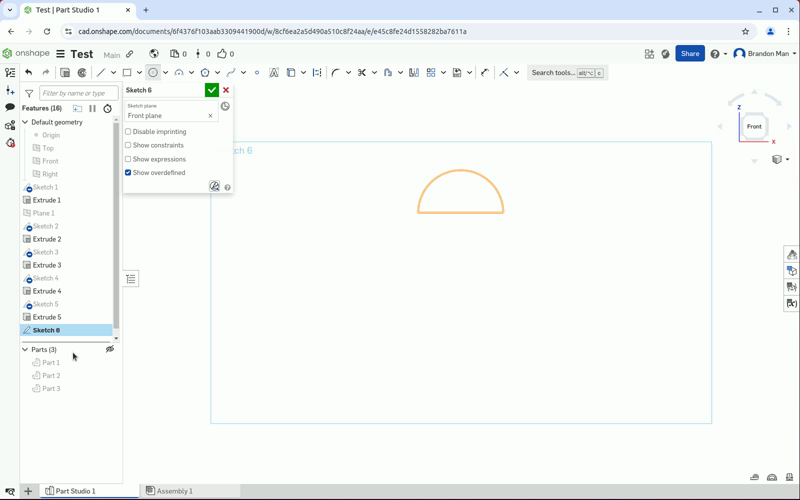
key_down(shift)
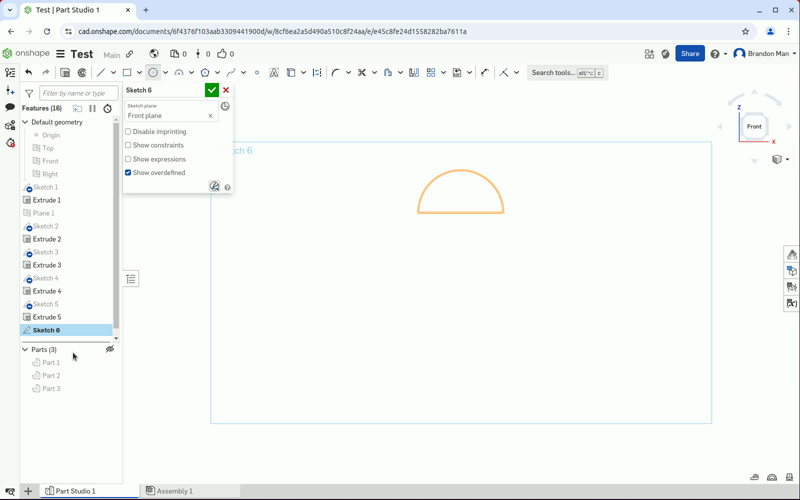
mouse_move(461, 205)
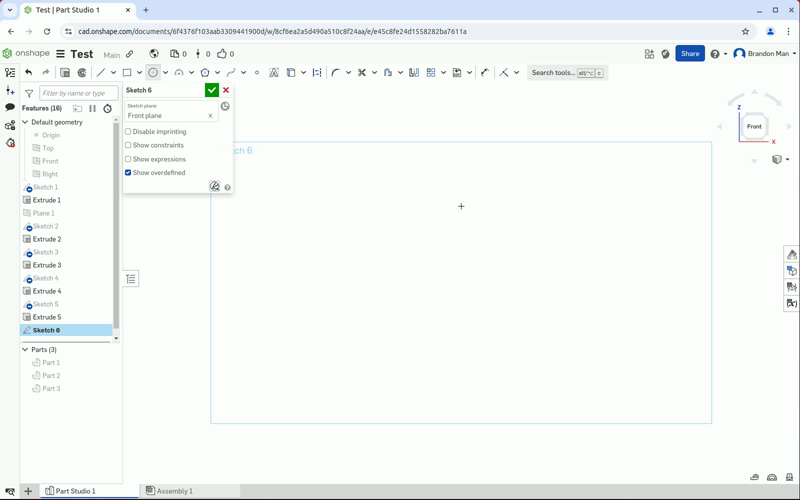
click(461, 205)
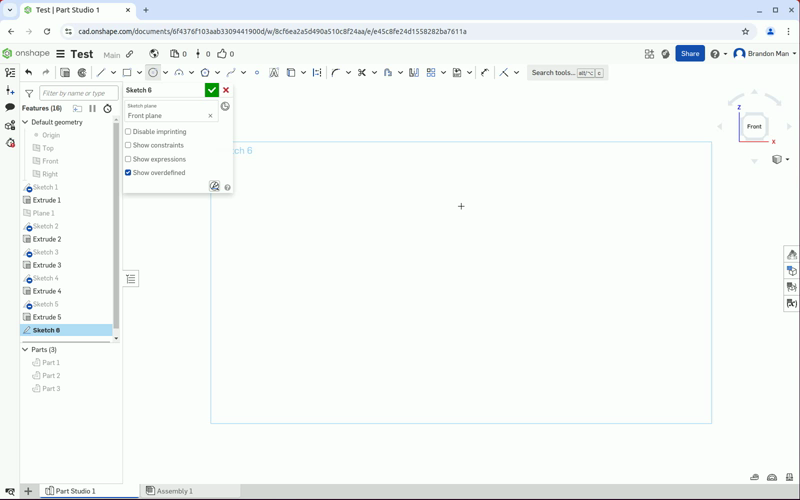
key_up(shift)
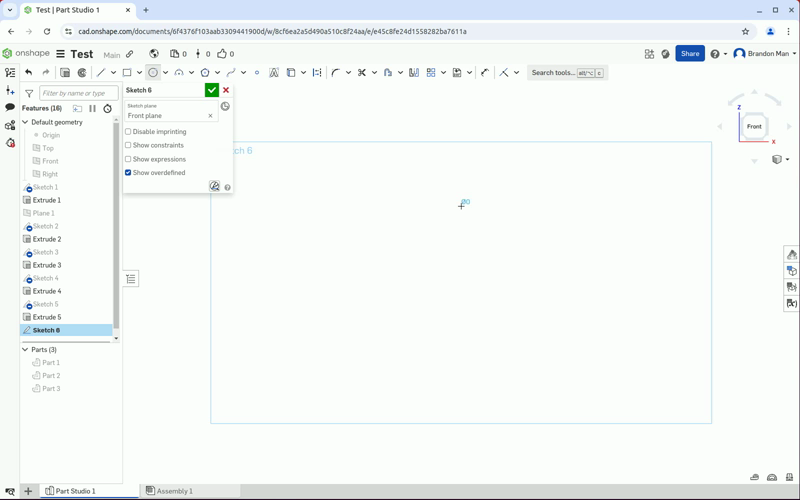
mouse_move(482, 205)
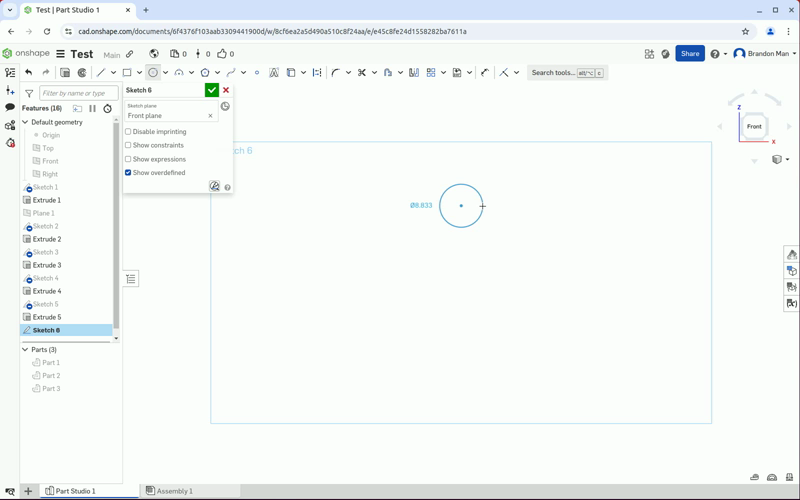
click(482, 205)
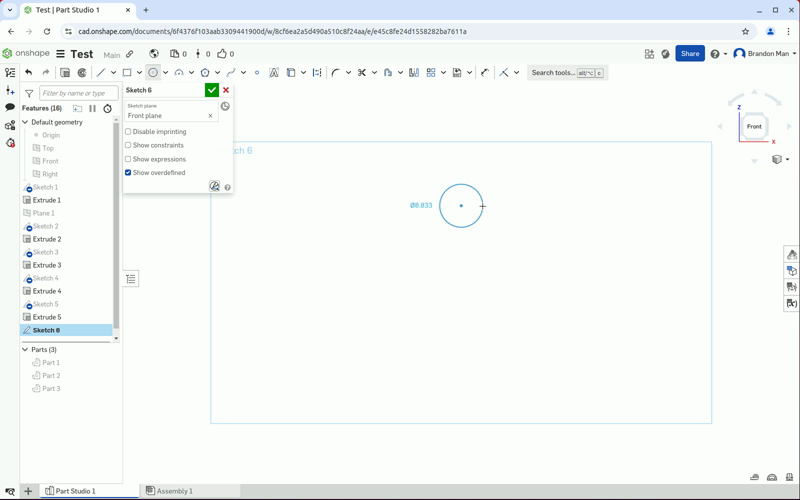
key(esc)
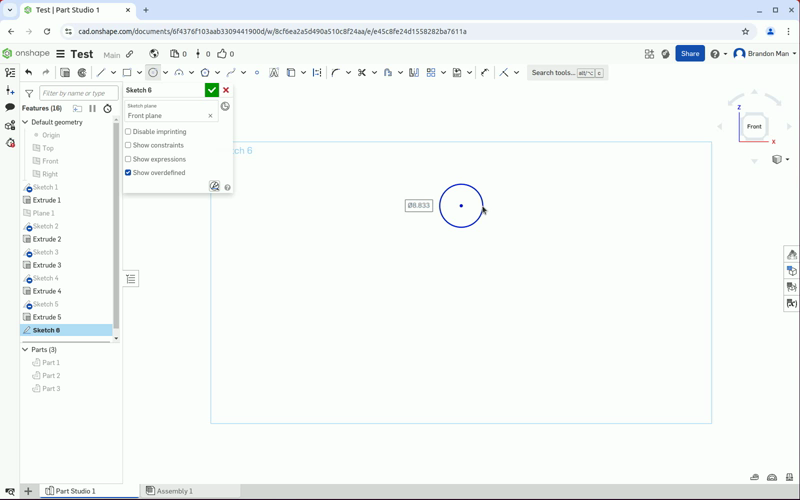
mouse_move(443, 203)
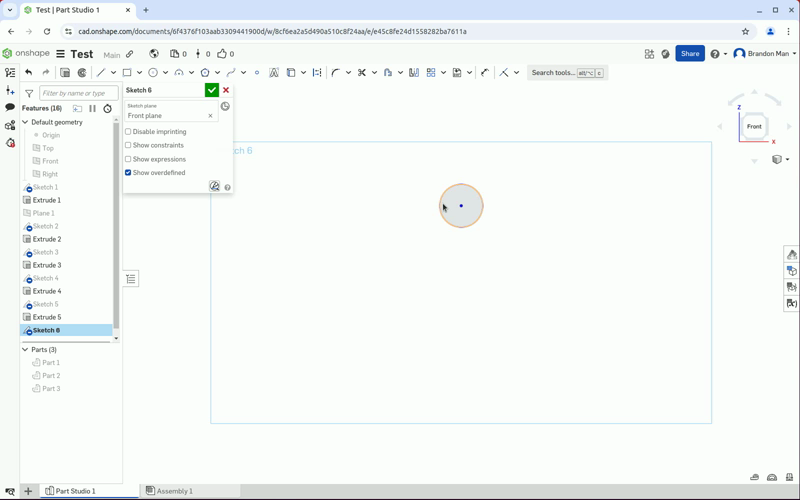
scroll(6)
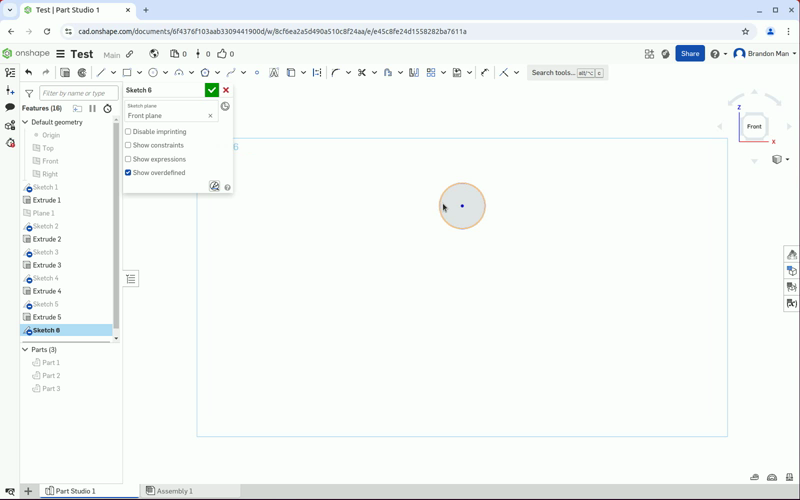
scroll(6)
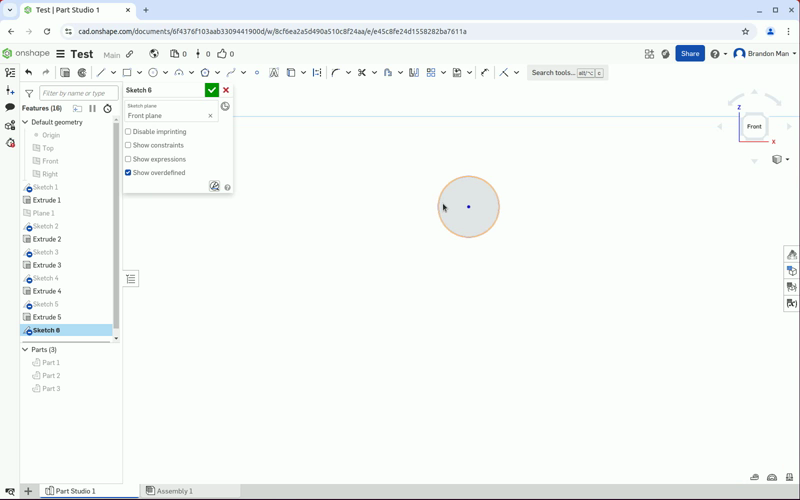
scroll(6)
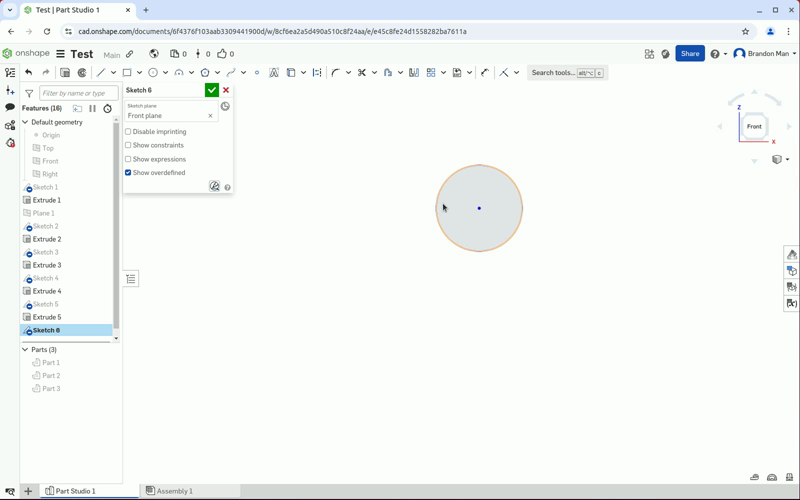
scroll(6)
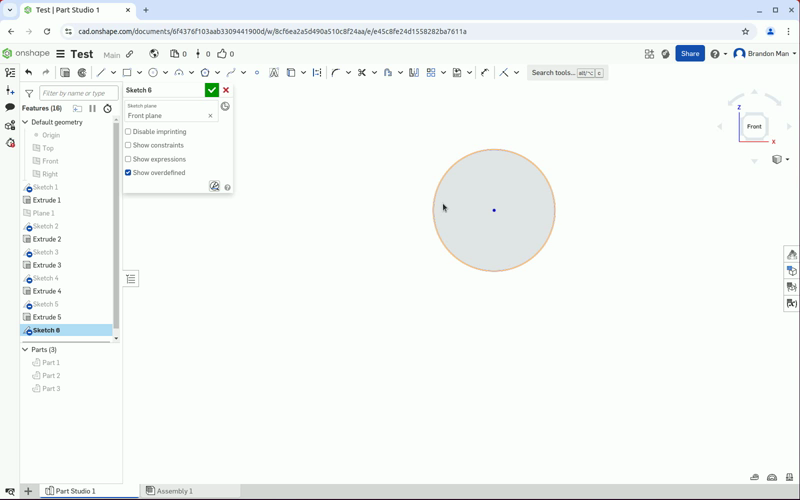
scroll(6)
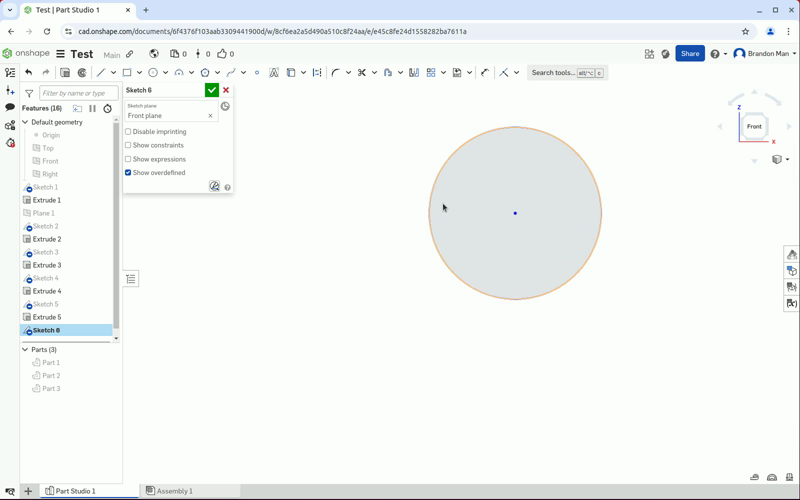
scroll(6)
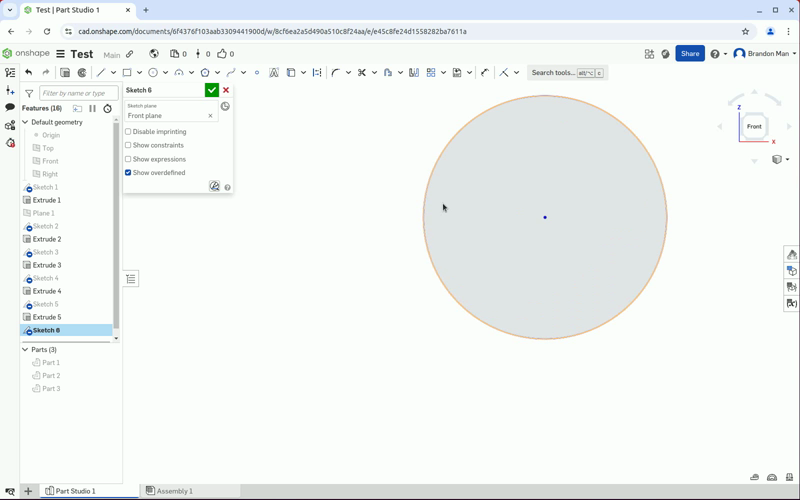
scroll(6)
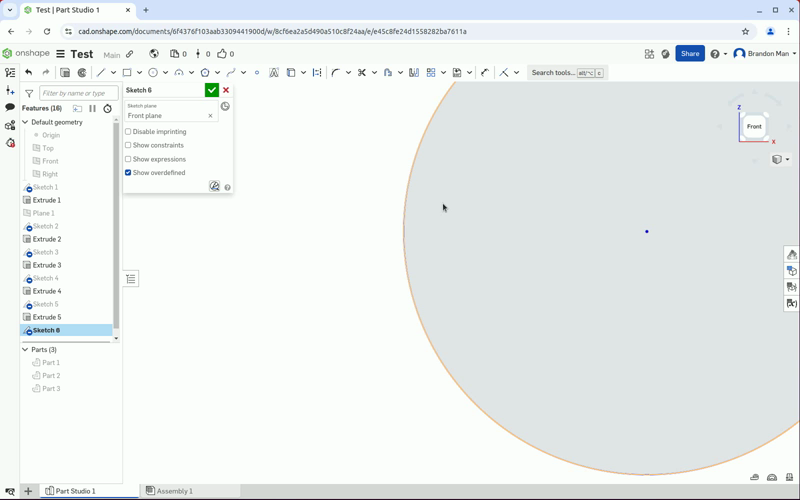
click(443, 203)
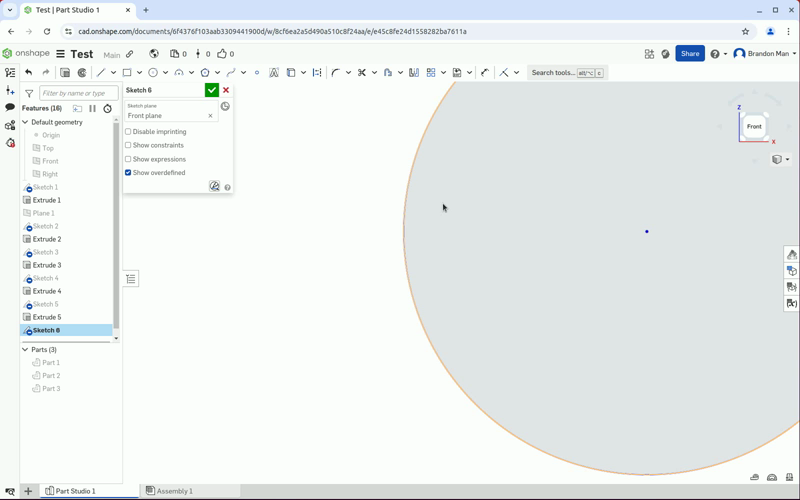
scroll(-6)
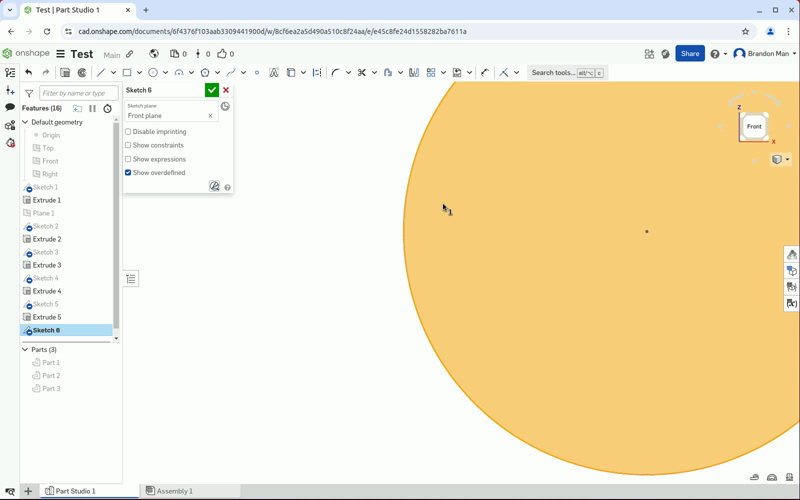
scroll(-6)
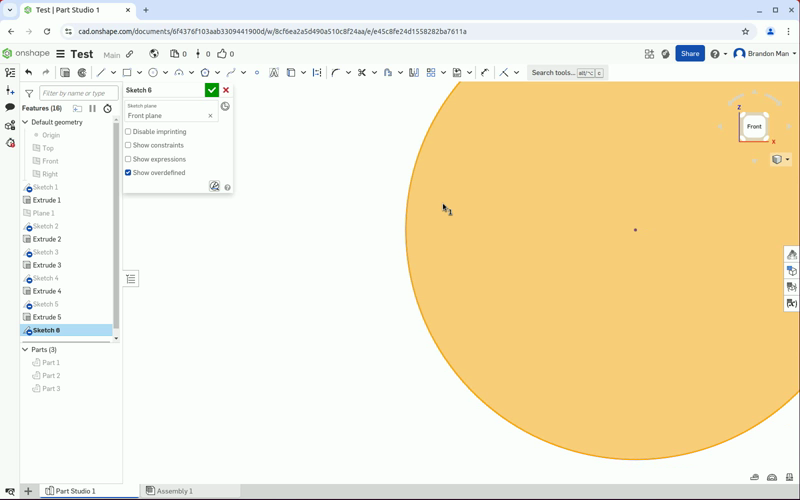
scroll(-6)
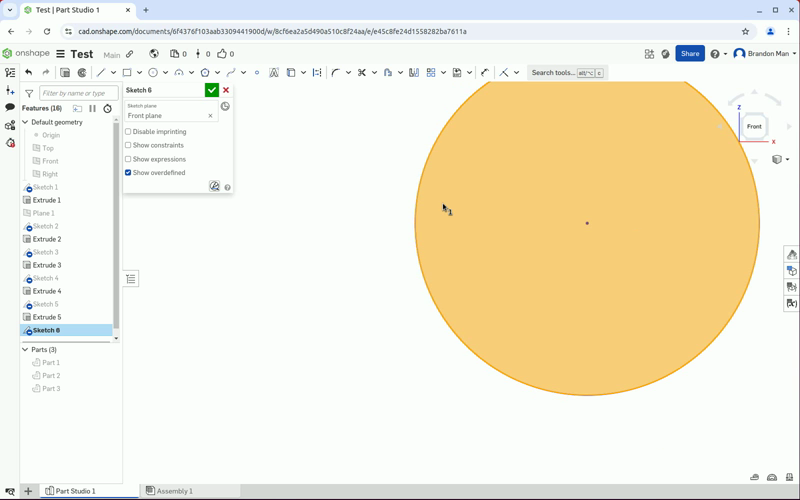
scroll(-6)
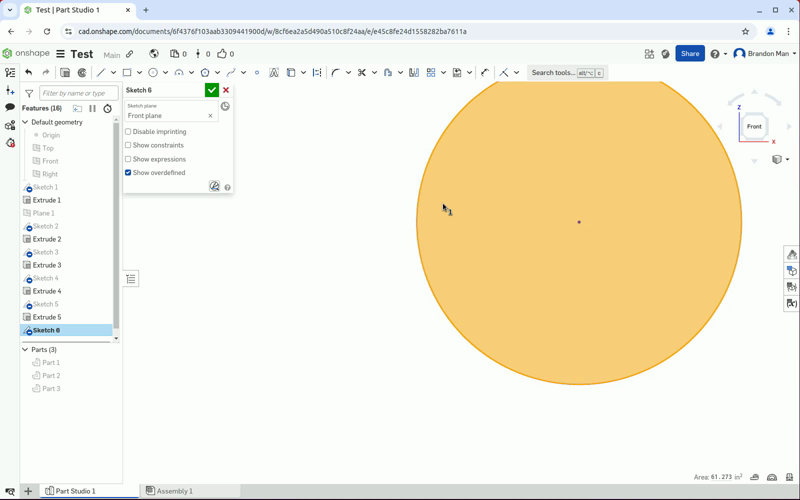
scroll(-6)
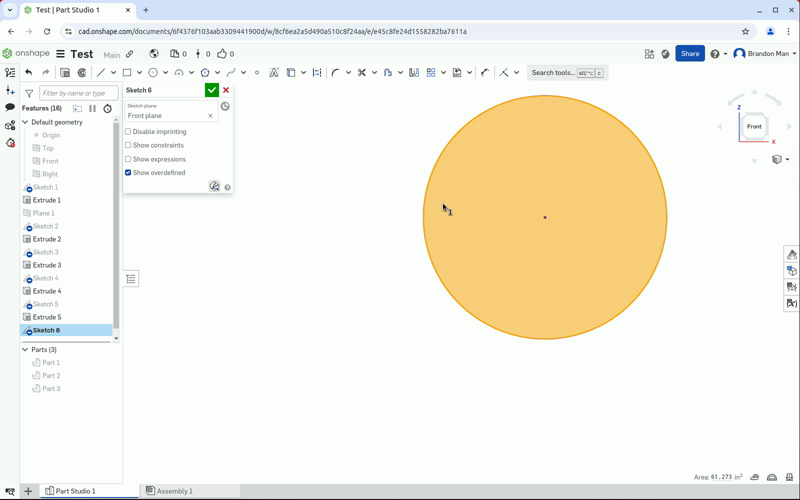
scroll(-6)
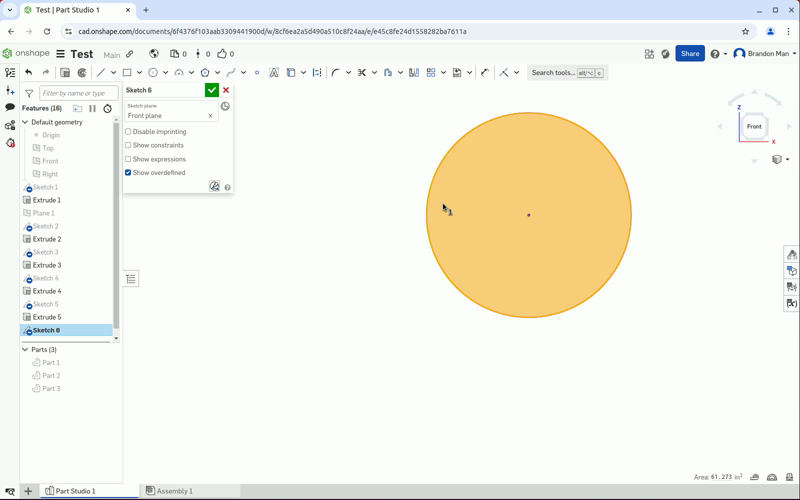
scroll(-6)
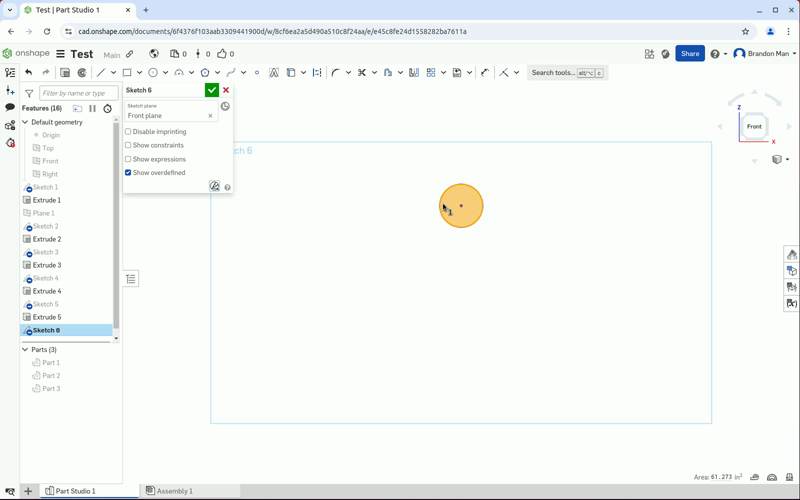
mouse_move(73, 352)
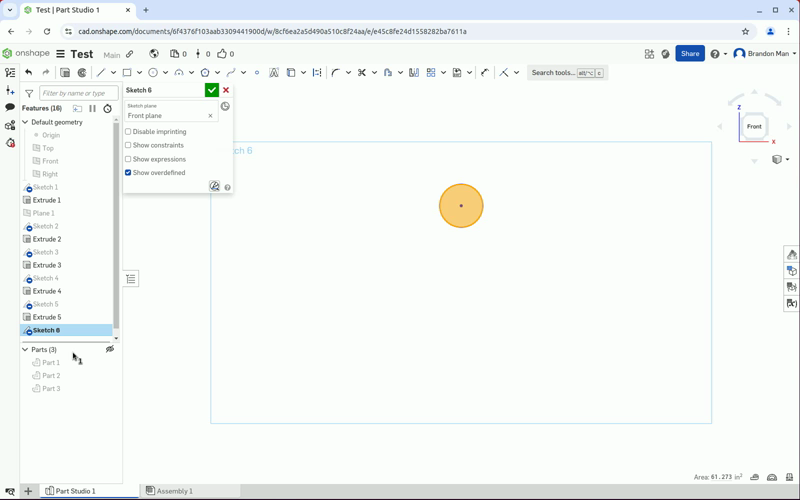
key(shift+y)
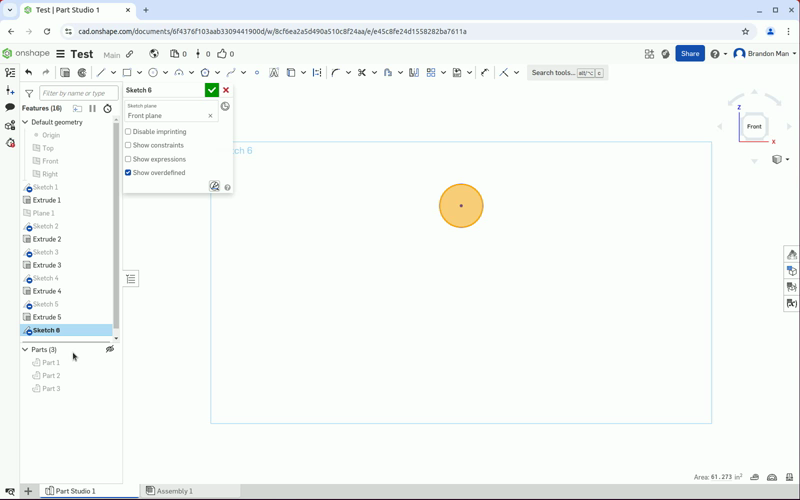
key(shift+e)
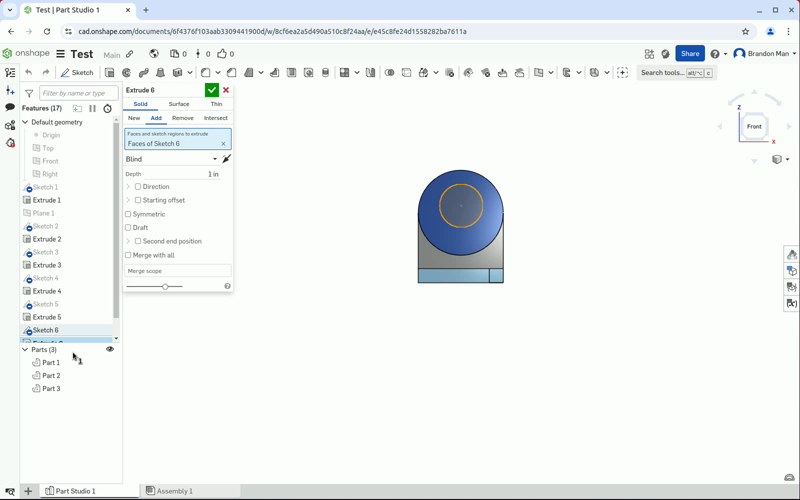
mouse_move(143, 106)
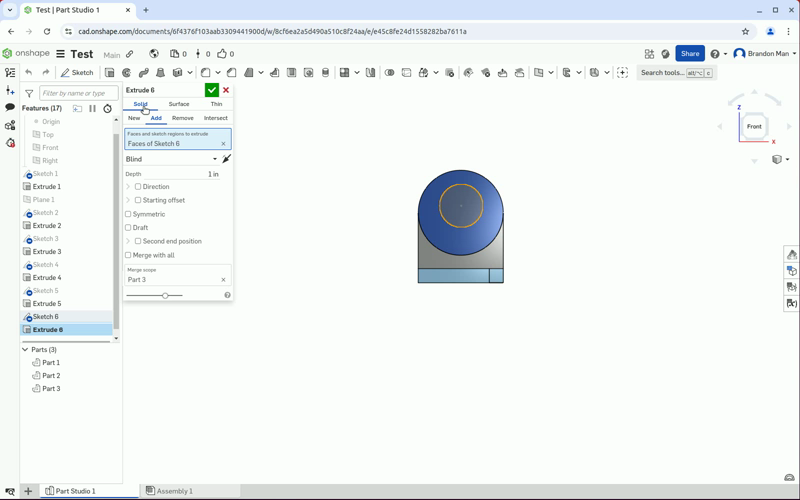
click(143, 106)
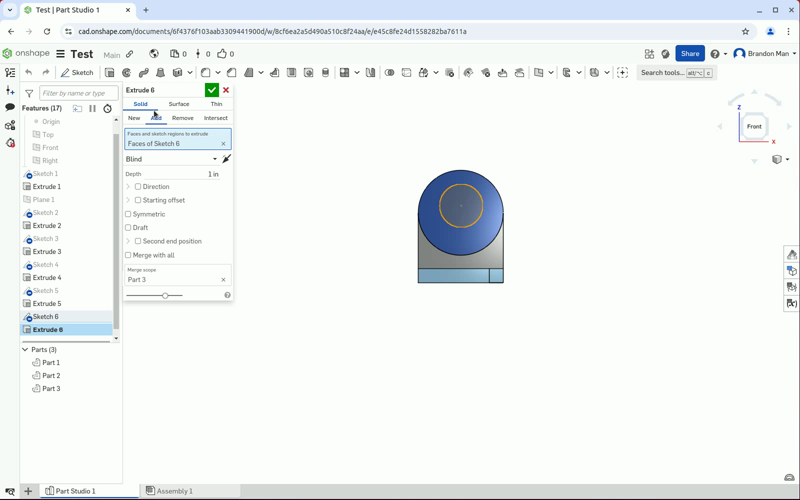
mouse_move(186, 120)
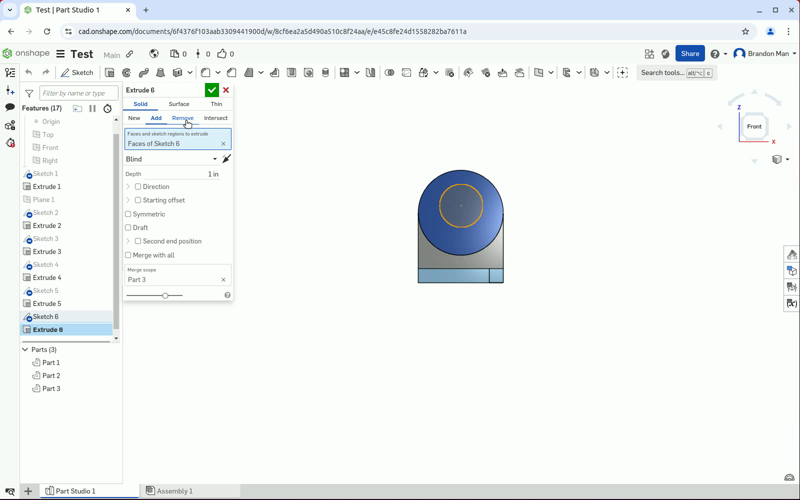
click(186, 120)
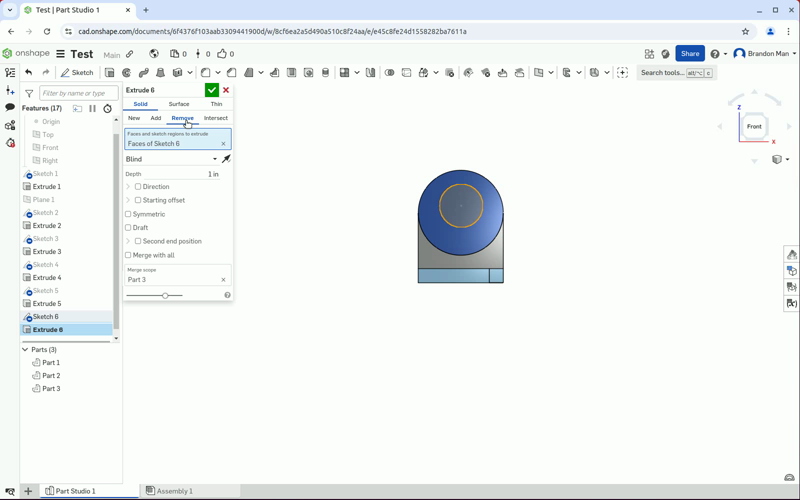
key(tab, 4)
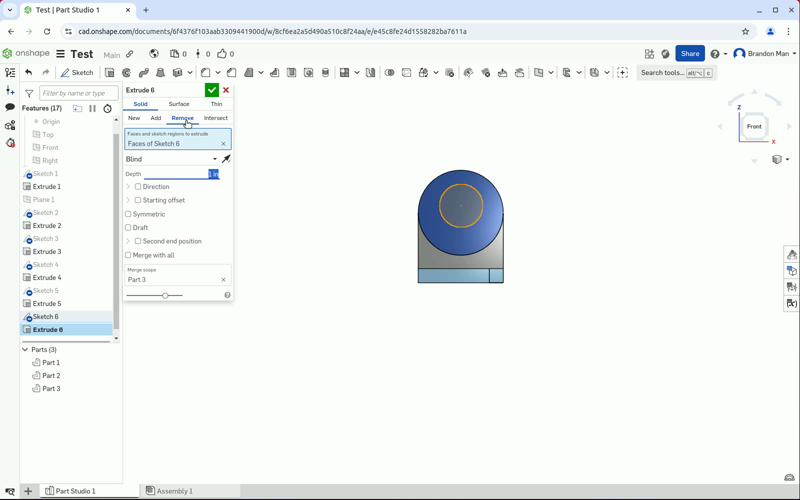
text(5.777)
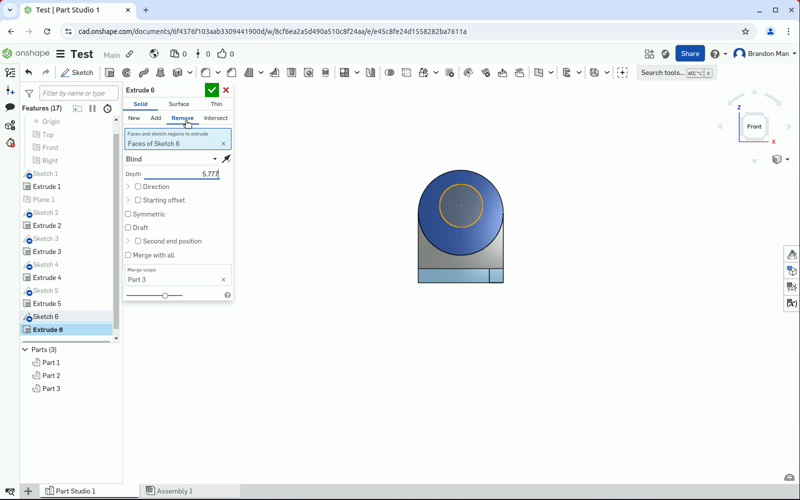
key(tab, 6)
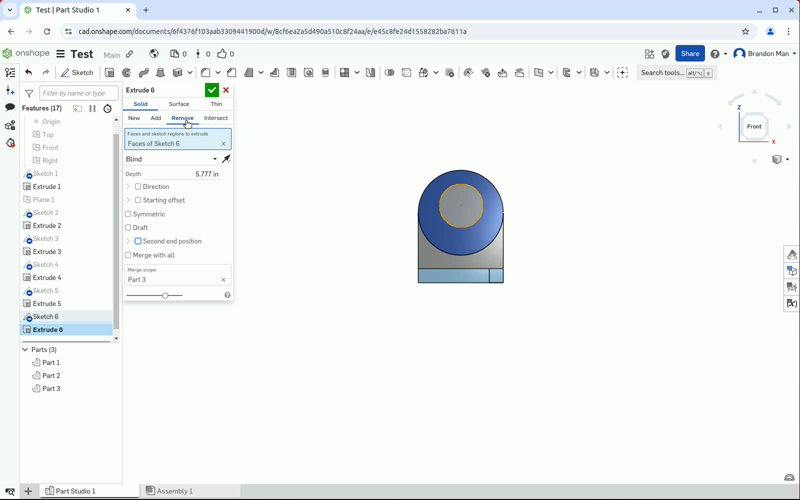
key(space)
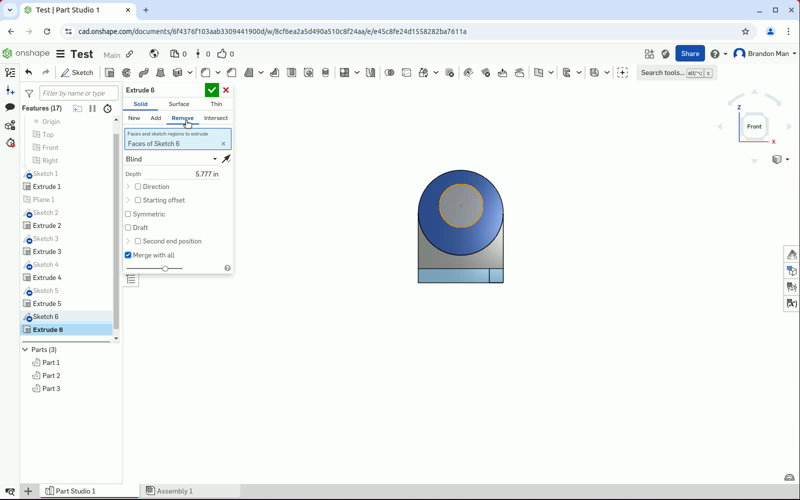
key(enter)
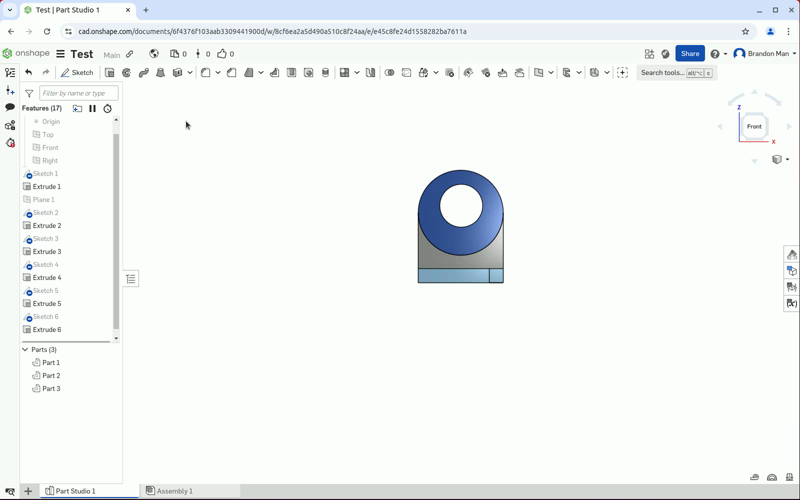
key(shift+h)
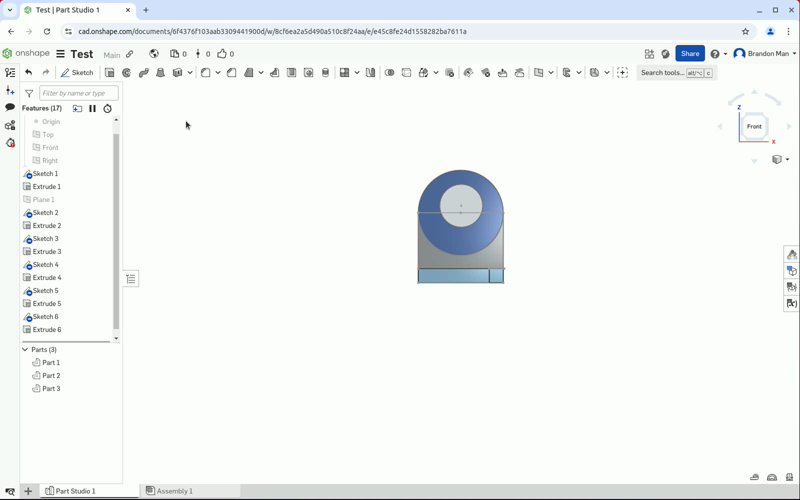
key(shift+h)
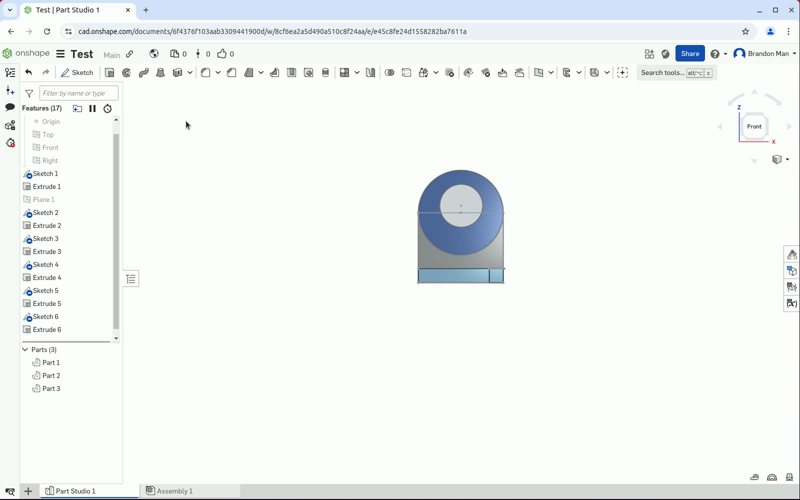
key(shift+7)
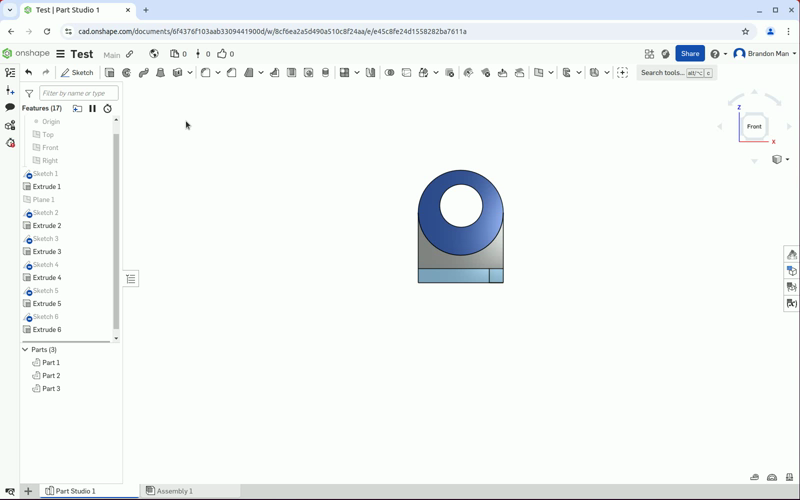
key(left, 2)
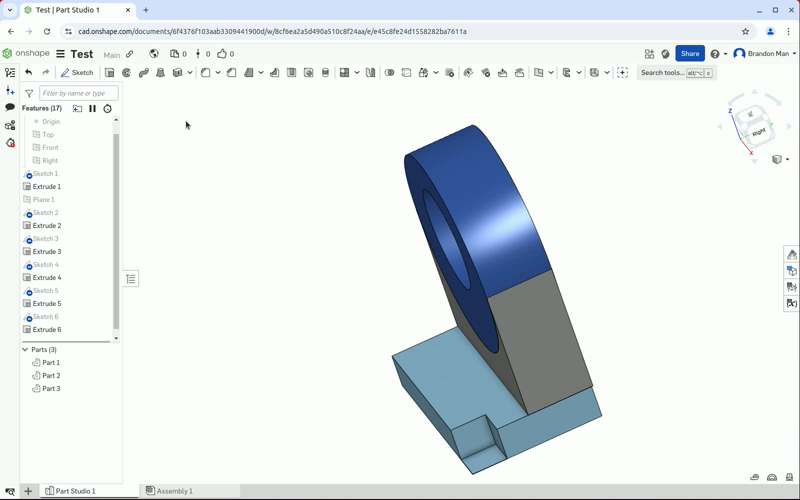
key(down, 2)
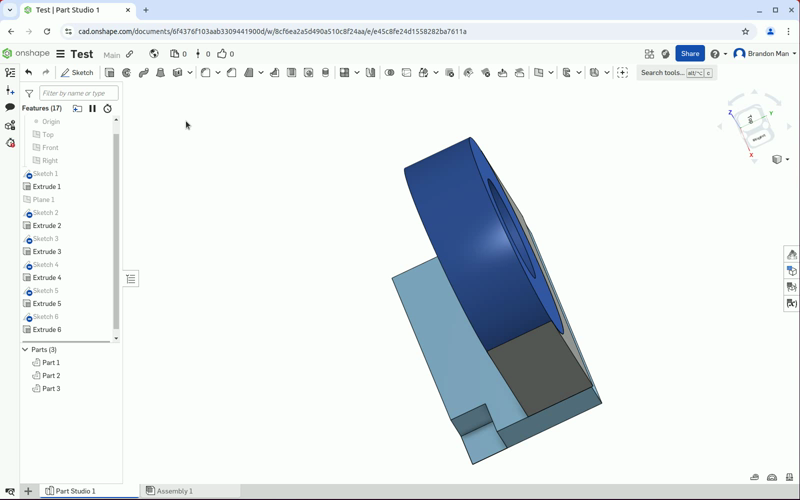
key(up, 2)
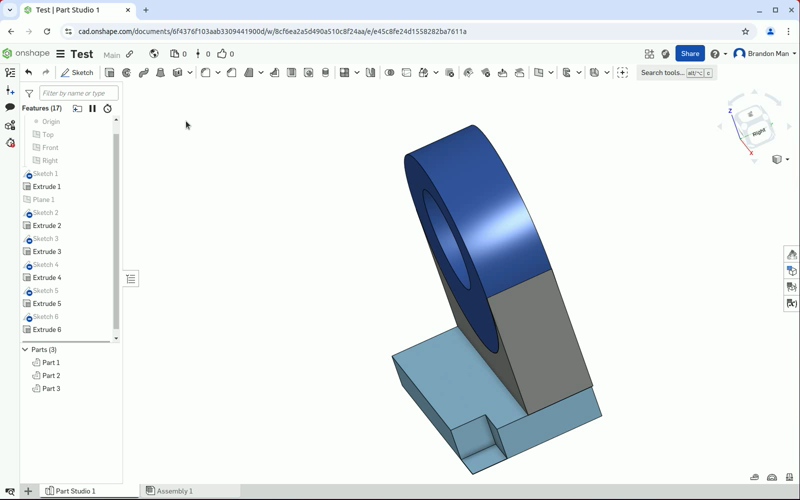
key(right, 2)
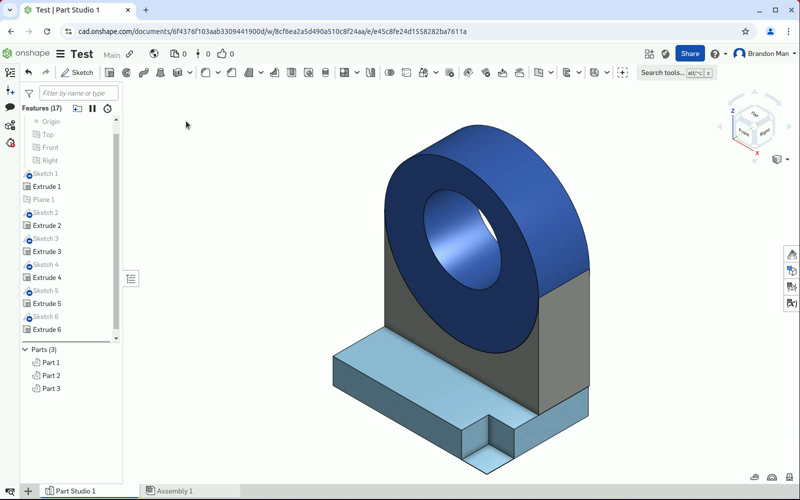
mouse_move(69, 176)
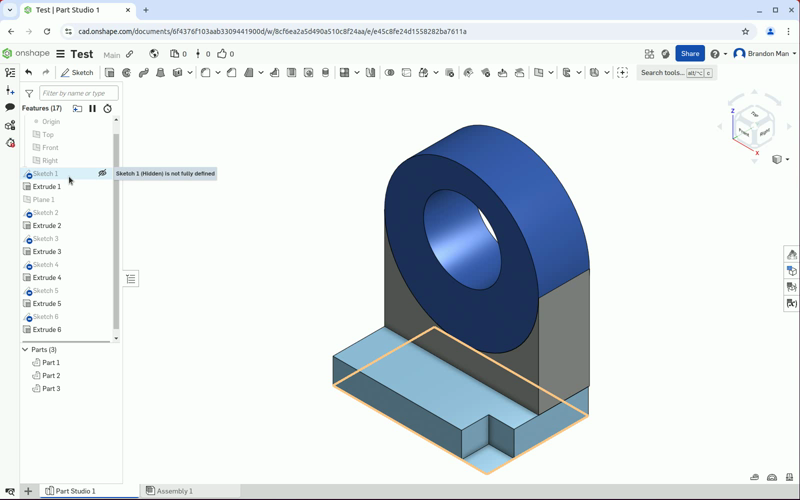
click(69, 176)